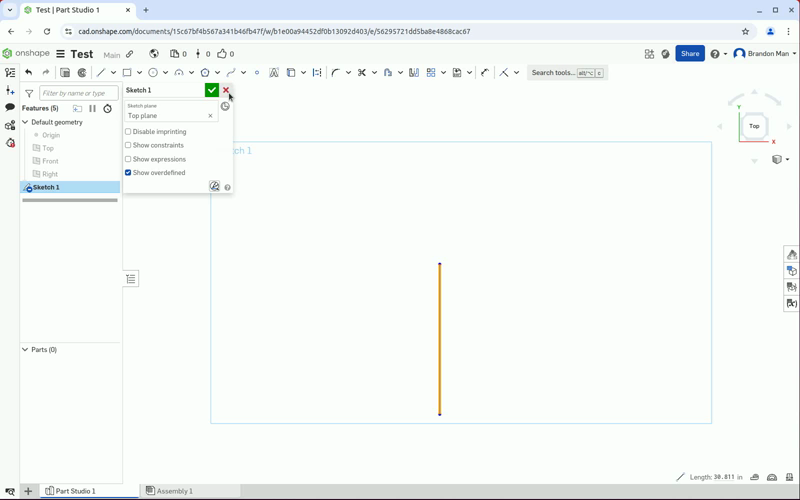
key(shift+h)
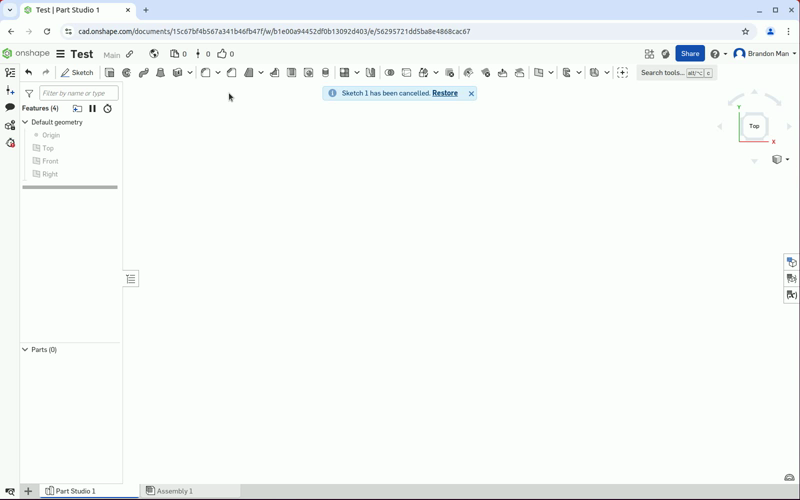
mouse_move(73, 352)
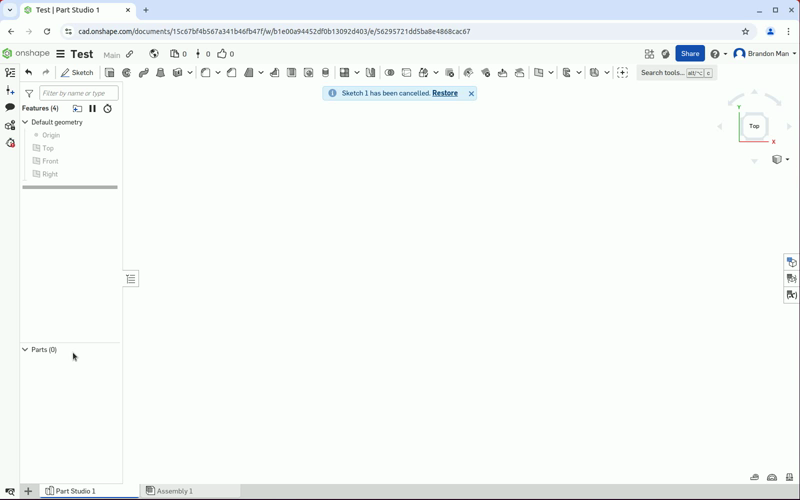
key(y)
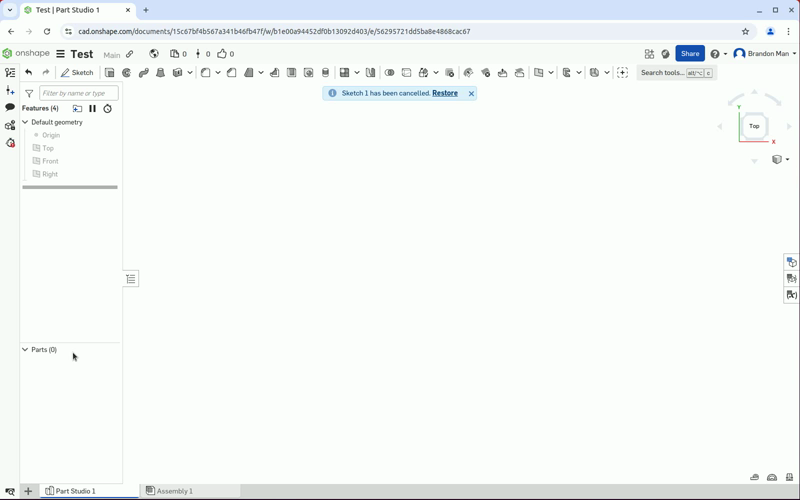
key(shift+p)
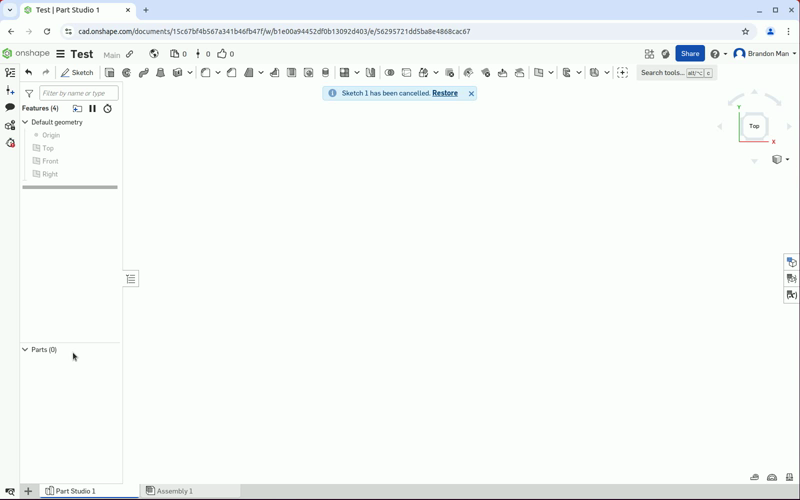
key(space)
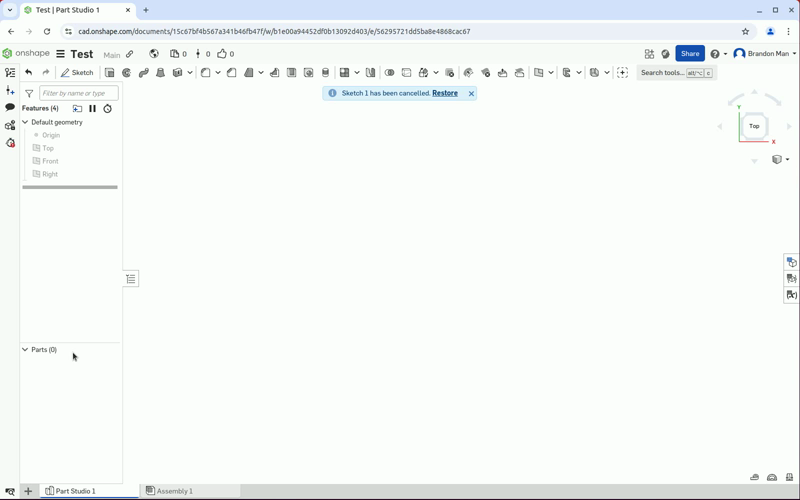
key_down(shift)
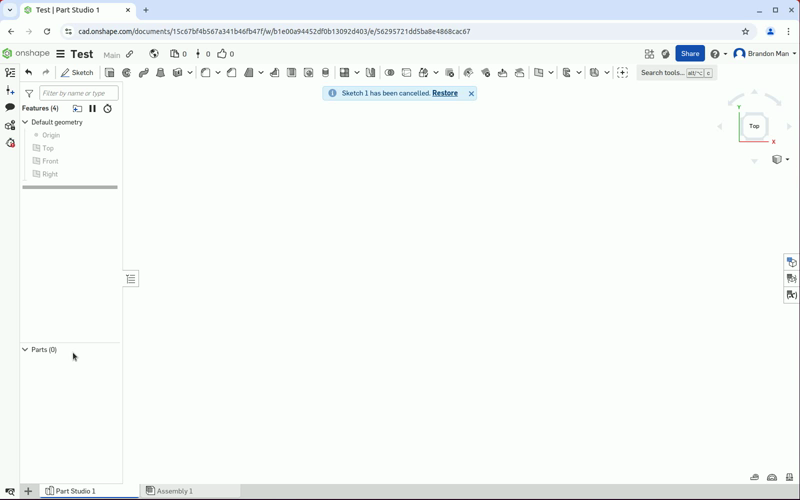
key(up)
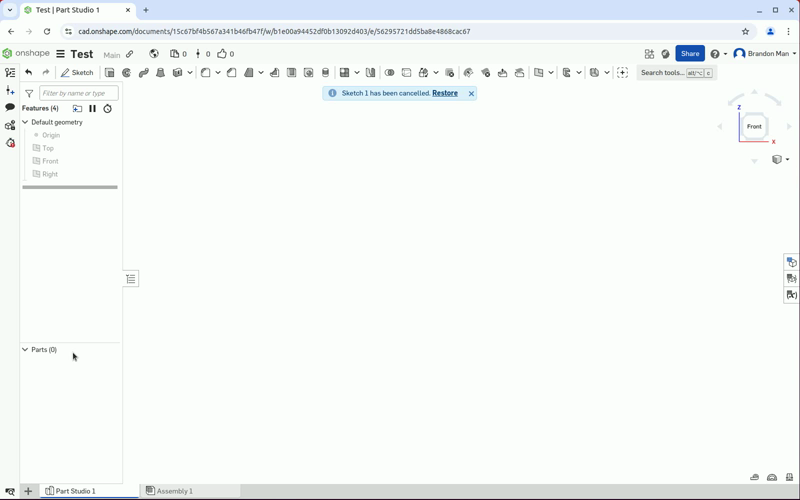
key_up(shift)
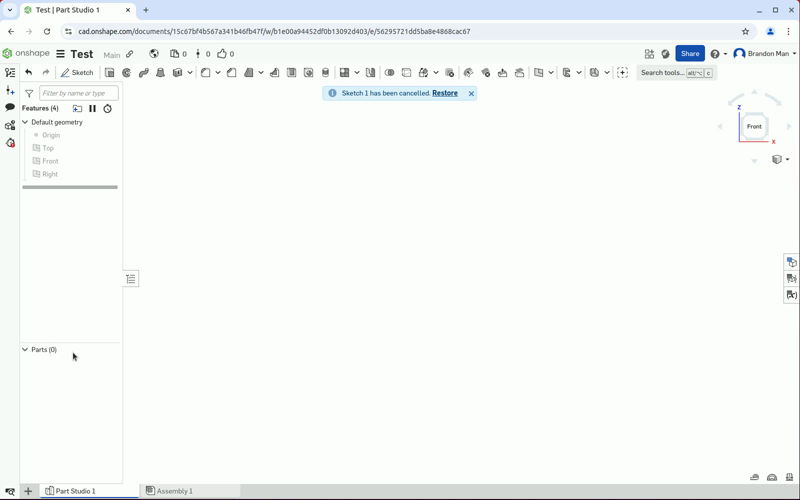
mouse_move(73, 352)
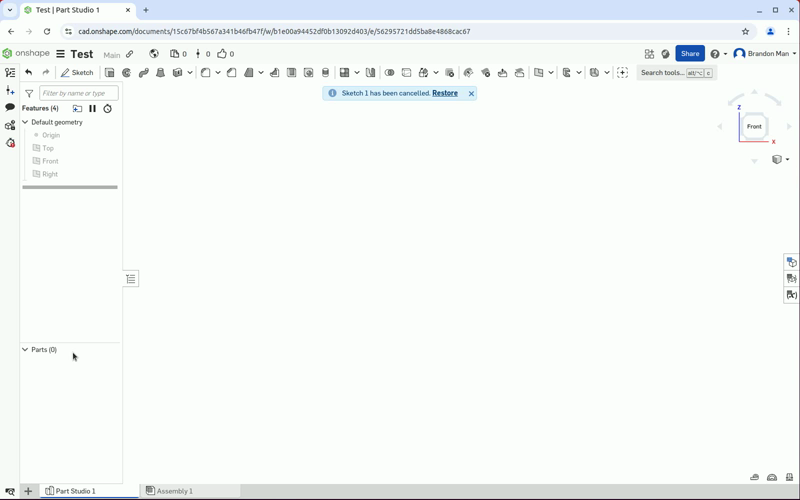
key(shift+y)
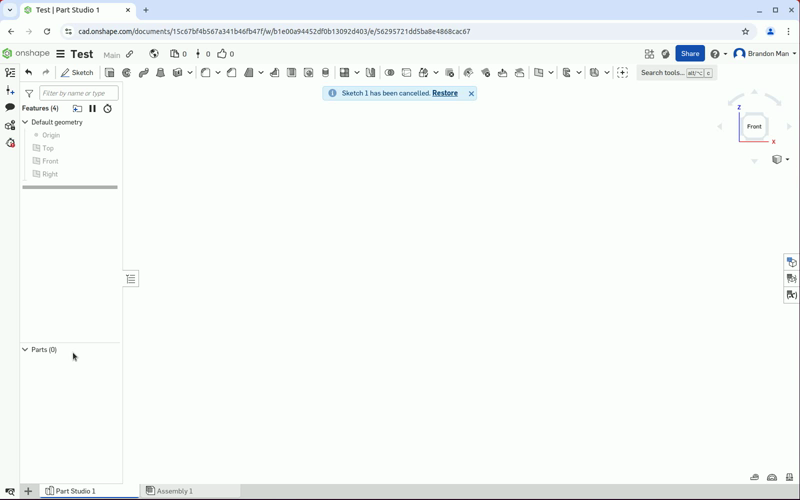
key(shift+s)
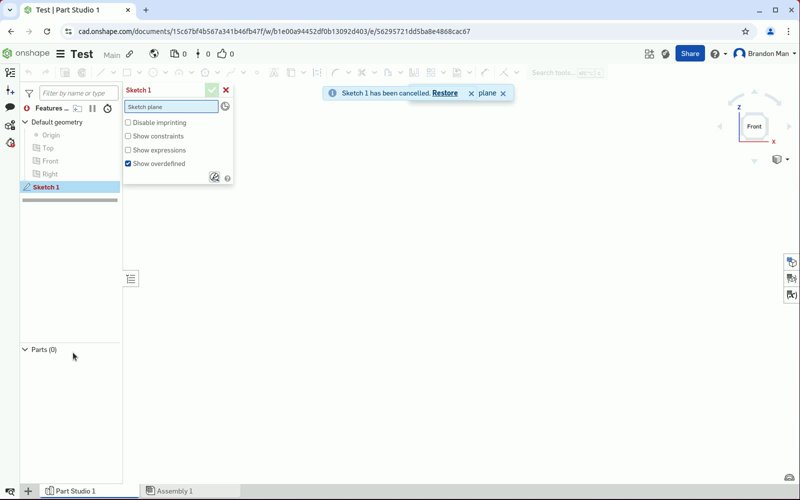
mouse_move(73, 163)
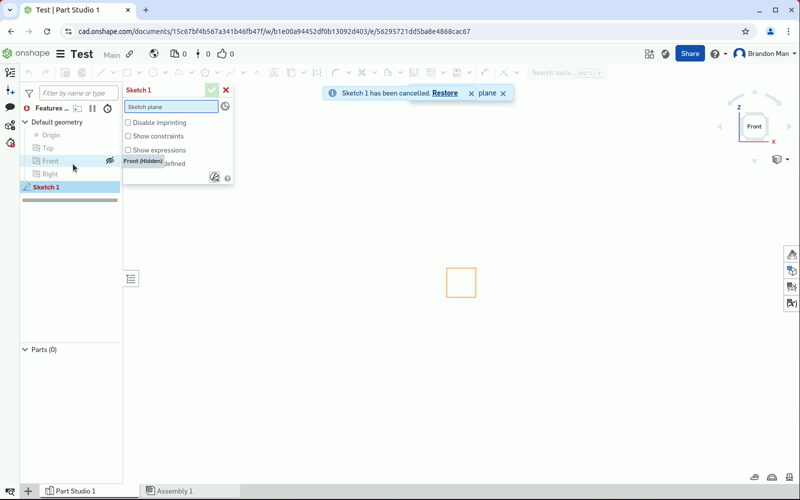
click(73, 163)
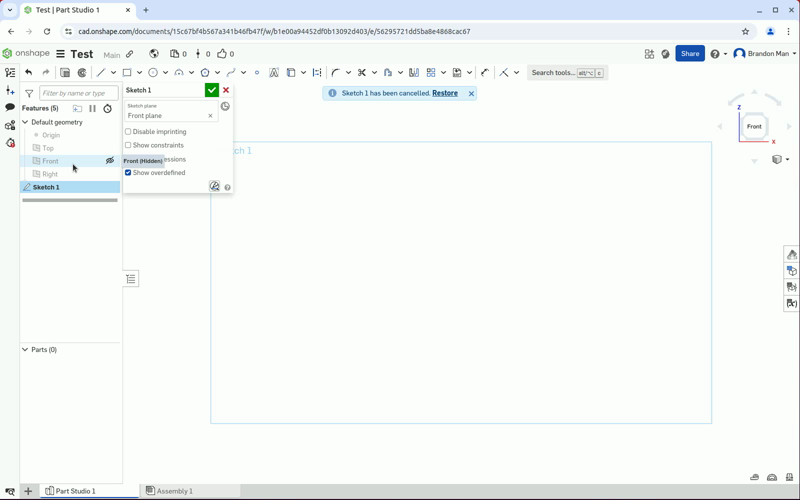
mouse_move(73, 352)
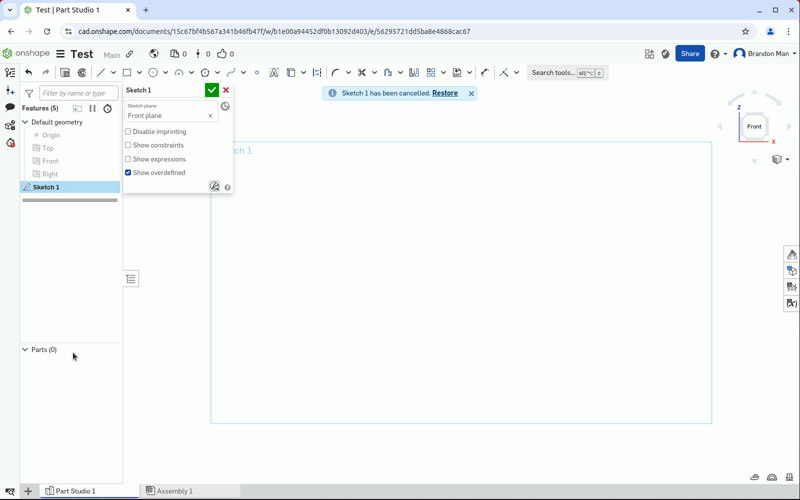
key(y)
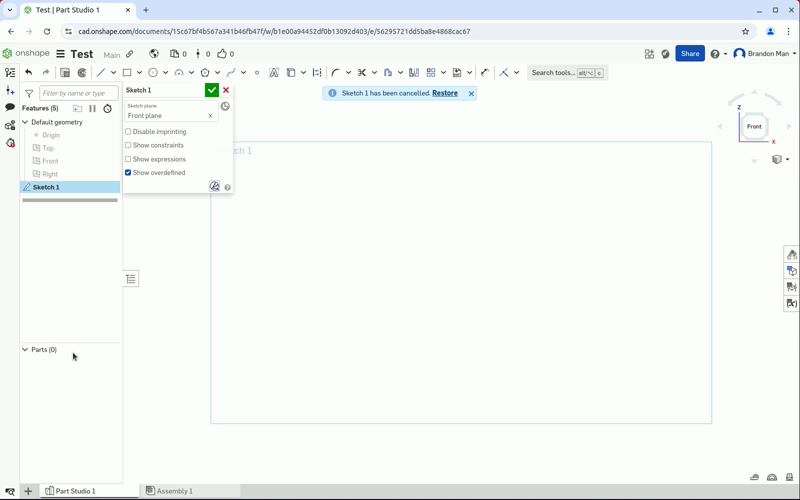
key(l)
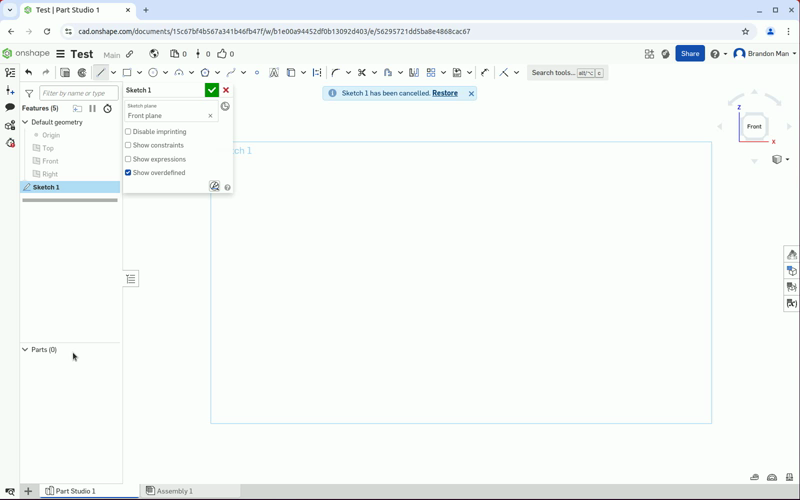
key_down(shift)
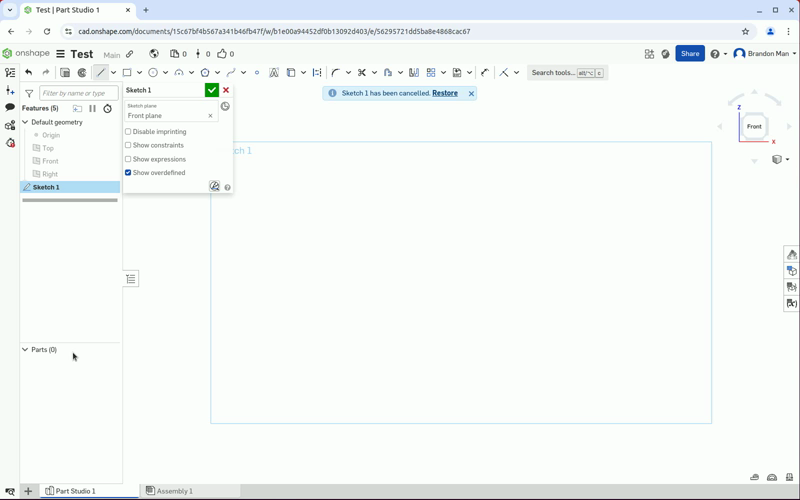
mouse_move(458, 265)
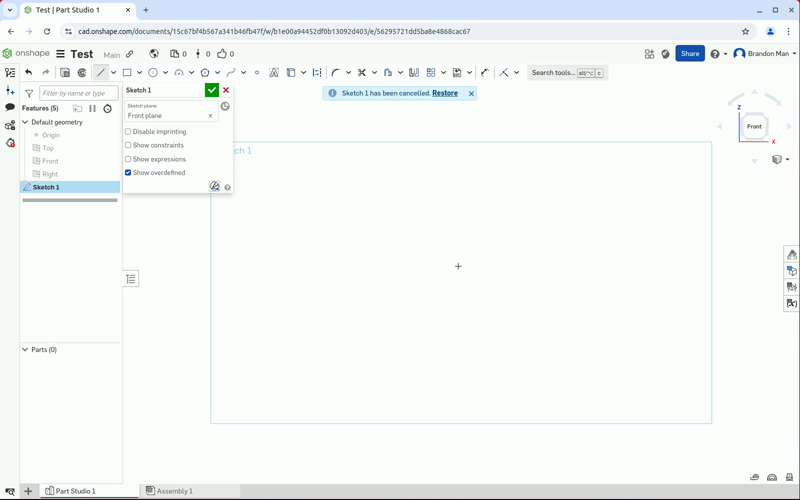
click(458, 265)
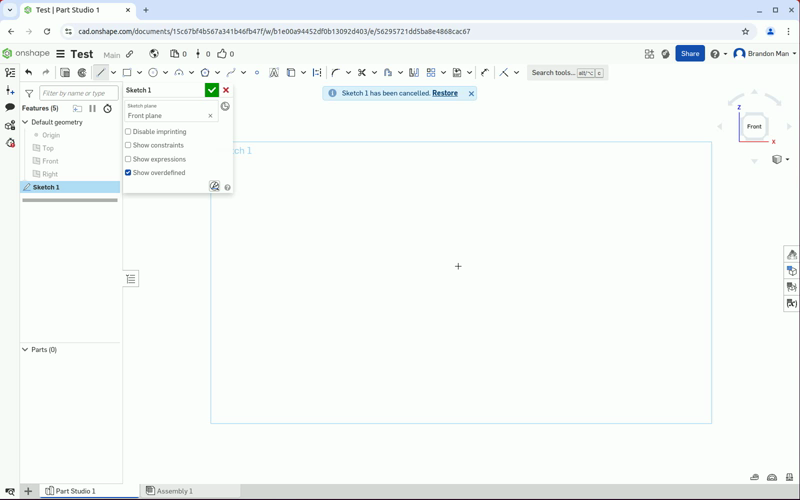
key_up(shift)
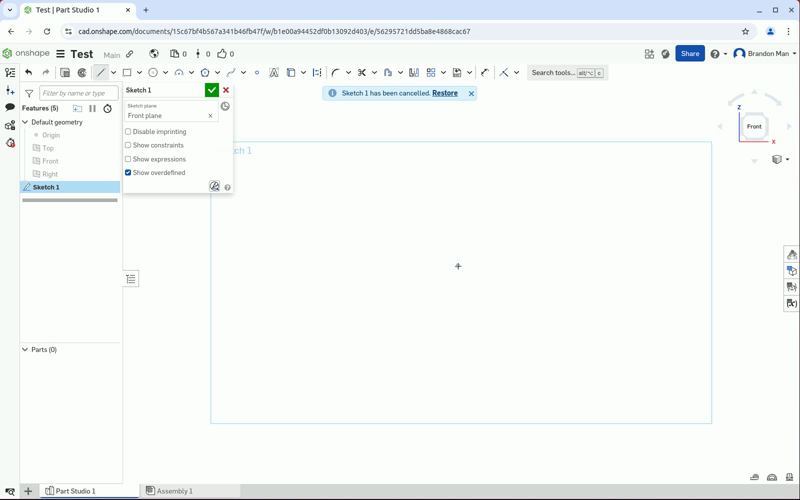
key_down(shift)
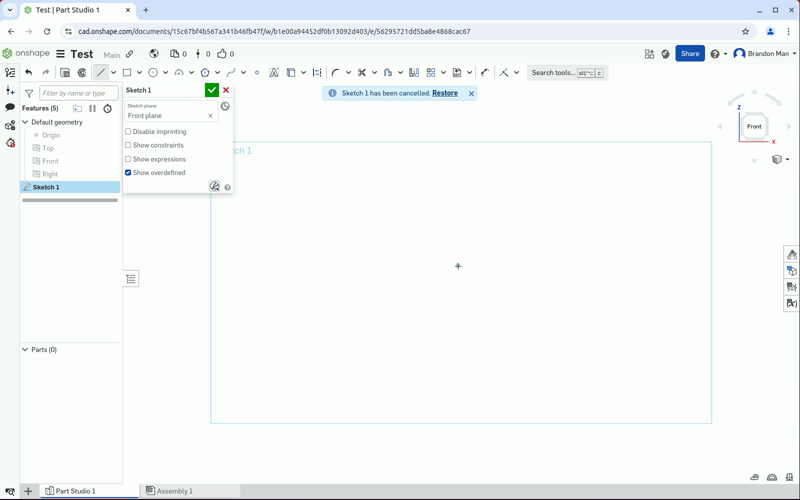
mouse_move(488, 265)
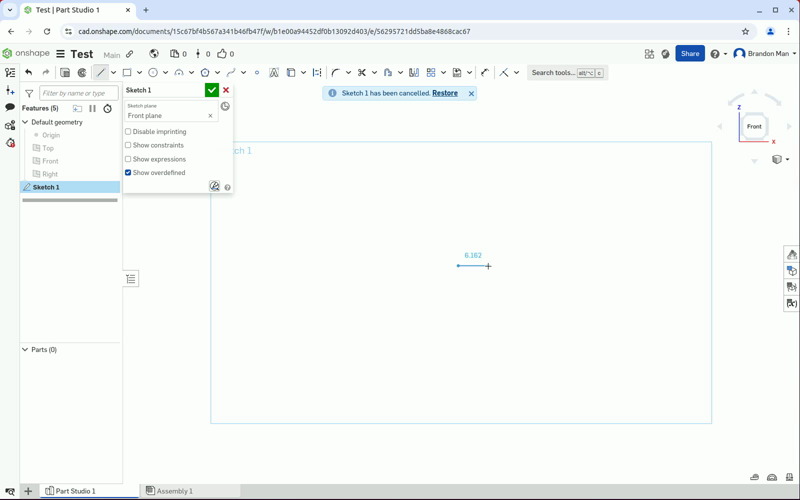
mouse_move(460, 265)
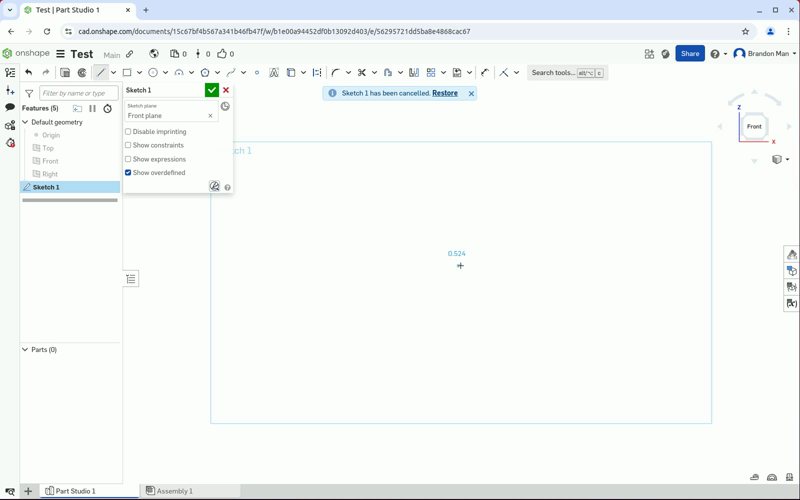
scroll(6)
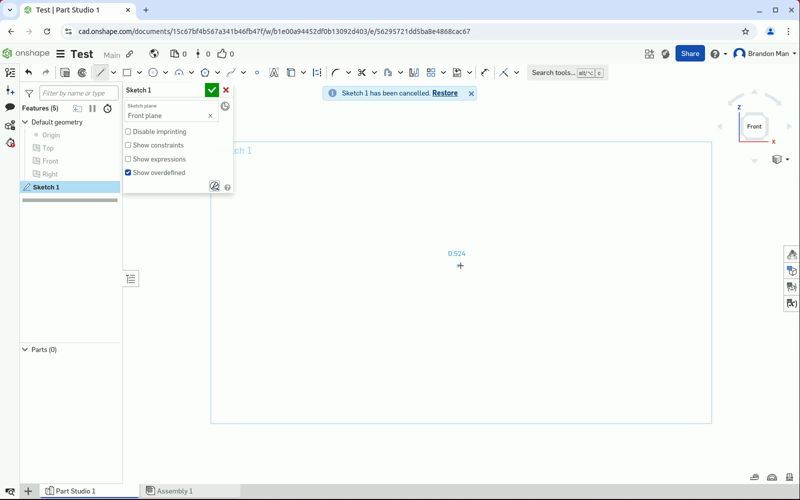
scroll(6)
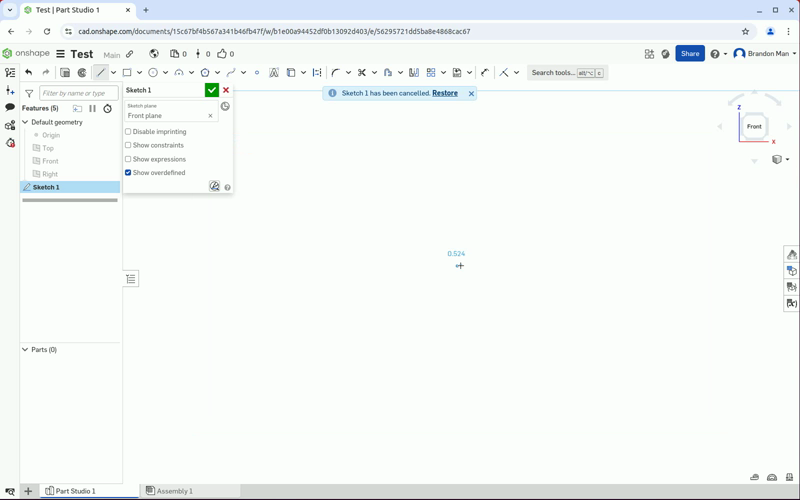
scroll(6)
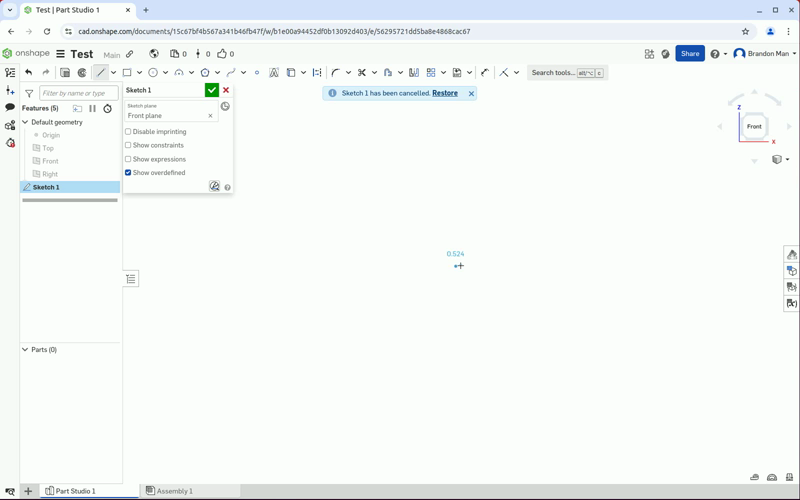
scroll(6)
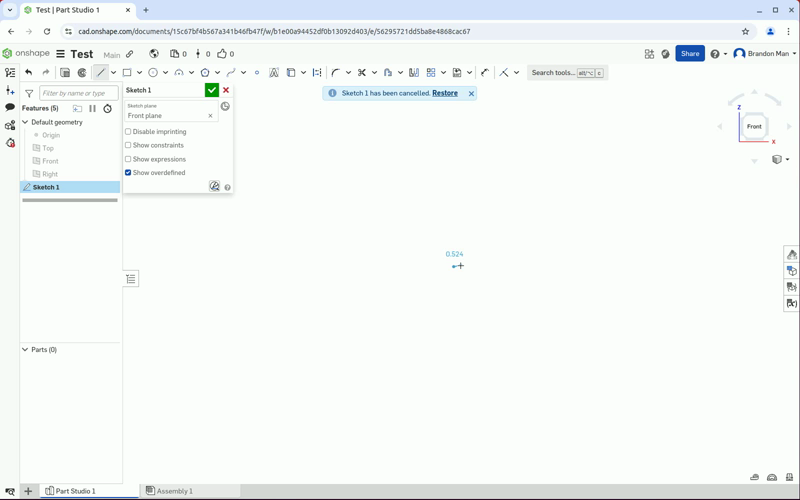
scroll(6)
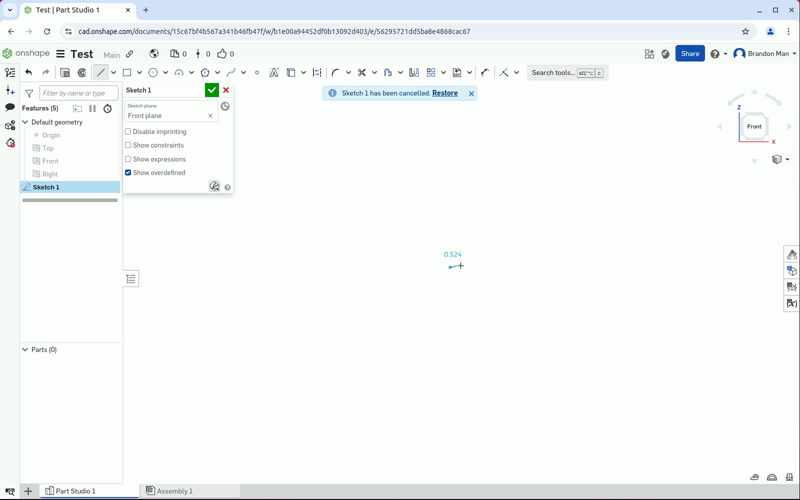
scroll(6)
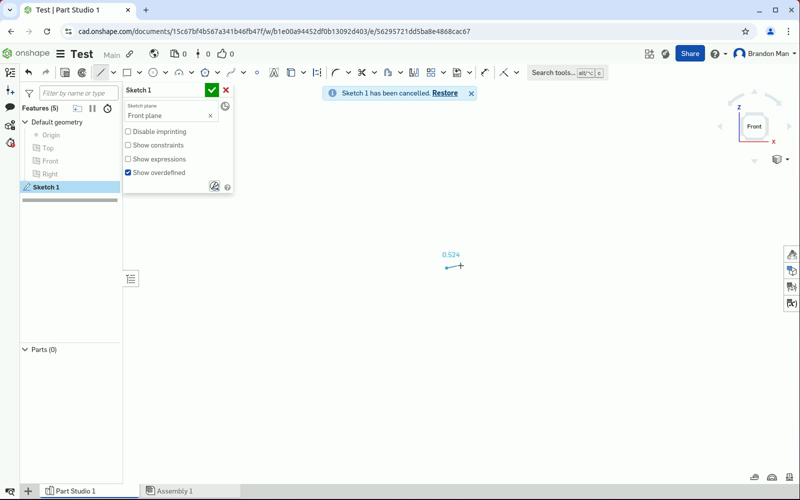
scroll(6)
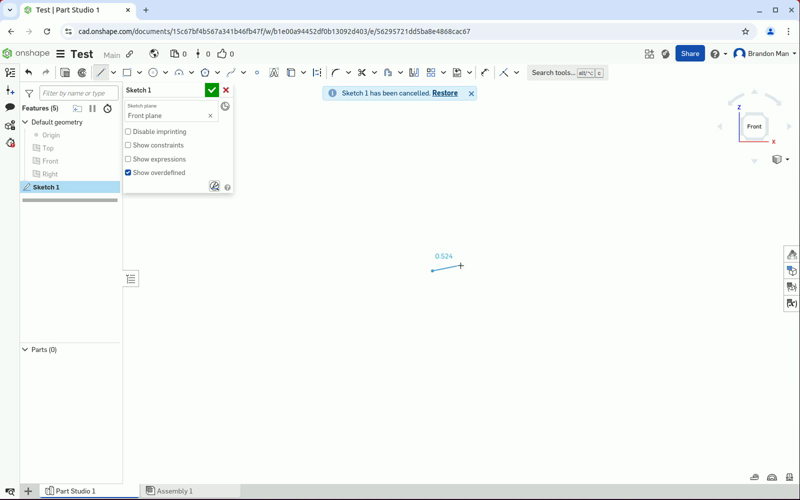
click(460, 265)
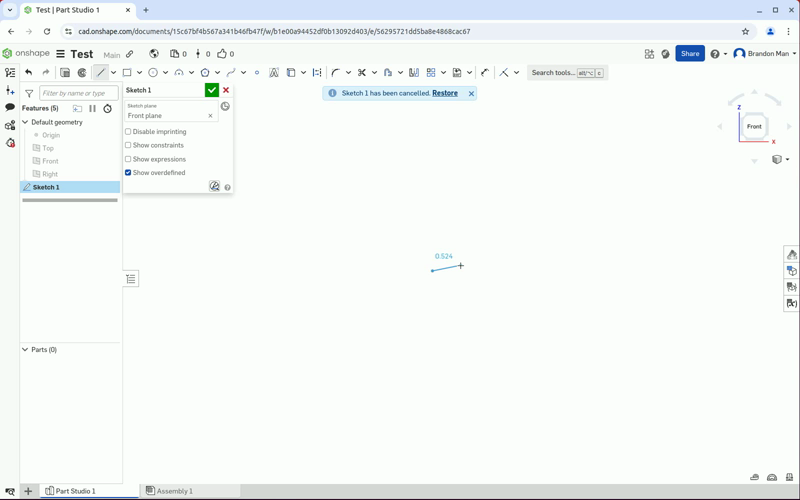
scroll(-6)
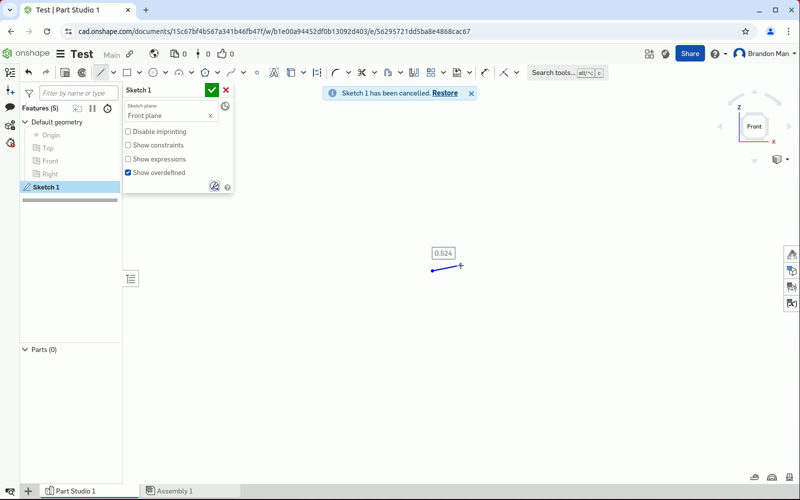
scroll(-6)
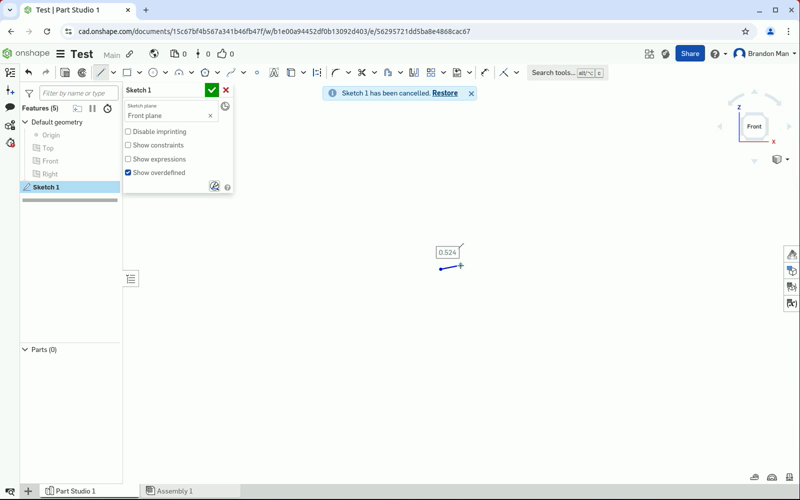
scroll(-6)
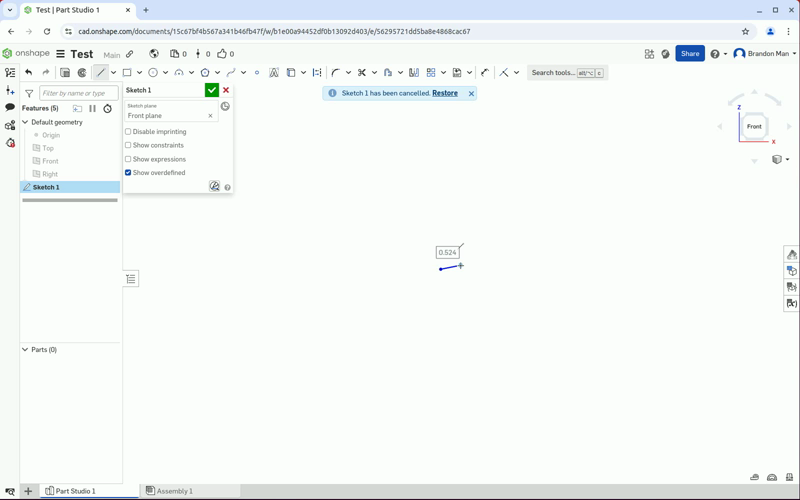
scroll(-6)
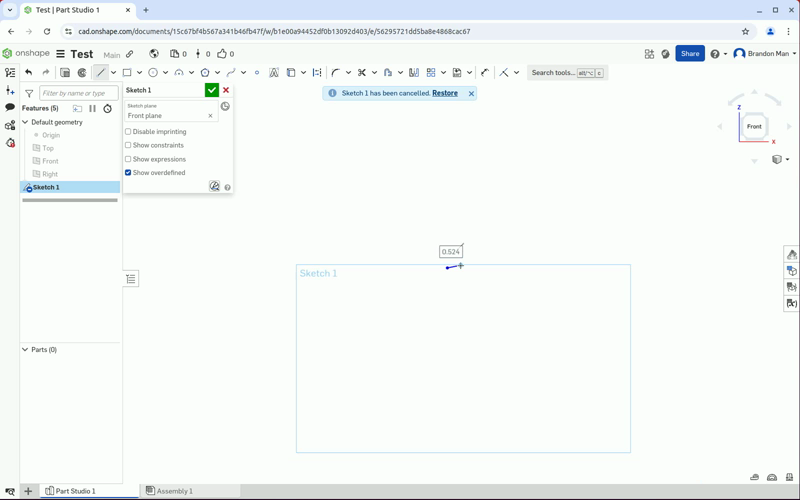
scroll(-6)
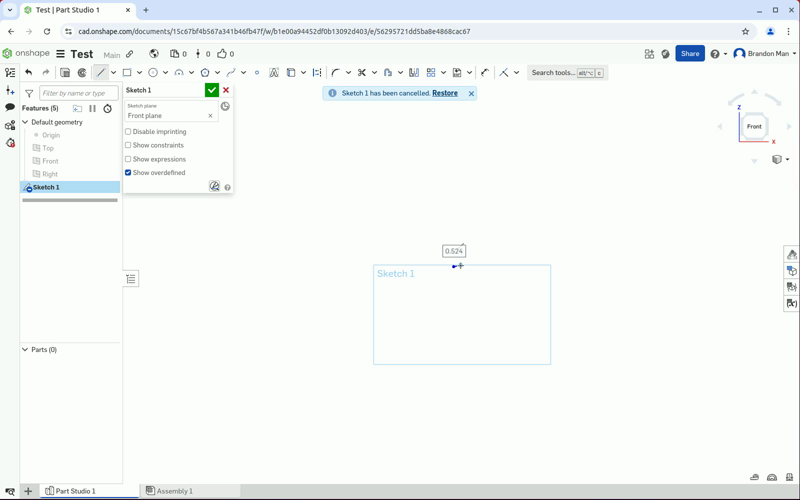
scroll(-6)
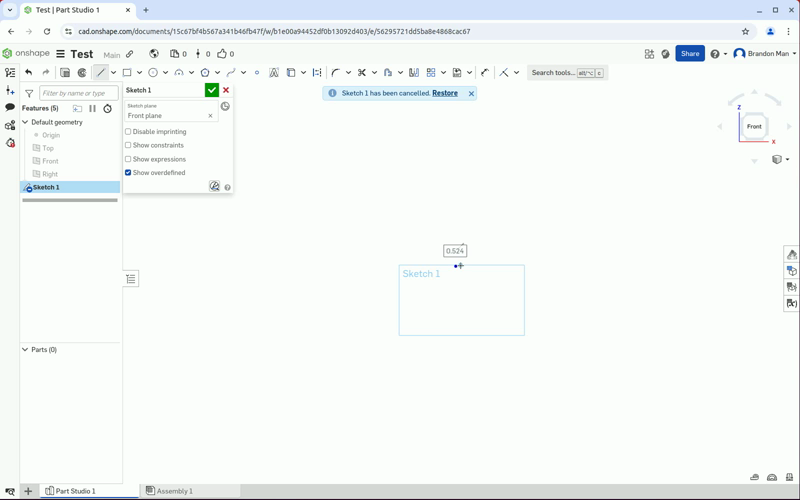
scroll(-6)
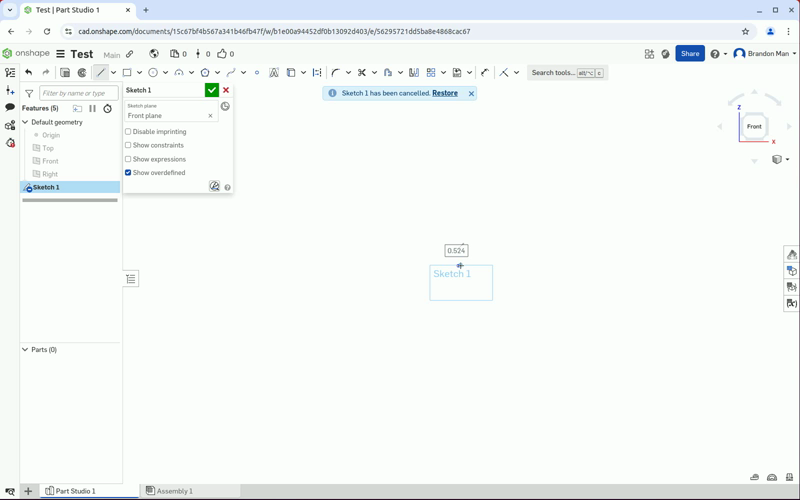
key_up(shift)
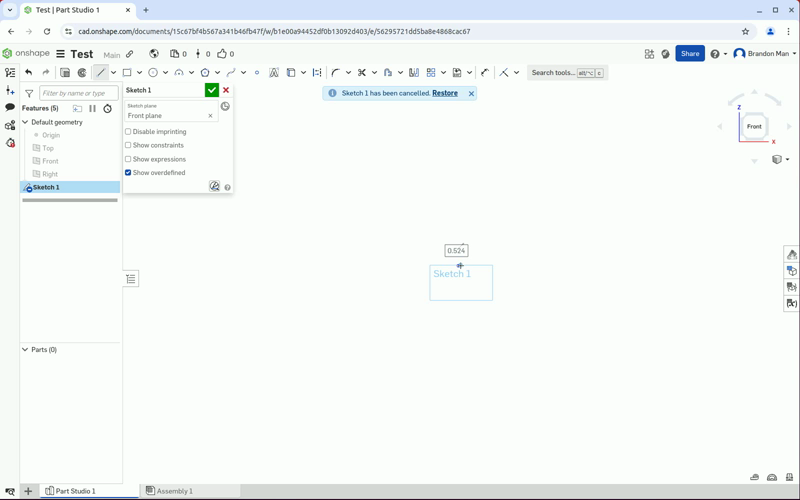
key(esc)
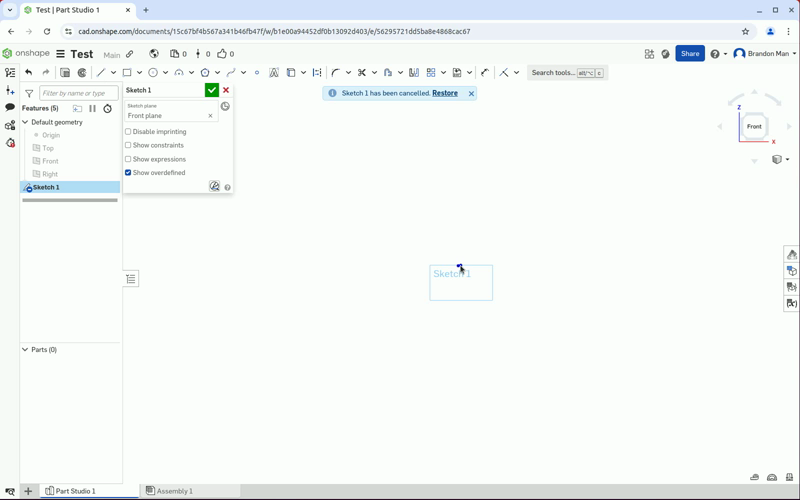
key(a)
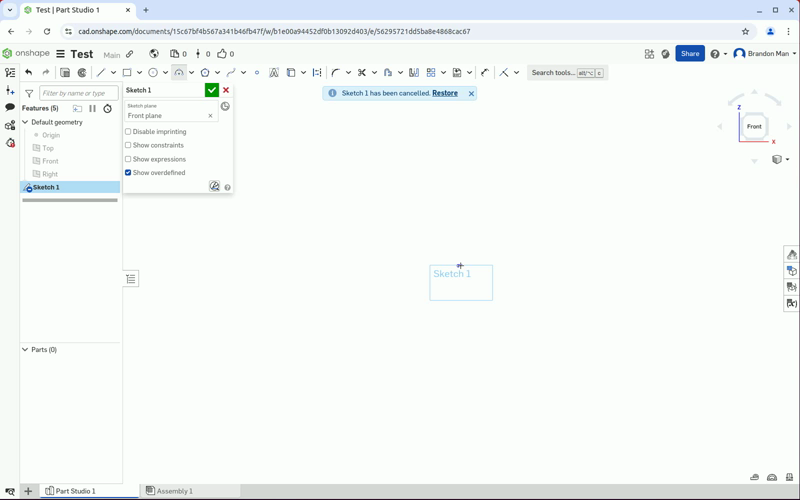
mouse_move(460, 265)
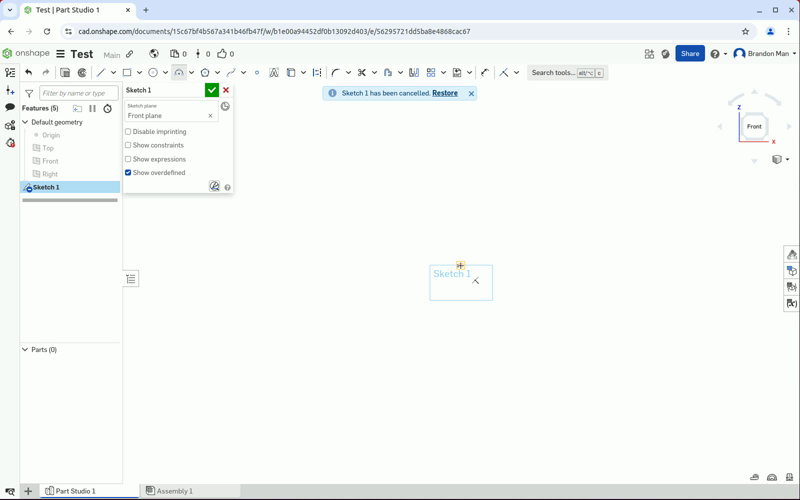
scroll(6)
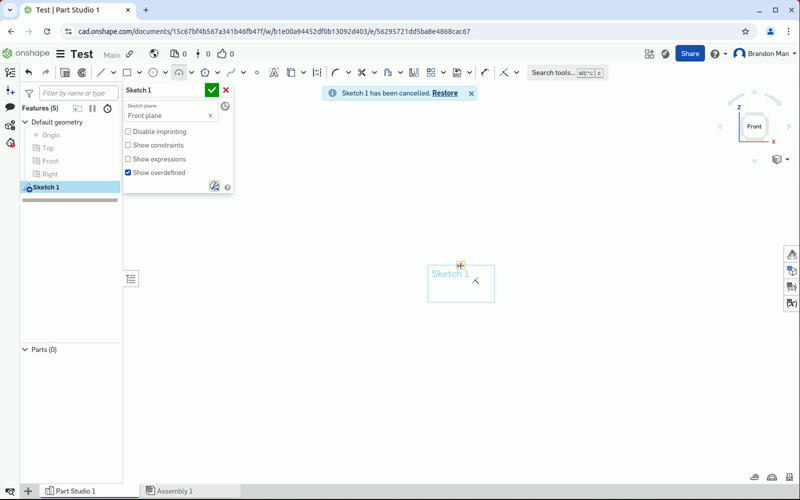
scroll(6)
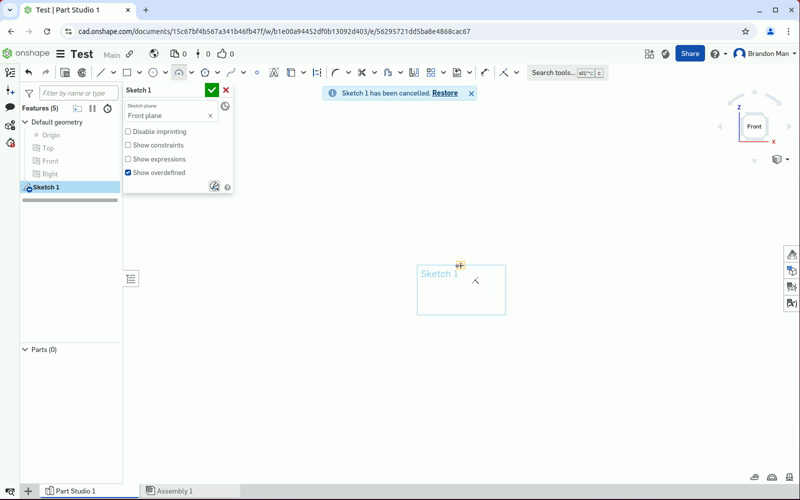
scroll(6)
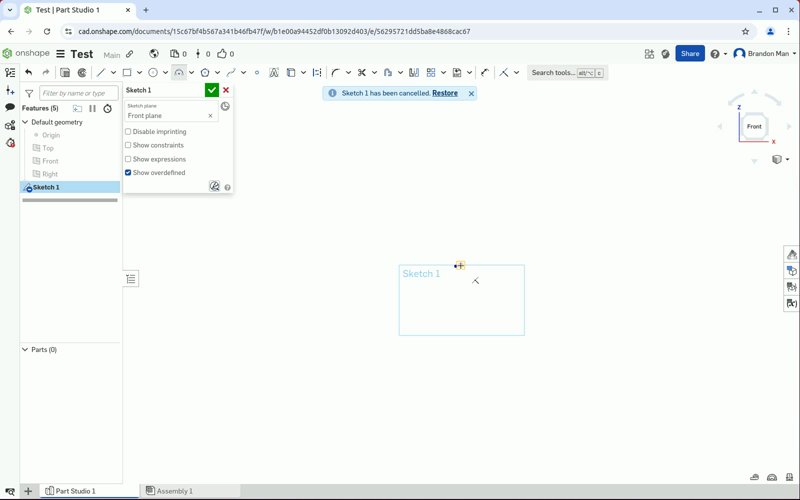
scroll(6)
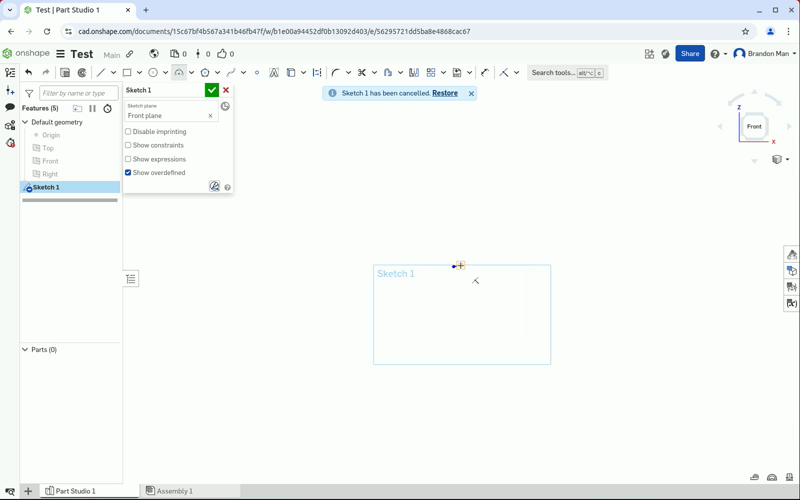
scroll(6)
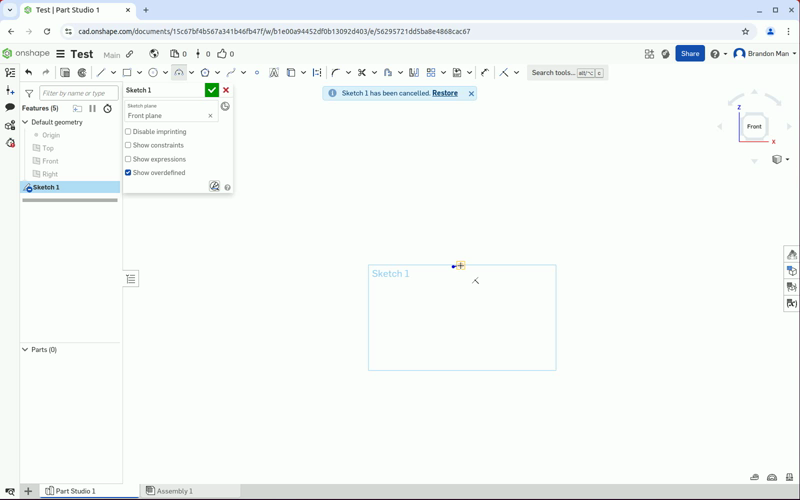
scroll(6)
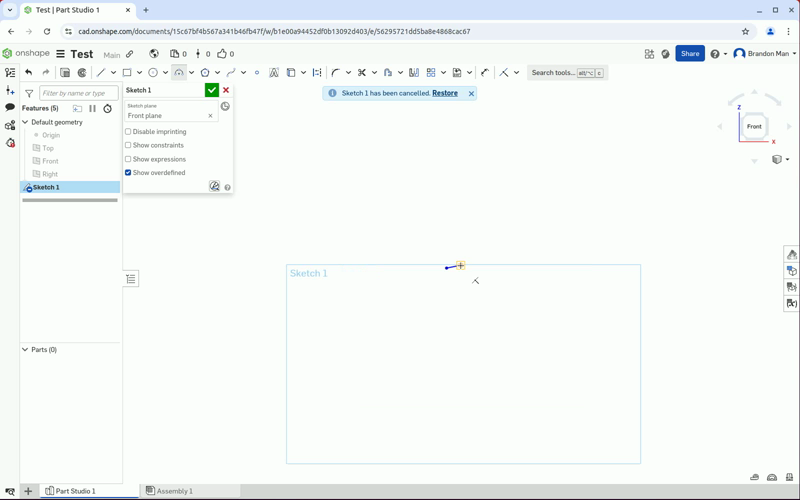
scroll(6)
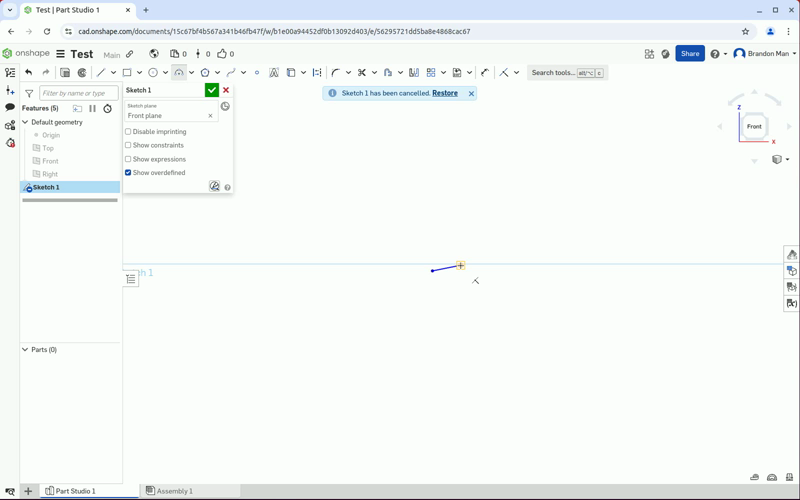
click(460, 265)
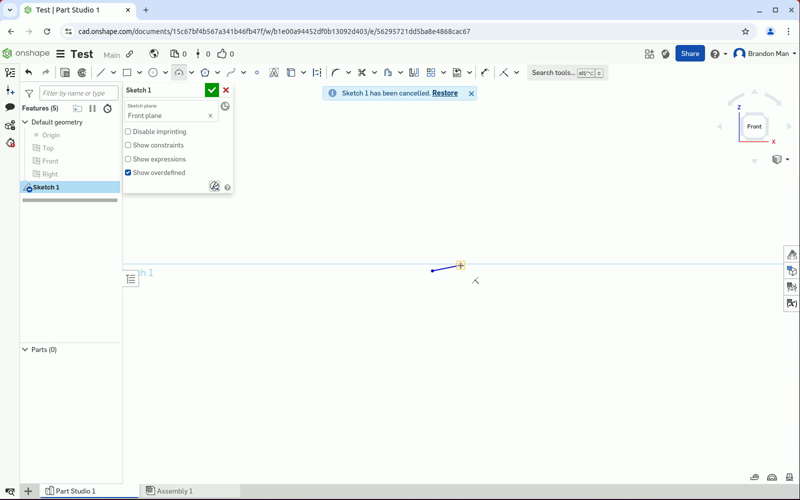
scroll(-6)
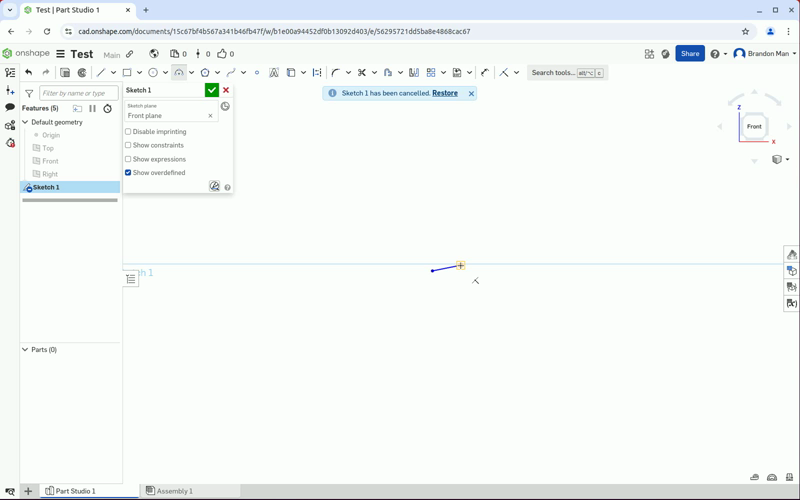
scroll(-6)
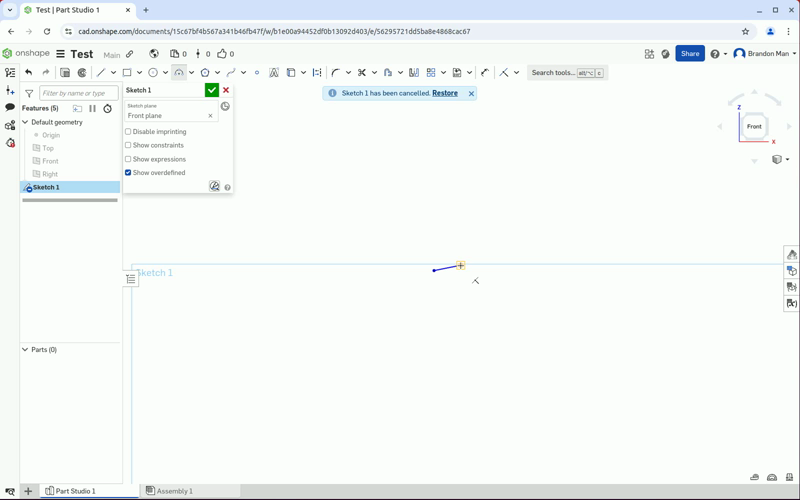
scroll(-6)
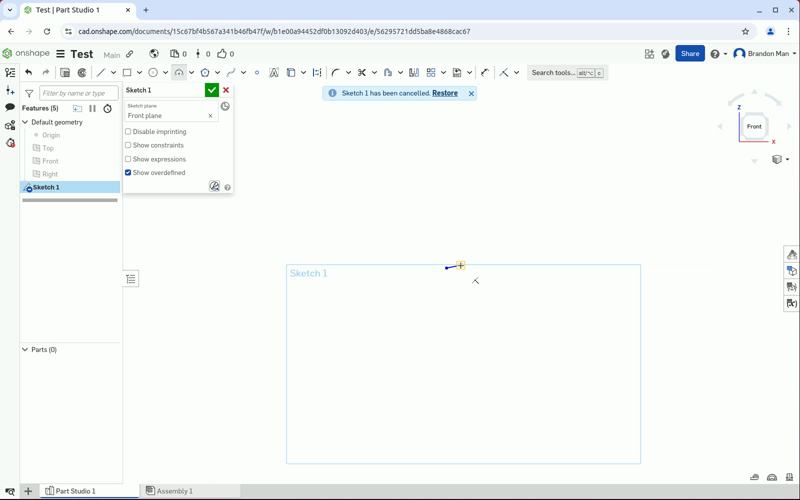
scroll(-6)
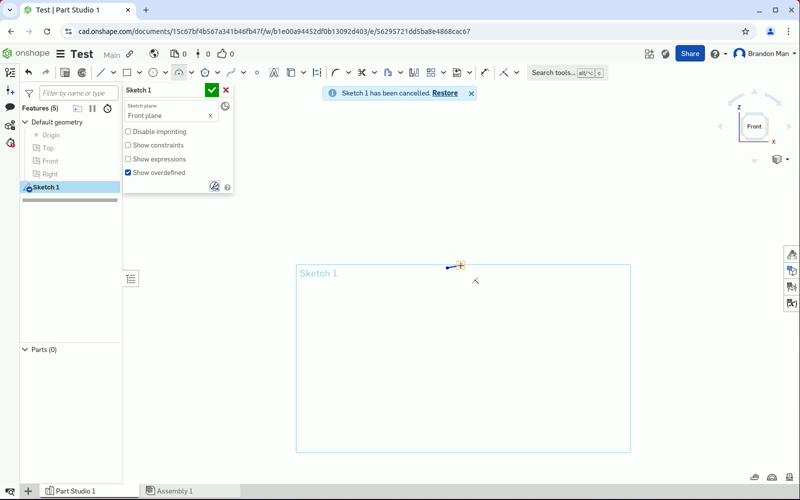
scroll(-6)
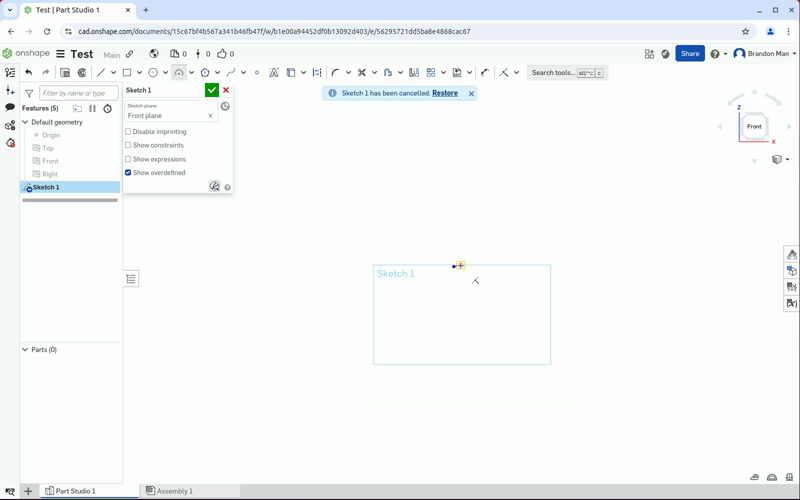
scroll(-6)
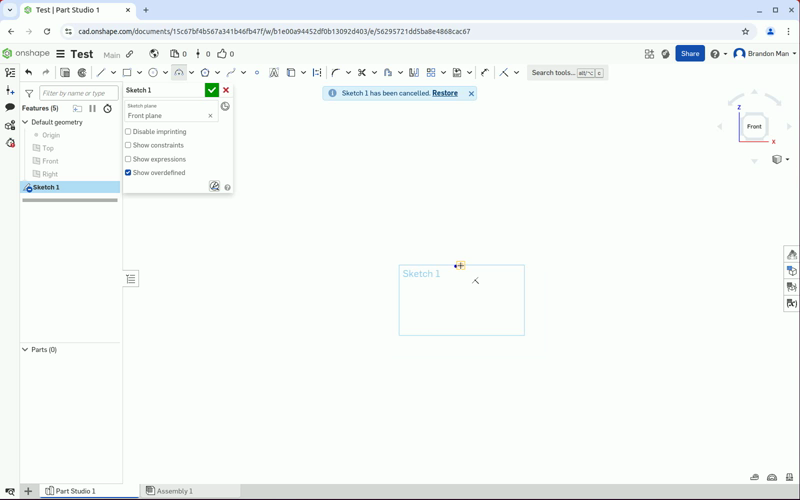
scroll(-6)
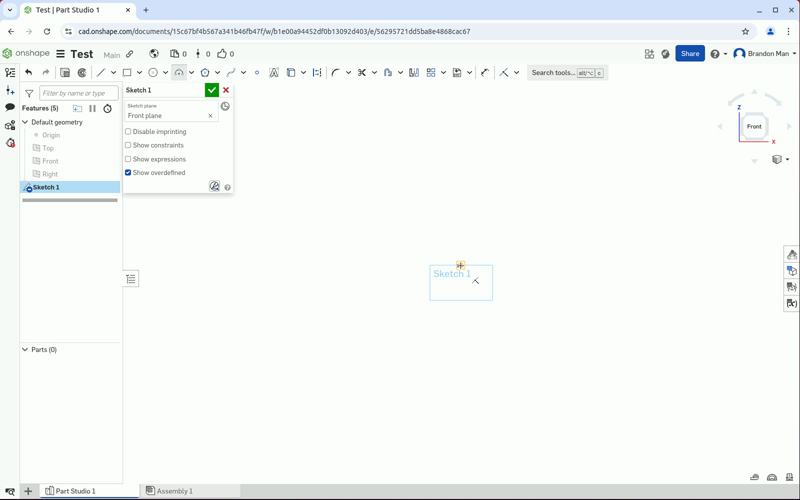
mouse_move(458, 265)
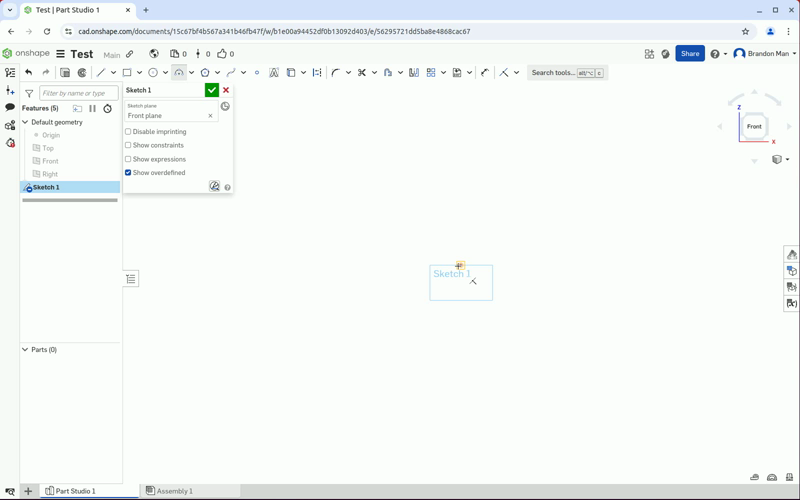
scroll(6)
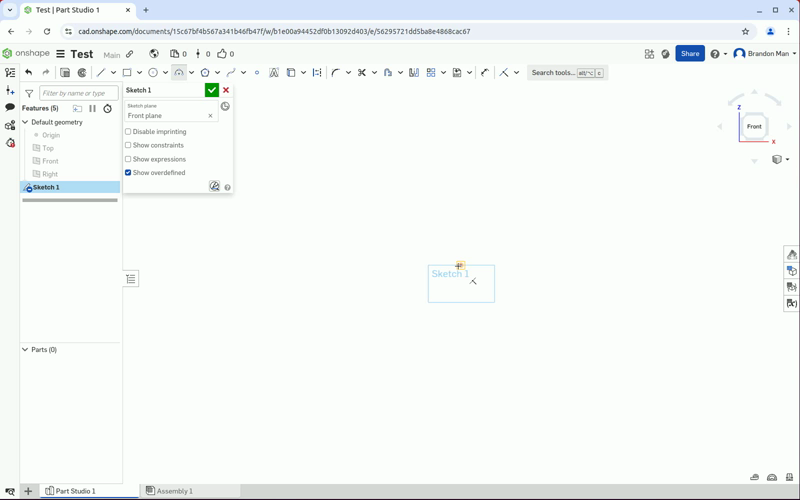
scroll(6)
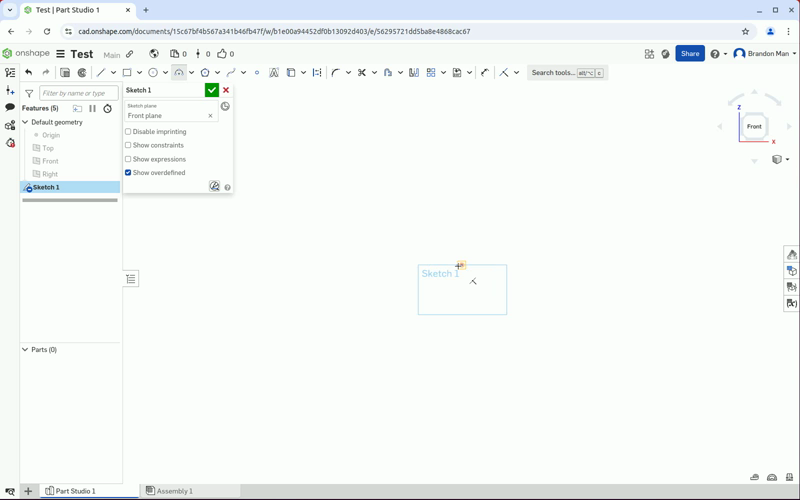
scroll(6)
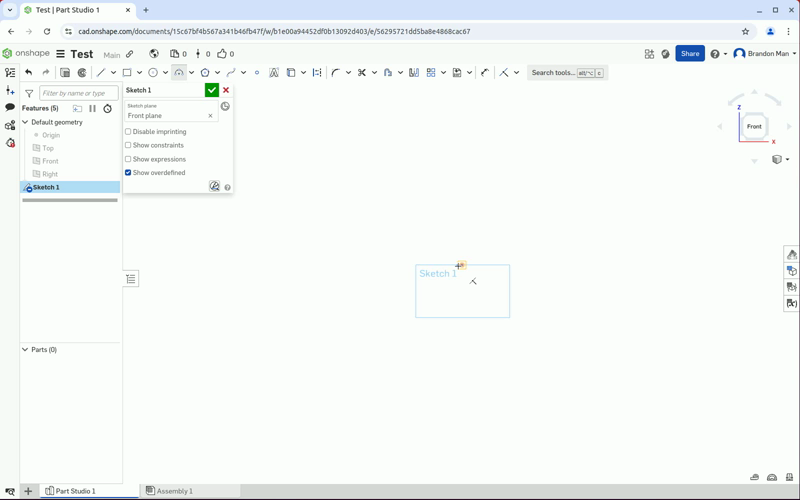
scroll(6)
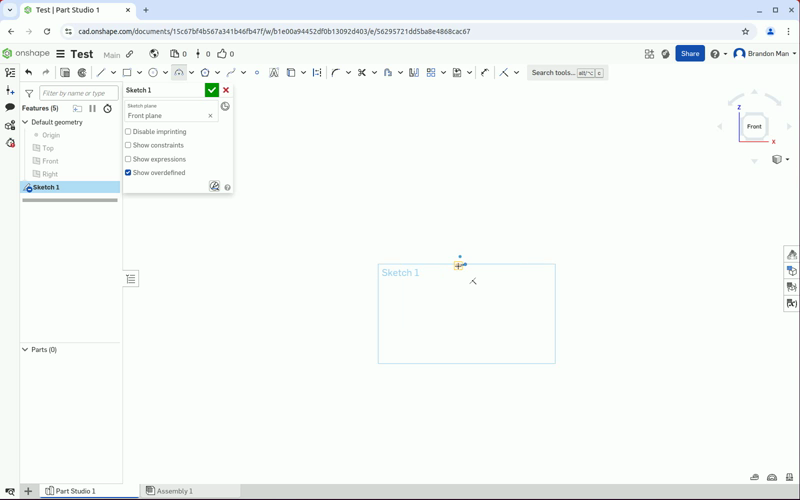
scroll(6)
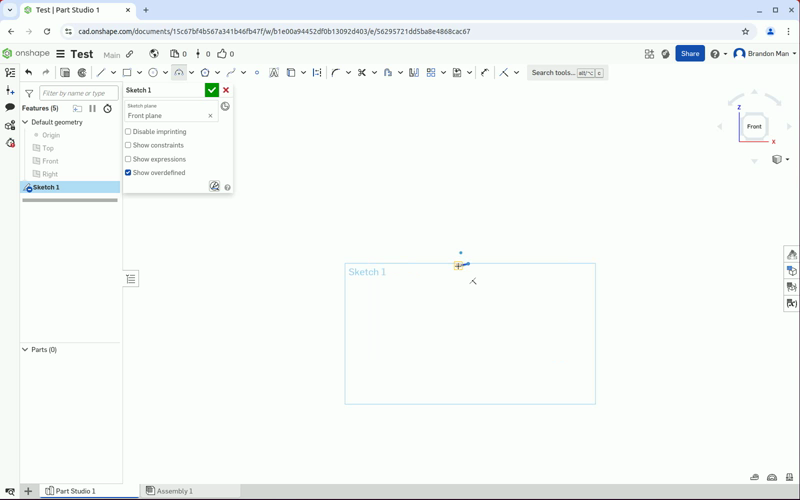
scroll(6)
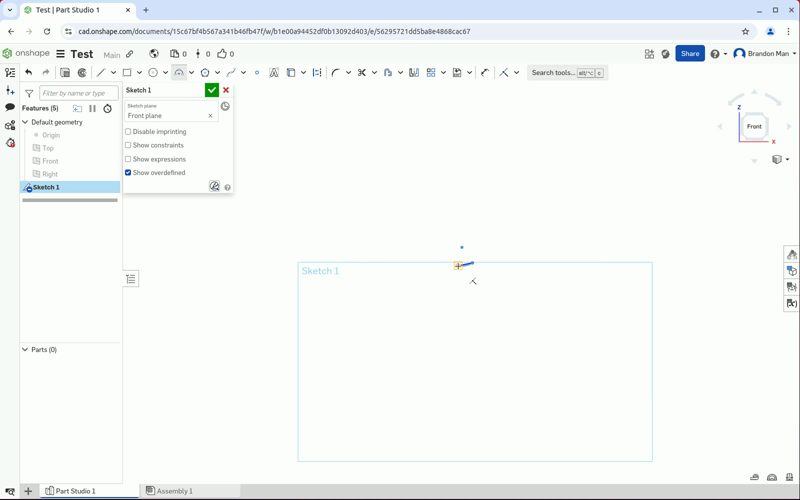
scroll(6)
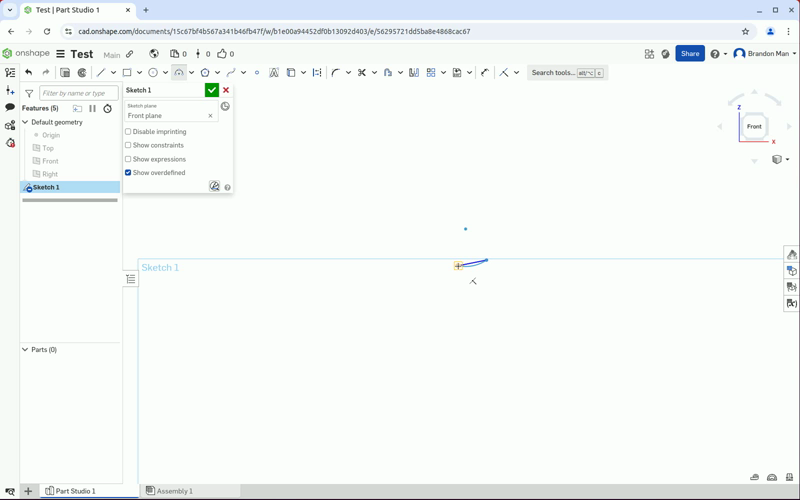
click(458, 265)
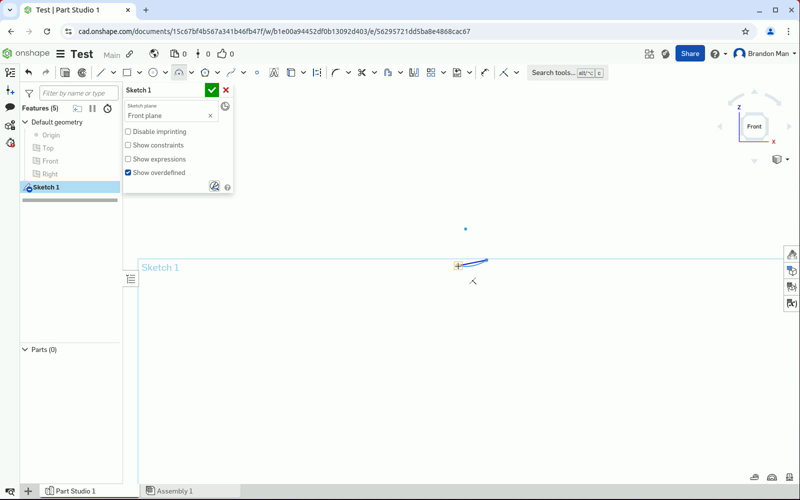
scroll(-6)
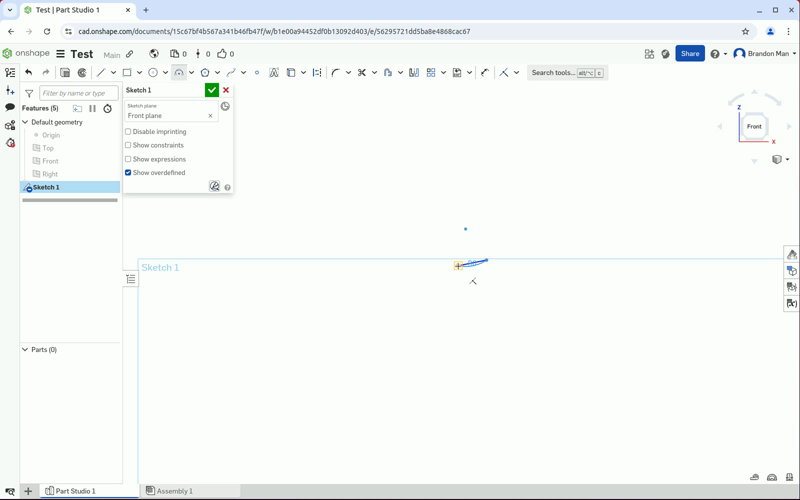
scroll(-6)
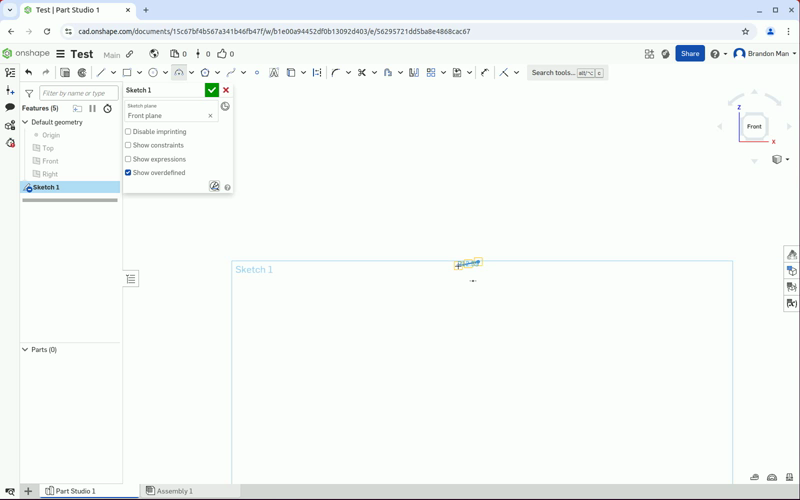
scroll(-6)
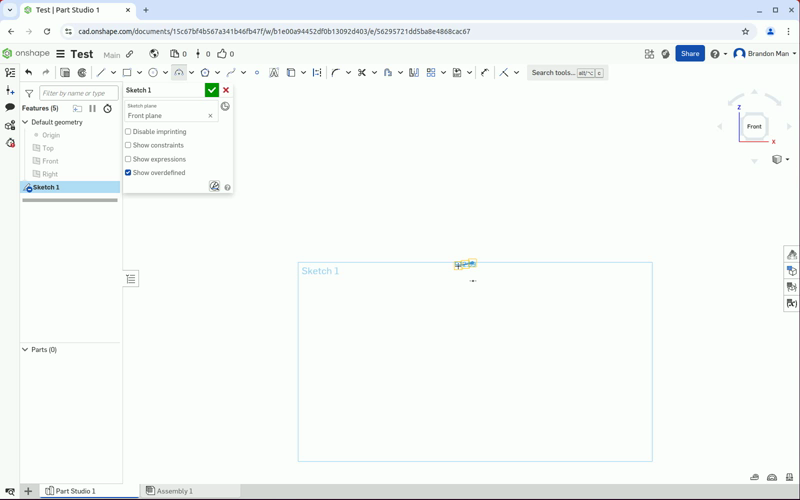
scroll(-6)
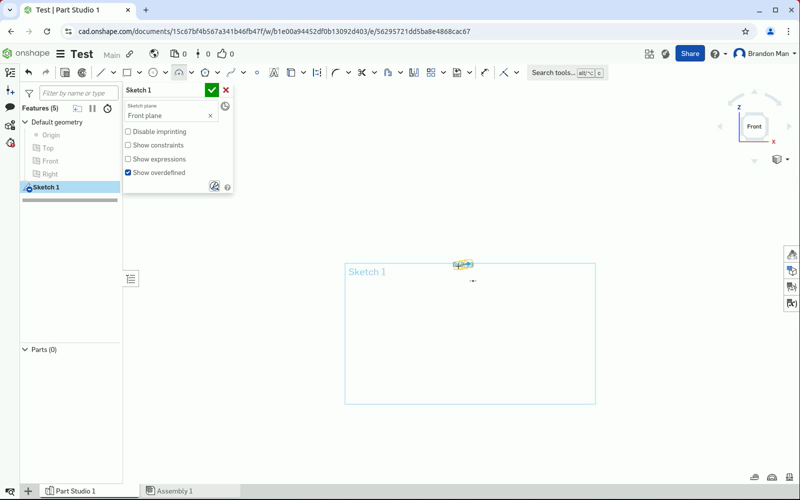
scroll(-6)
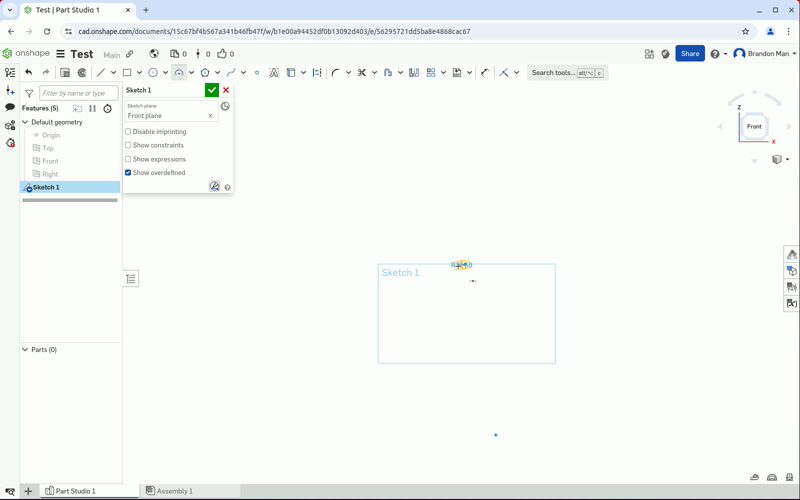
scroll(-6)
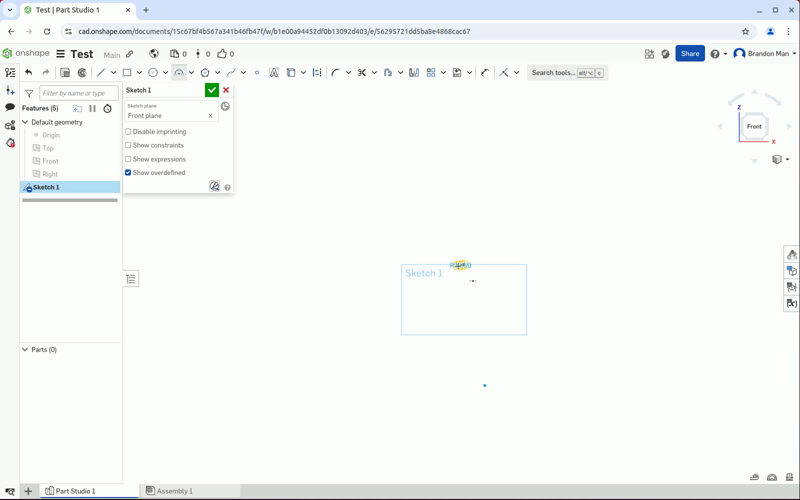
scroll(-6)
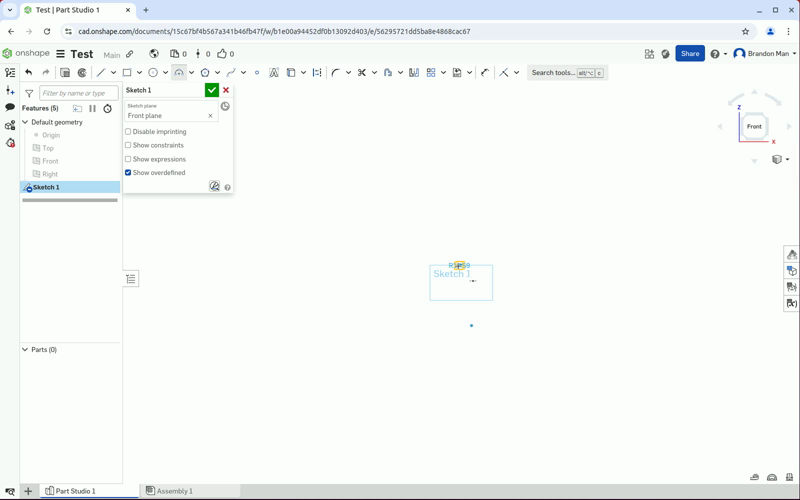
key_down(shift)
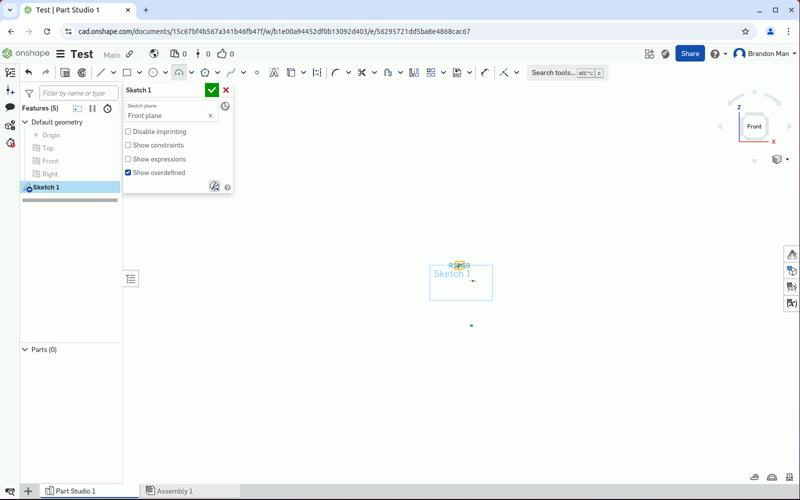
mouse_move(459, 265)
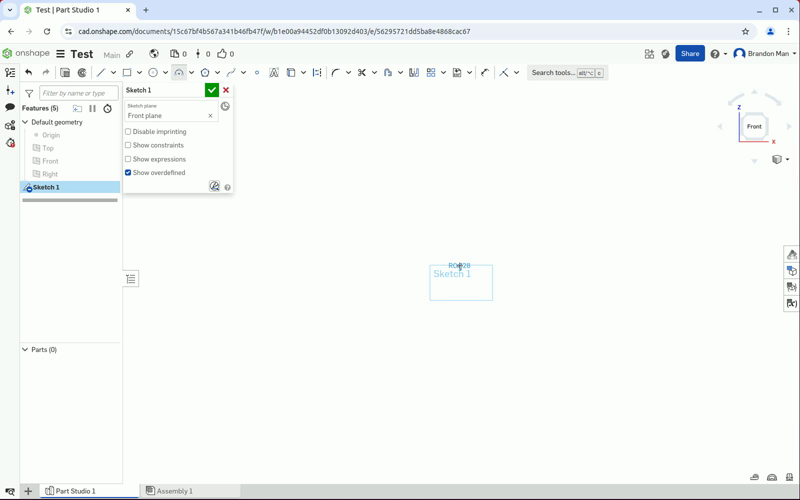
scroll(6)
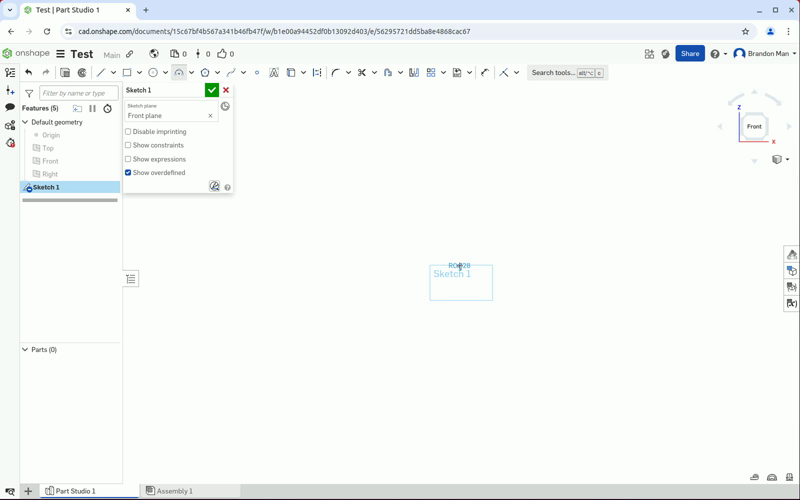
scroll(6)
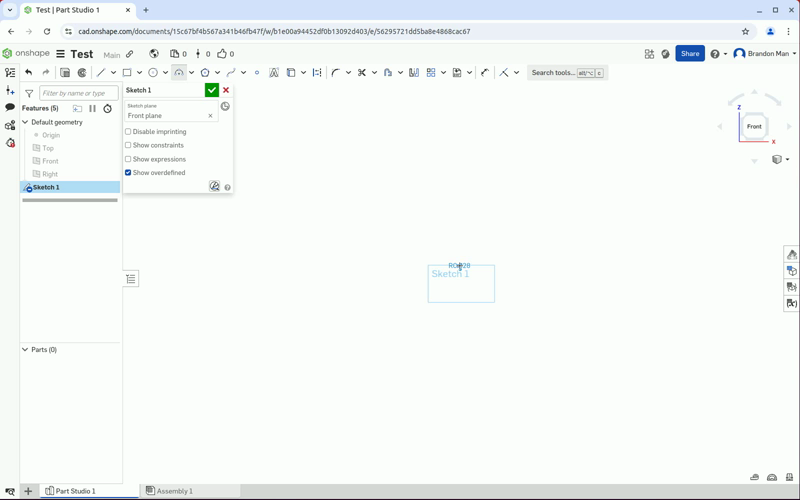
scroll(6)
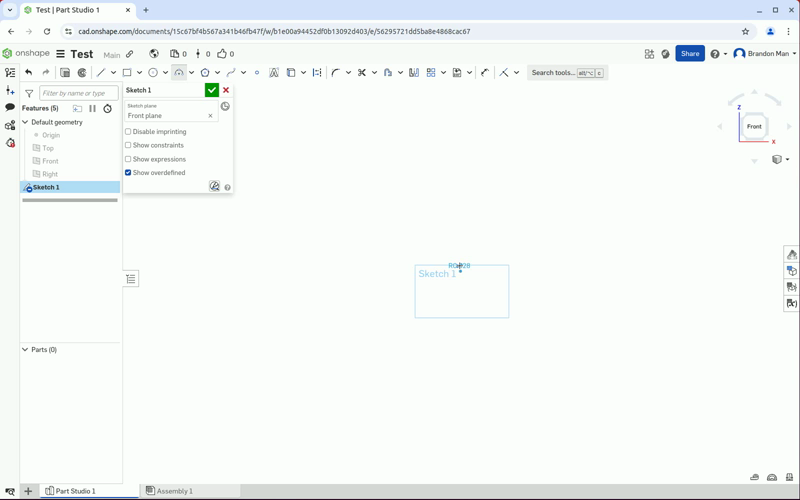
scroll(6)
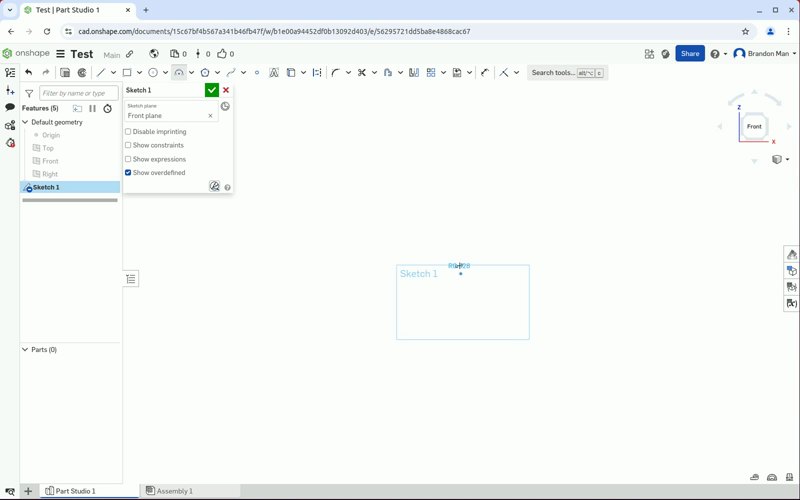
scroll(6)
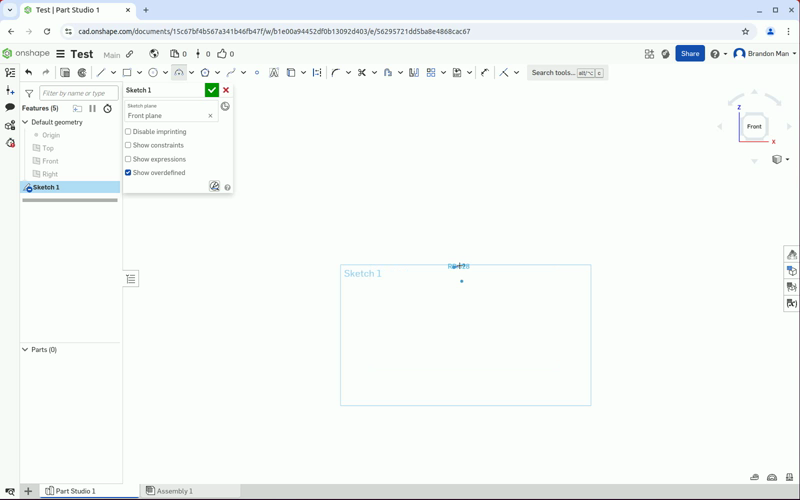
scroll(6)
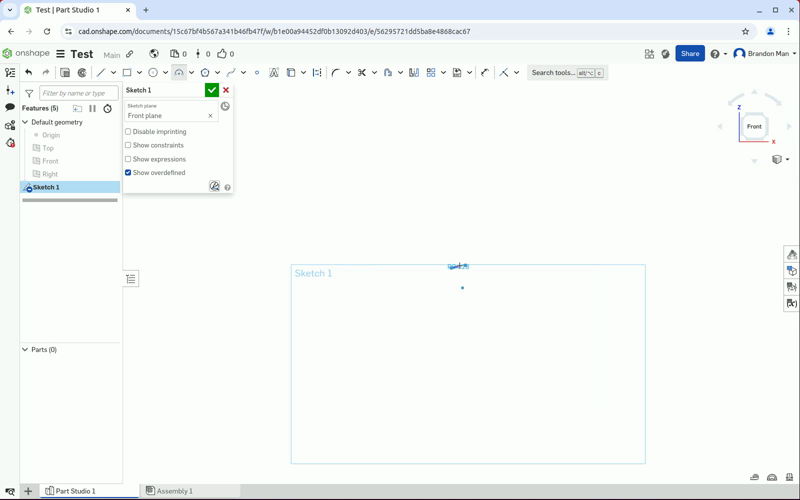
scroll(6)
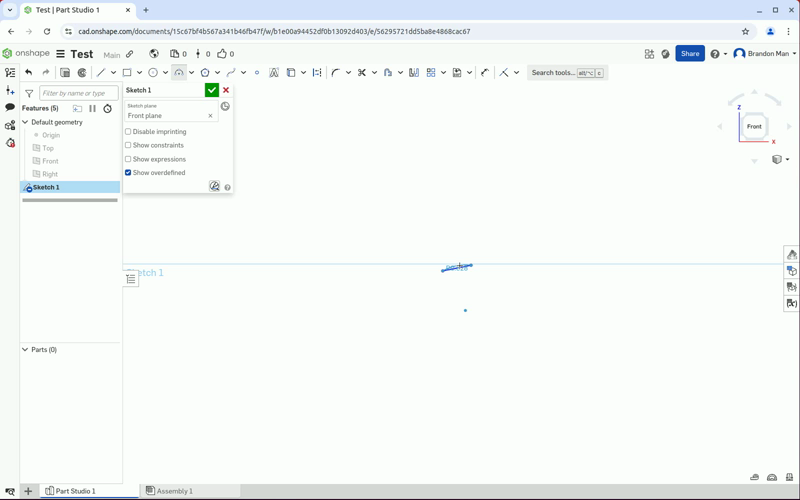
click(459, 265)
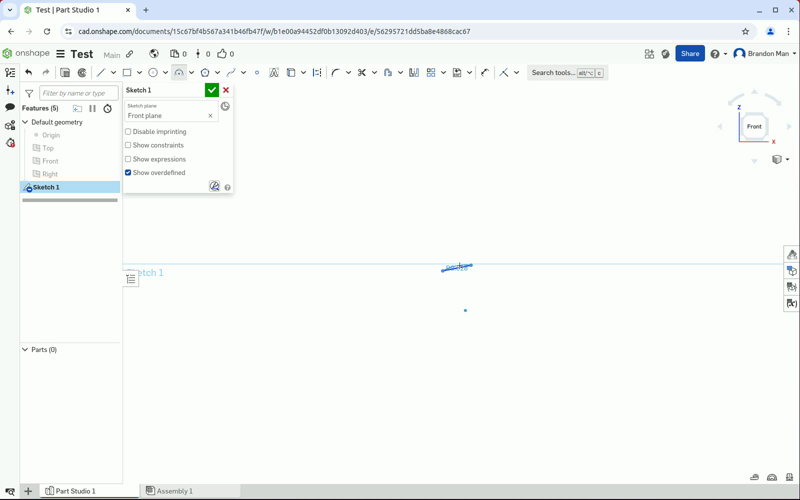
scroll(-6)
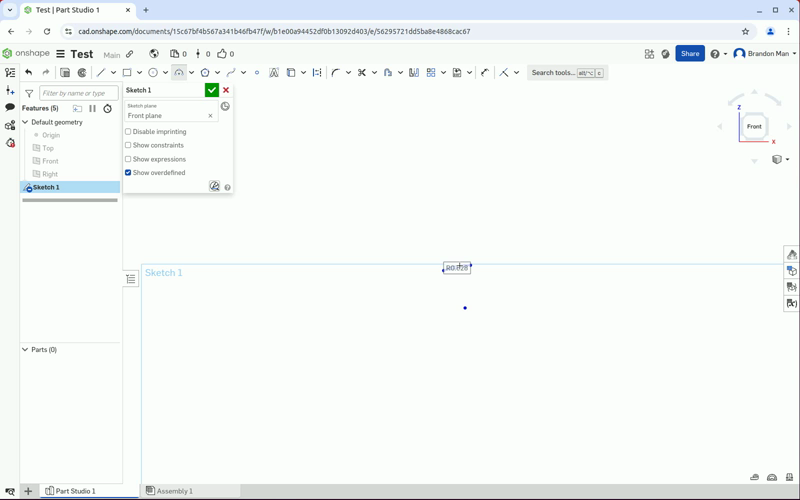
scroll(-6)
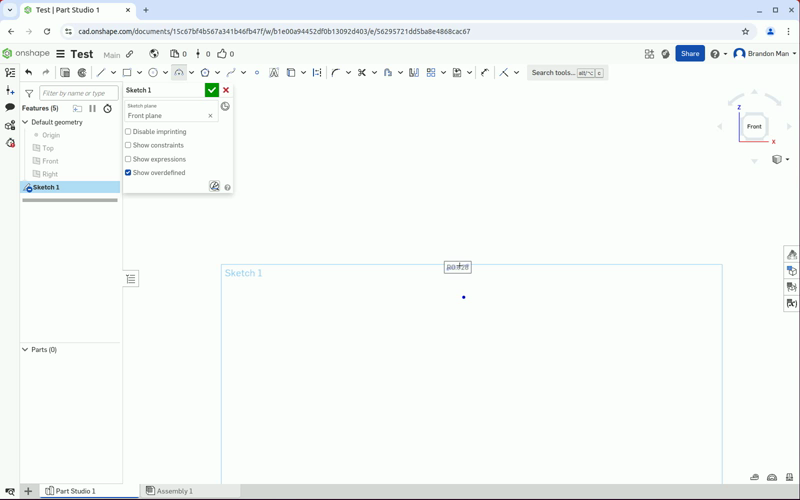
scroll(-6)
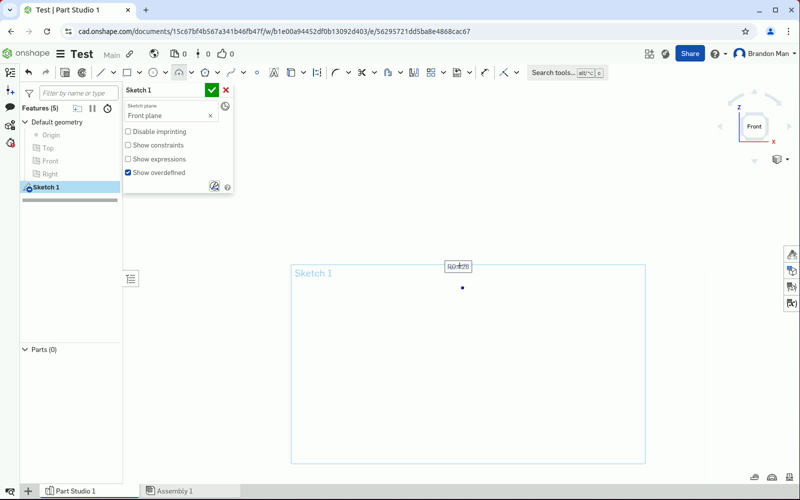
scroll(-6)
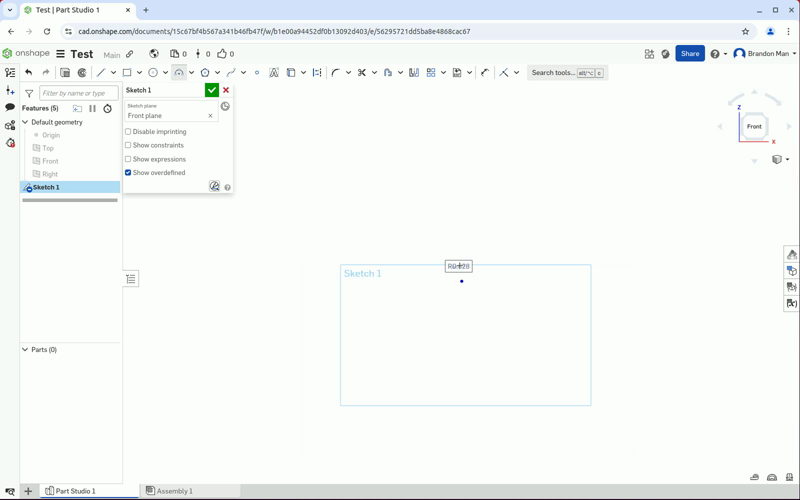
scroll(-6)
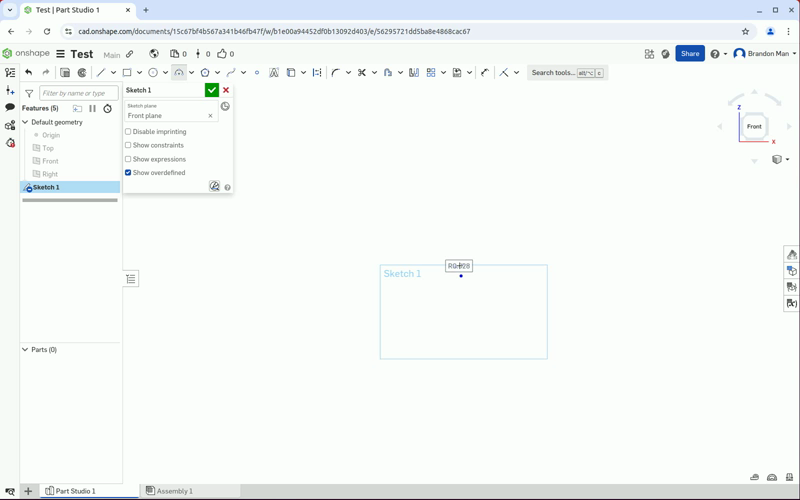
scroll(-6)
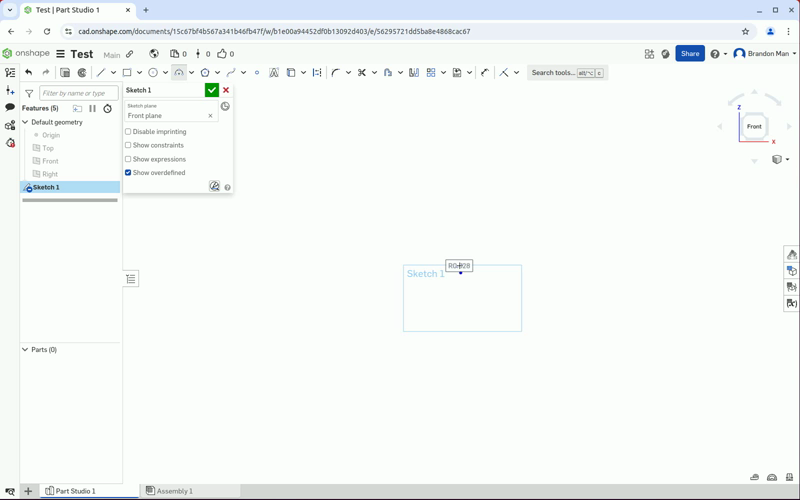
scroll(-6)
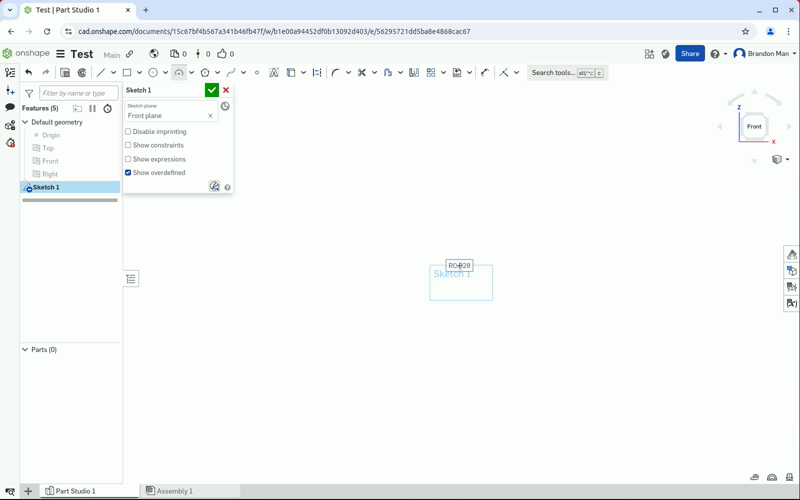
key_up(shift)
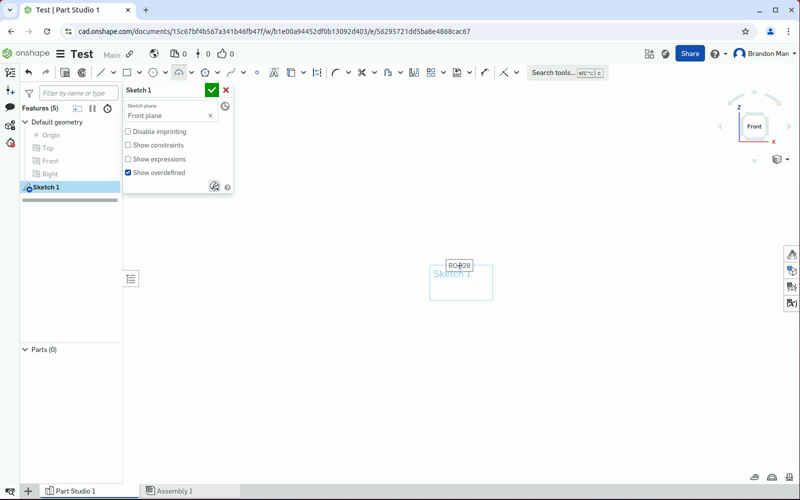
key(esc)
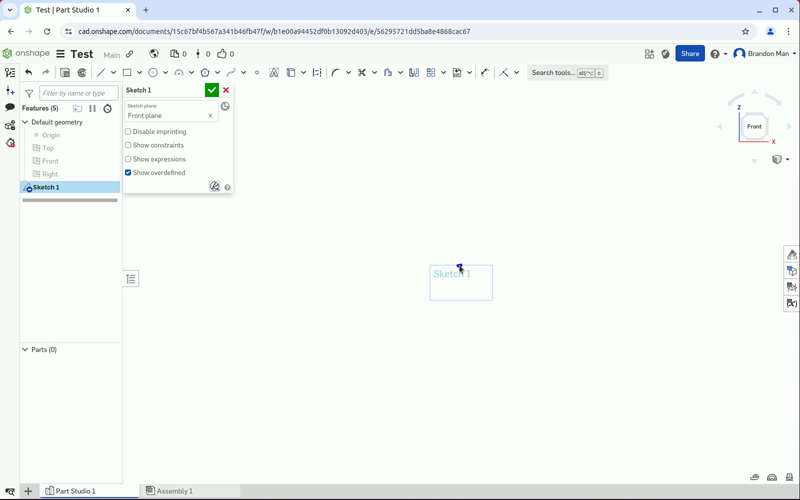
mouse_move(458, 265)
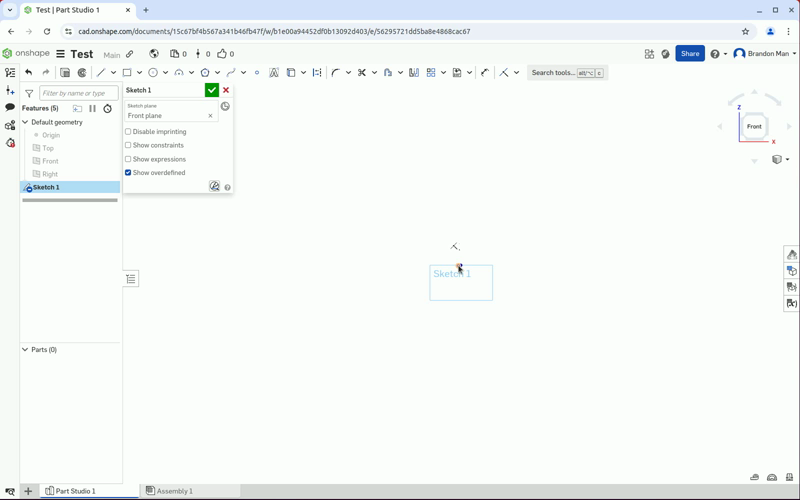
scroll(6)
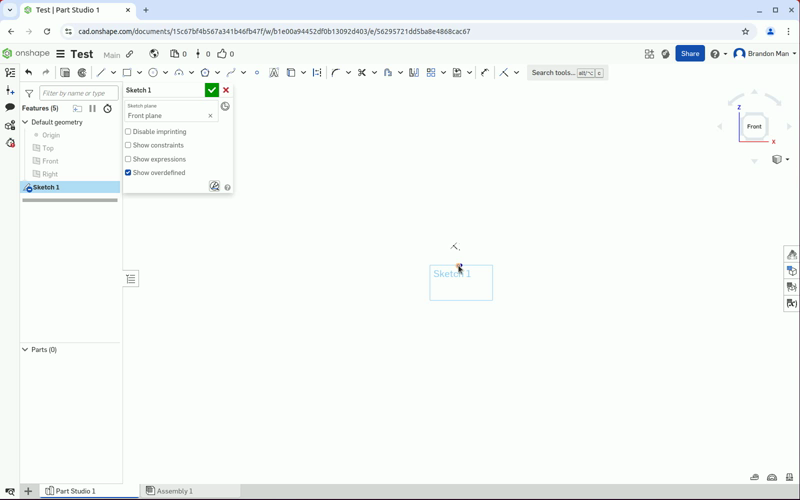
scroll(6)
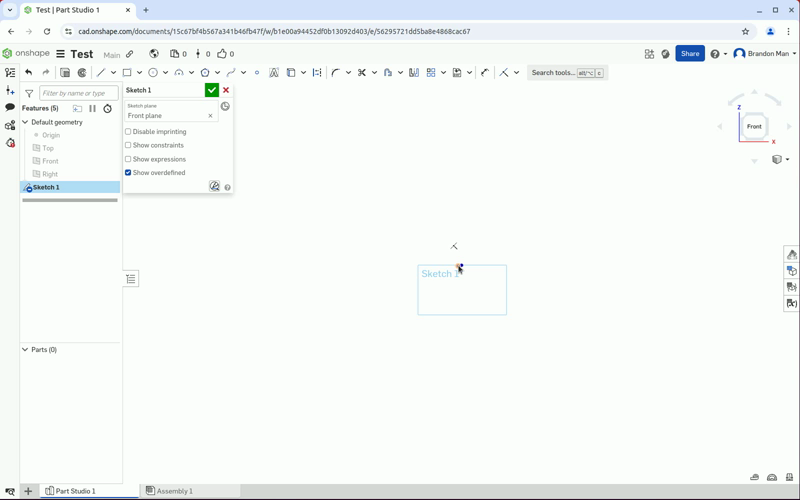
scroll(6)
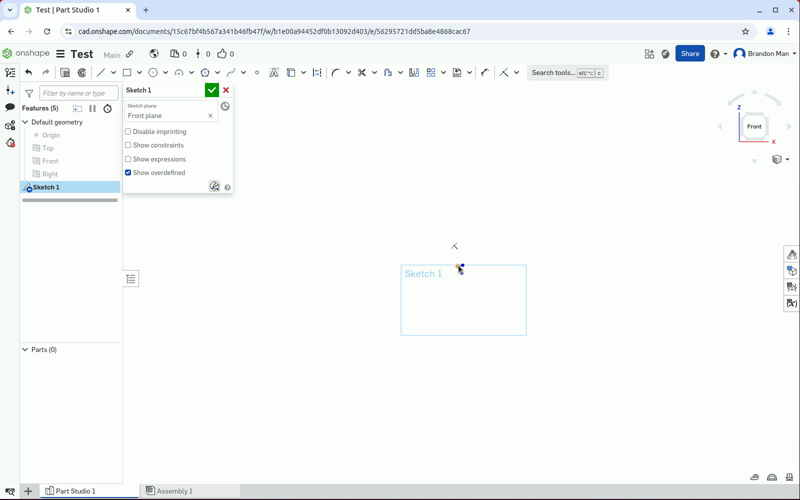
scroll(6)
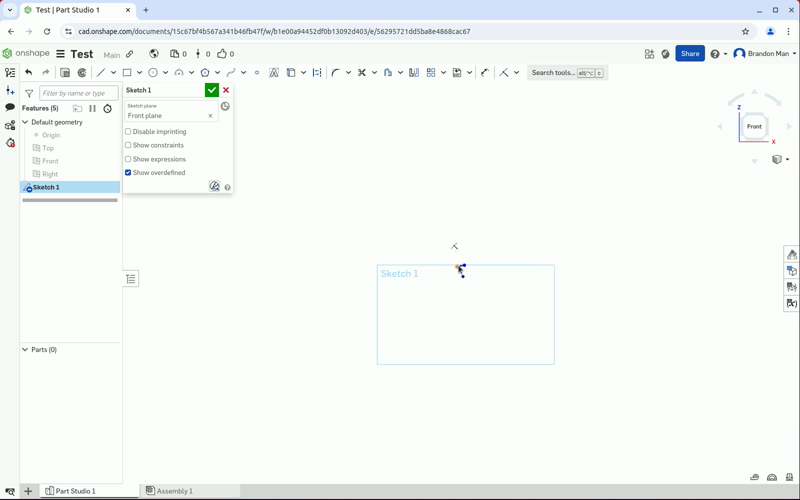
scroll(6)
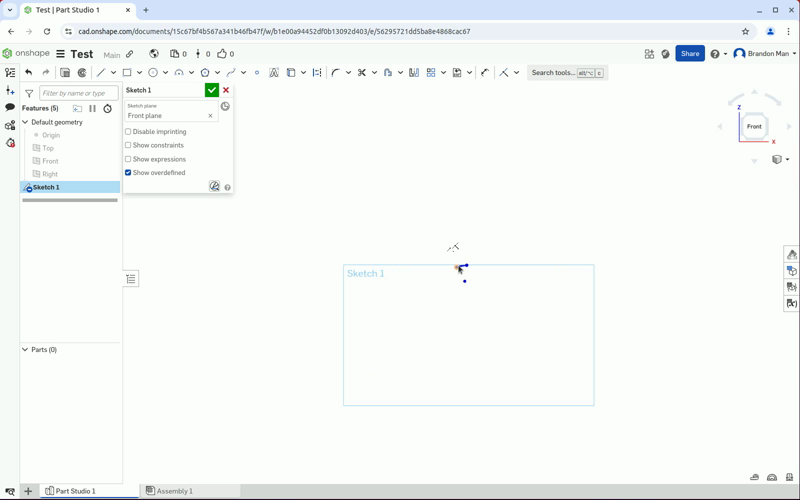
scroll(6)
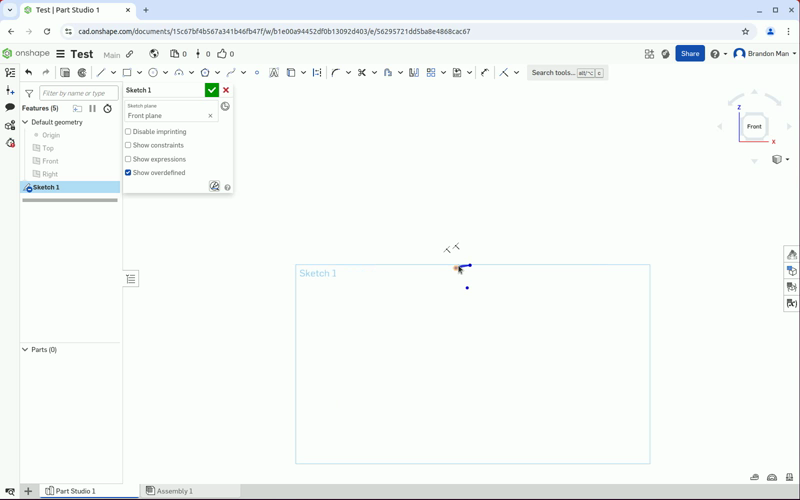
scroll(6)
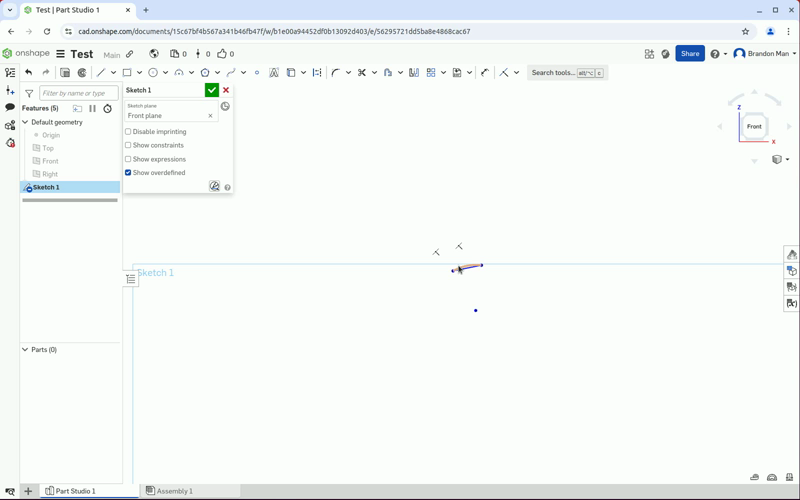
click(458, 265)
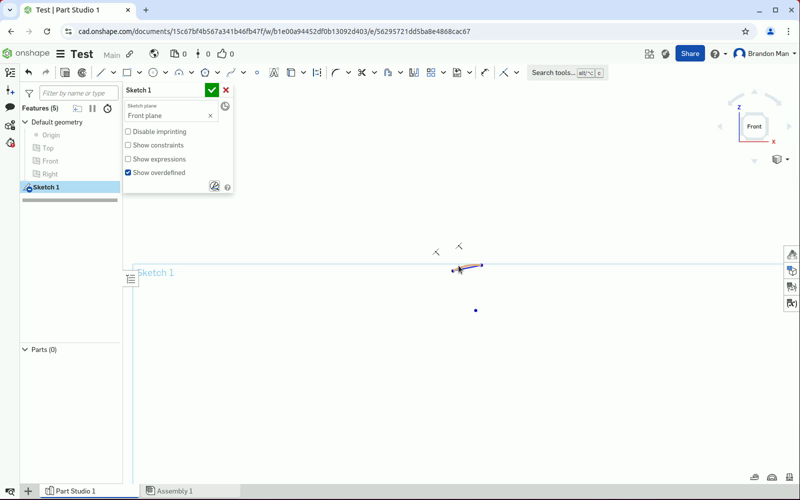
scroll(-6)
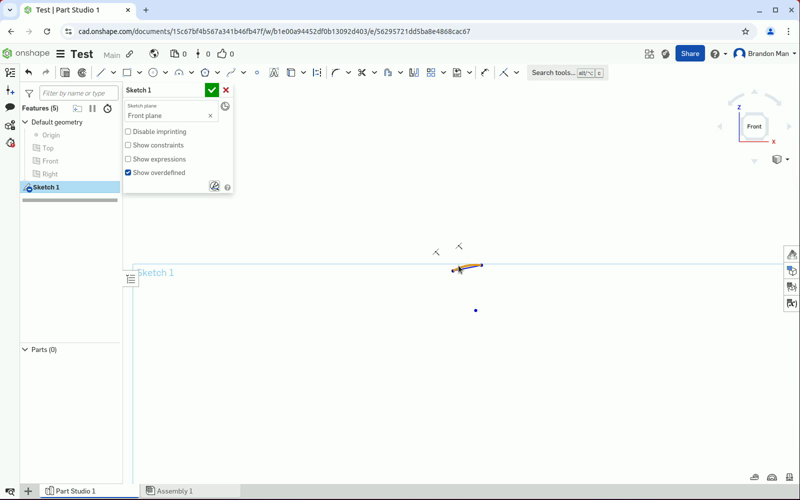
scroll(-6)
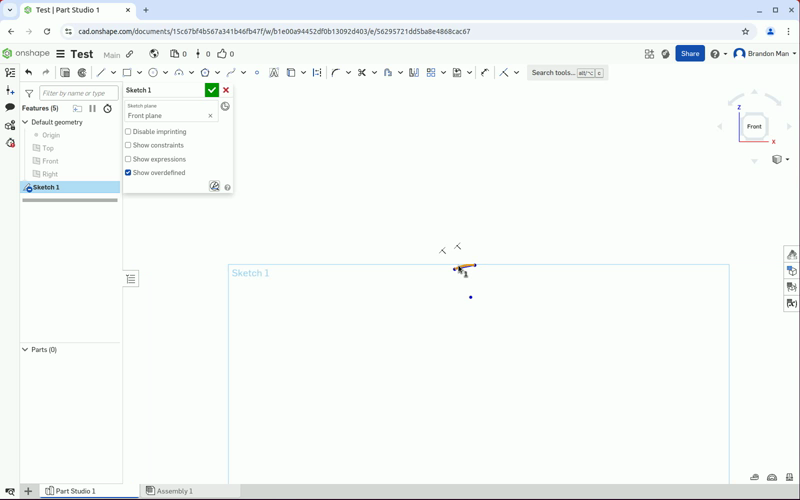
scroll(-6)
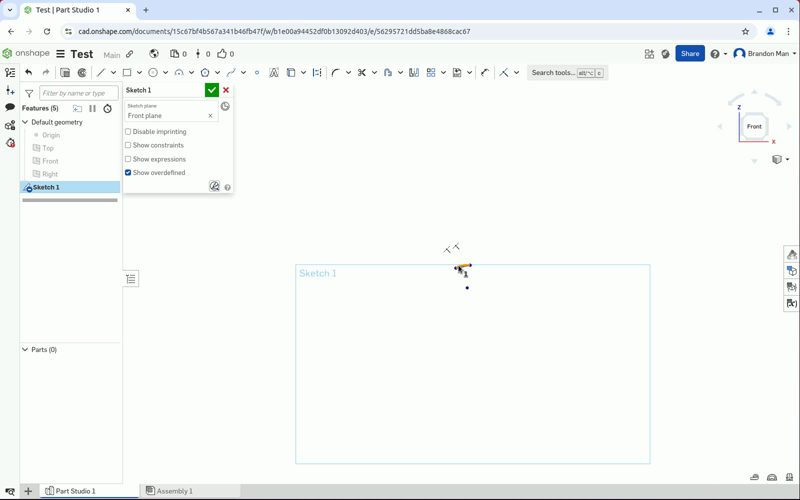
scroll(-6)
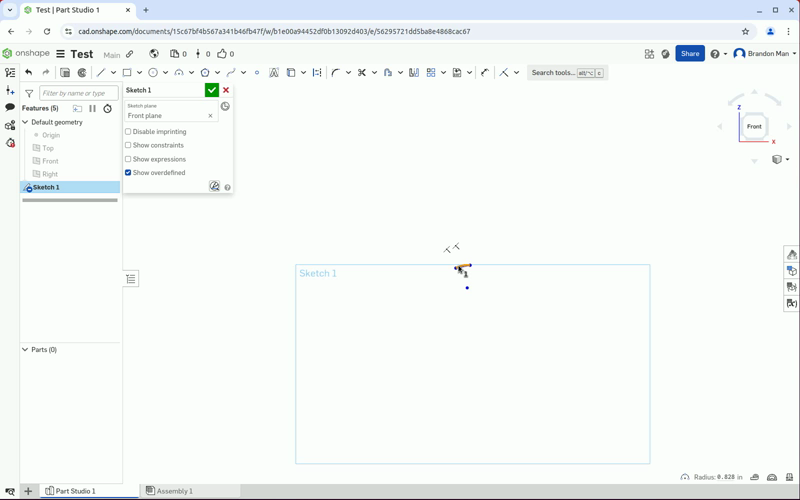
scroll(-6)
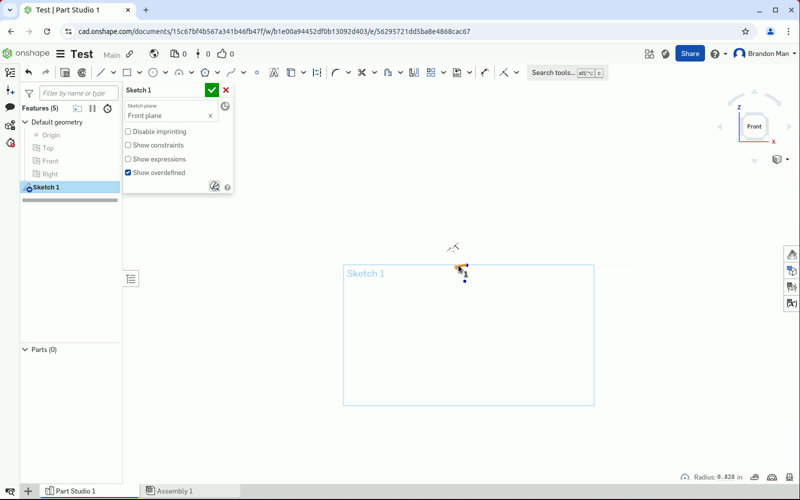
scroll(-6)
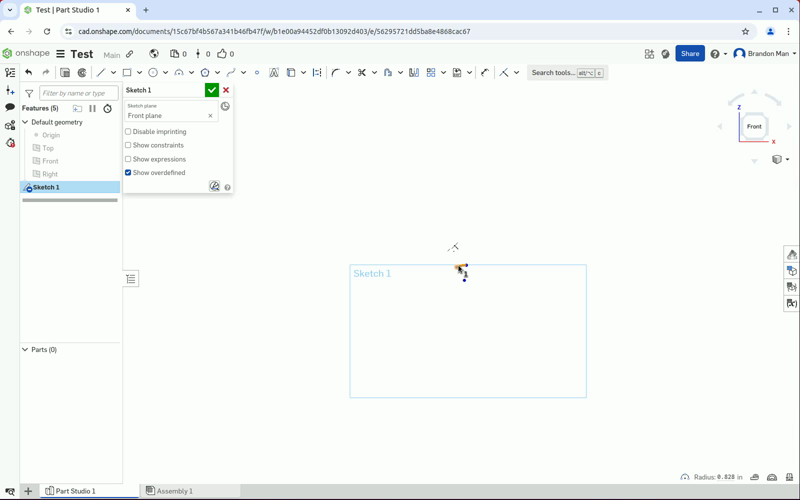
scroll(-6)
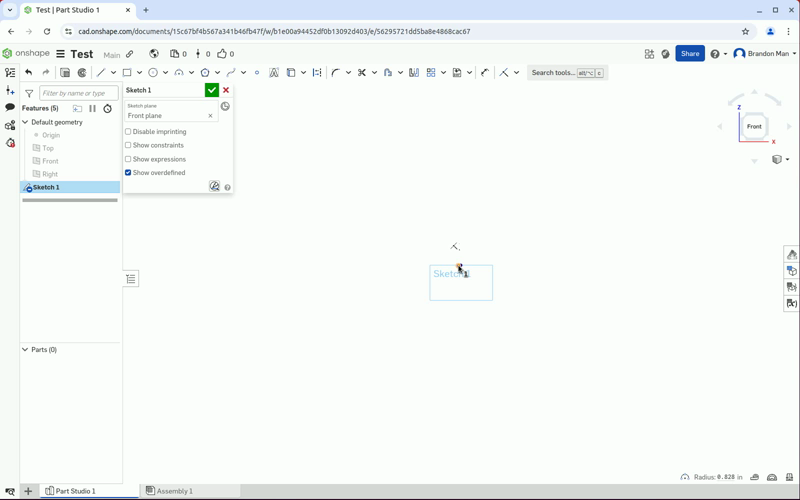
mouse_move(73, 352)
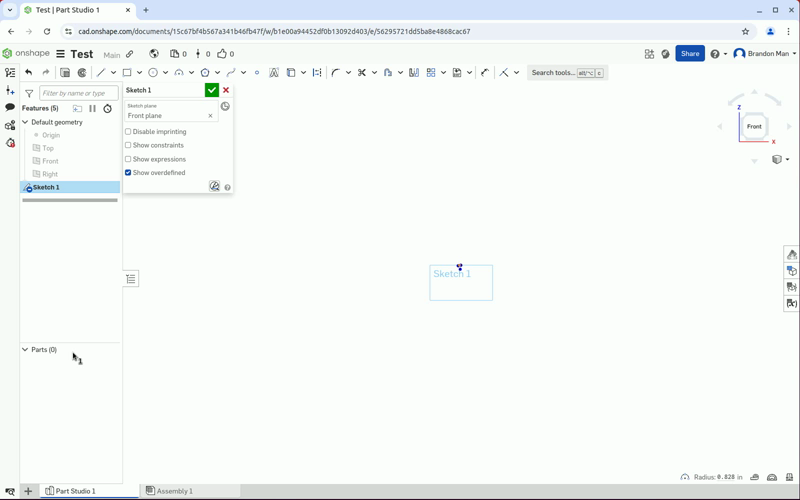
key(shift+y)
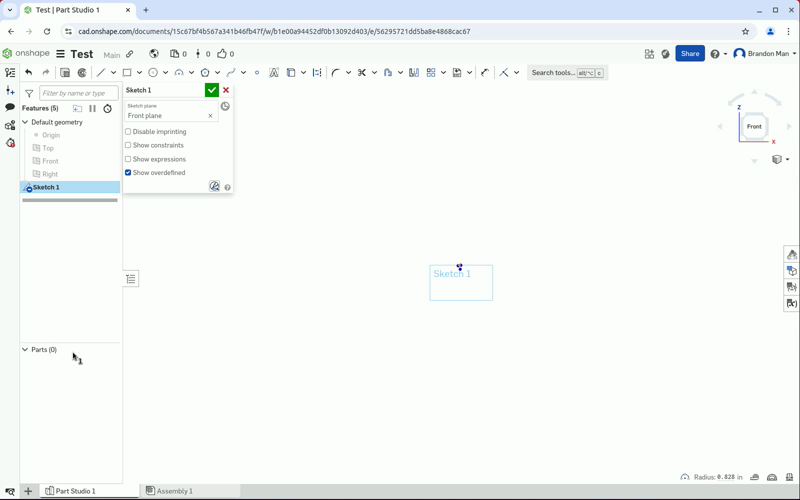
key(shift+e)
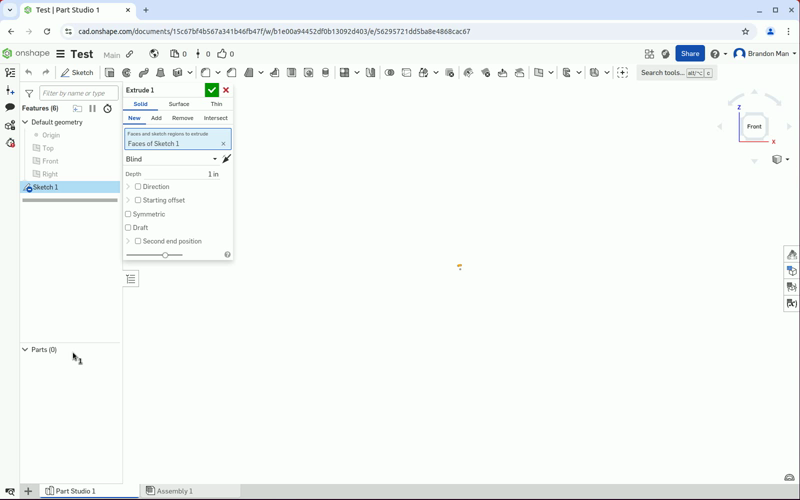
mouse_move(143, 106)
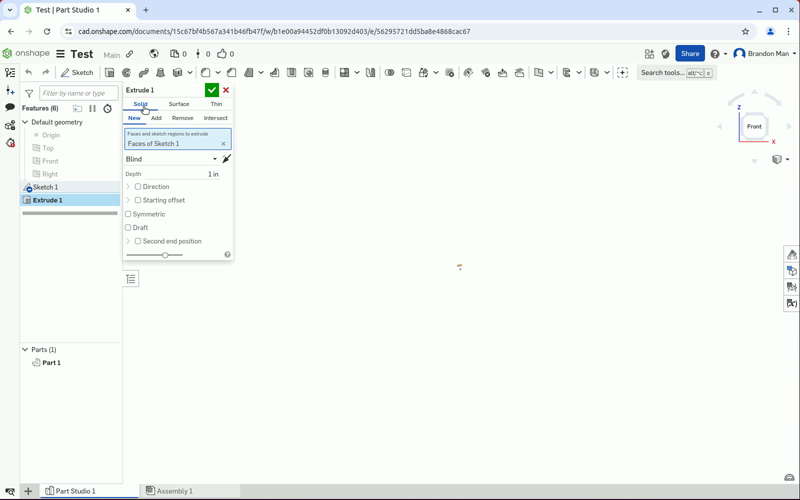
click(143, 106)
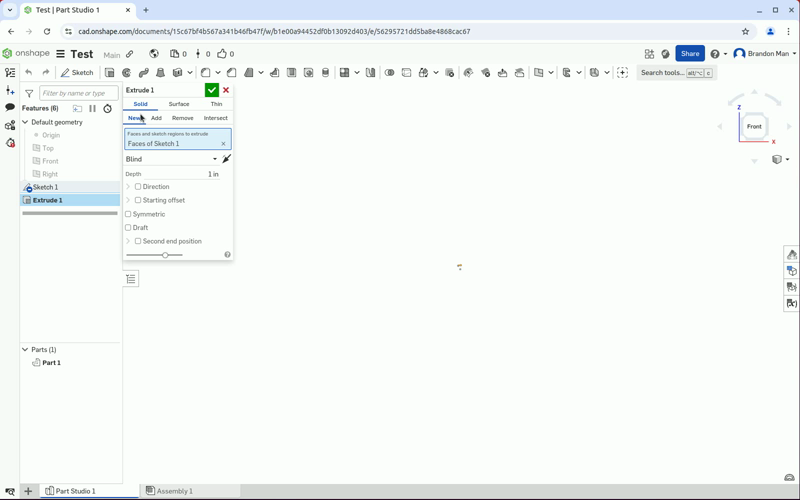
mouse_move(137, 120)
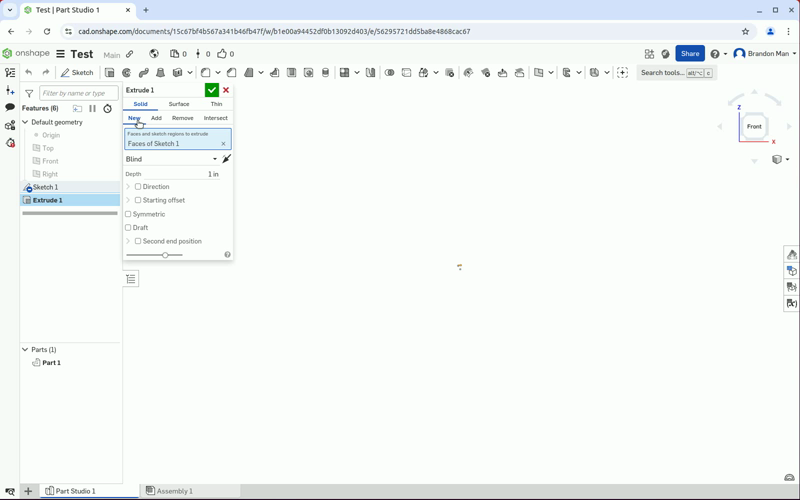
click(137, 120)
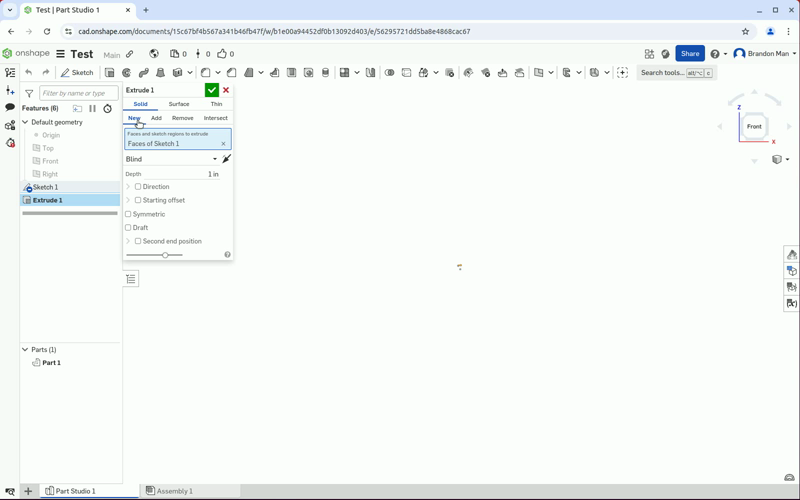
key(tab, 4)
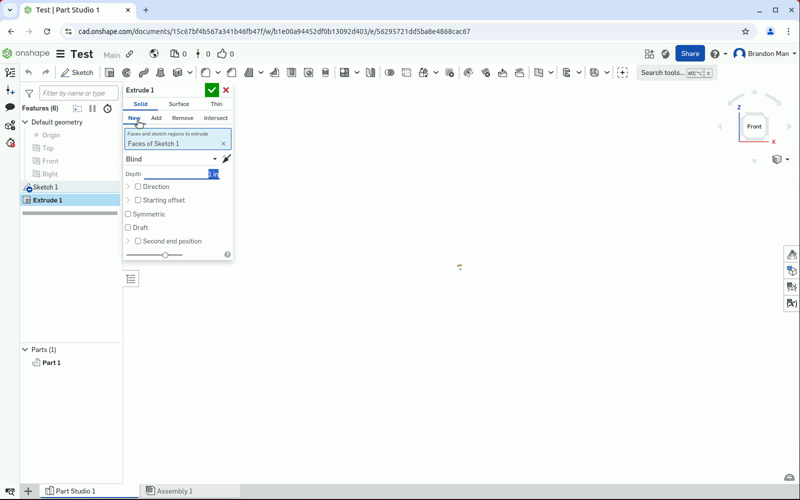
text(1.685)
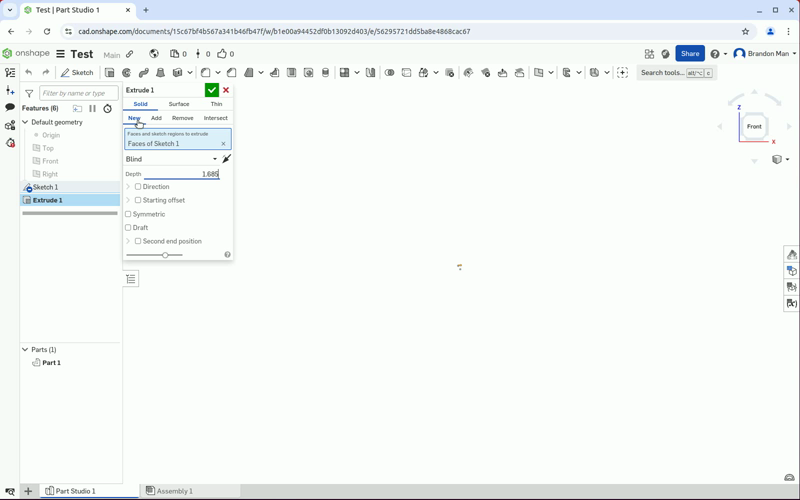
key(enter)
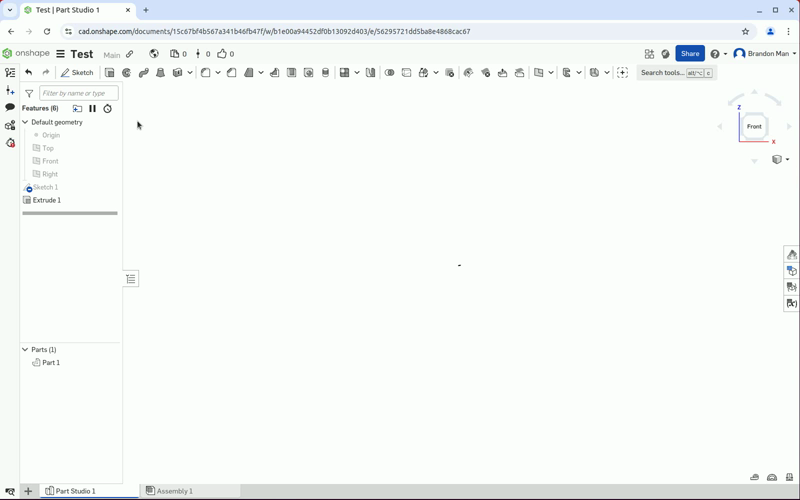
key(shift+h)
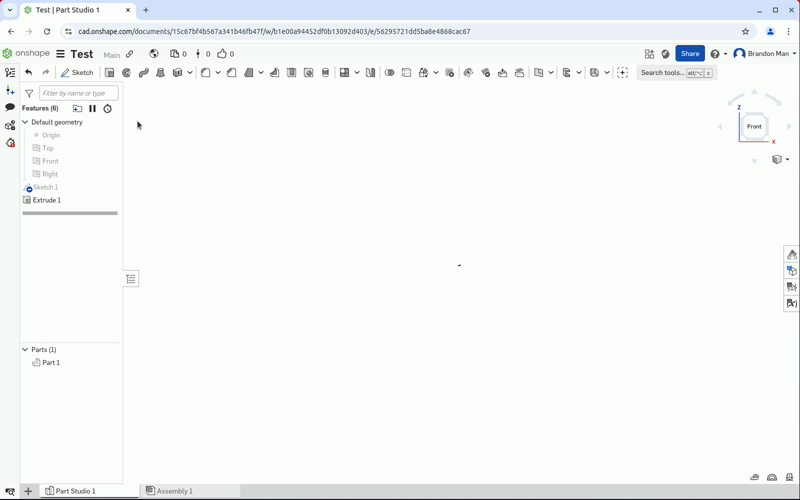
key(shift+h)
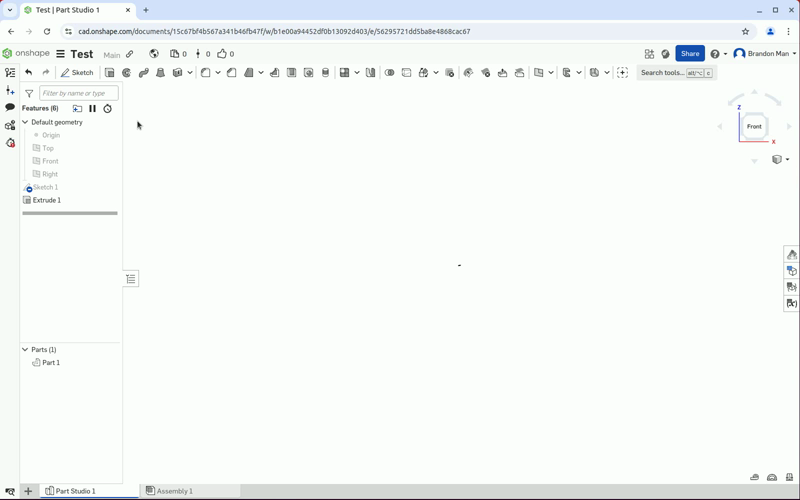
mouse_move(73, 189)
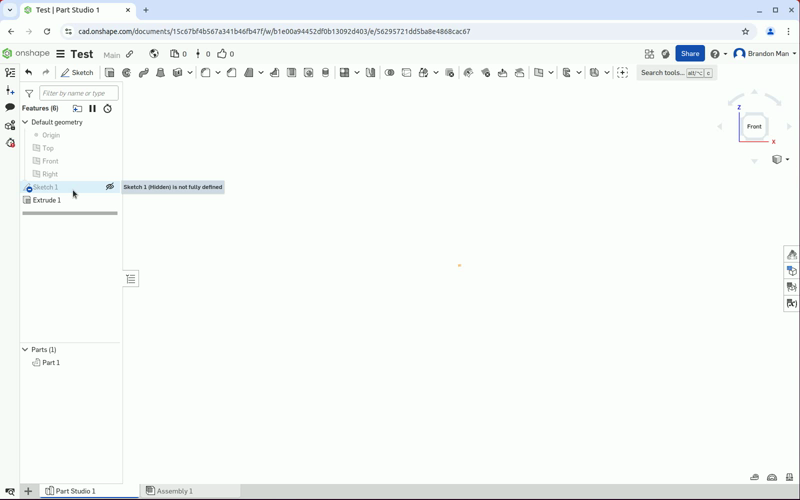
click(73, 189)
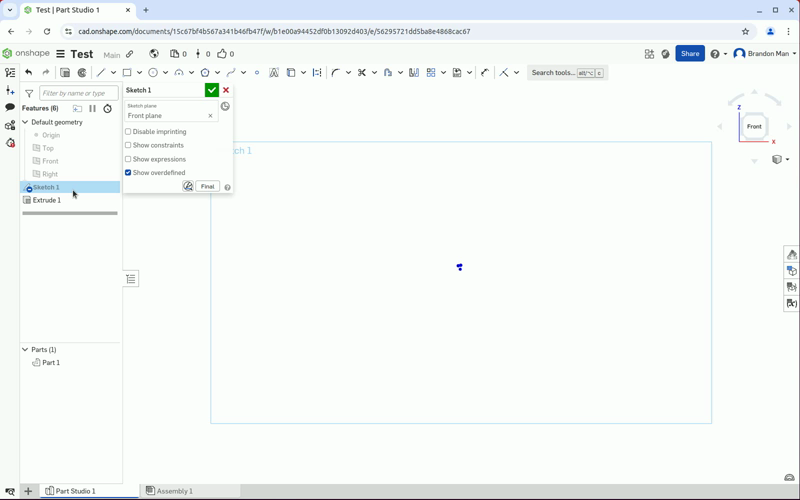
mouse_move(229, 92)
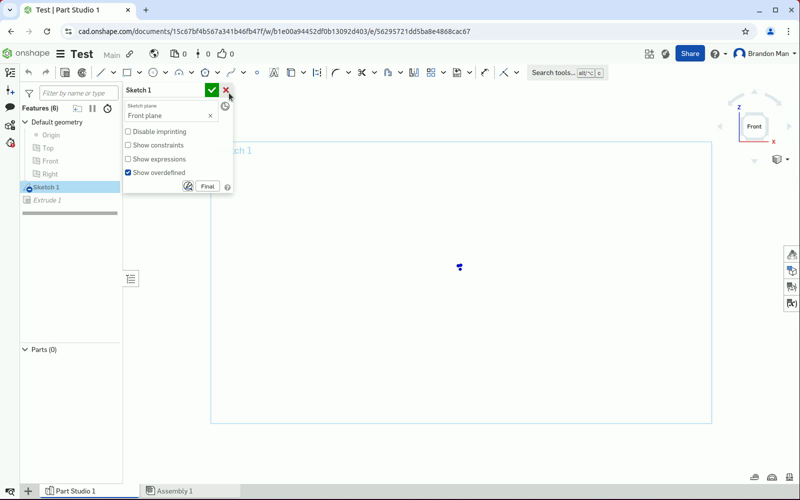
click(229, 92)
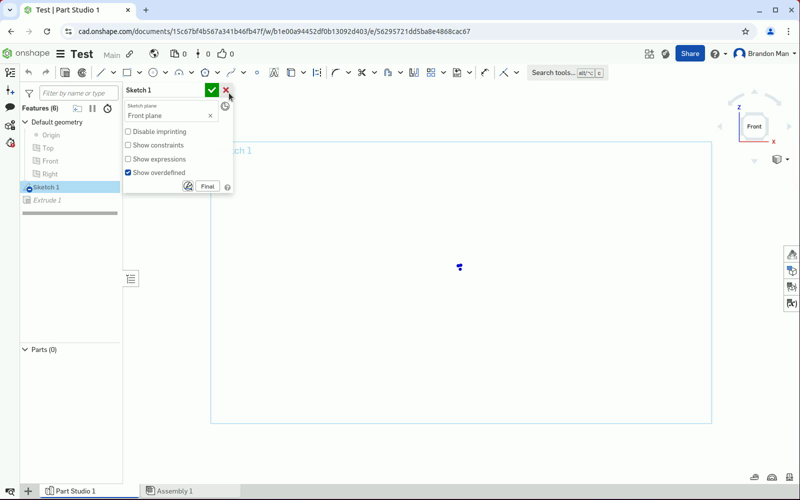
key(shift+s)
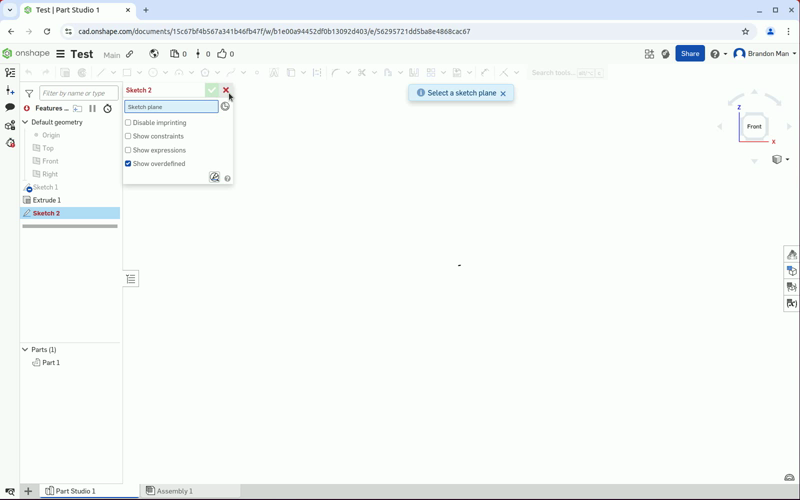
mouse_move(73, 163)
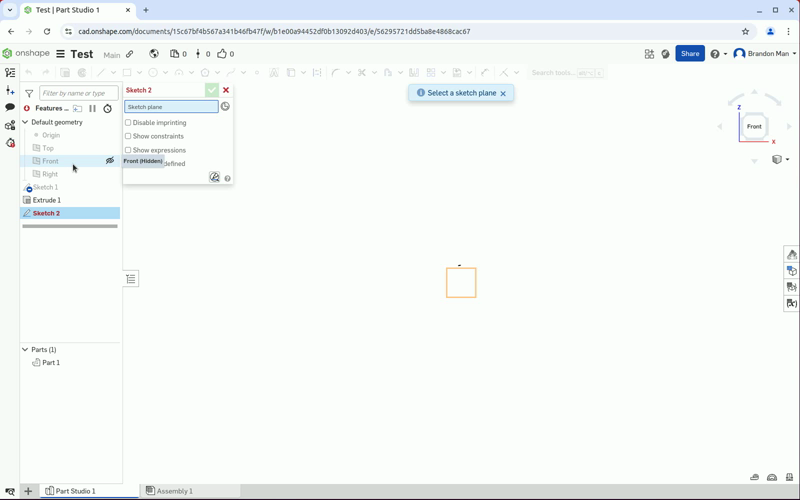
click(73, 163)
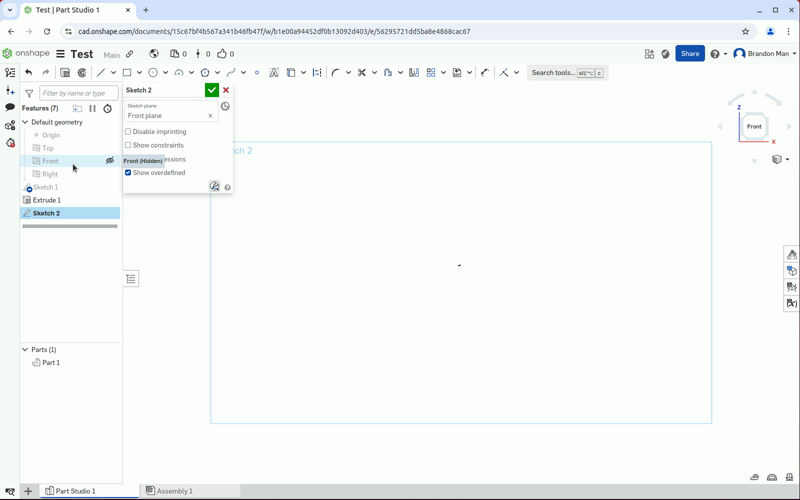
mouse_move(73, 352)
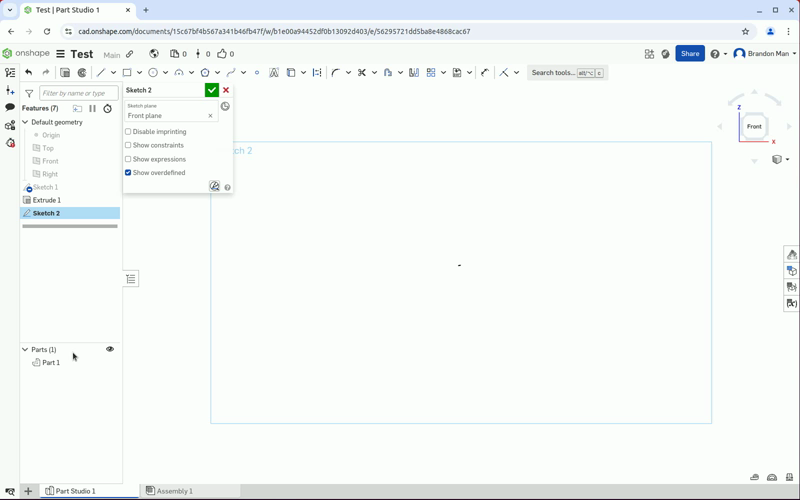
key(y)
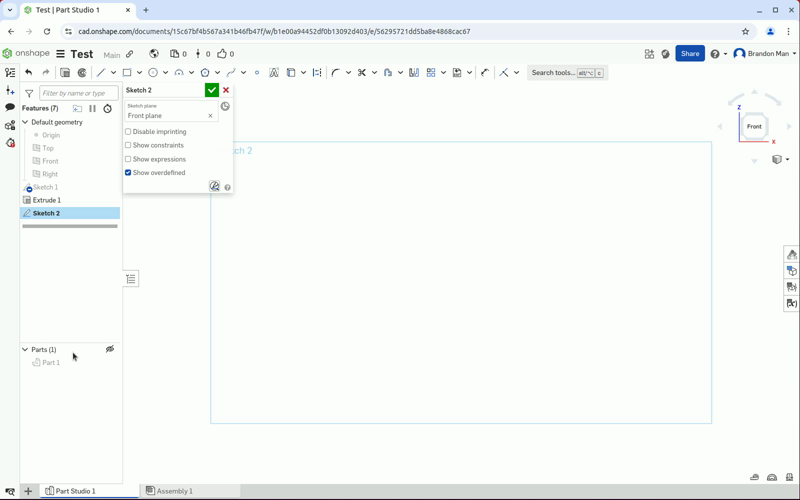
key(l)
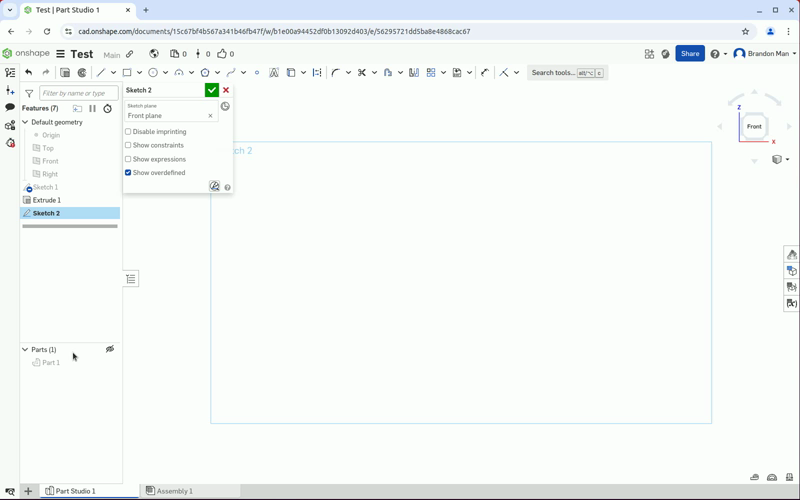
key_down(shift)
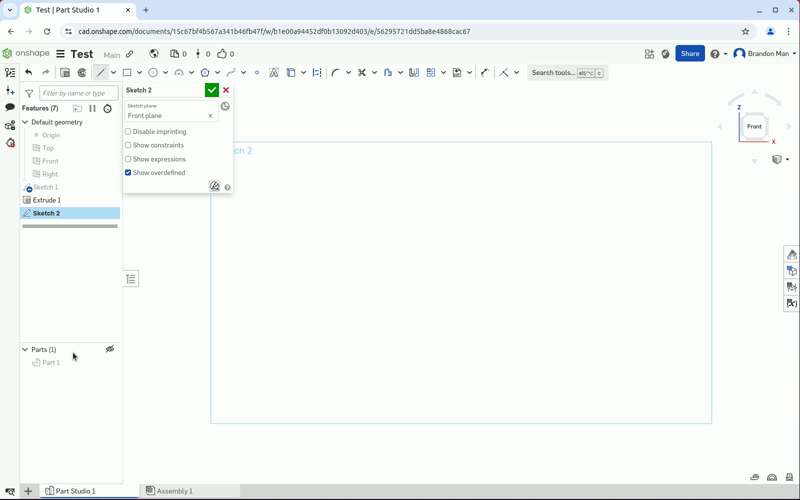
mouse_move(356, 291)
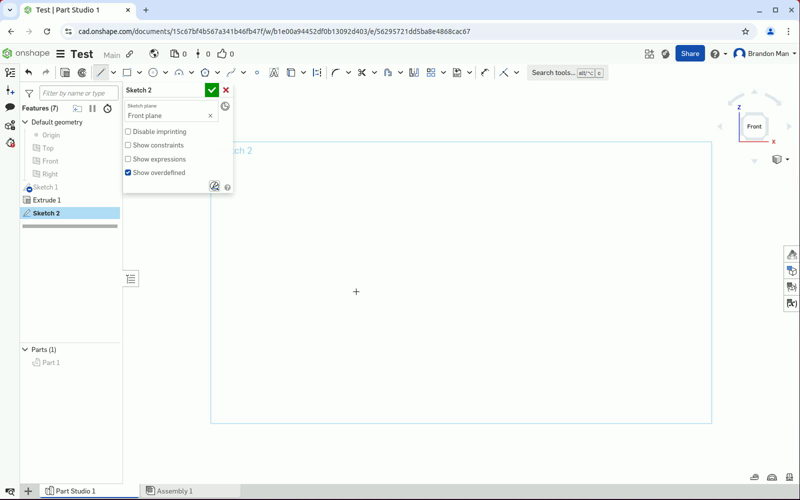
click(356, 291)
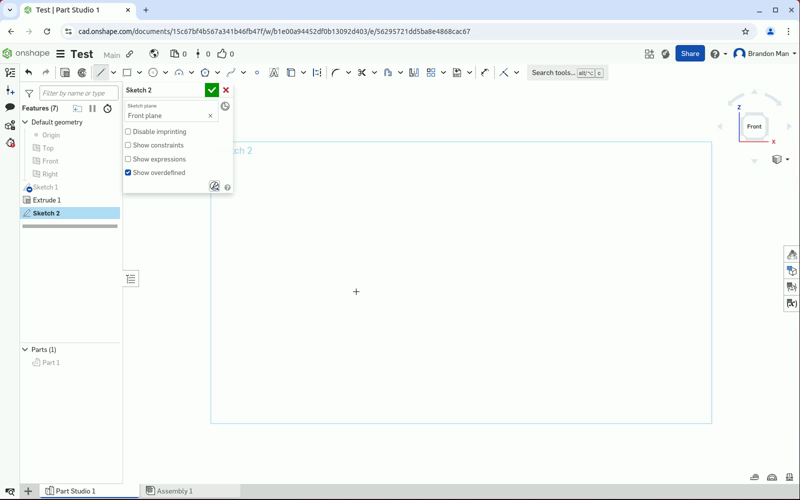
key_up(shift)
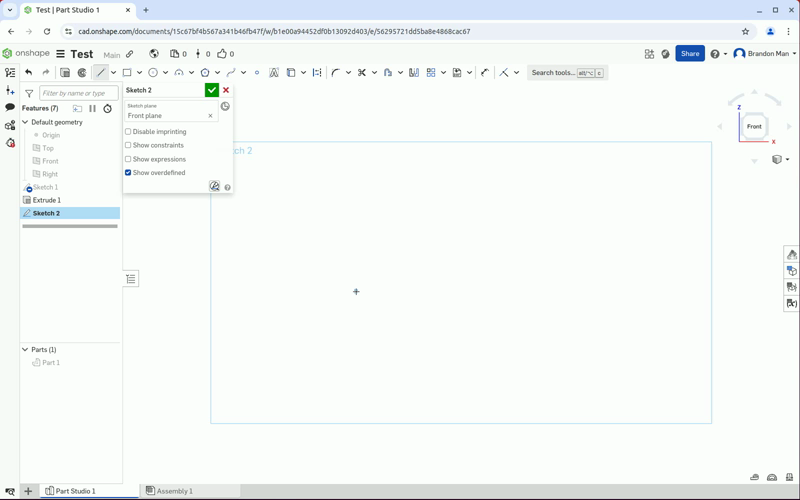
key_down(shift)
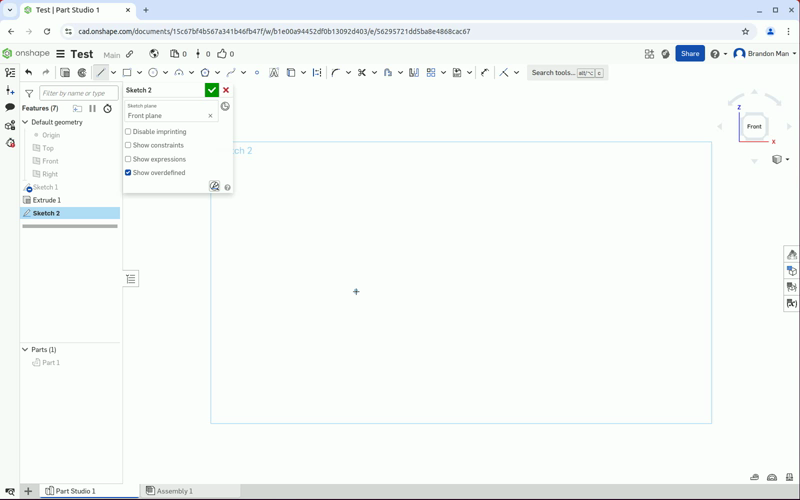
mouse_move(458, 300)
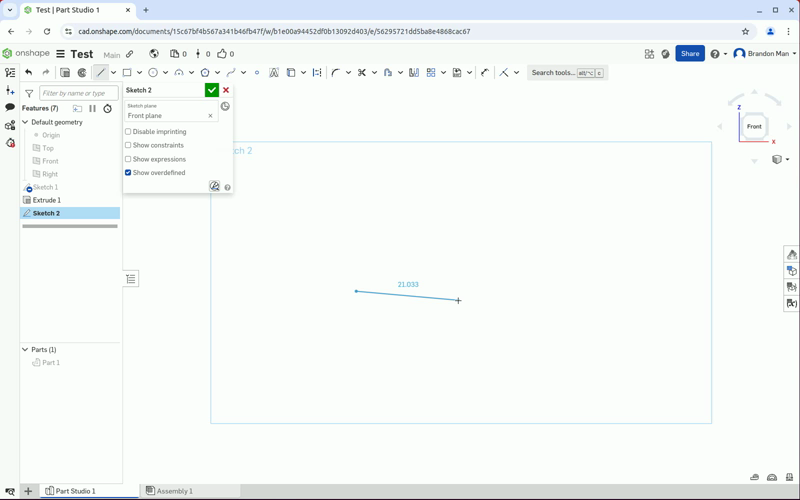
click(458, 300)
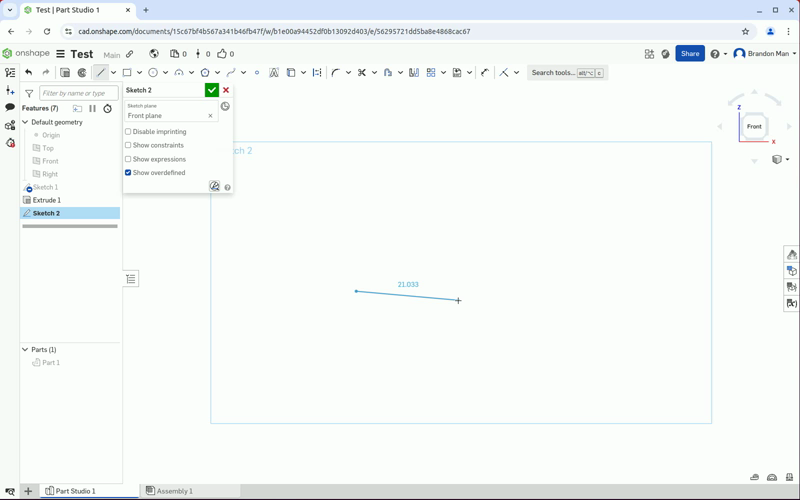
key_up(shift)
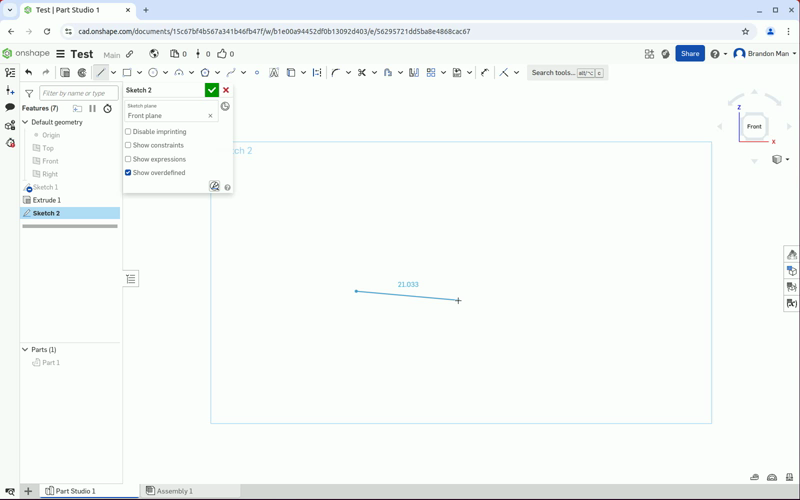
key(esc)
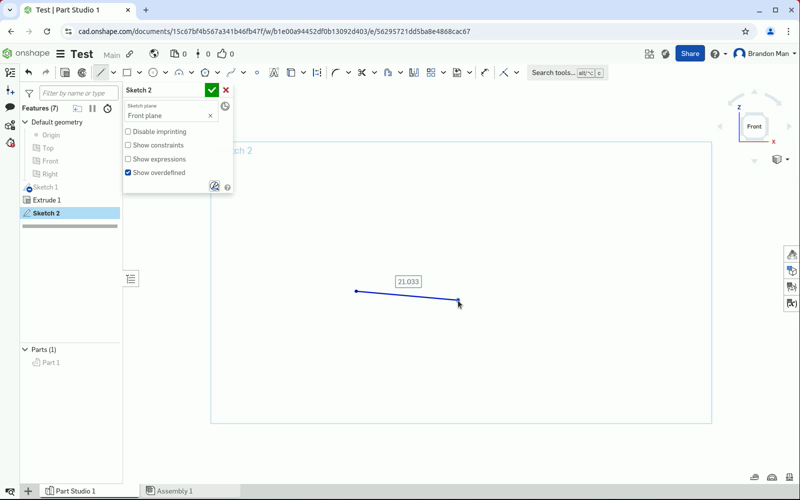
key(a)
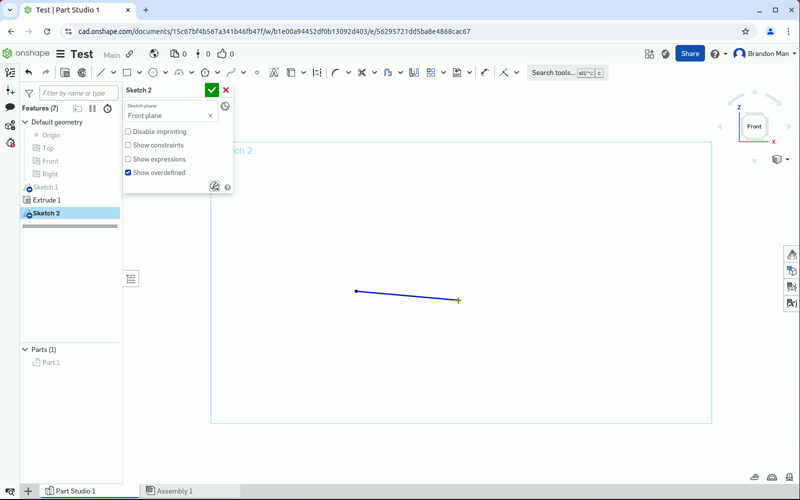
mouse_move(458, 300)
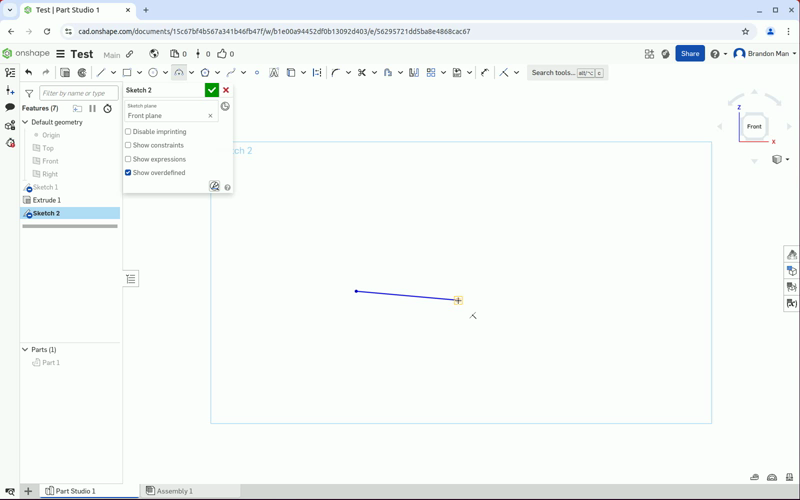
click(458, 300)
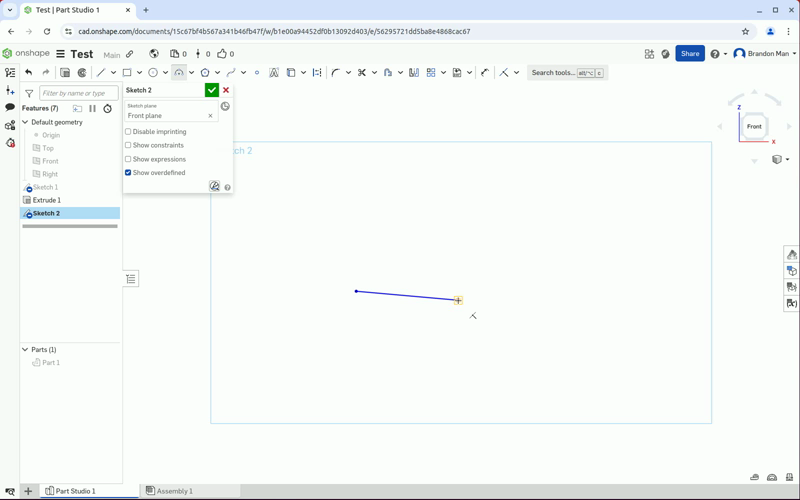
key_down(shift)
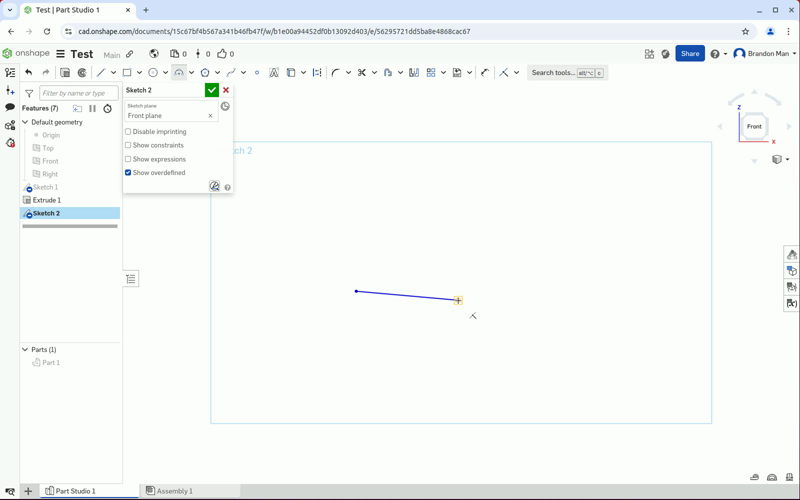
mouse_move(459, 265)
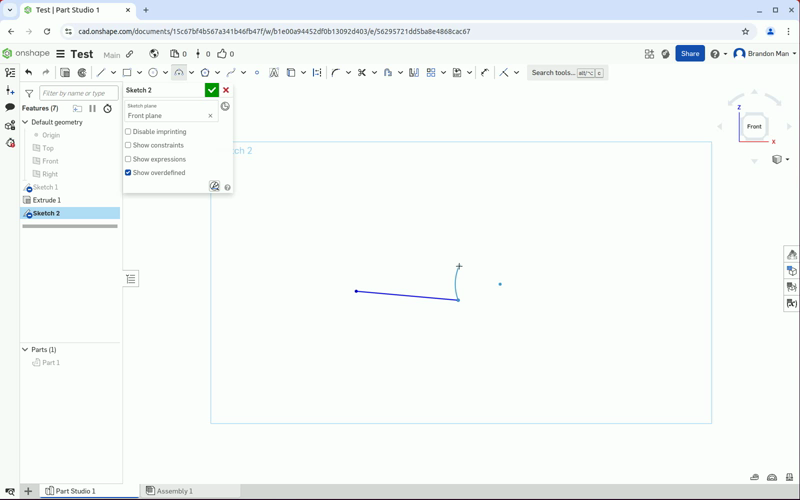
click(459, 265)
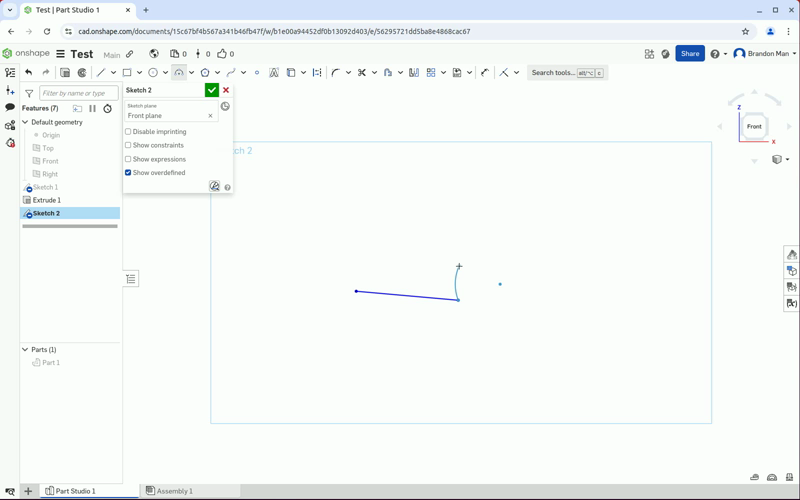
mouse_move(477, 283)
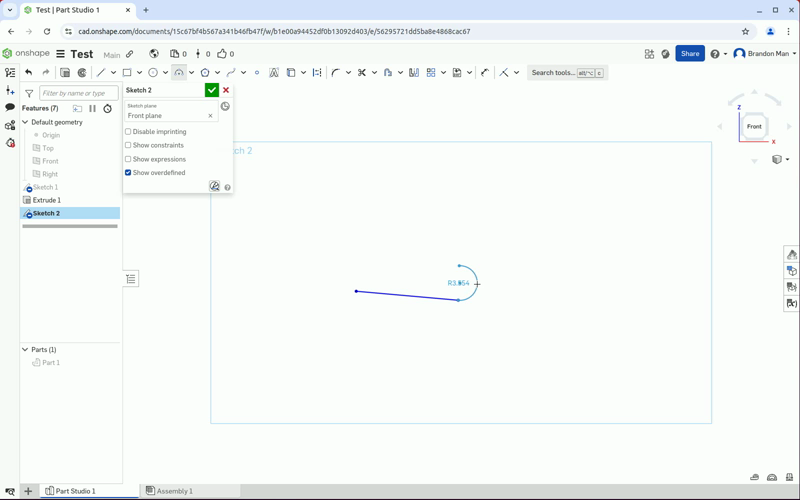
click(477, 283)
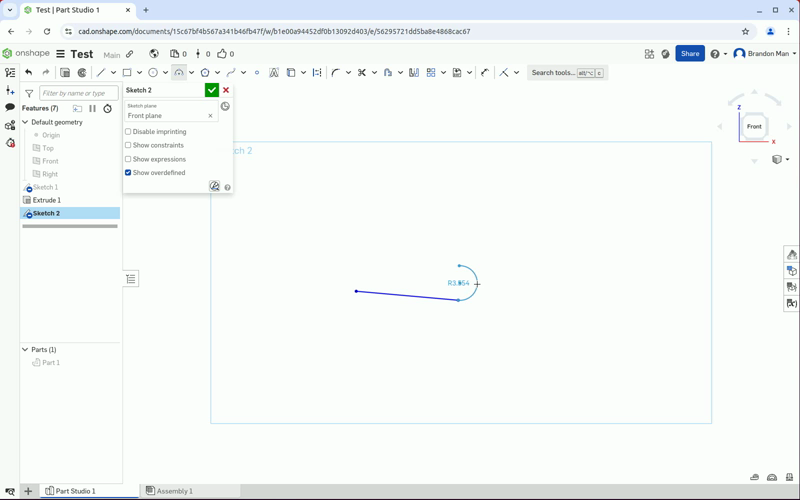
key_up(shift)
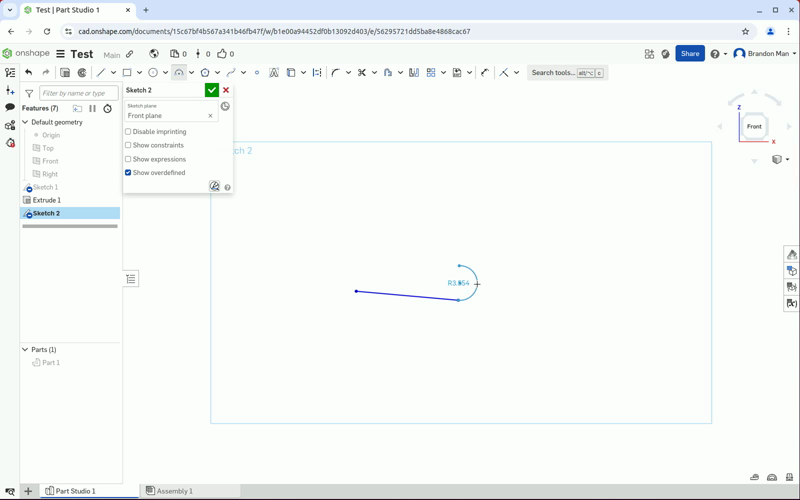
key(esc)
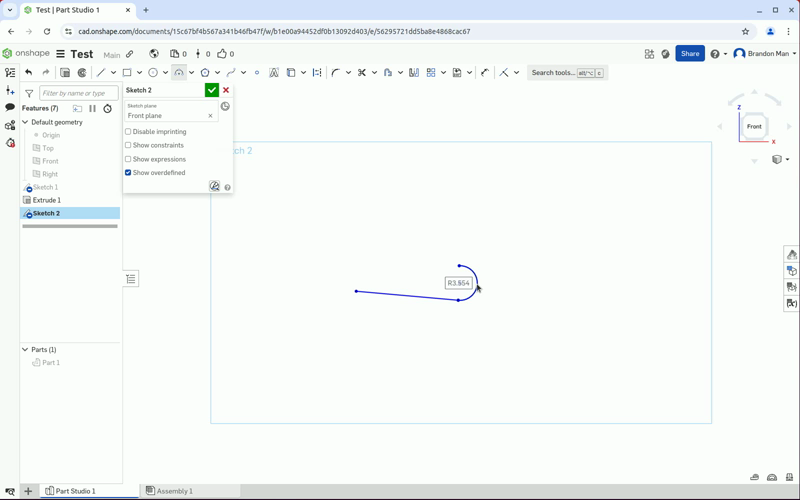
key(l)
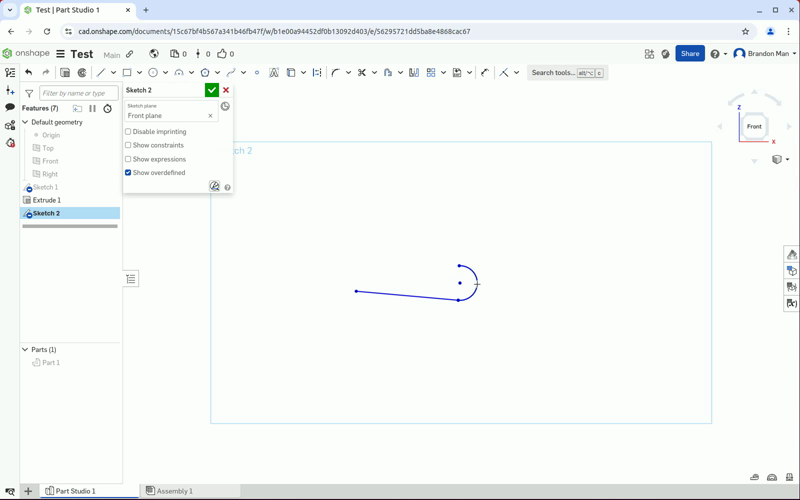
mouse_move(459, 265)
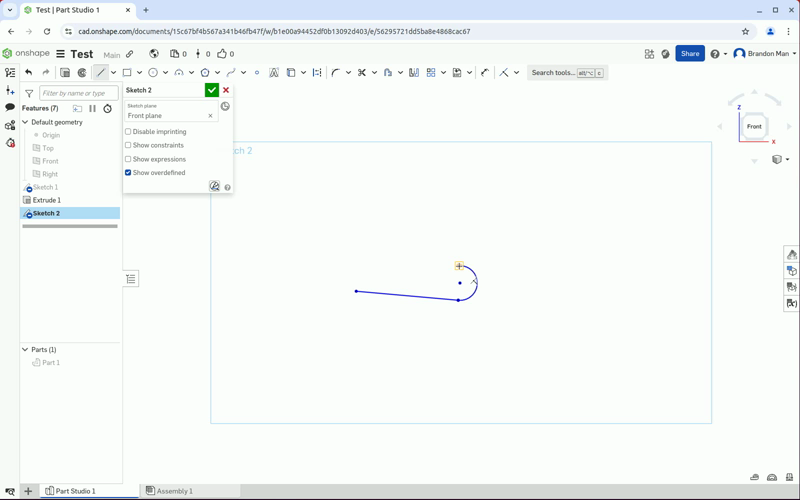
click(459, 265)
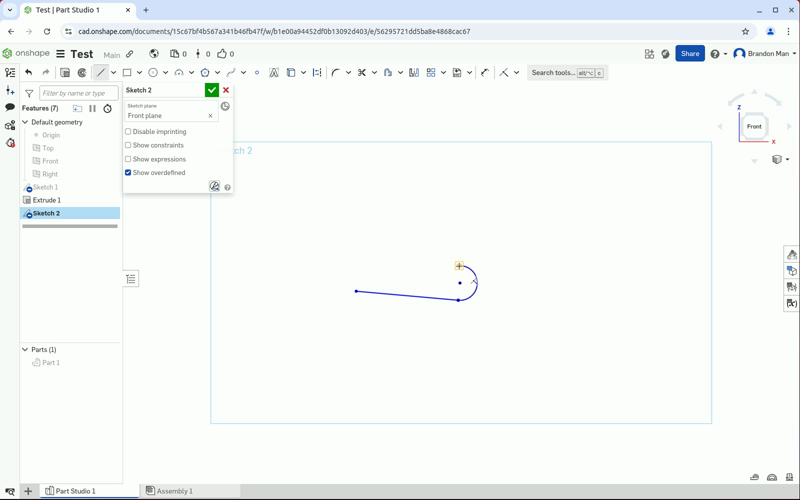
key_down(shift)
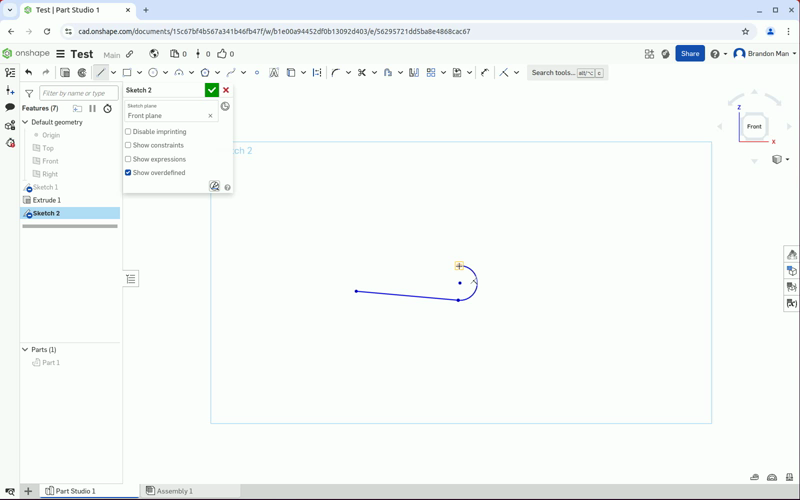
mouse_move(489, 265)
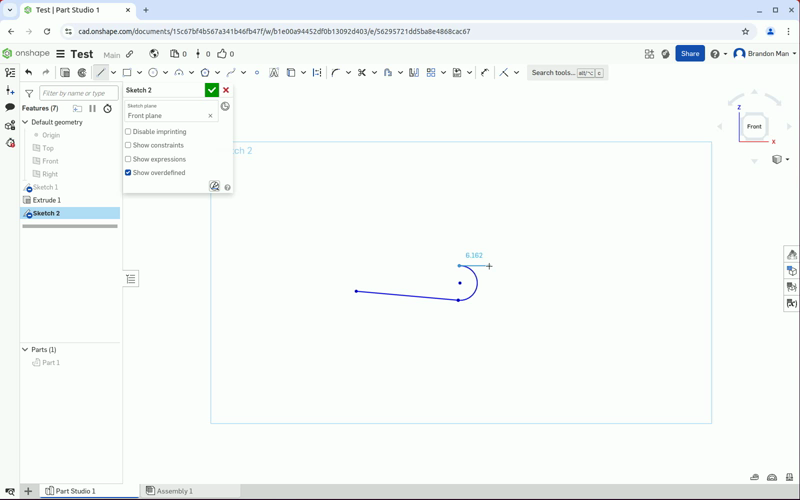
mouse_move(458, 265)
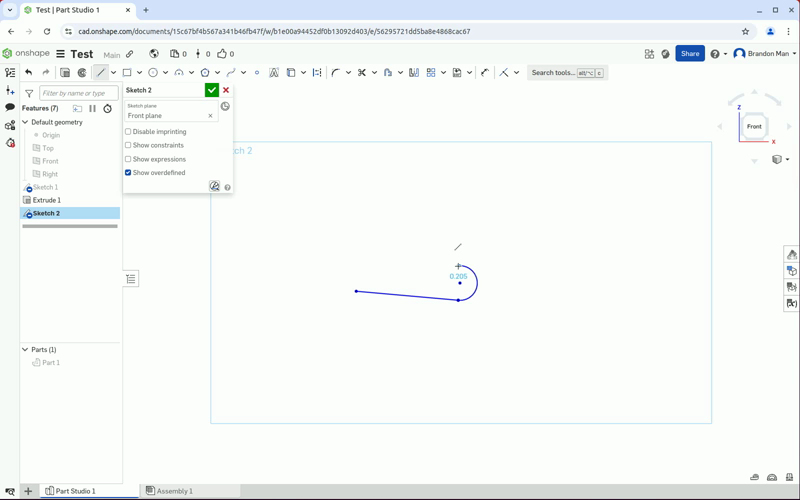
scroll(6)
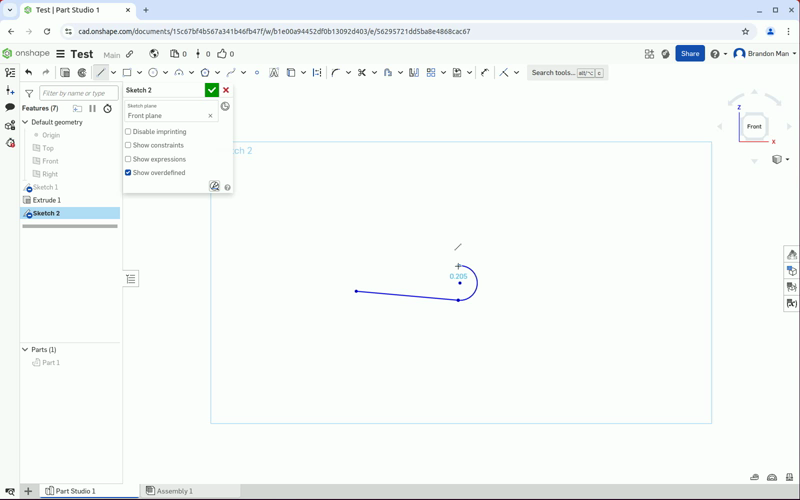
scroll(6)
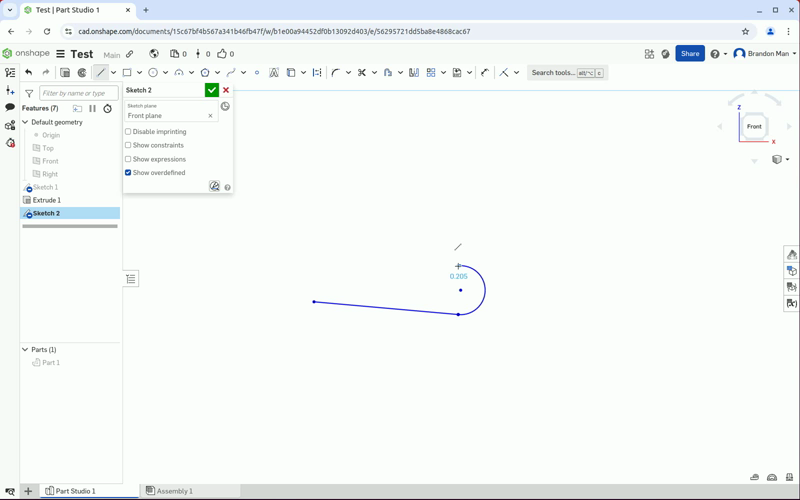
scroll(6)
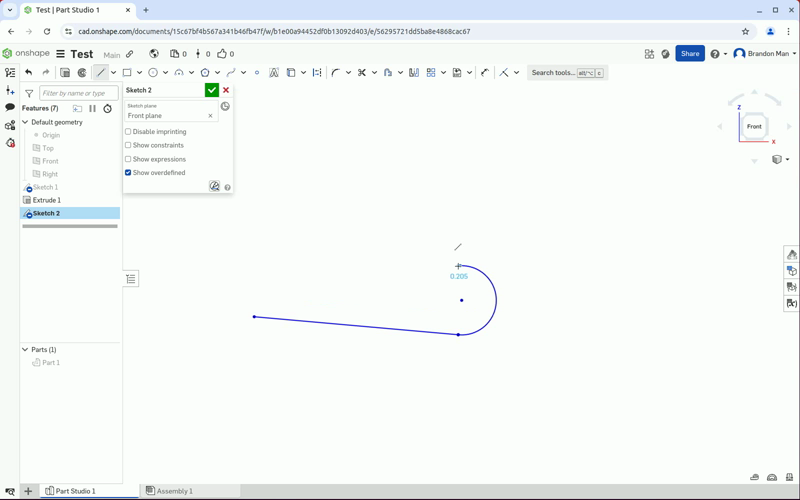
scroll(6)
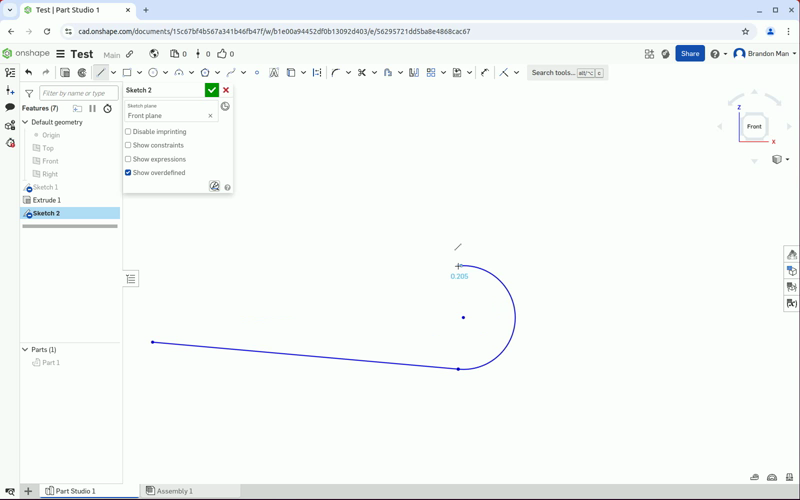
scroll(6)
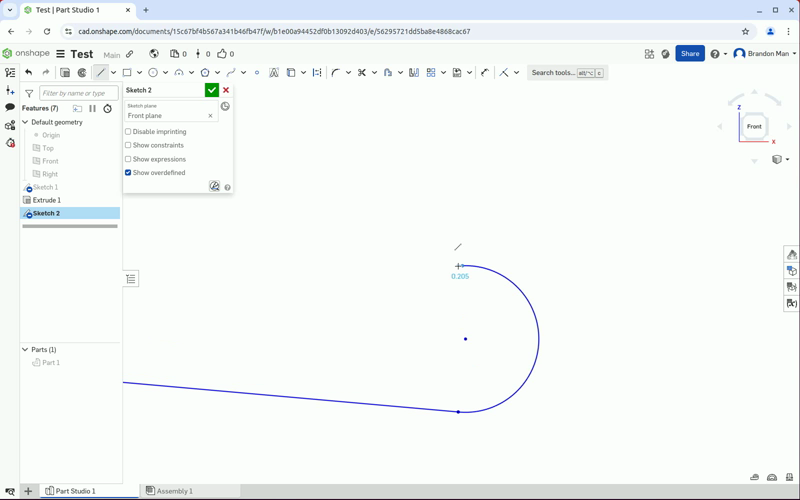
scroll(6)
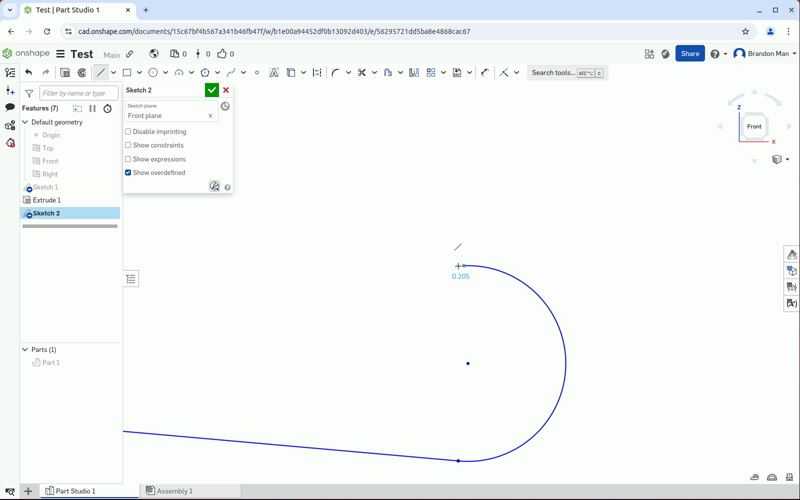
scroll(6)
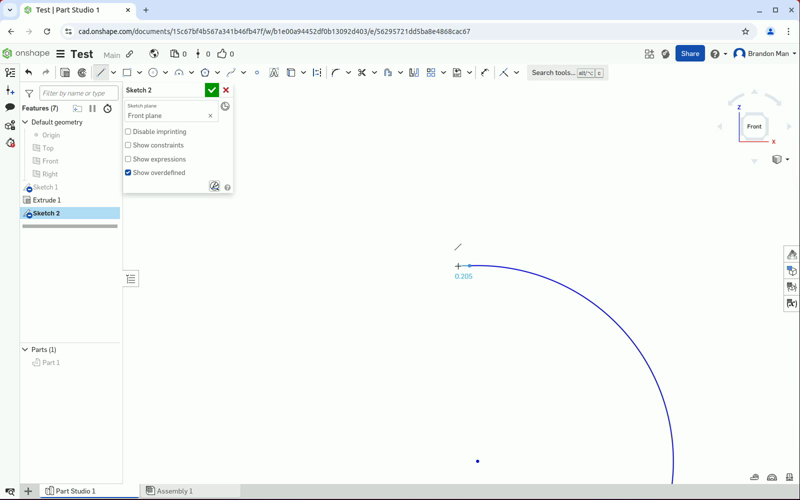
click(458, 265)
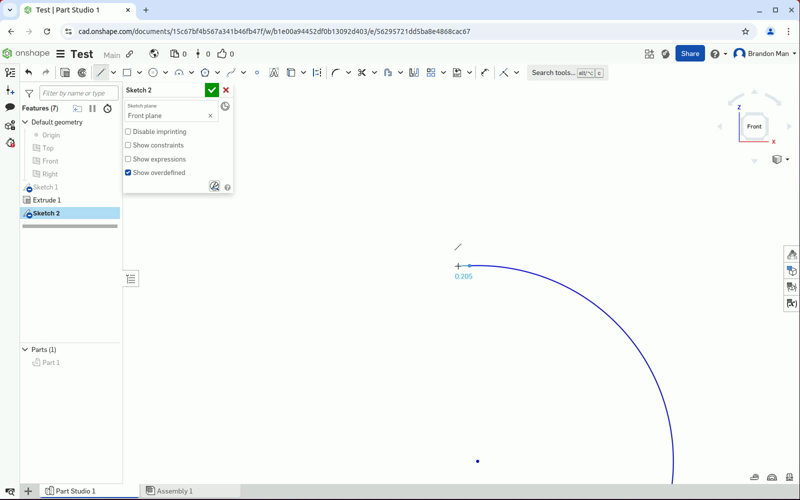
scroll(-6)
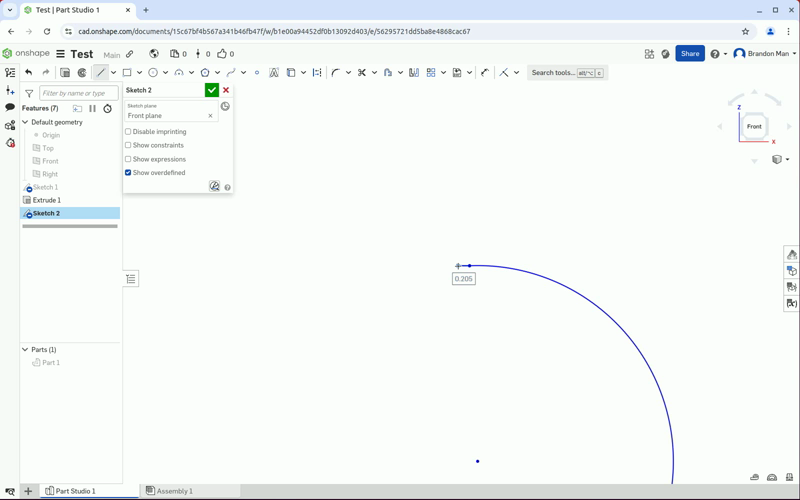
scroll(-6)
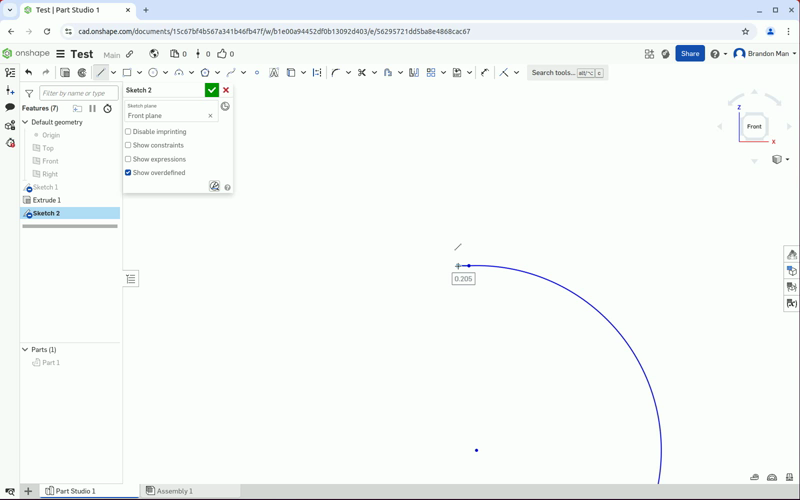
scroll(-6)
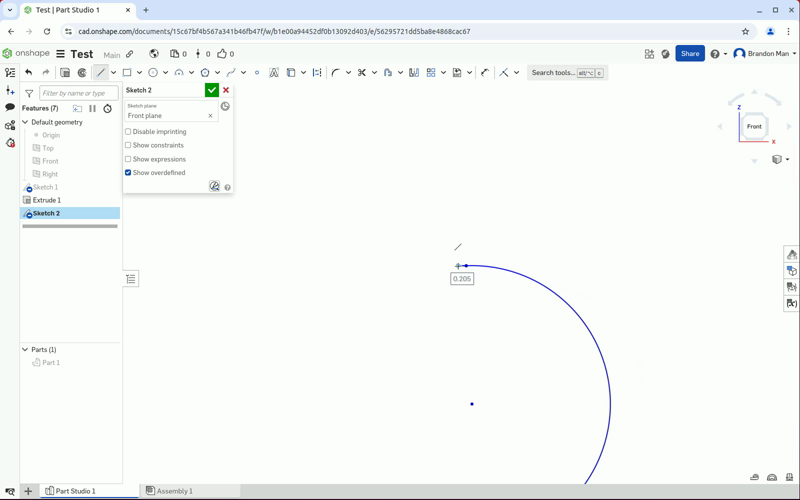
scroll(-6)
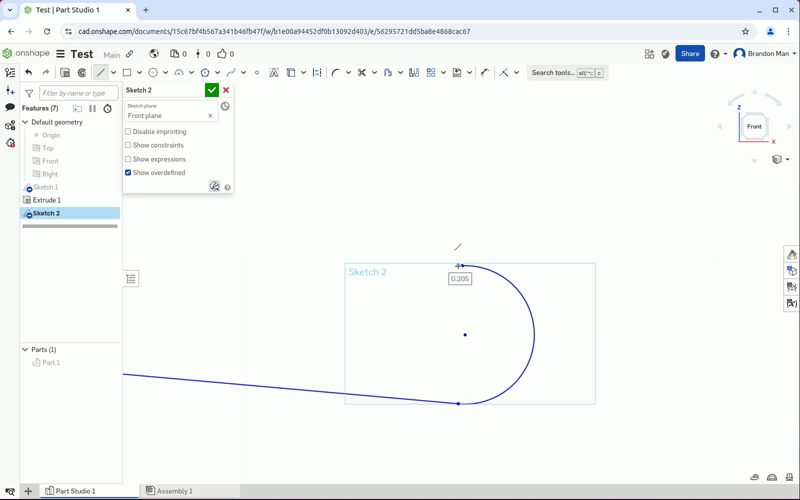
scroll(-6)
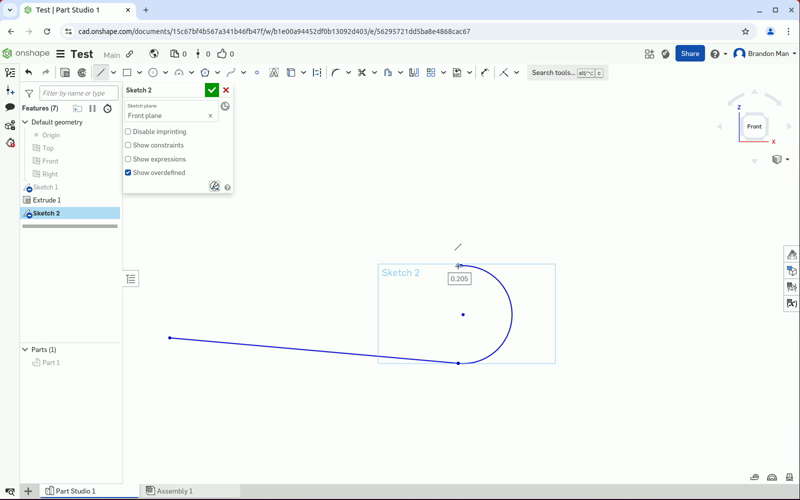
scroll(-6)
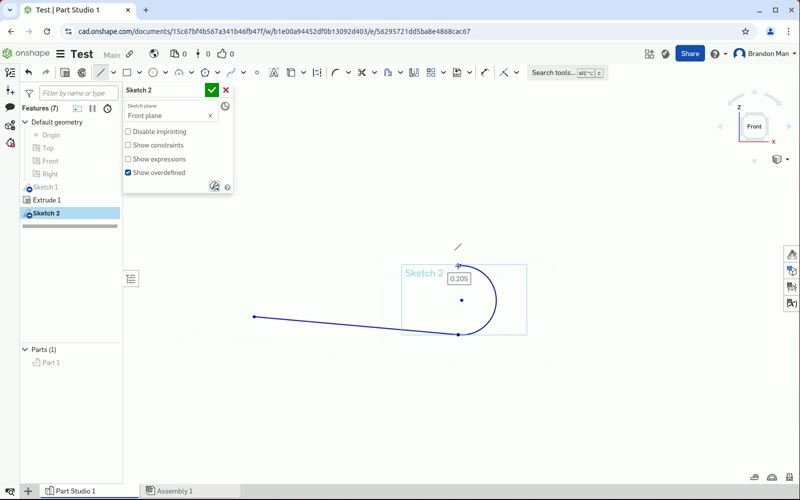
scroll(-6)
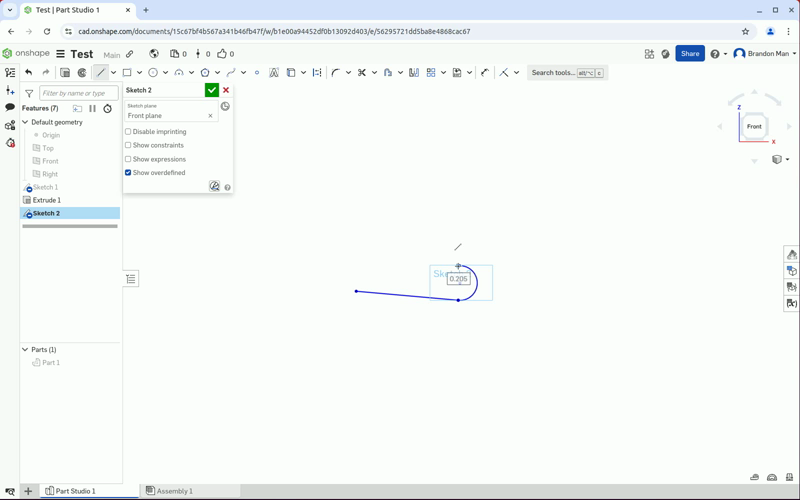
key_up(shift)
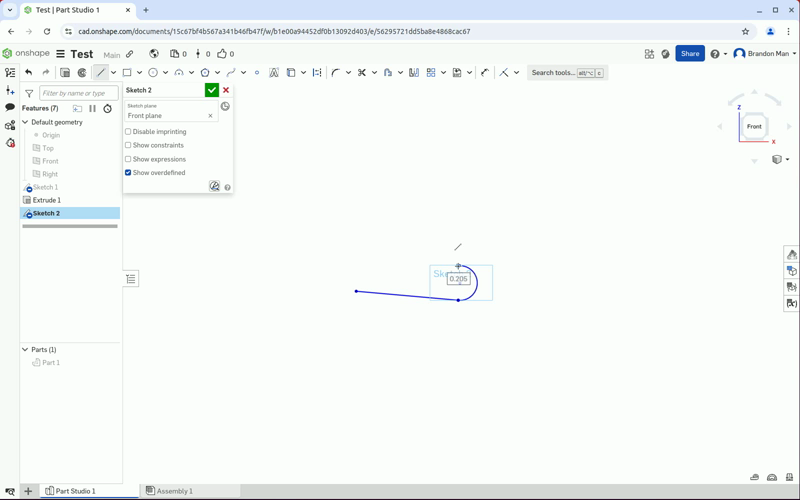
key_down(shift)
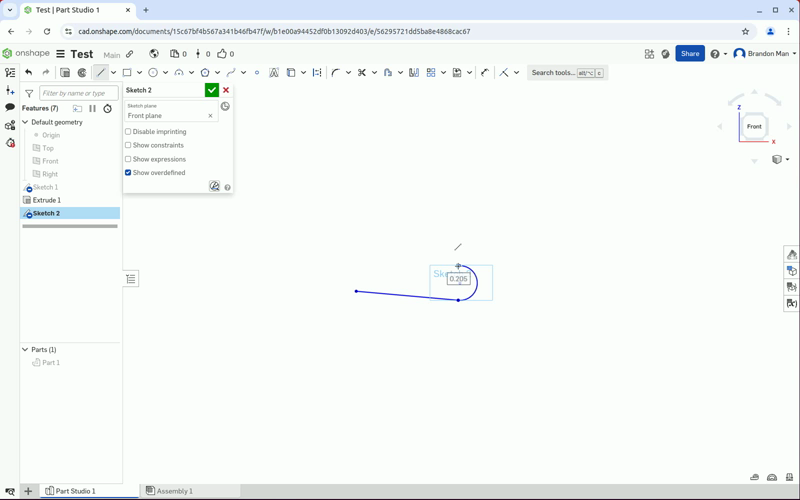
mouse_move(356, 273)
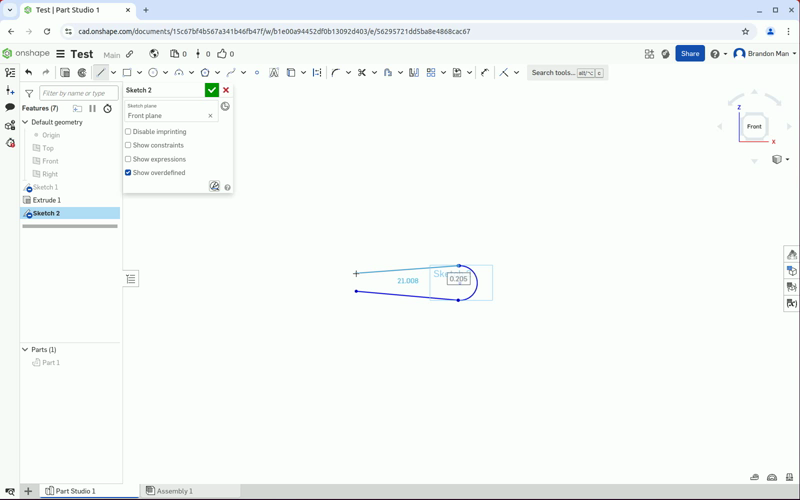
click(356, 273)
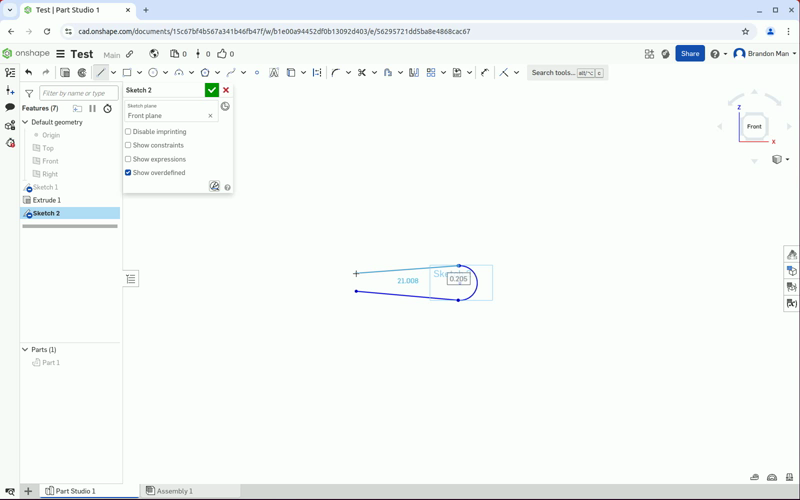
key_up(shift)
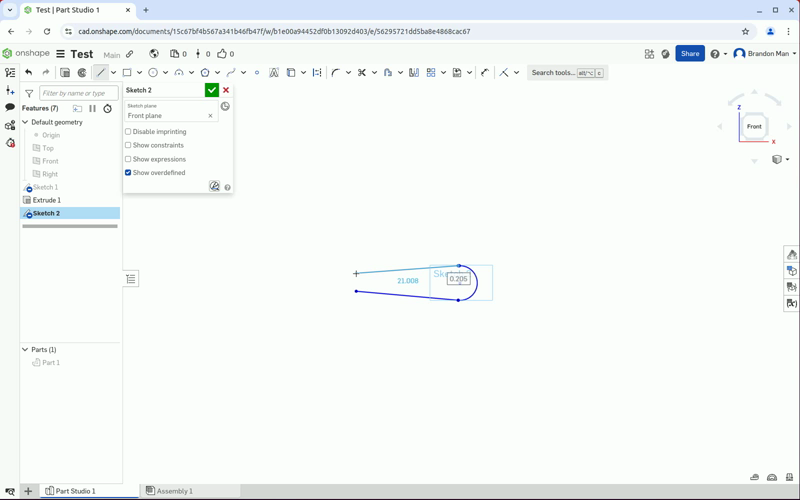
key(esc)
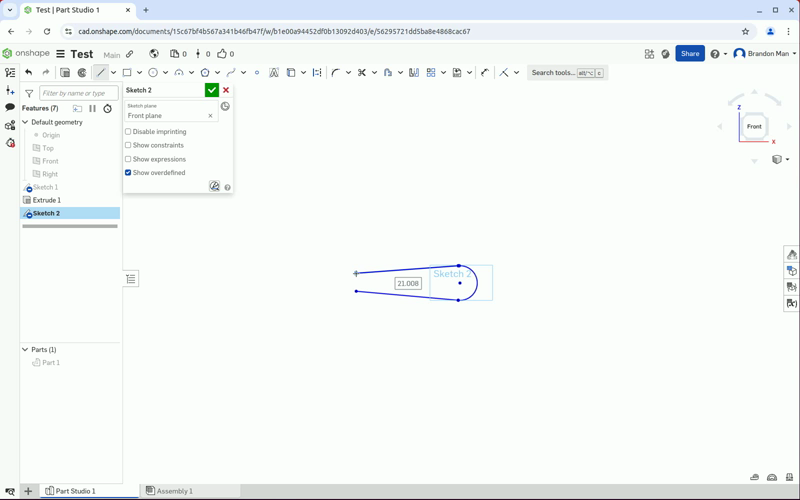
key(a)
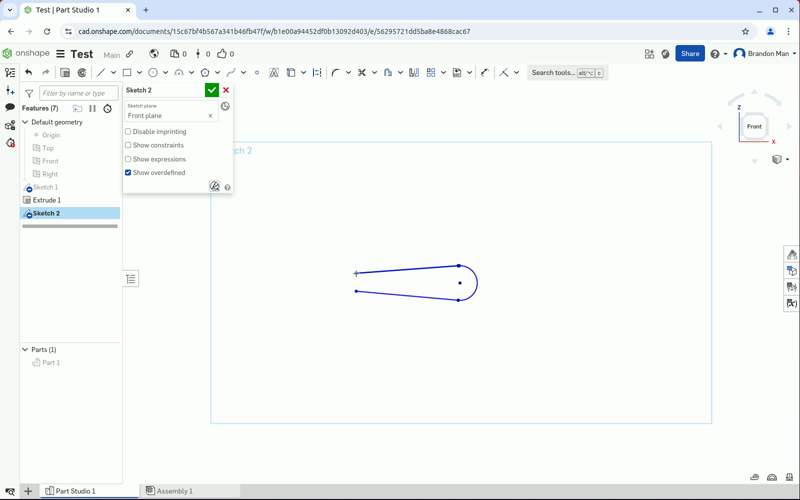
mouse_move(356, 273)
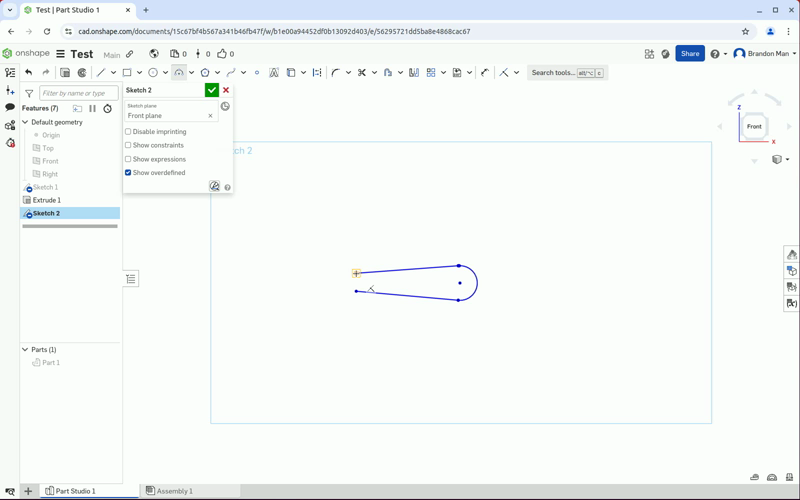
click(356, 273)
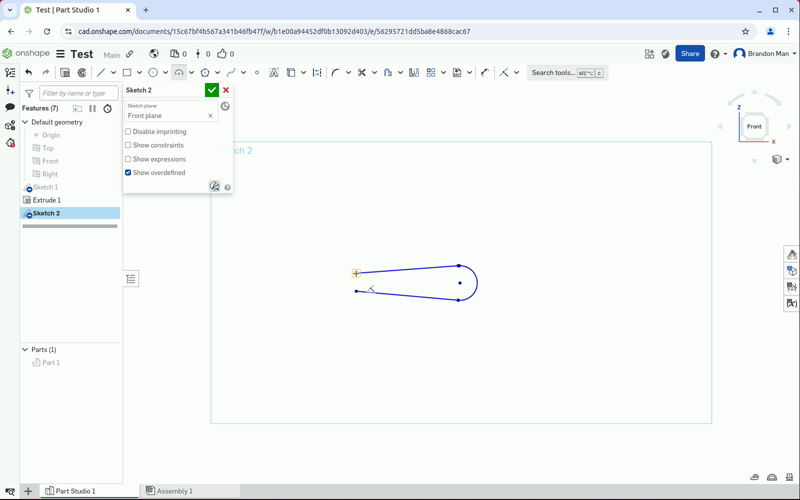
mouse_move(356, 291)
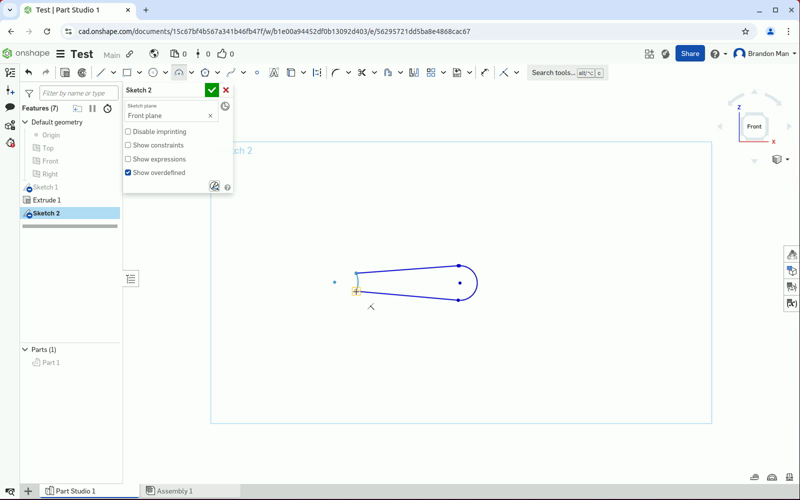
click(356, 291)
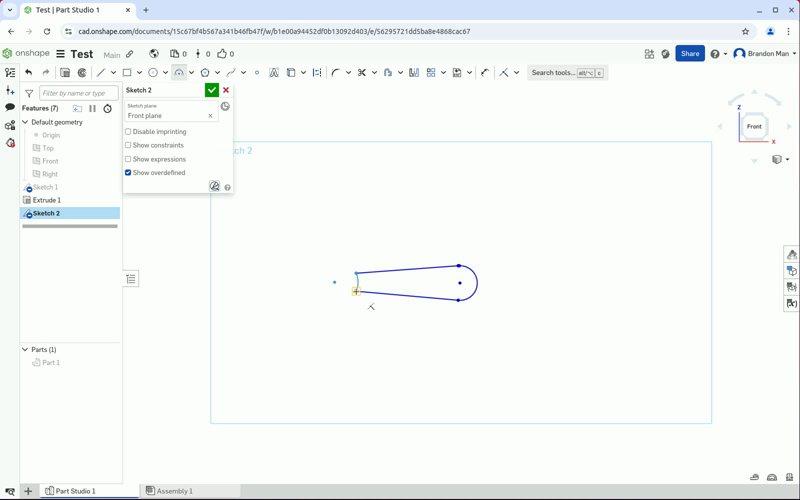
key_down(shift)
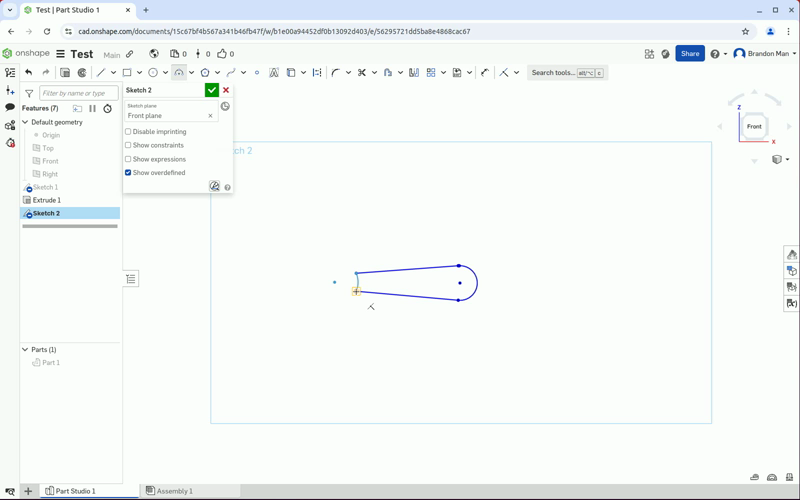
mouse_move(347, 282)
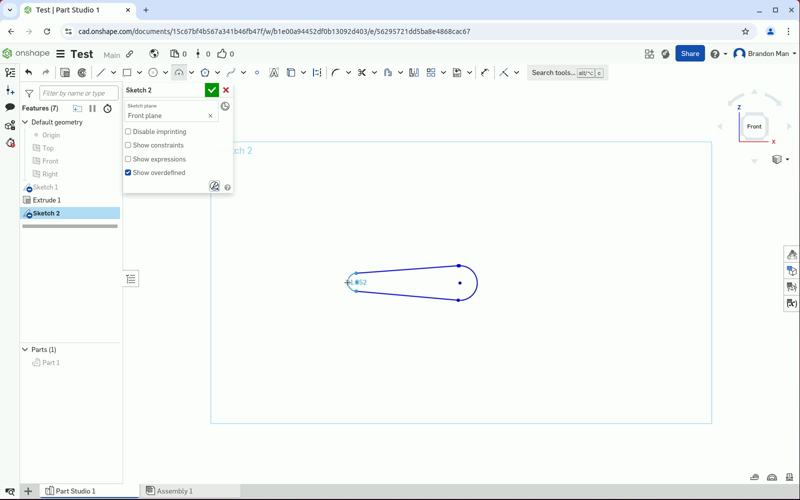
click(347, 282)
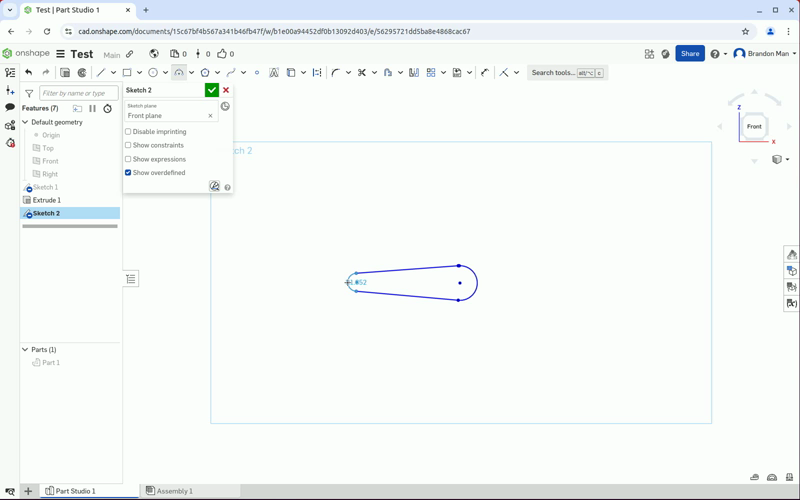
key_up(shift)
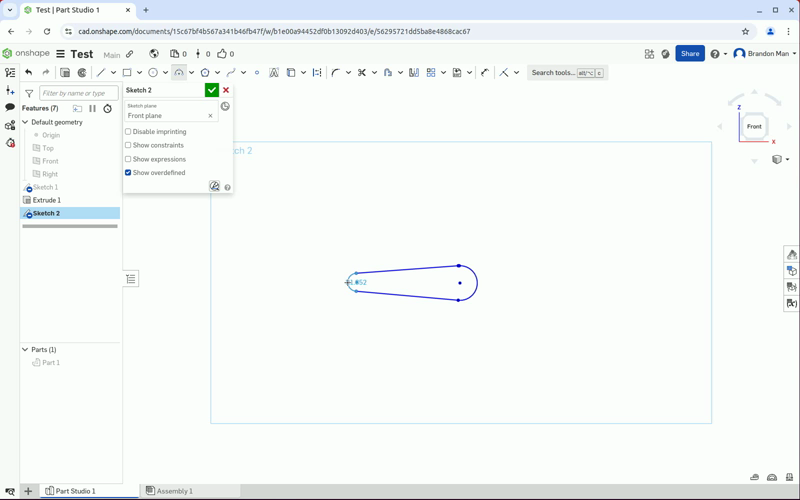
key(esc)
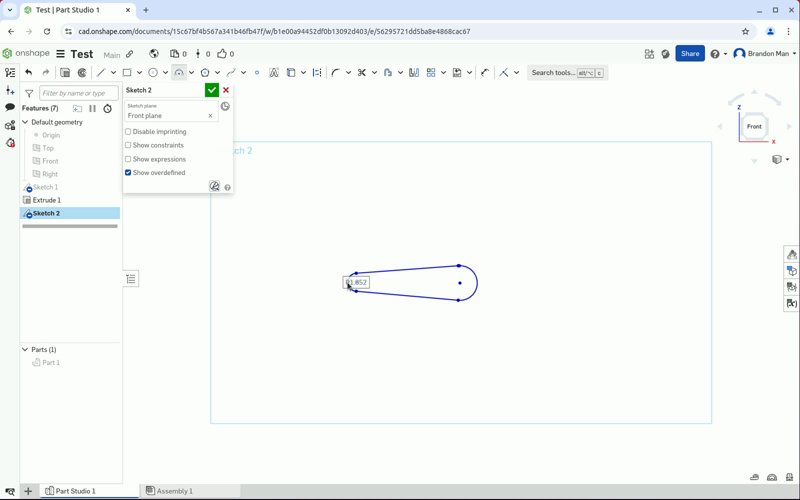
key(l)
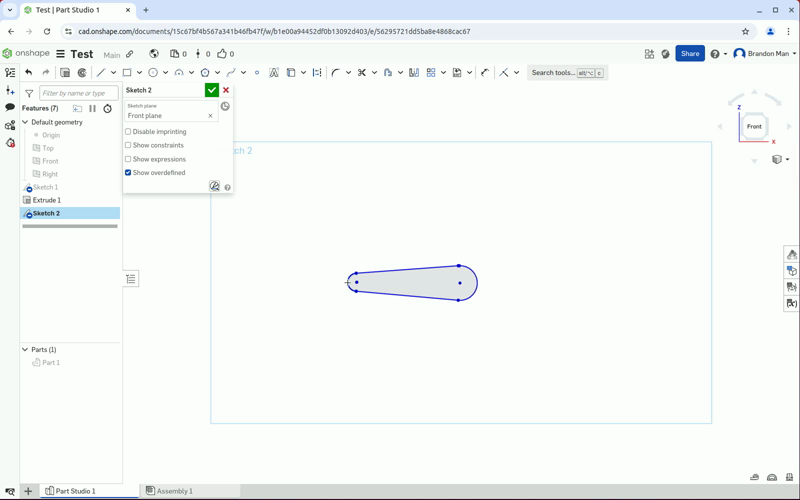
key_down(shift)
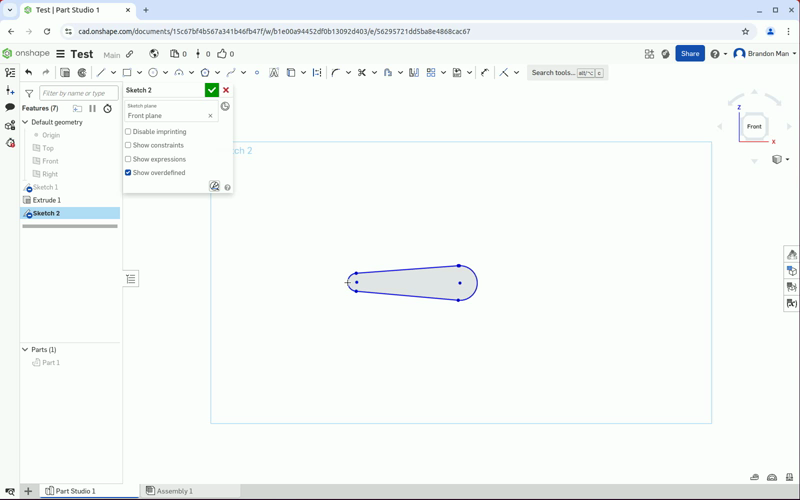
mouse_move(356, 288)
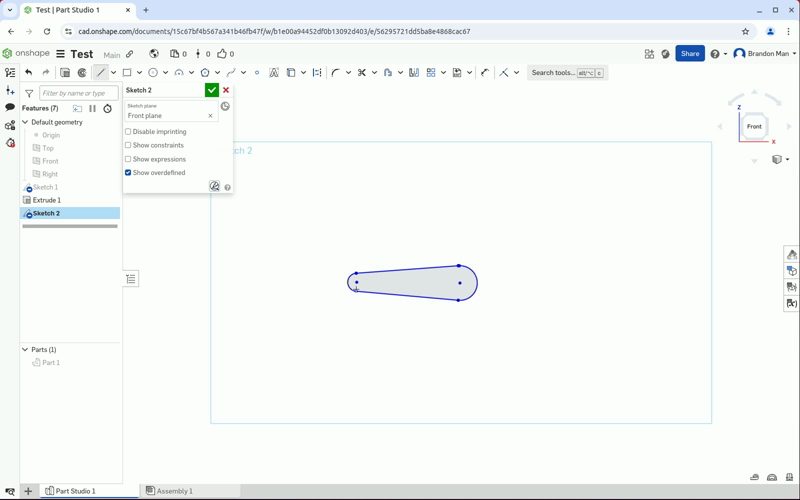
scroll(6)
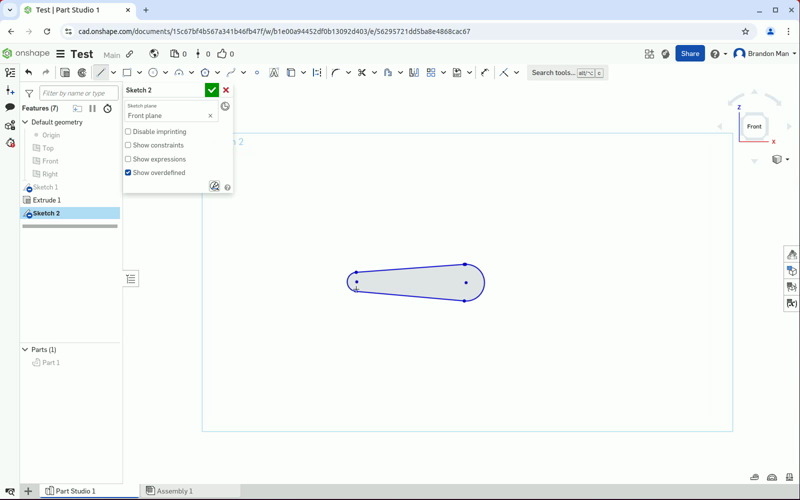
scroll(6)
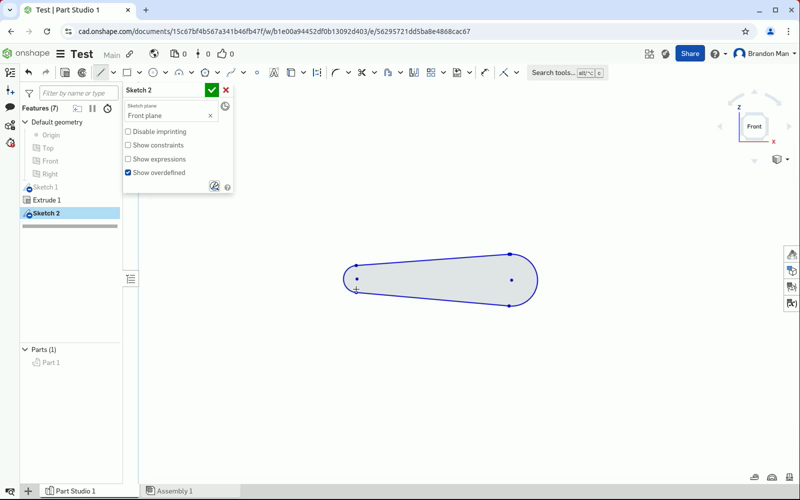
scroll(6)
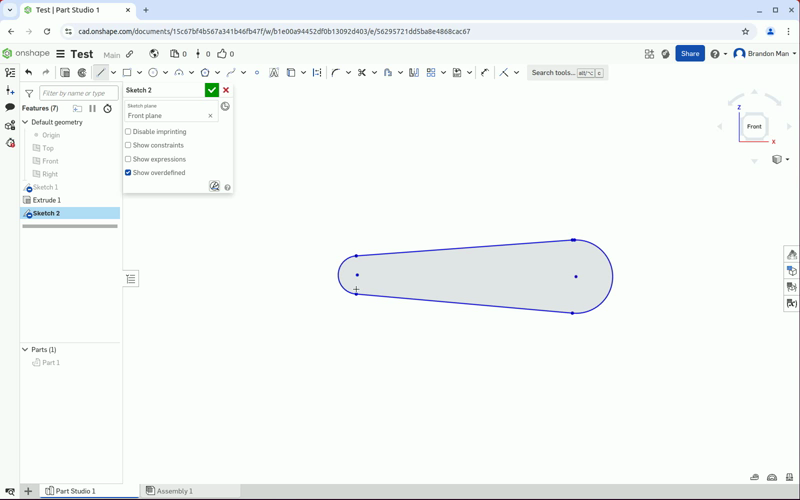
scroll(6)
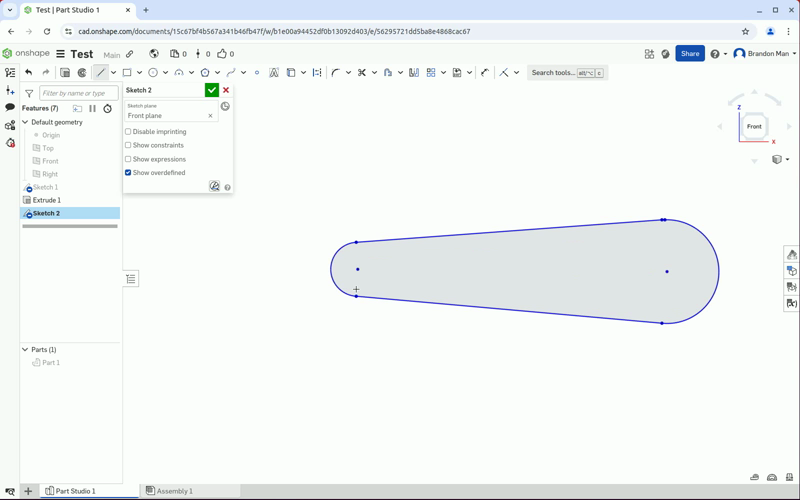
scroll(6)
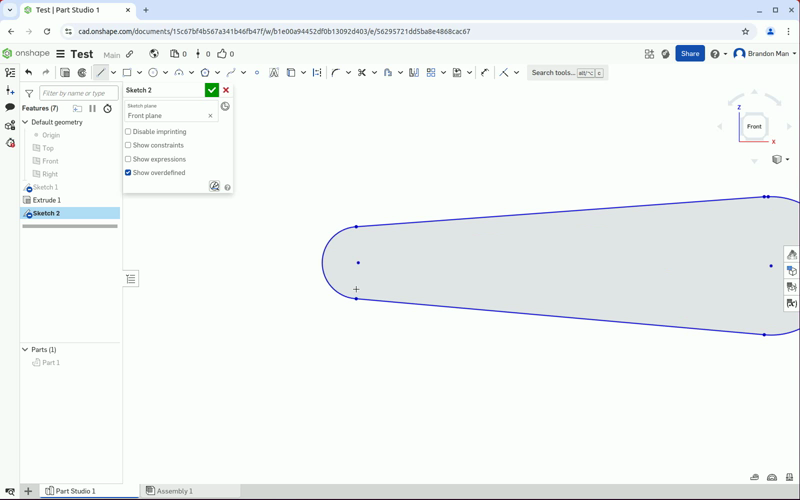
scroll(6)
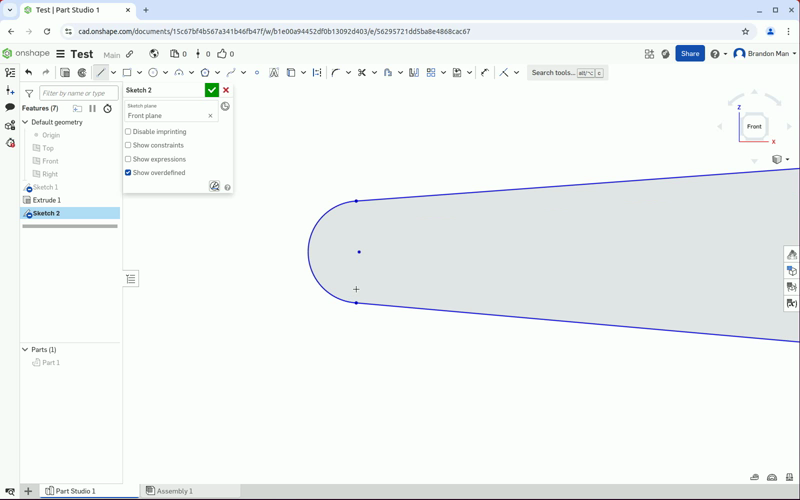
scroll(6)
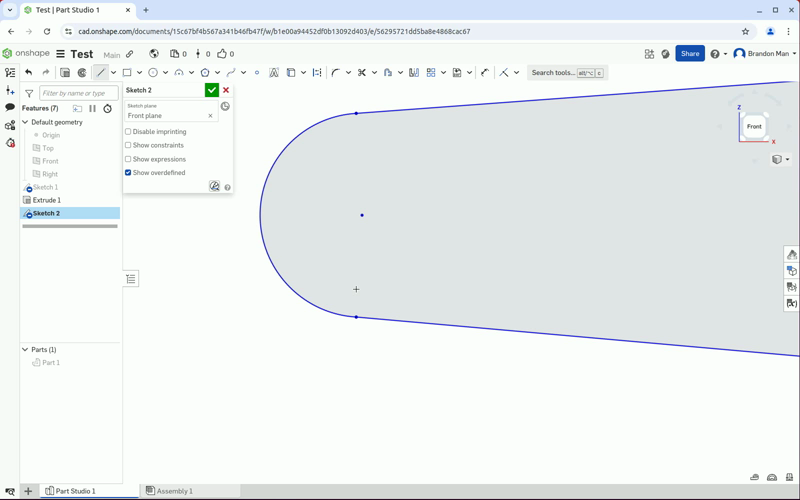
click(356, 288)
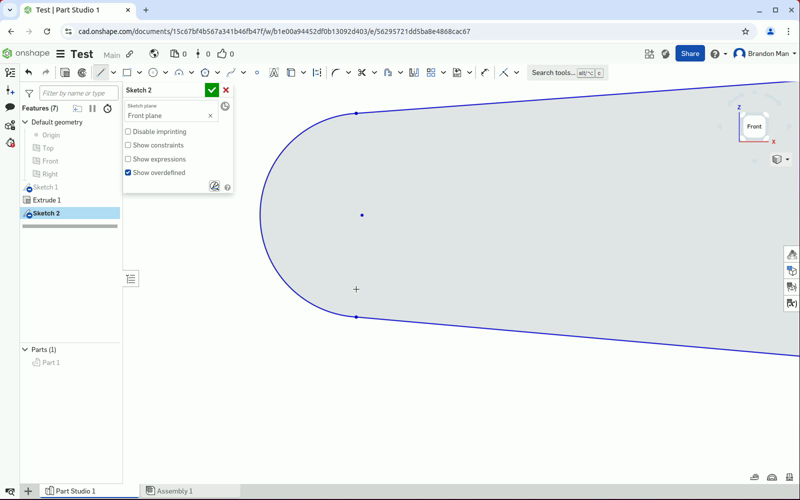
scroll(-6)
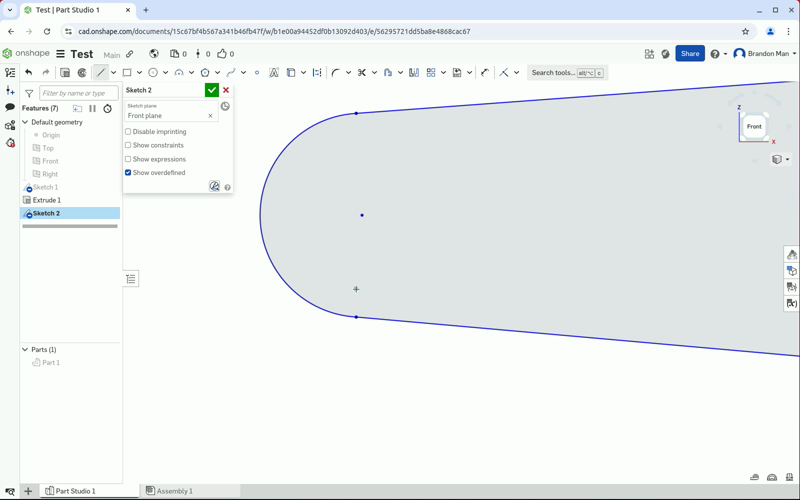
scroll(-6)
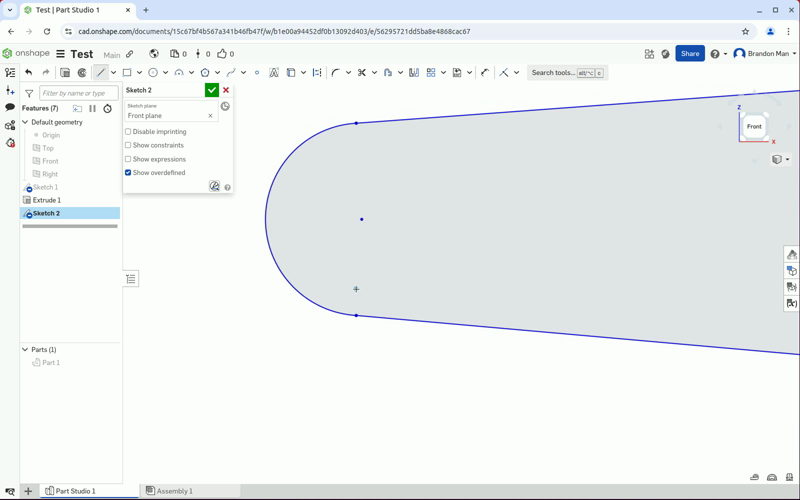
scroll(-6)
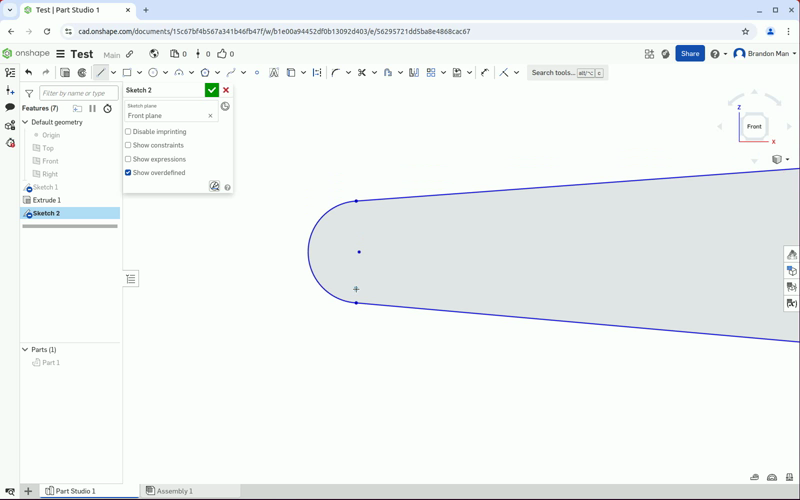
scroll(-6)
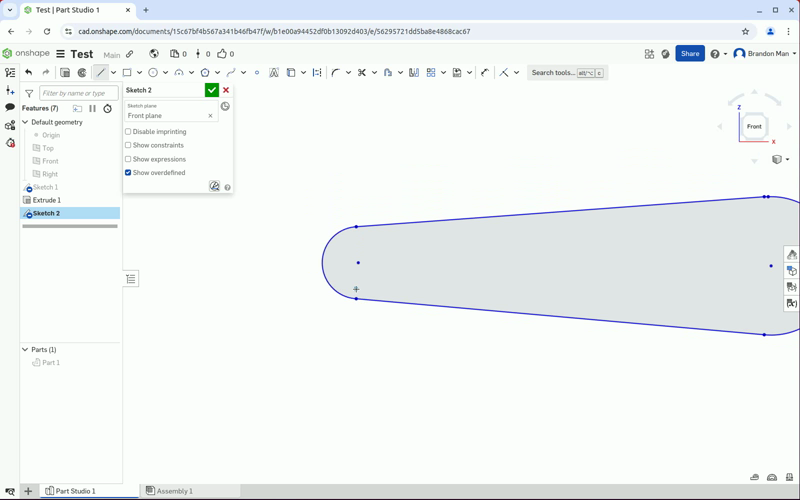
scroll(-6)
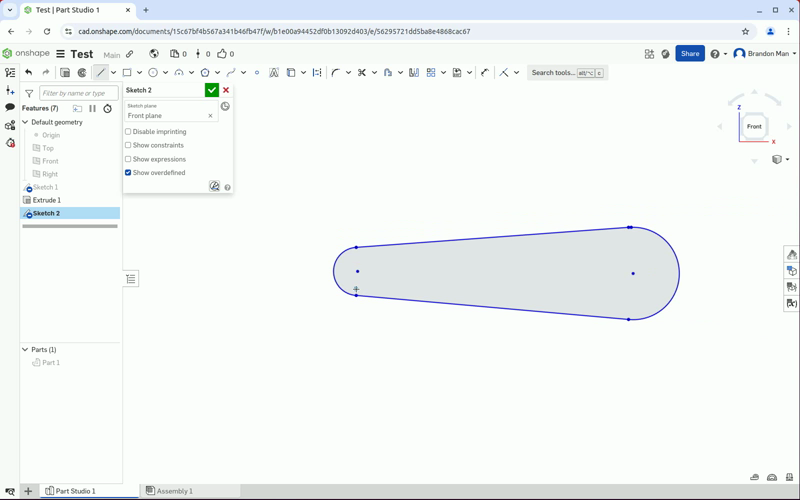
scroll(-6)
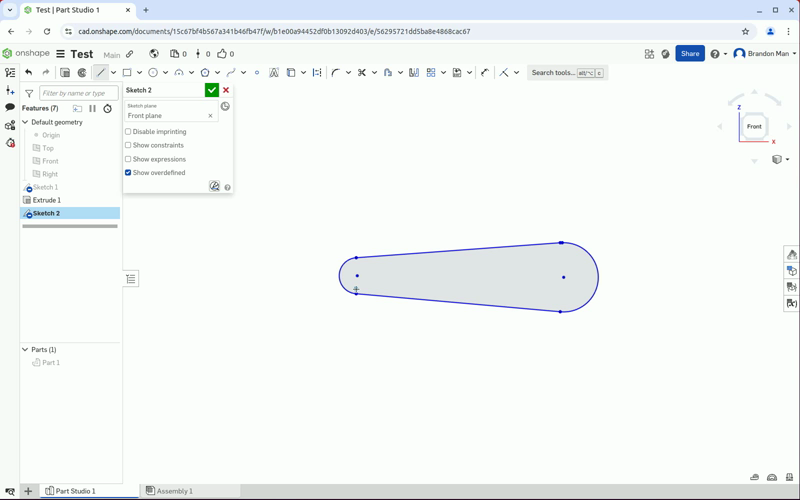
scroll(-6)
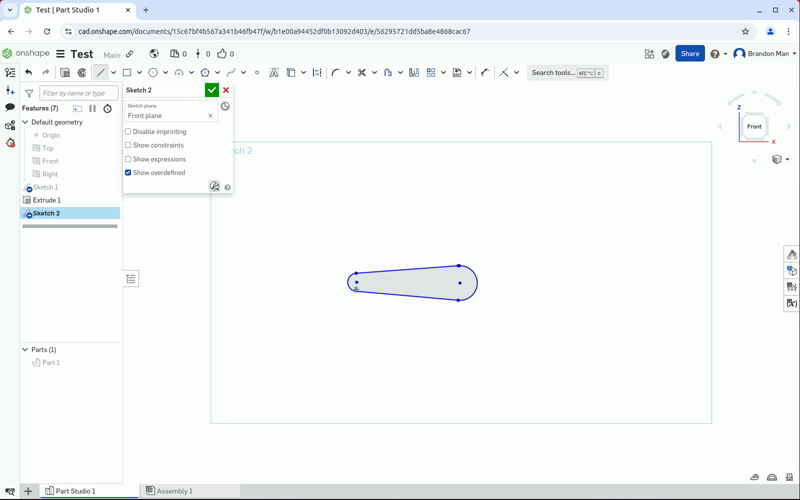
key_up(shift)
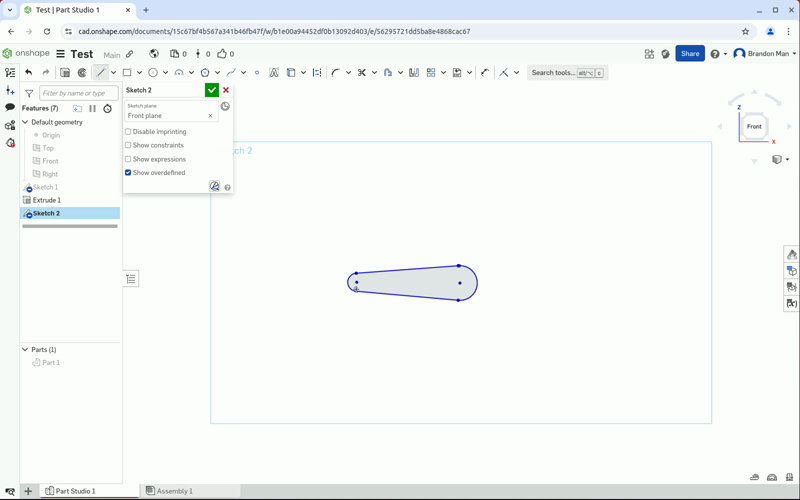
key_down(shift)
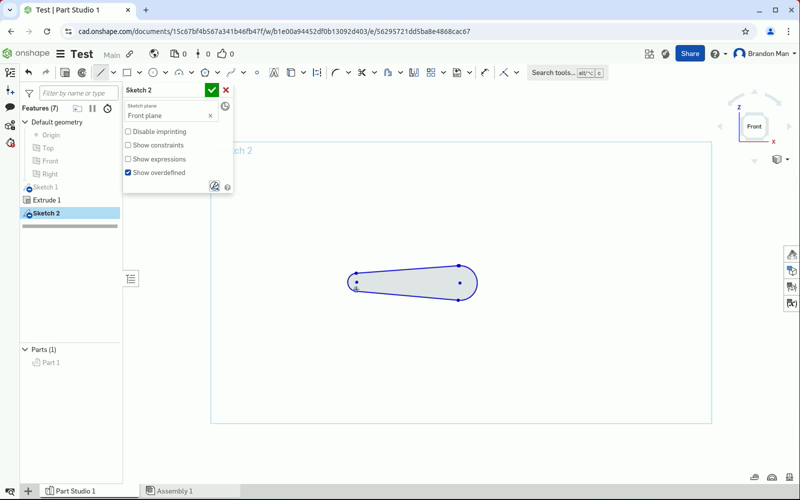
mouse_move(386, 288)
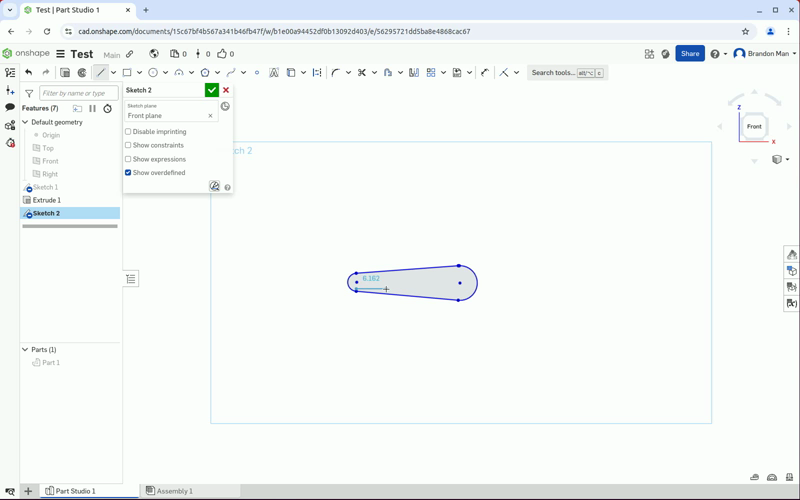
mouse_move(361, 289)
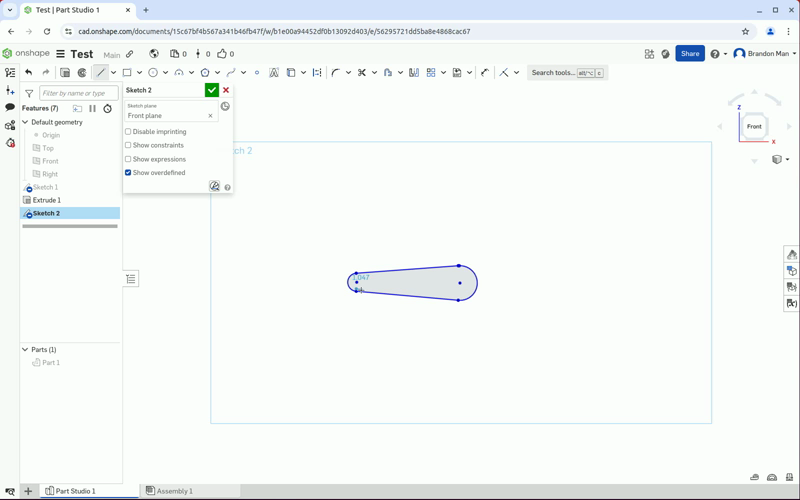
scroll(6)
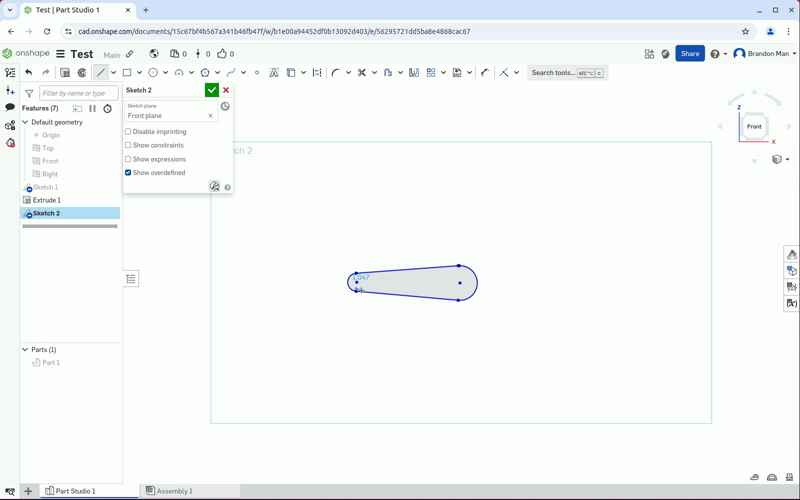
scroll(6)
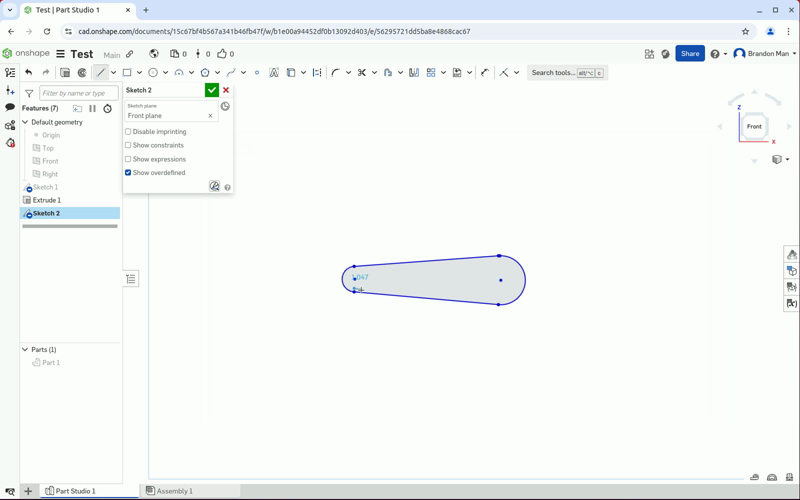
scroll(6)
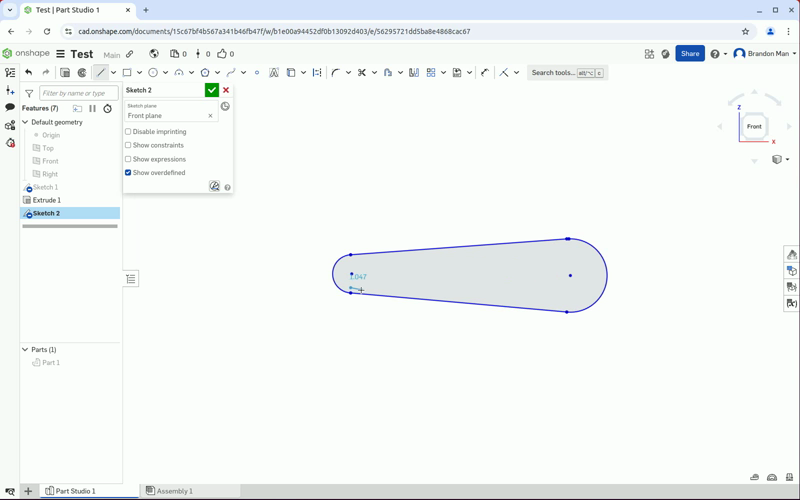
scroll(6)
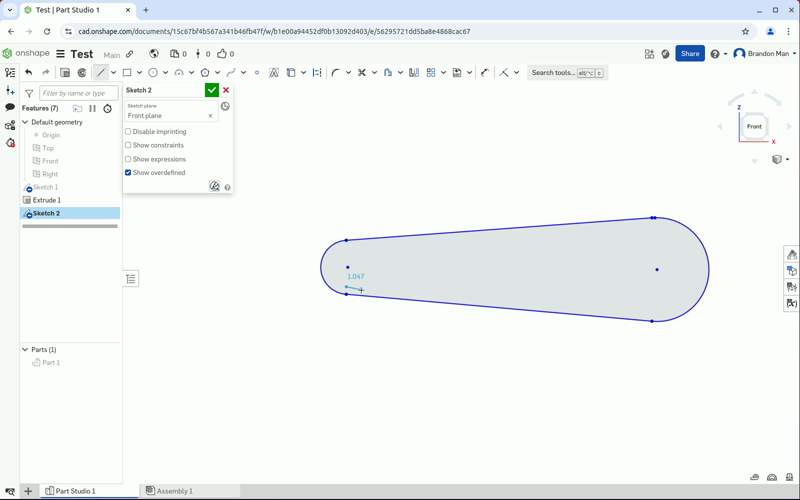
scroll(6)
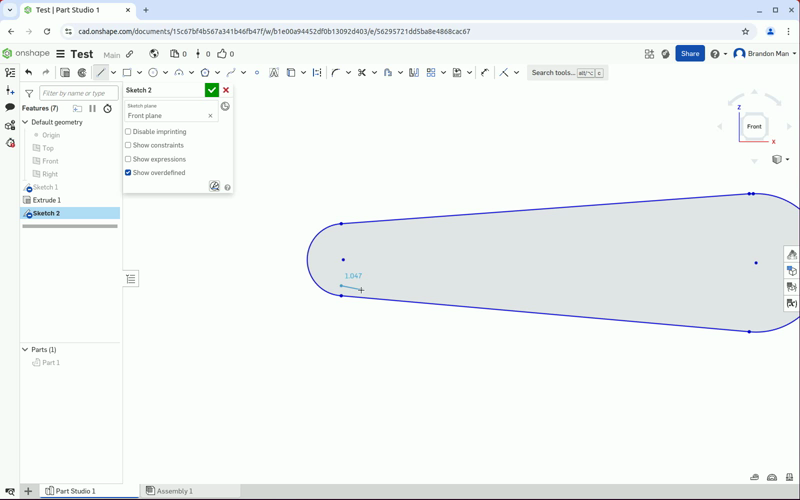
scroll(6)
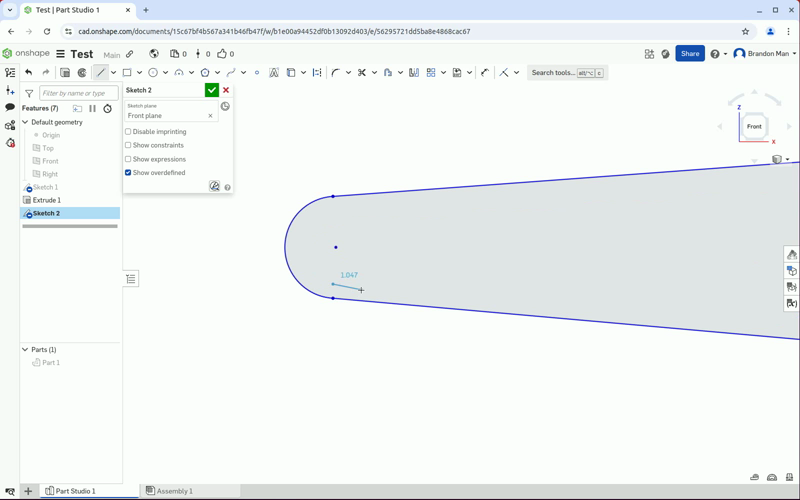
scroll(6)
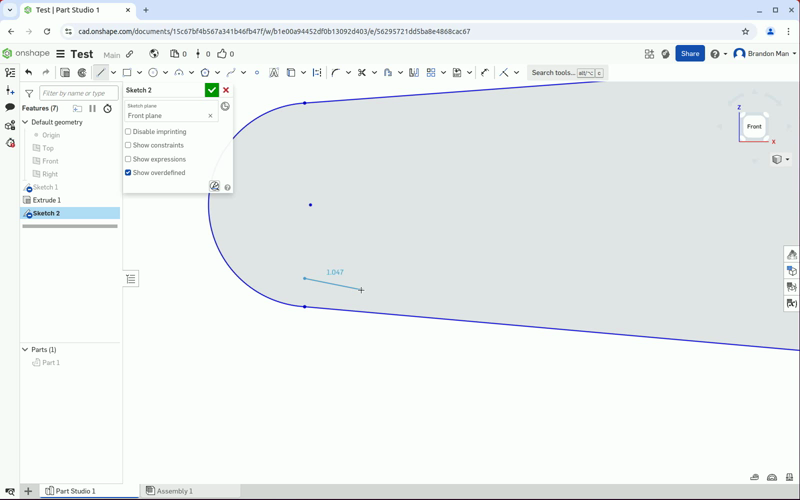
click(361, 289)
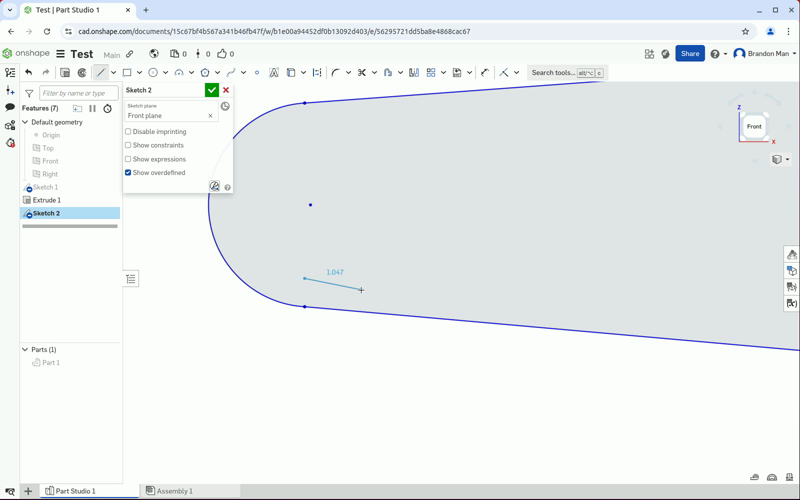
scroll(-6)
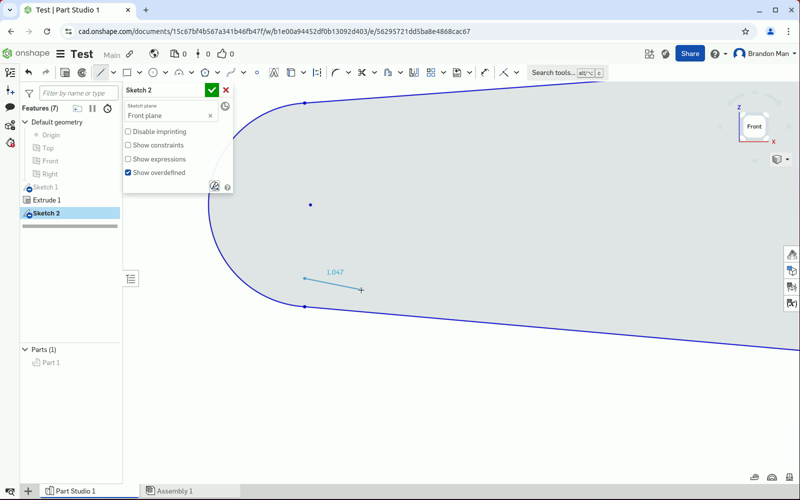
scroll(-6)
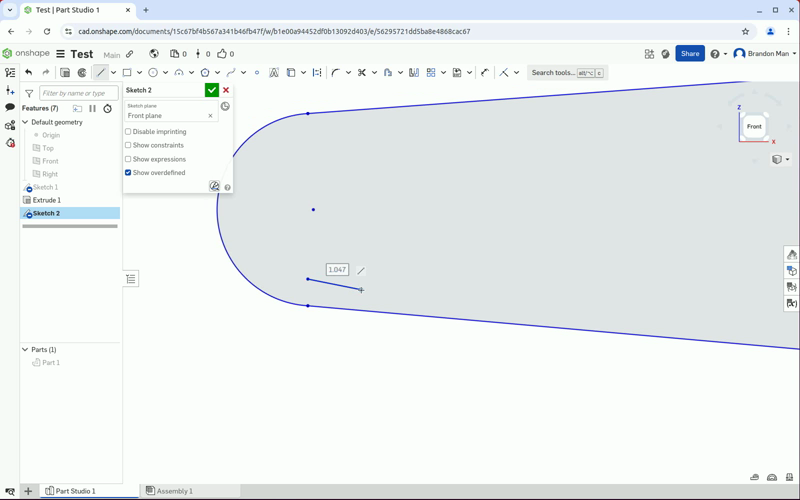
scroll(-6)
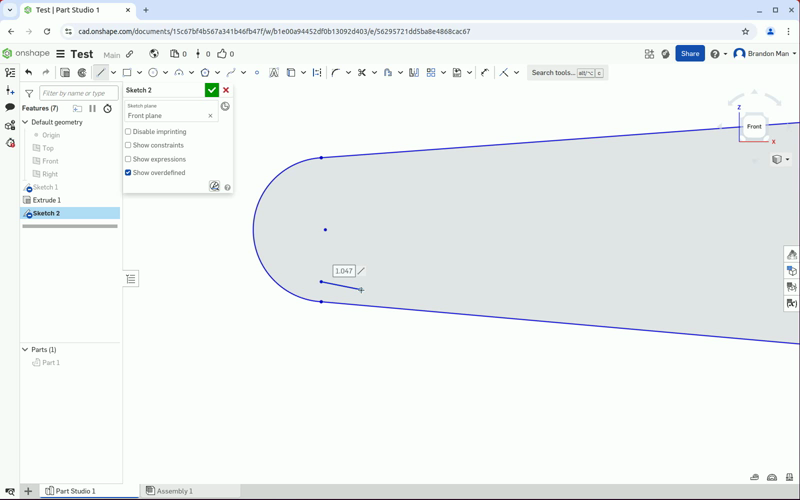
scroll(-6)
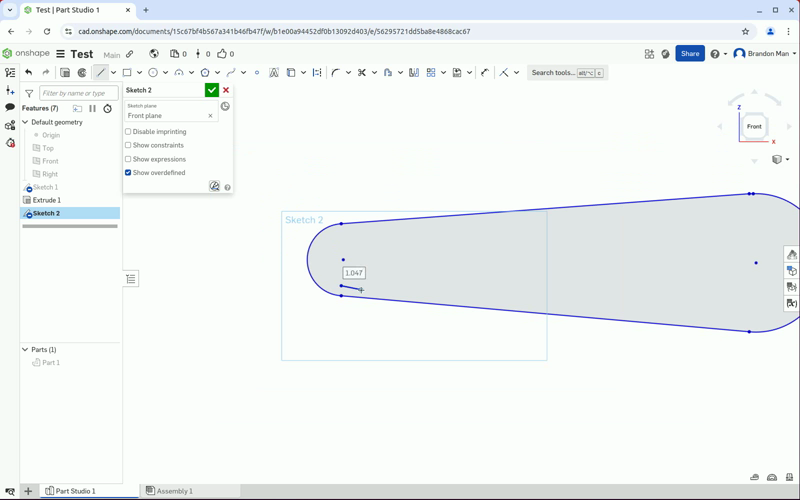
scroll(-6)
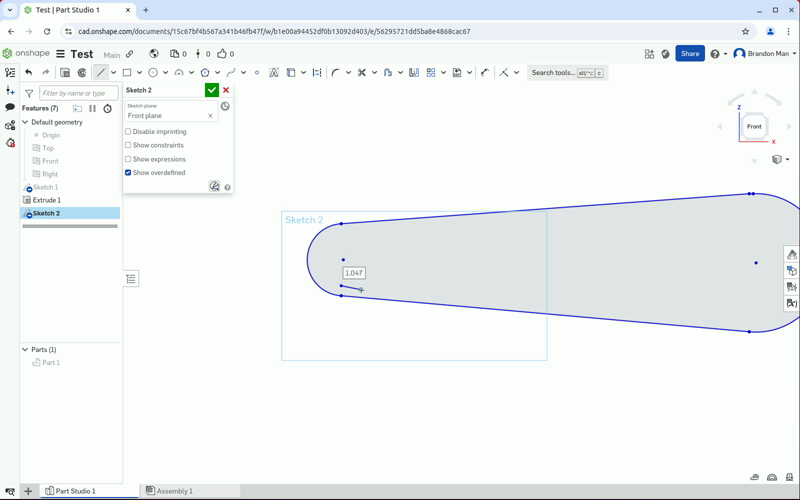
scroll(-6)
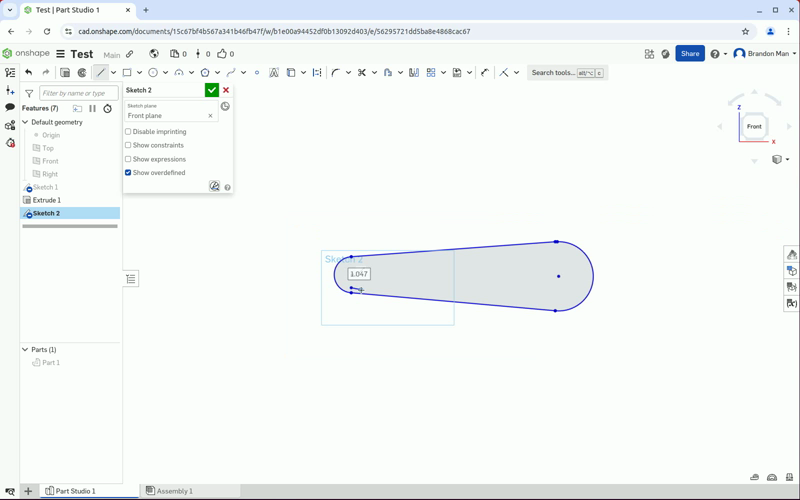
scroll(-6)
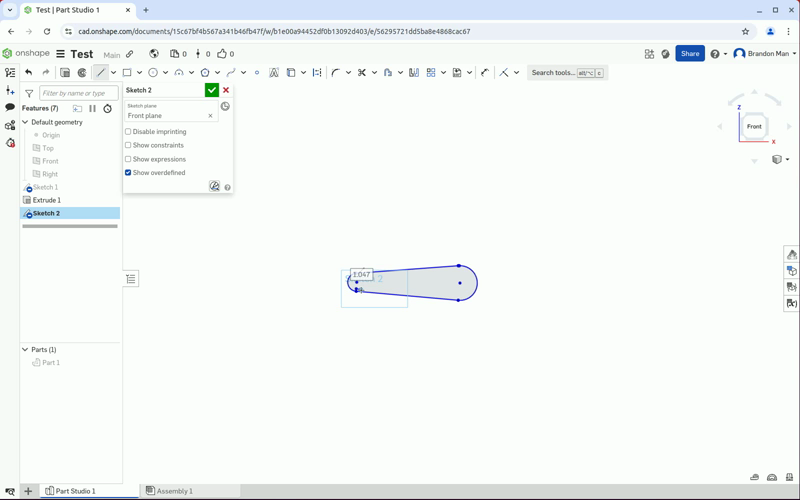
key_up(shift)
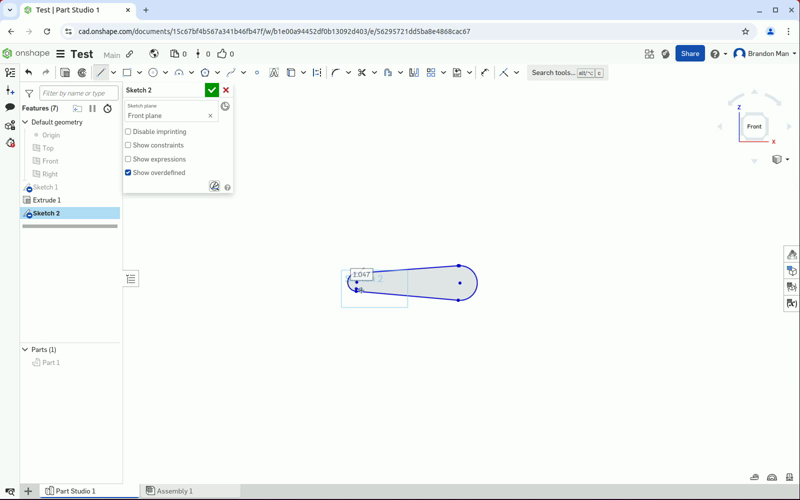
key_down(shift)
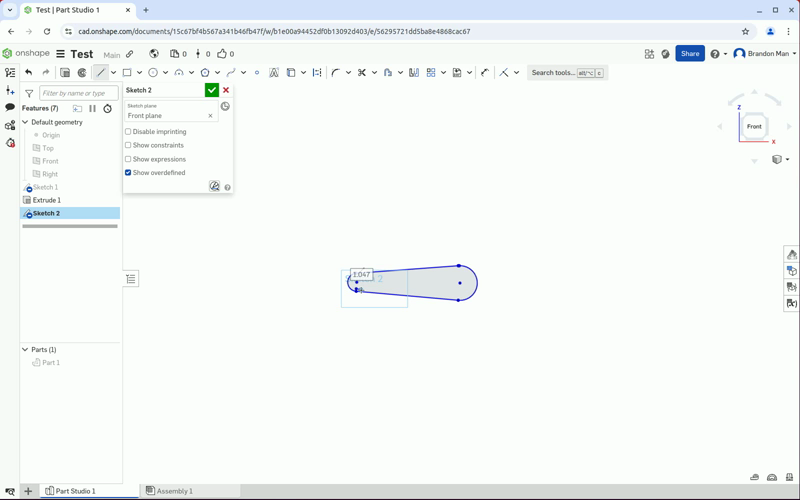
mouse_move(450, 296)
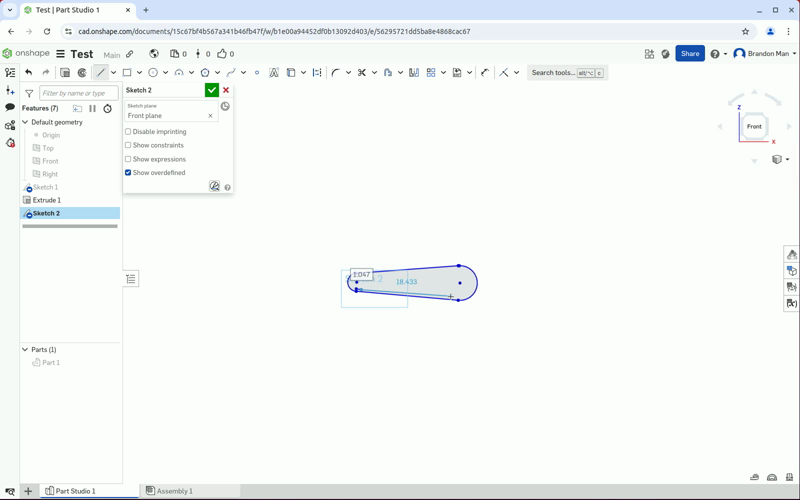
click(450, 296)
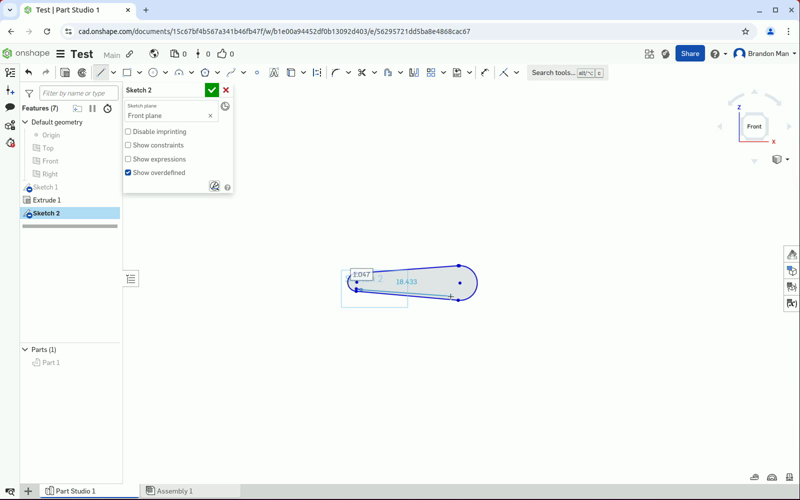
key_up(shift)
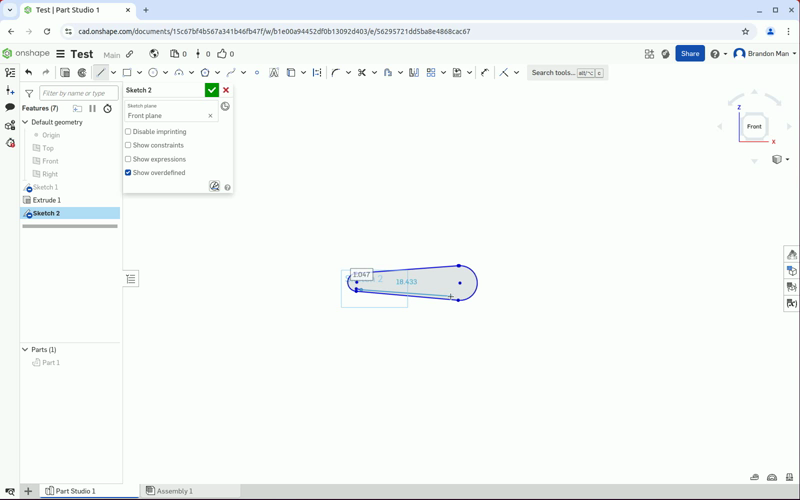
key_down(shift)
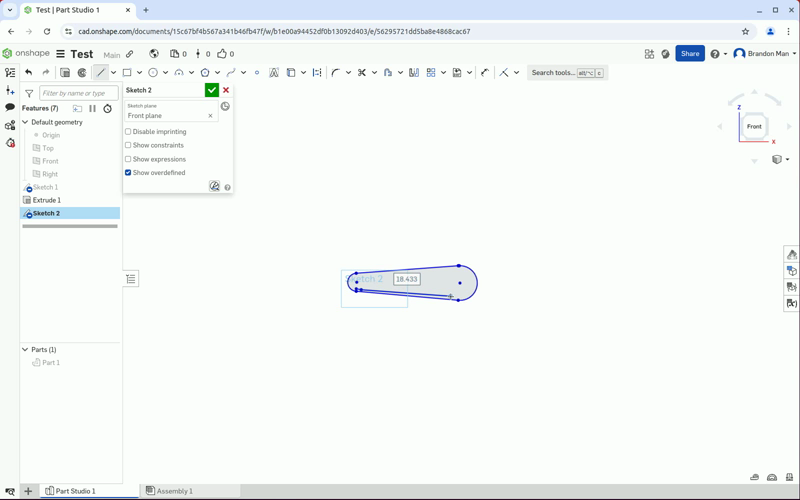
mouse_move(480, 296)
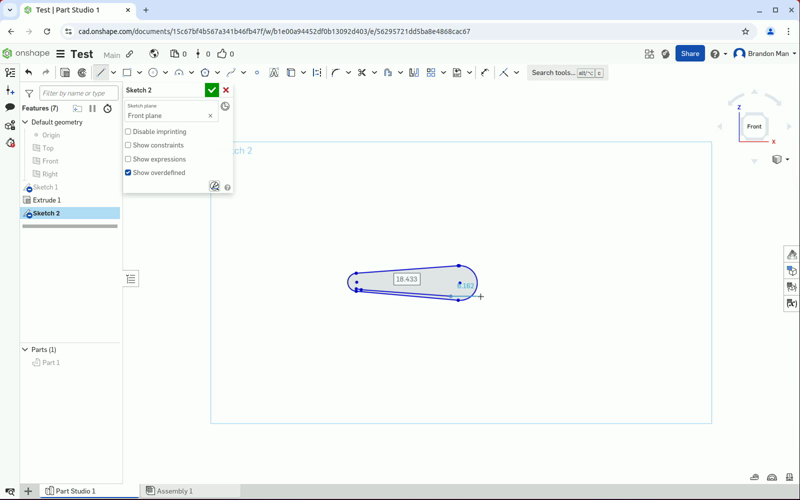
mouse_move(458, 297)
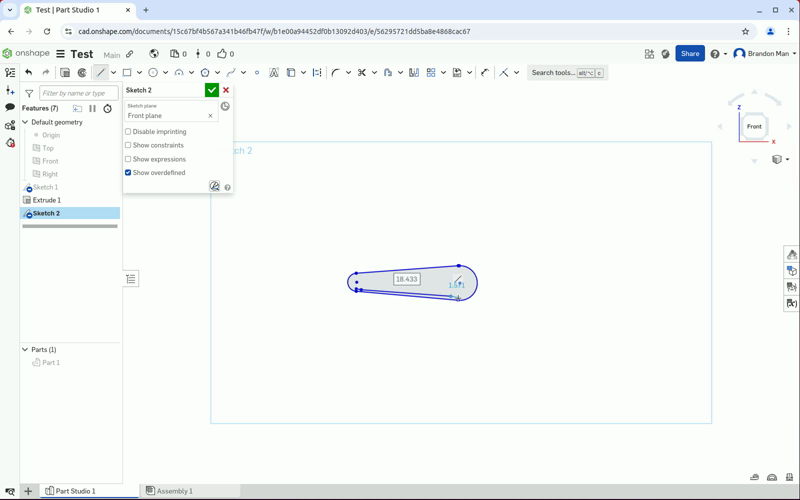
scroll(6)
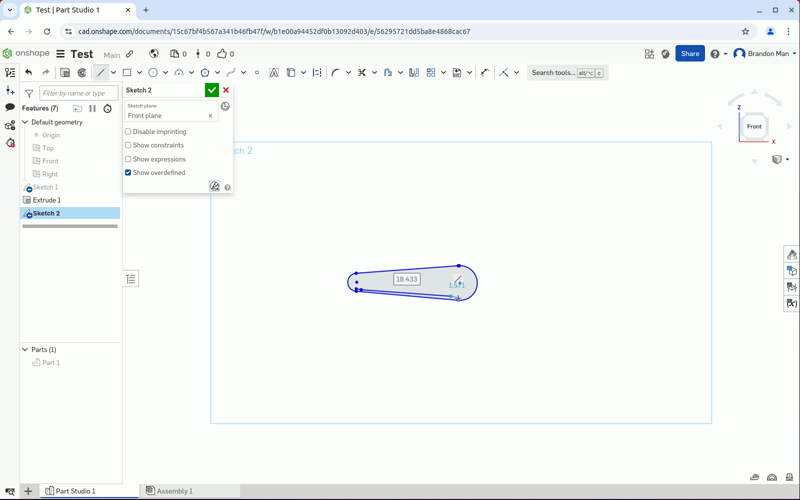
scroll(6)
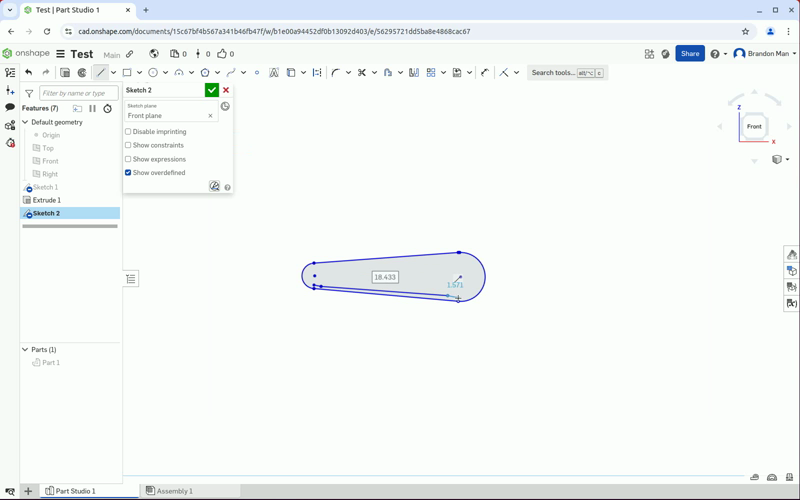
scroll(6)
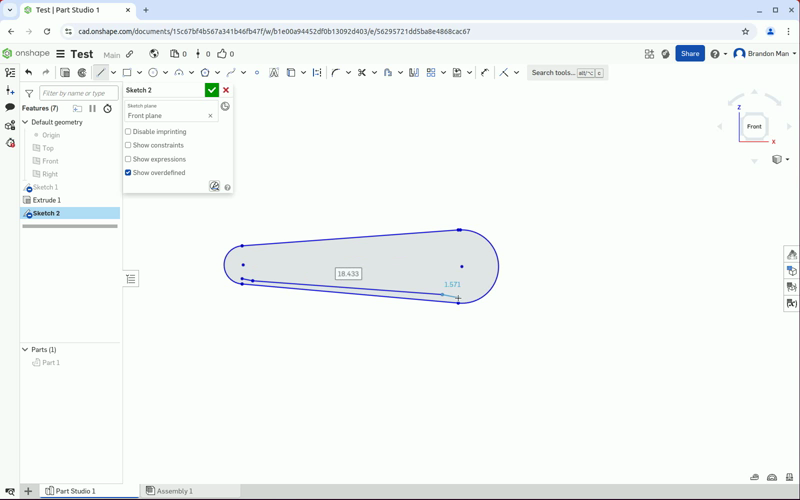
scroll(6)
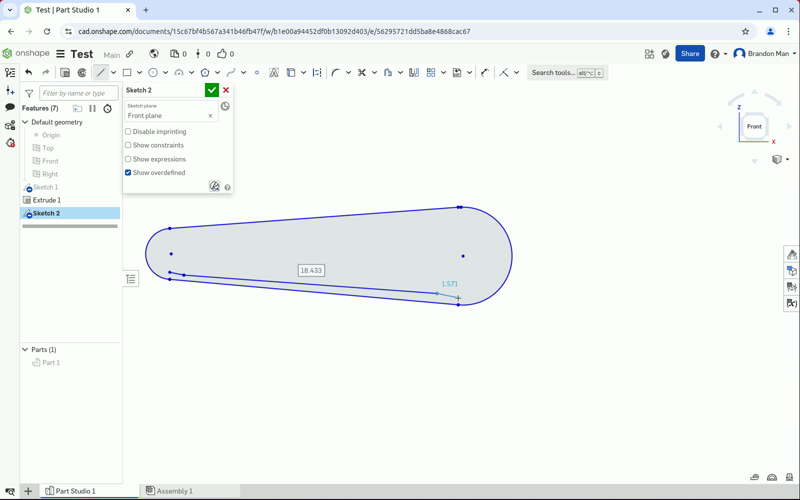
scroll(6)
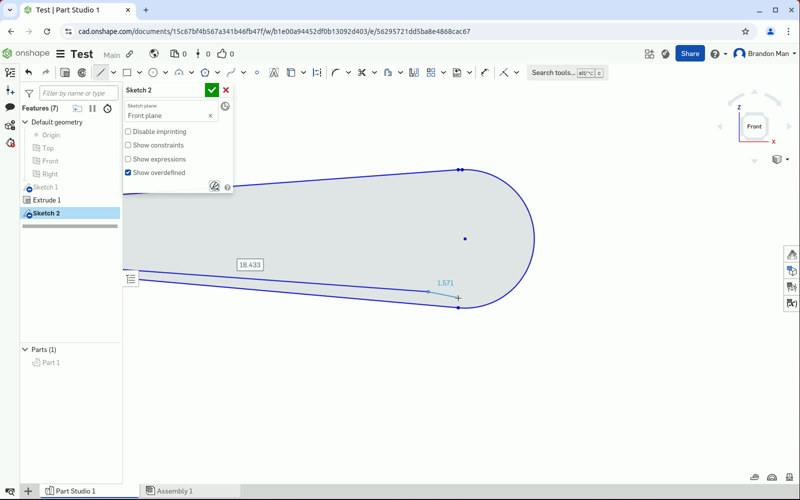
scroll(6)
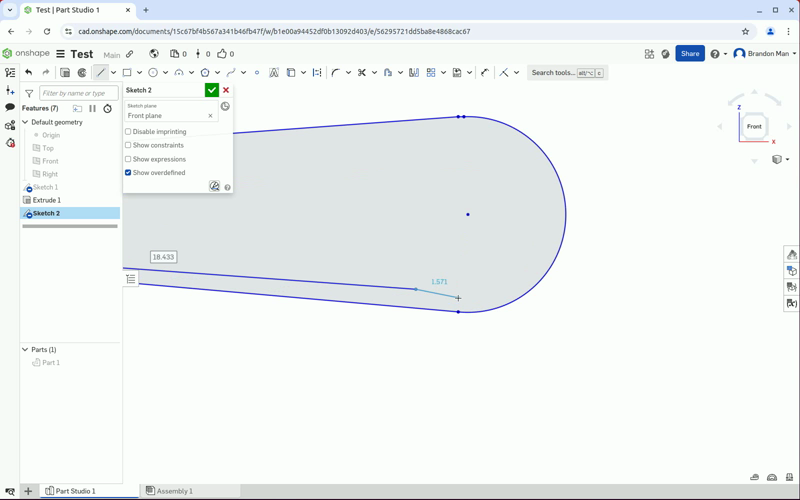
scroll(6)
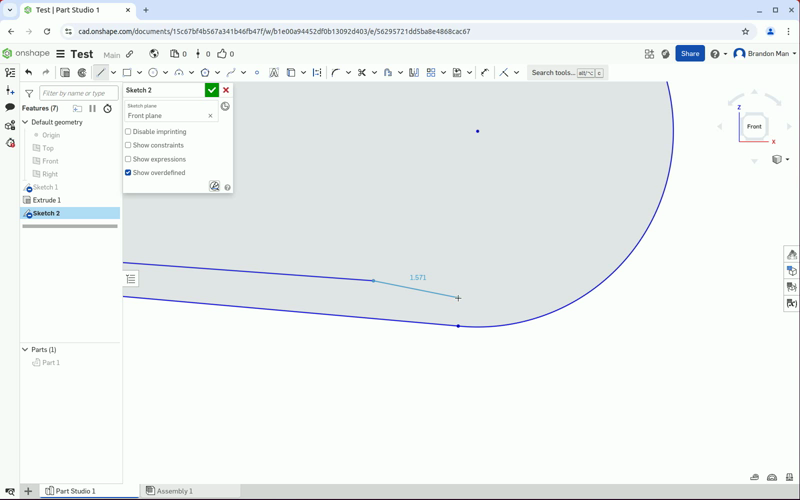
click(458, 297)
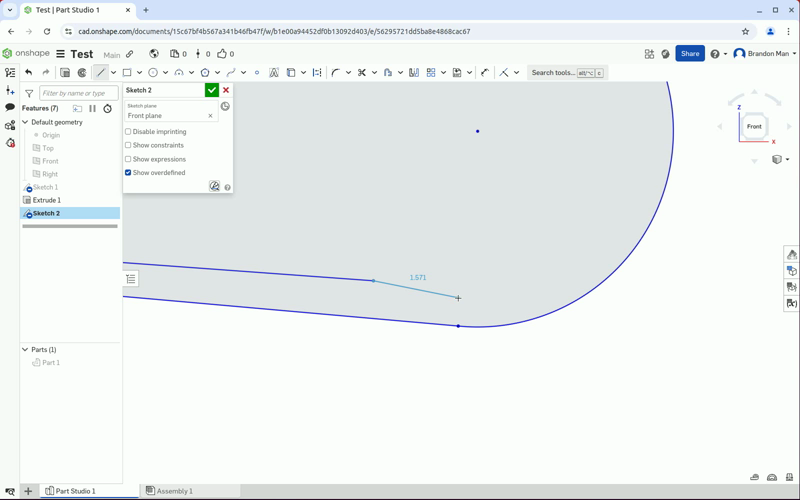
scroll(-6)
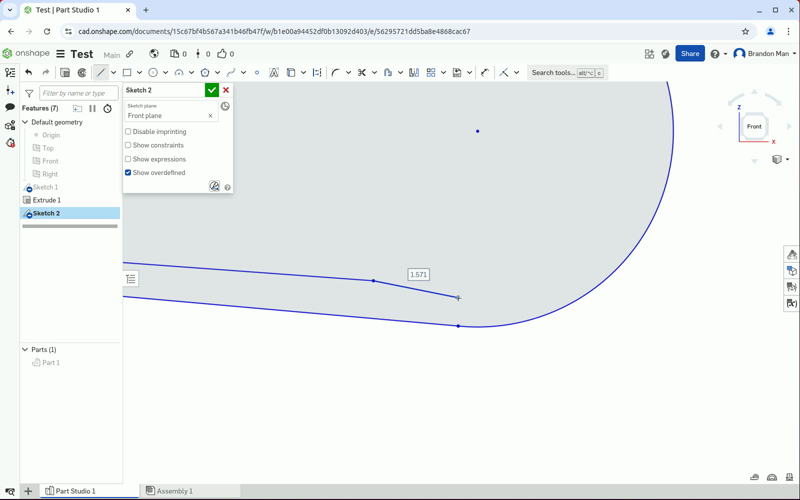
scroll(-6)
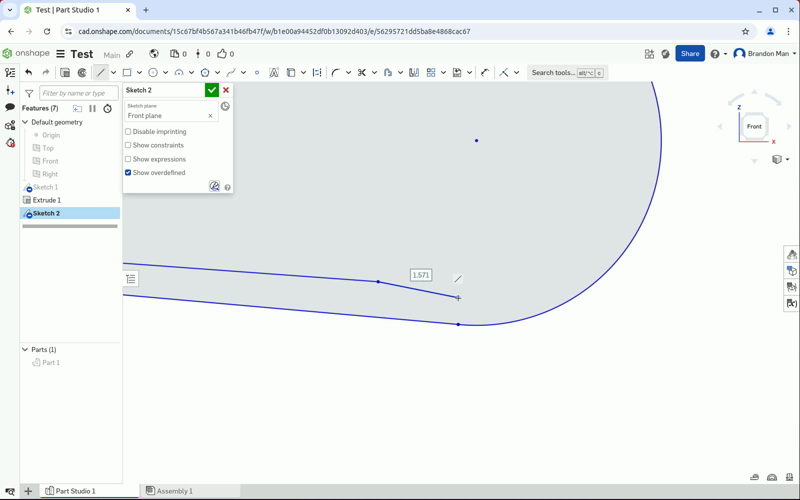
scroll(-6)
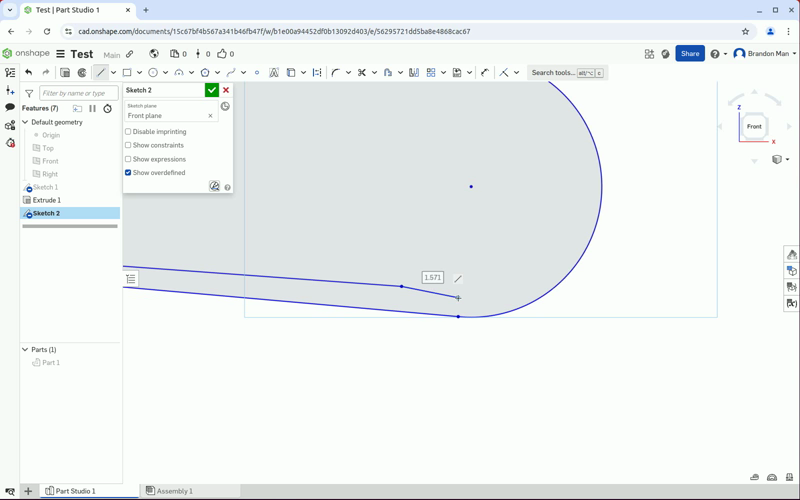
scroll(-6)
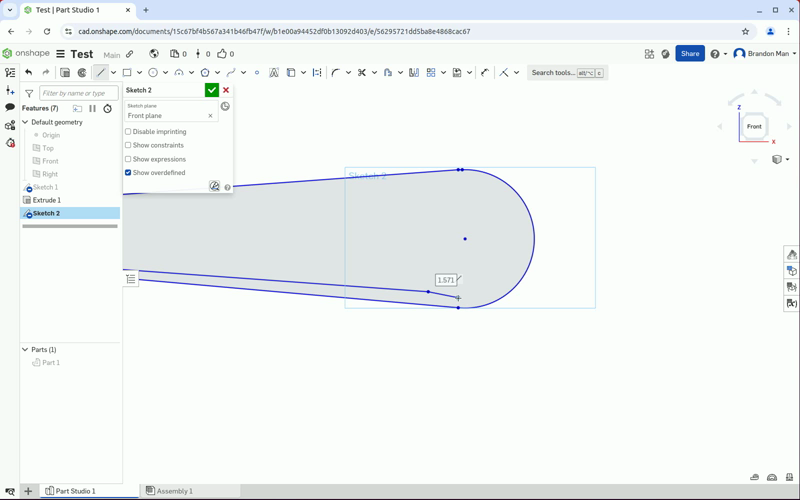
scroll(-6)
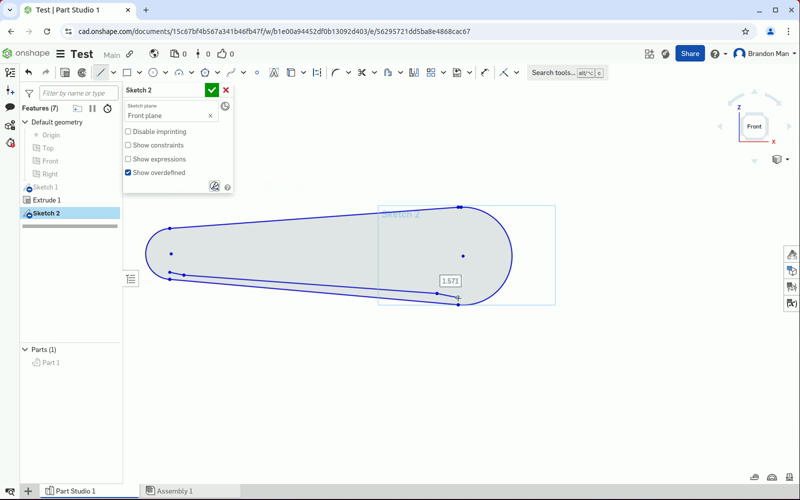
scroll(-6)
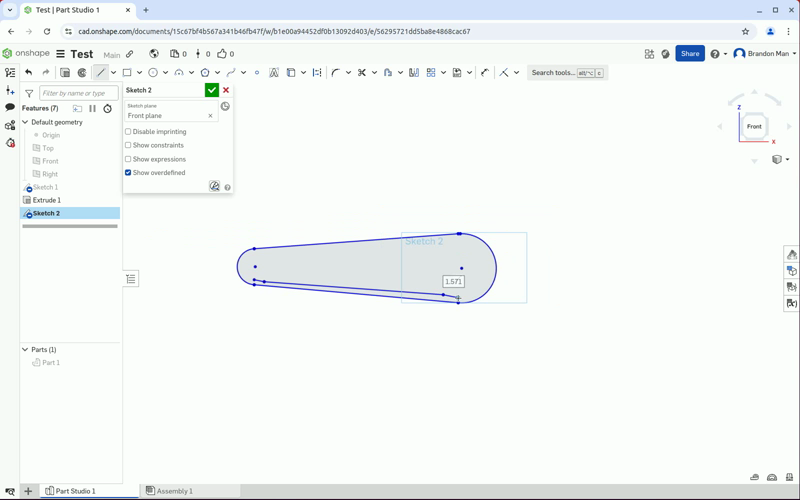
scroll(-6)
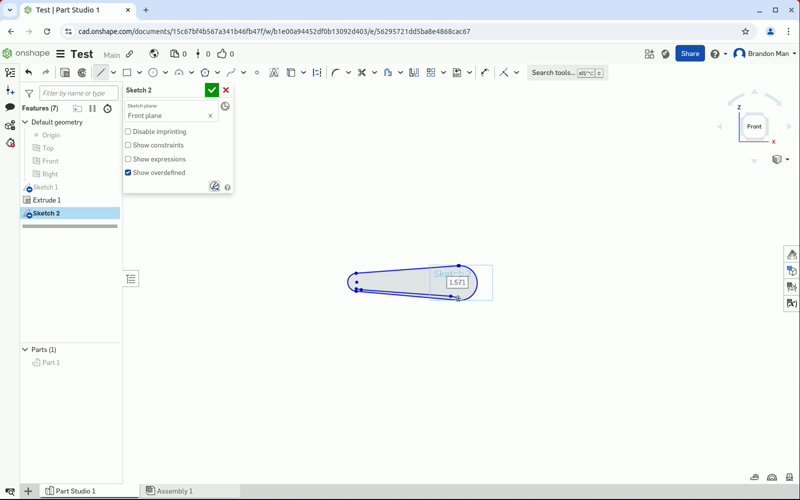
key_up(shift)
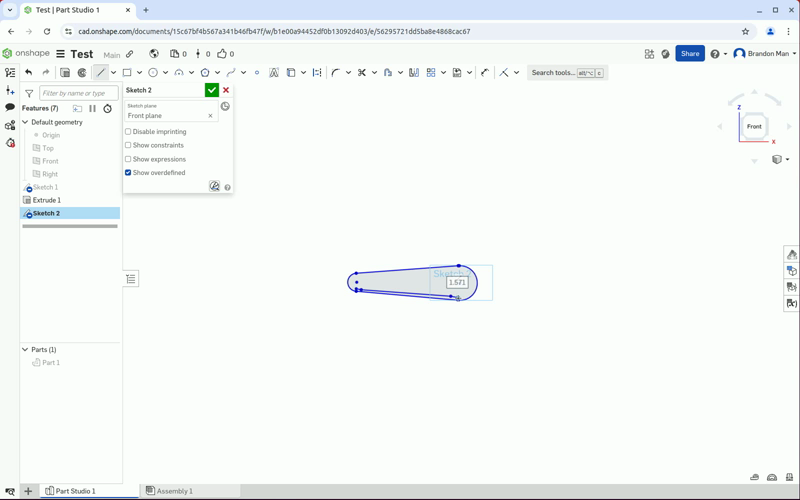
key(esc)
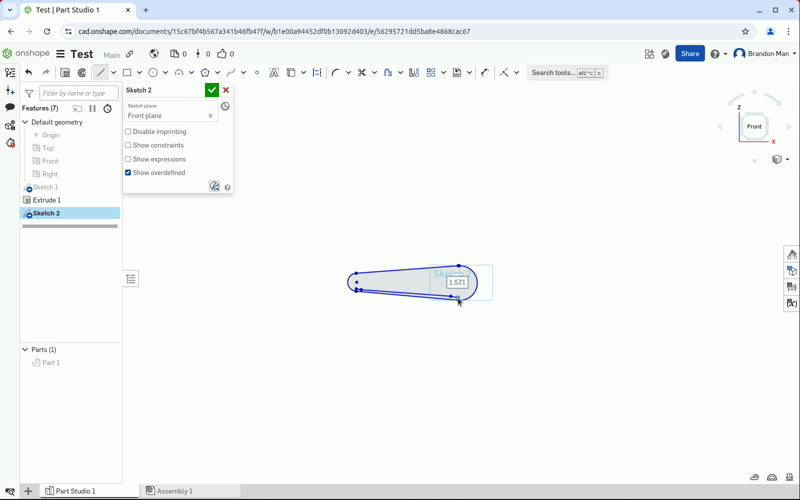
key(a)
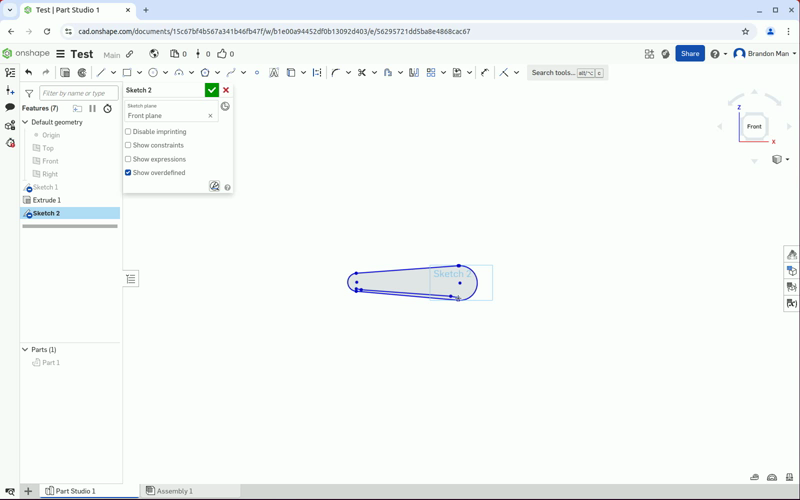
mouse_move(458, 297)
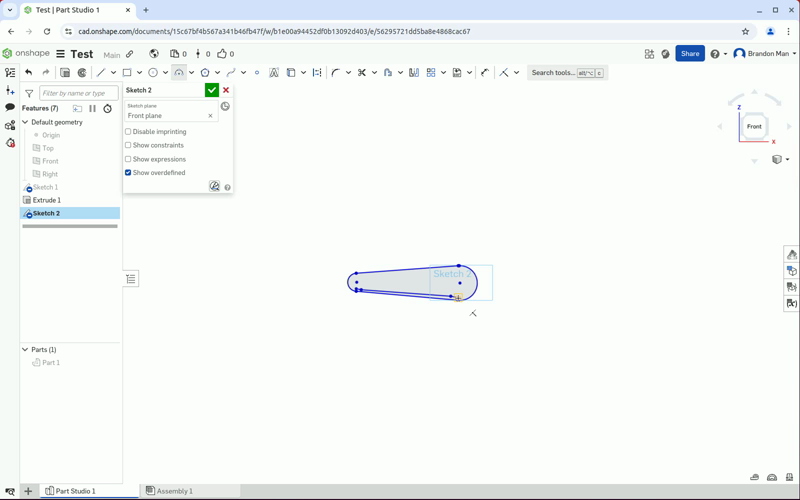
scroll(6)
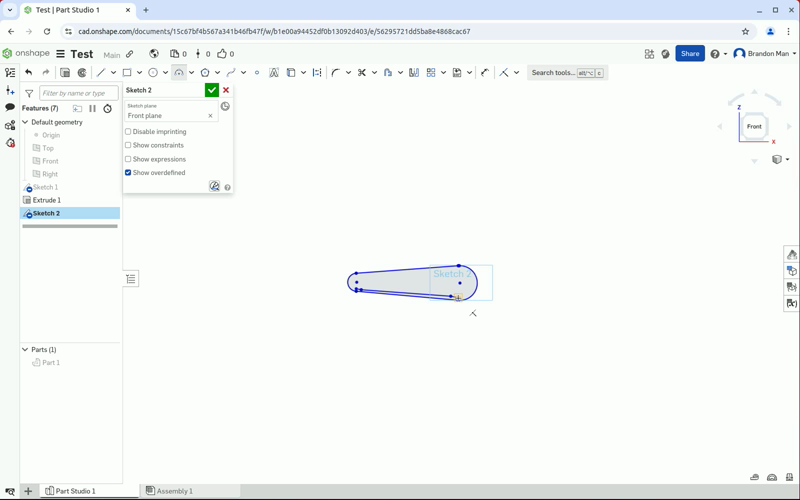
scroll(6)
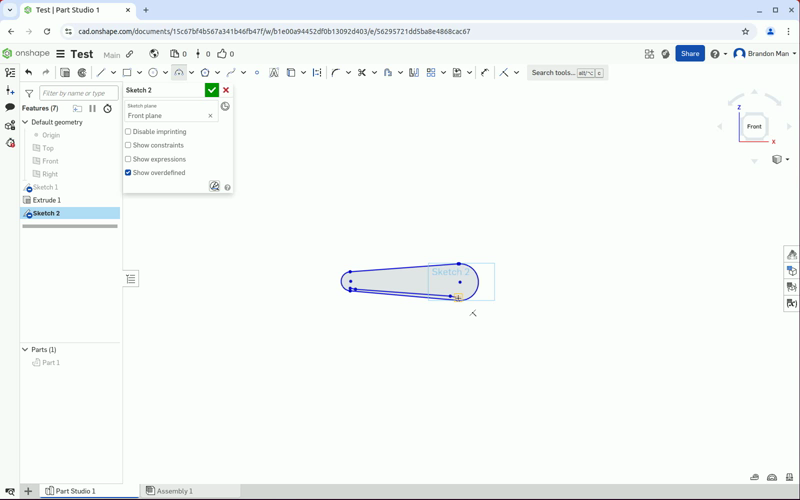
scroll(6)
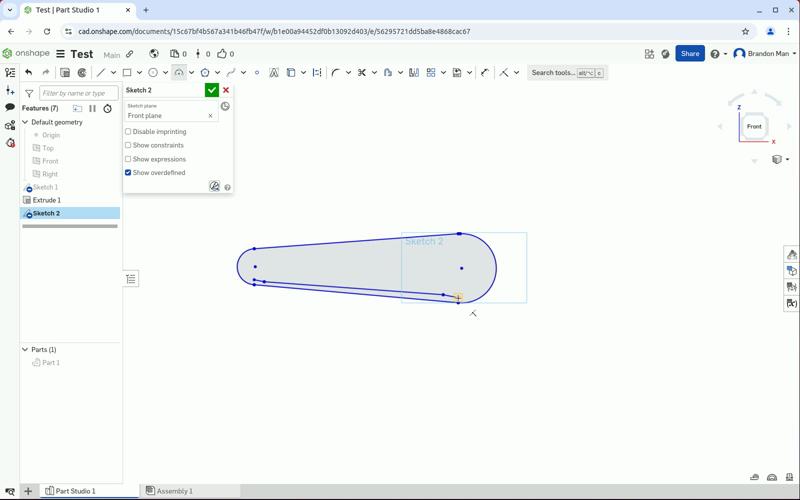
scroll(6)
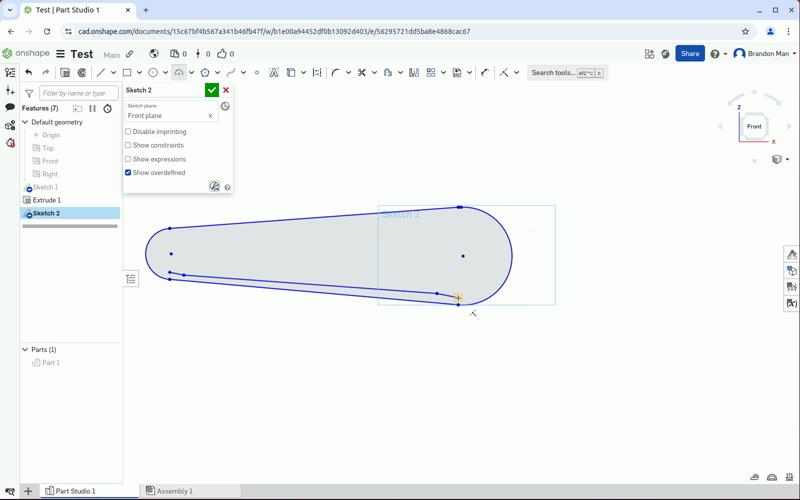
scroll(6)
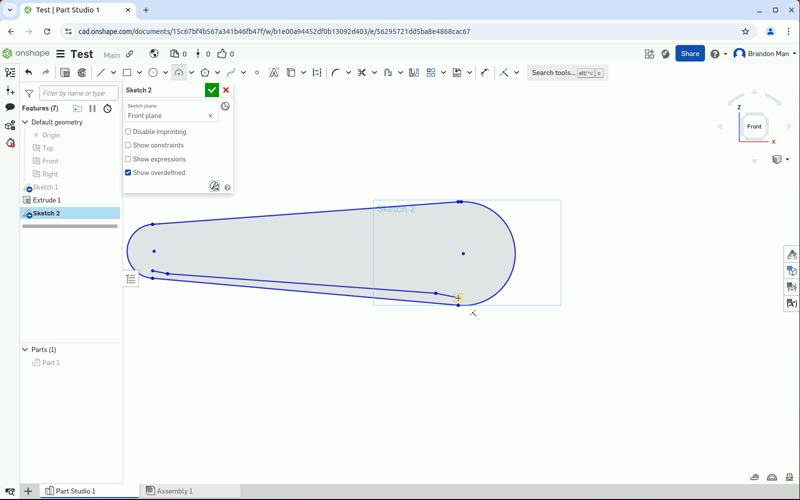
scroll(6)
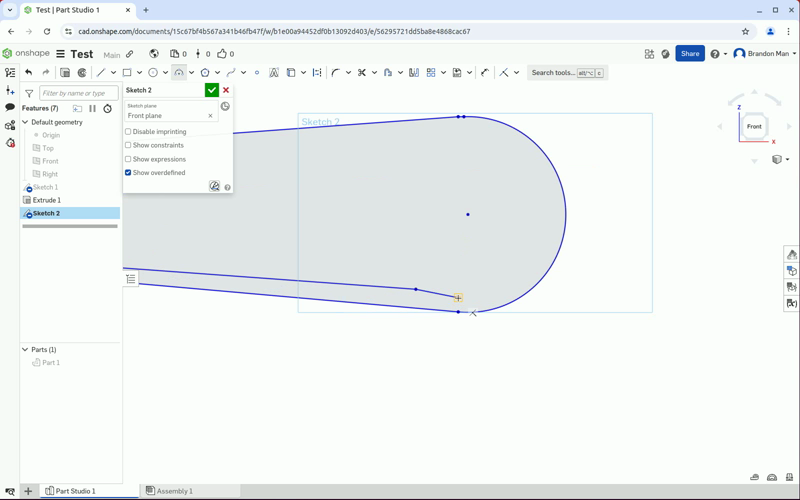
scroll(6)
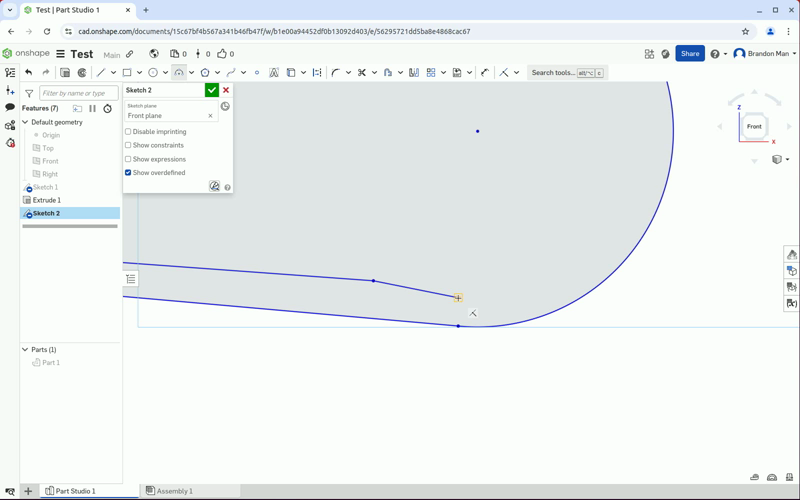
click(458, 297)
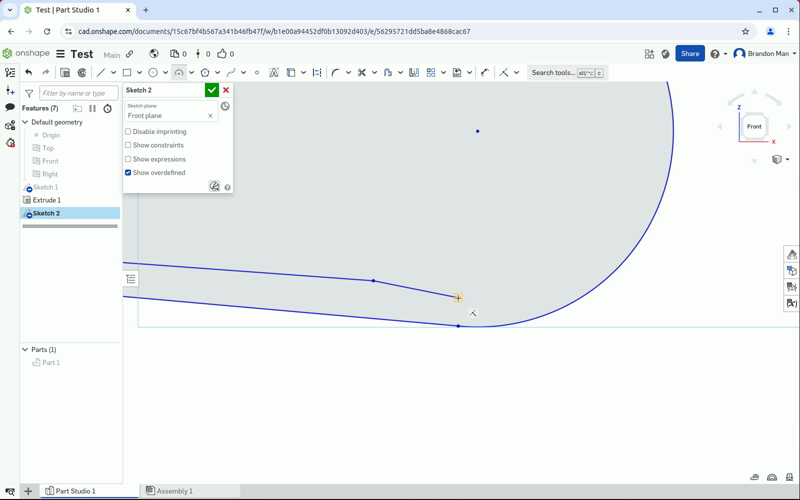
scroll(-6)
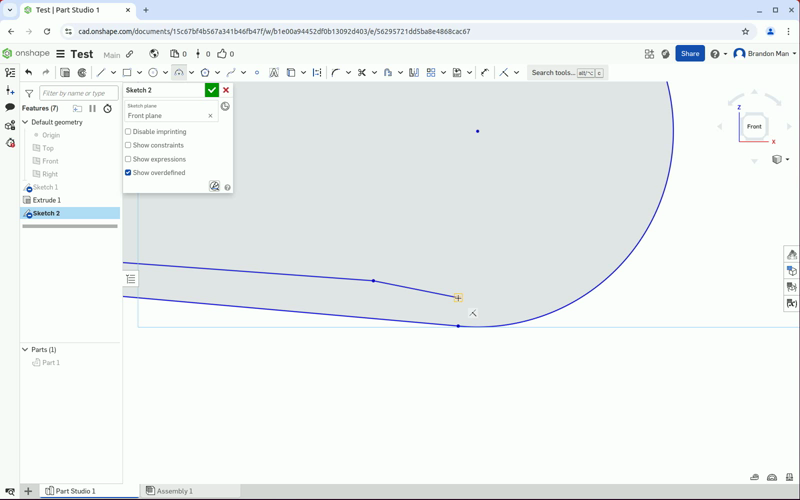
scroll(-6)
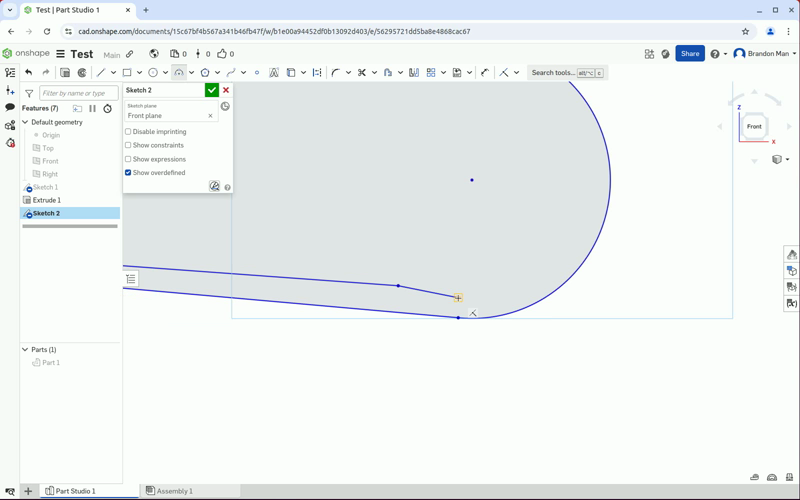
scroll(-6)
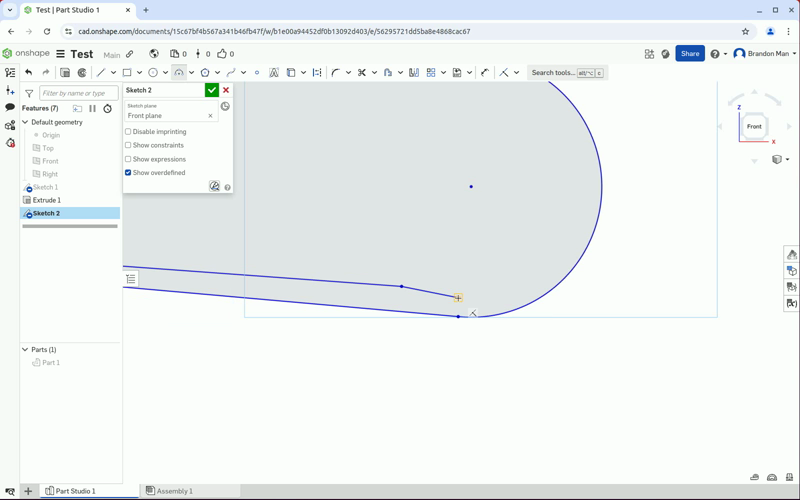
scroll(-6)
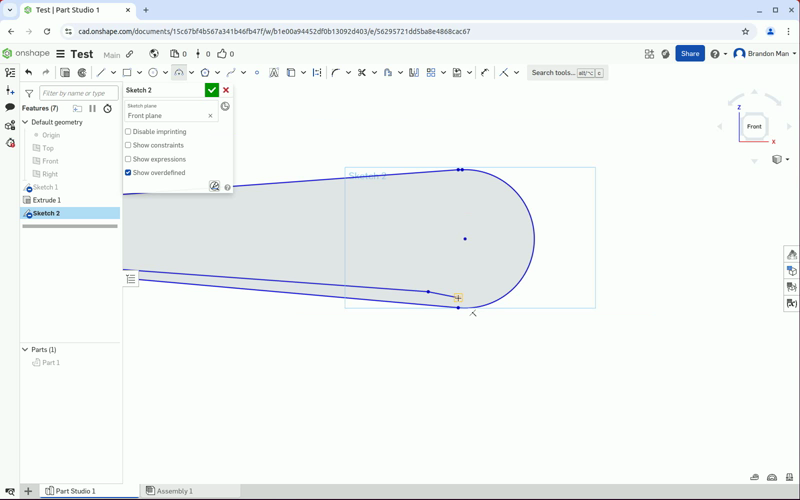
scroll(-6)
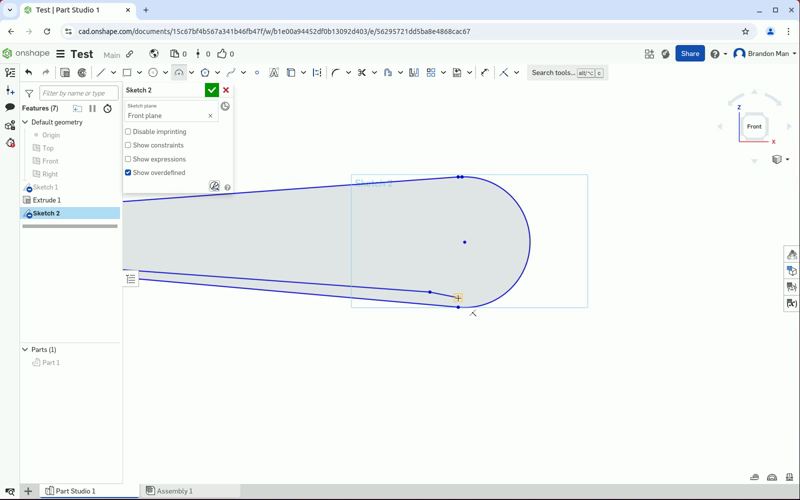
scroll(-6)
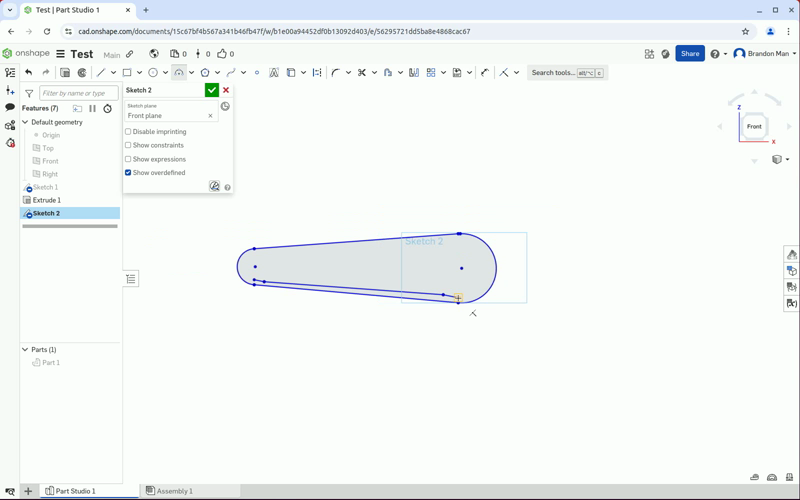
scroll(-6)
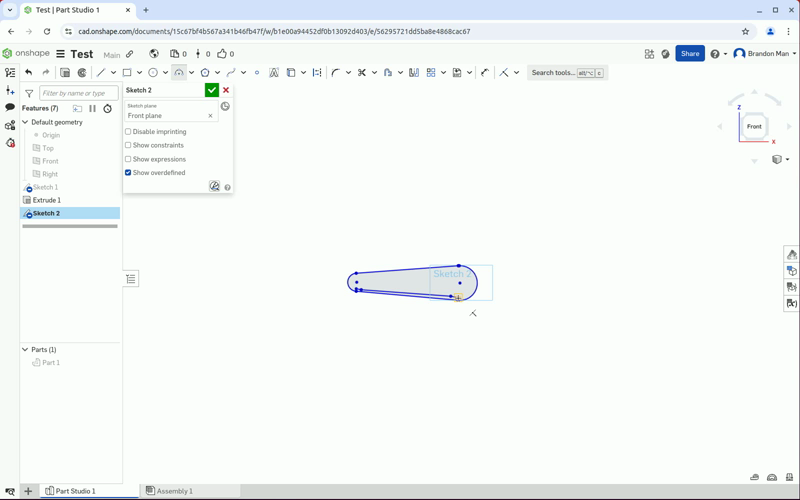
key_down(shift)
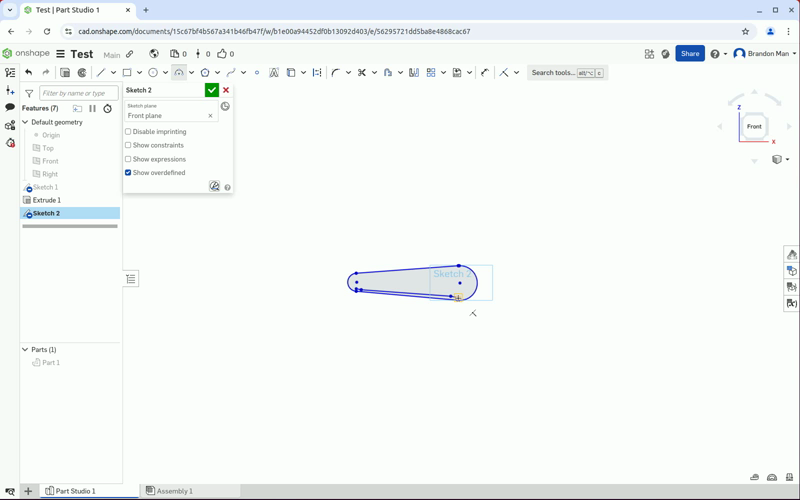
mouse_move(458, 267)
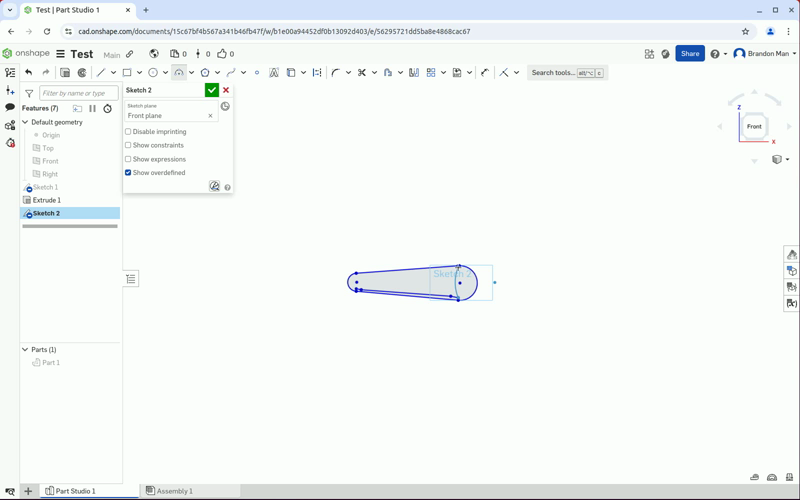
scroll(6)
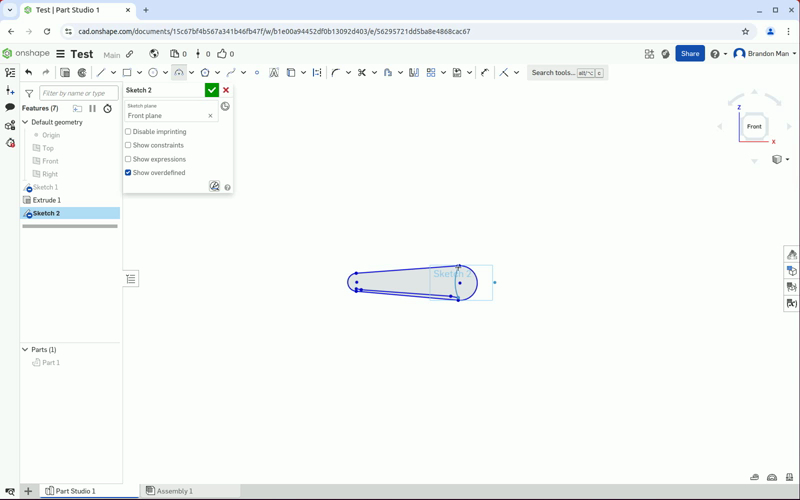
scroll(6)
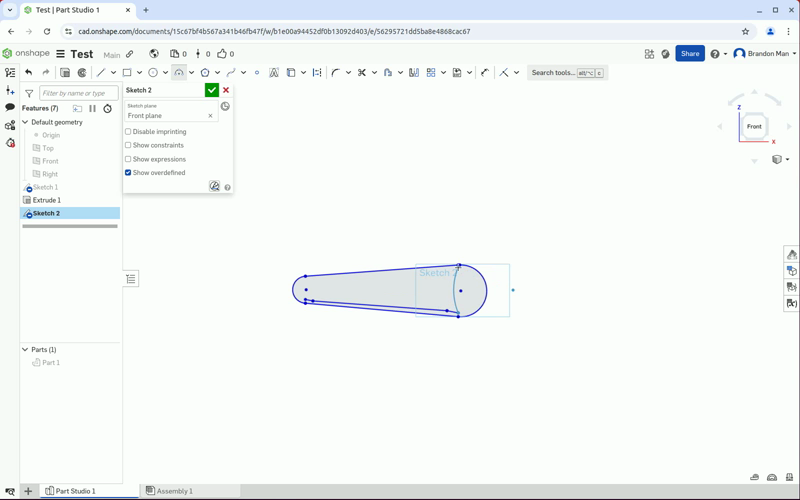
scroll(6)
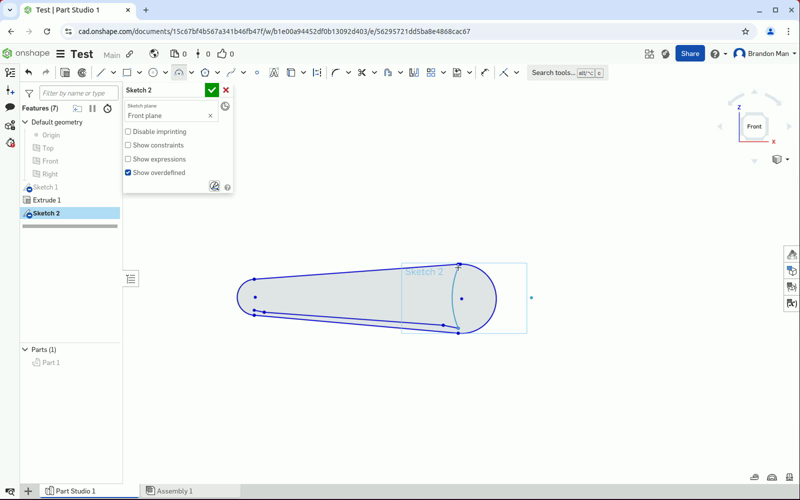
scroll(6)
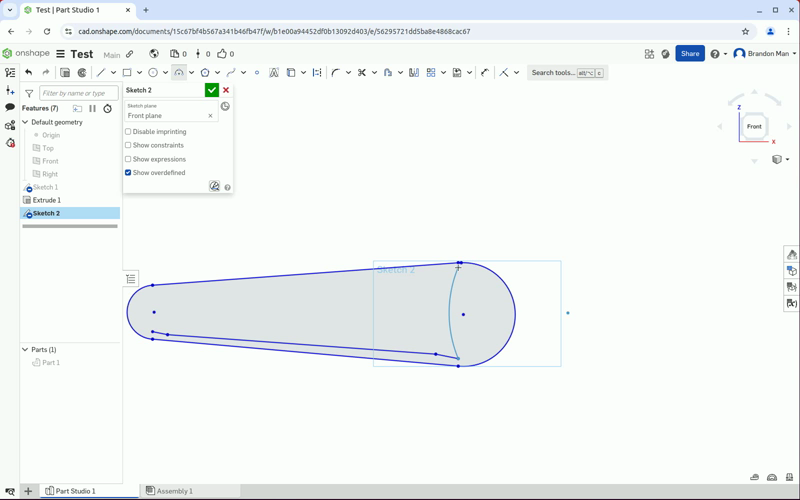
scroll(6)
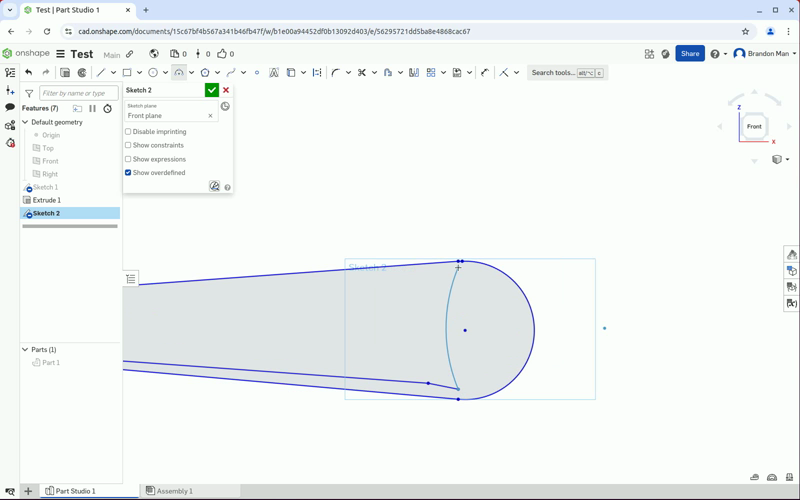
scroll(6)
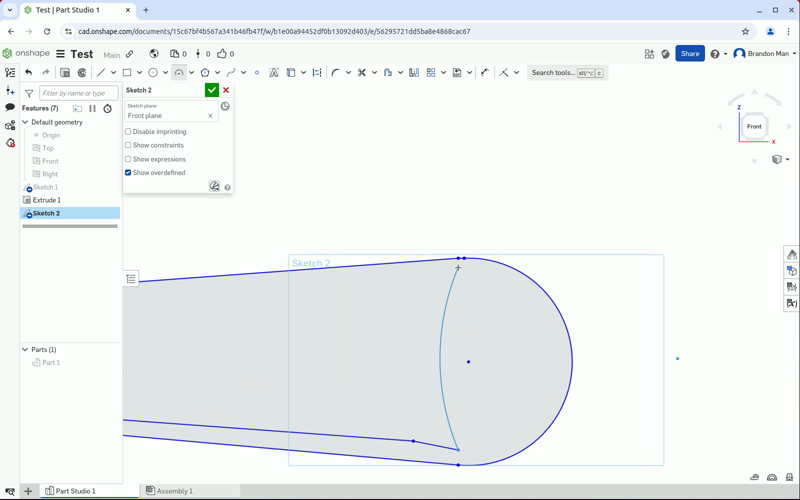
scroll(6)
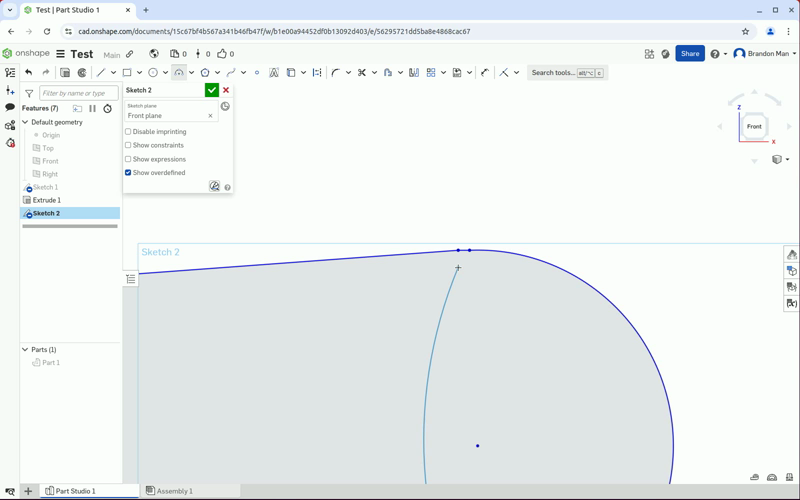
click(458, 267)
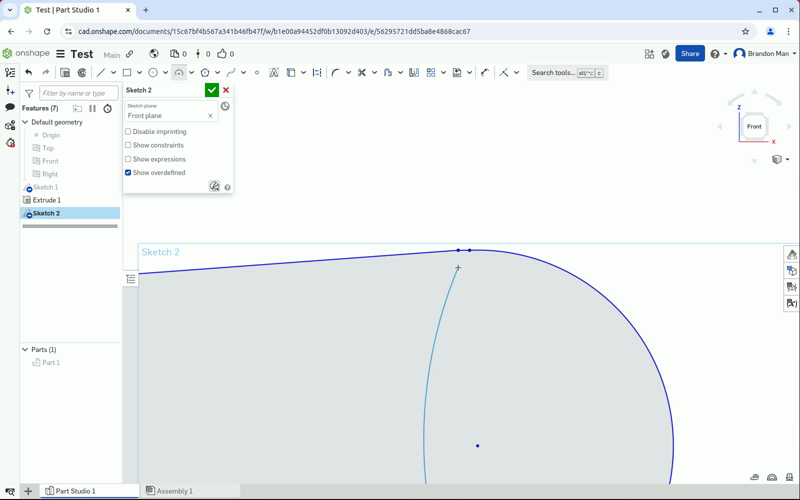
scroll(-6)
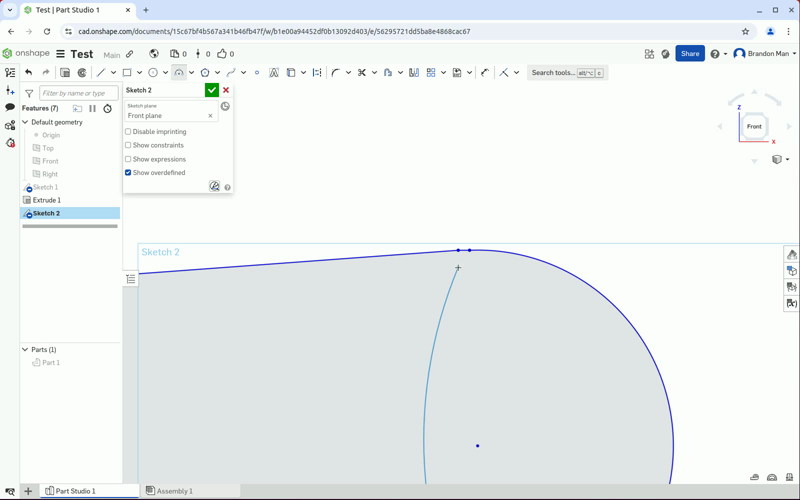
scroll(-6)
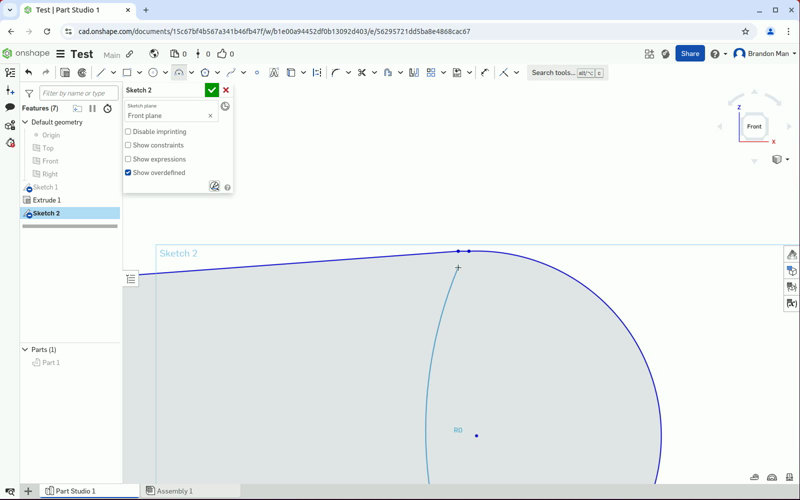
scroll(-6)
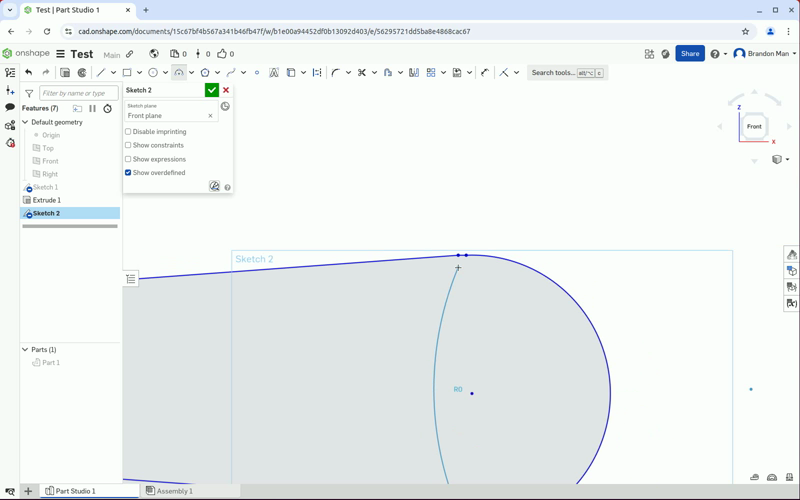
scroll(-6)
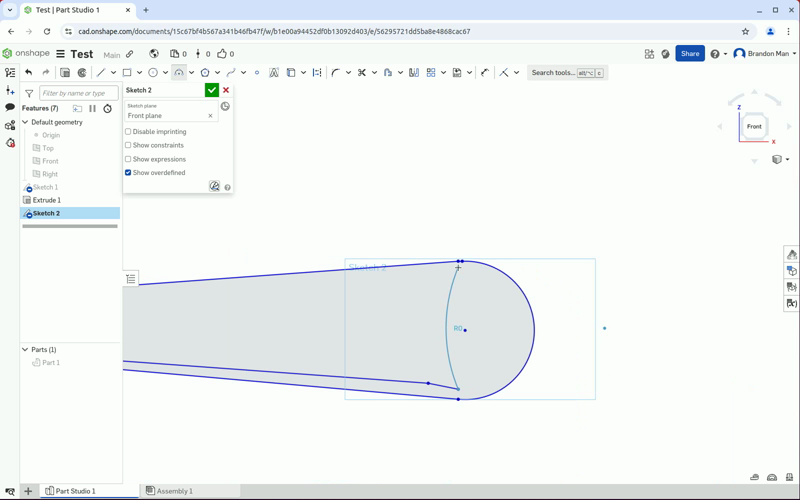
scroll(-6)
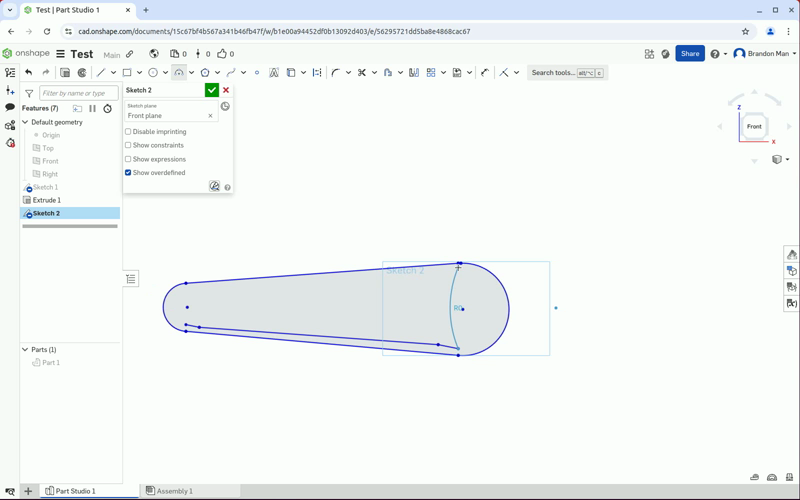
scroll(-6)
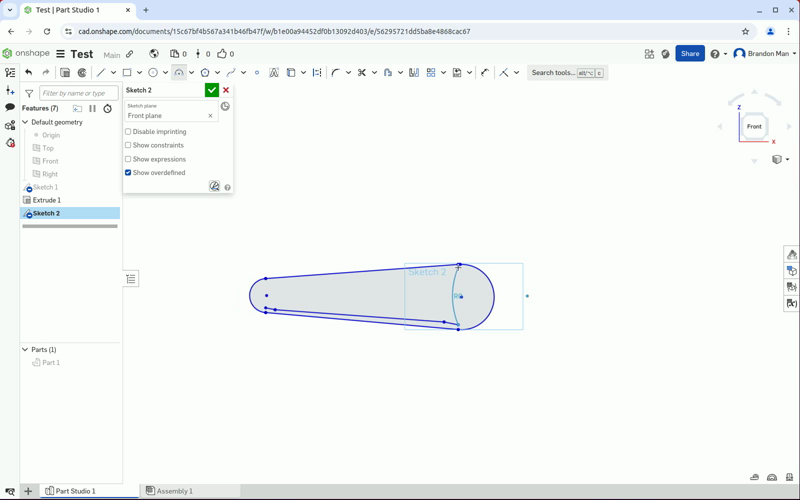
scroll(-6)
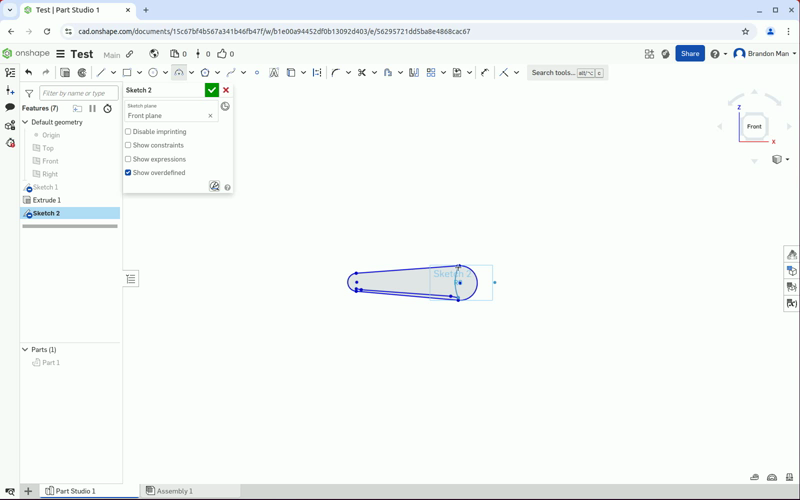
mouse_move(474, 282)
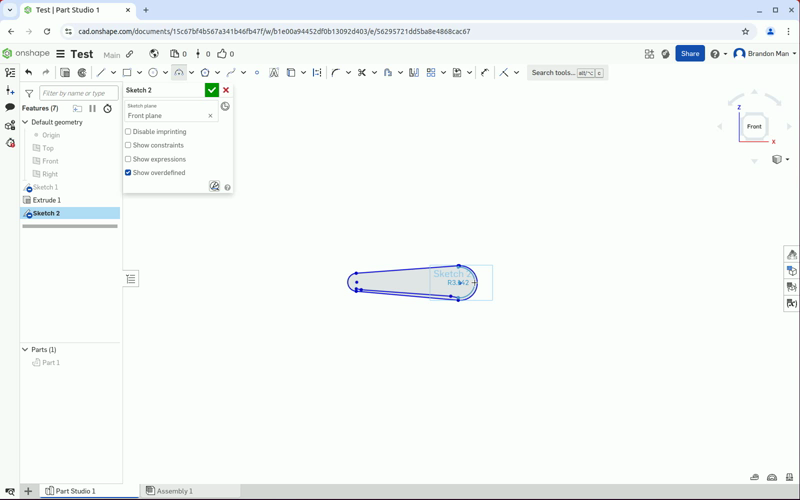
scroll(6)
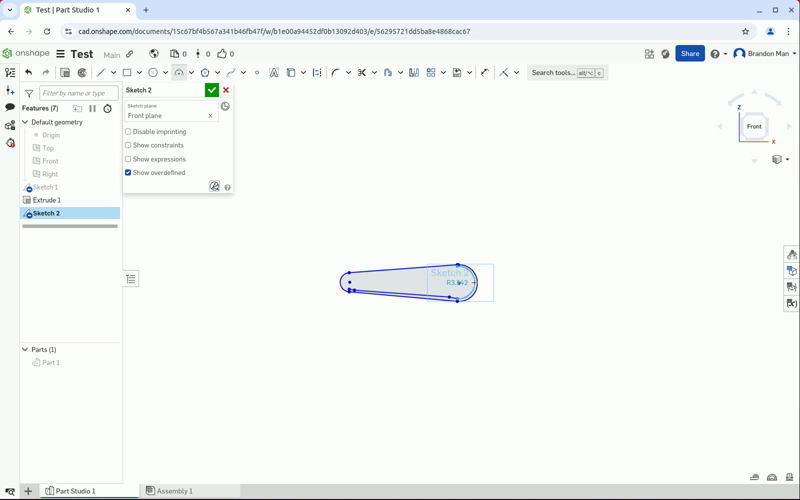
scroll(6)
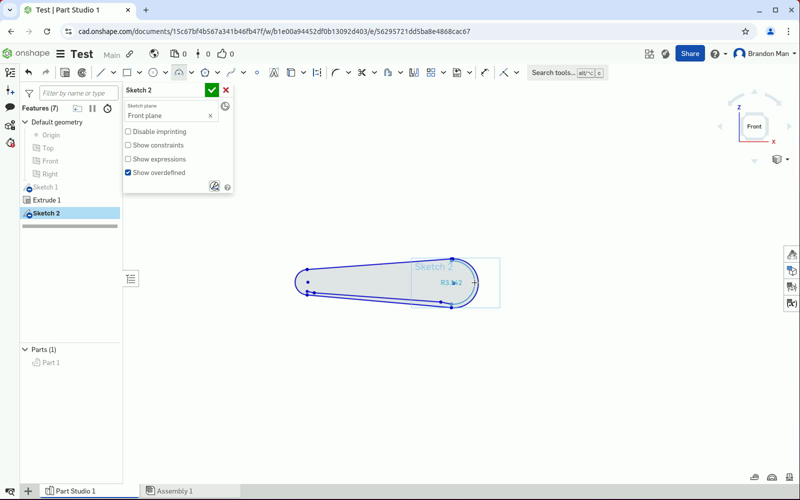
scroll(6)
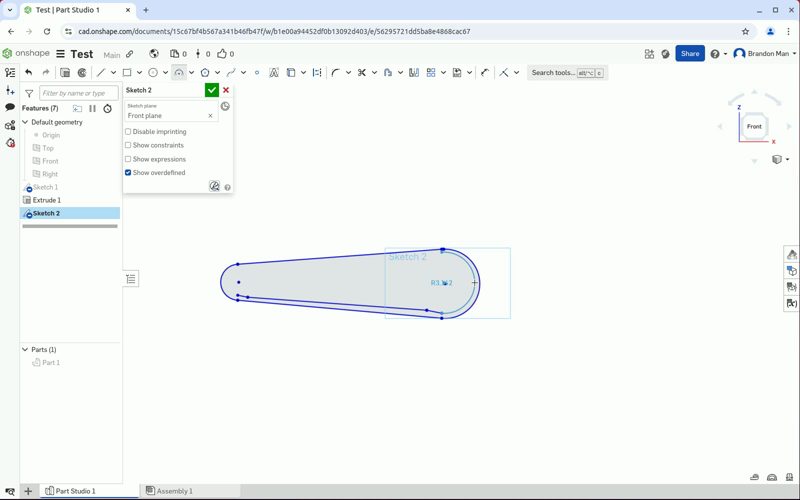
scroll(6)
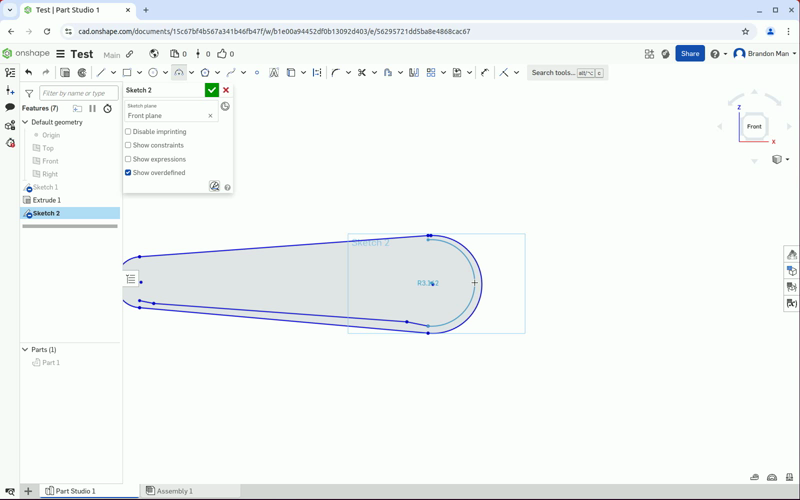
scroll(6)
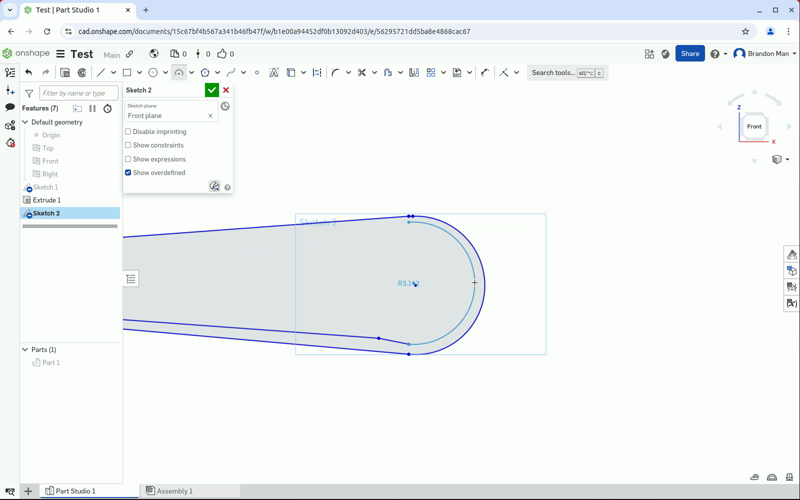
scroll(6)
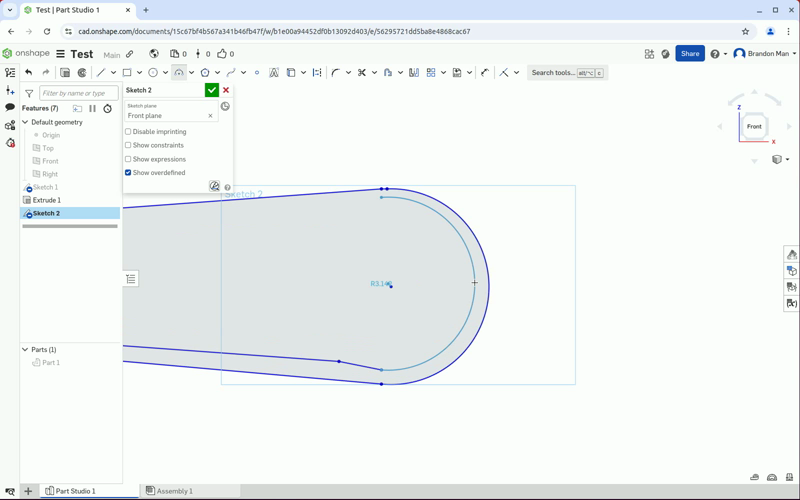
scroll(6)
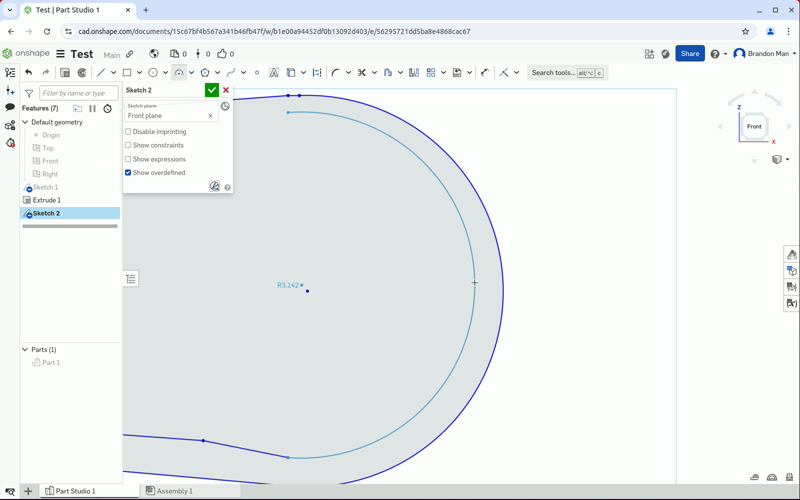
click(474, 282)
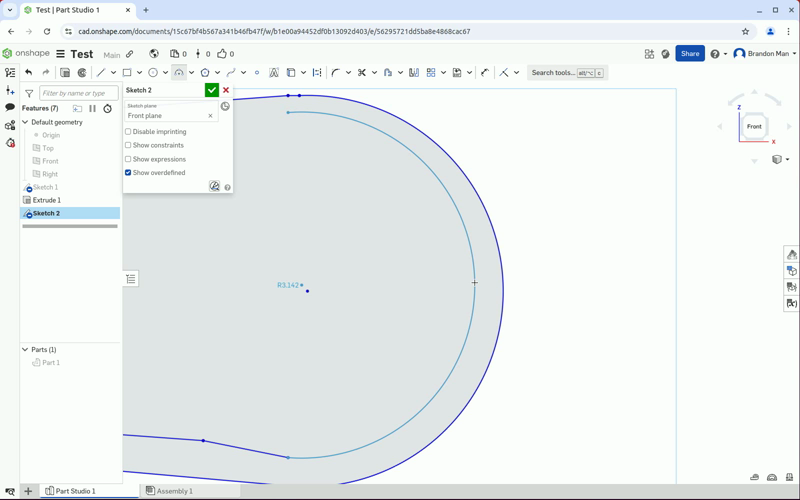
scroll(-6)
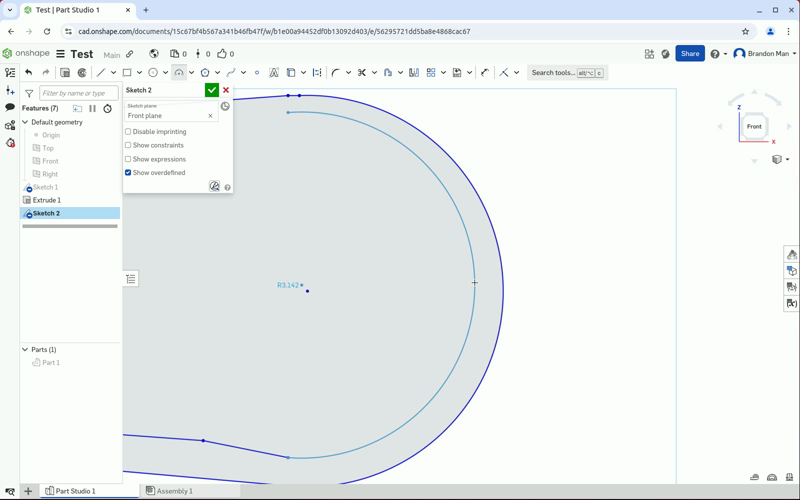
scroll(-6)
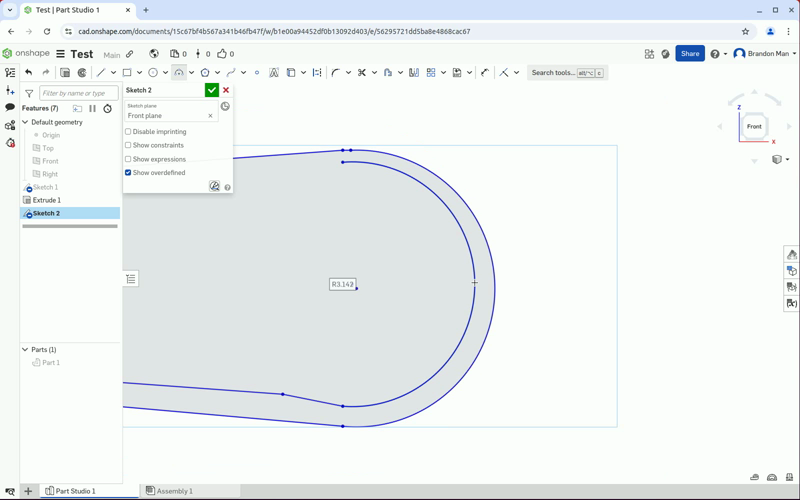
scroll(-6)
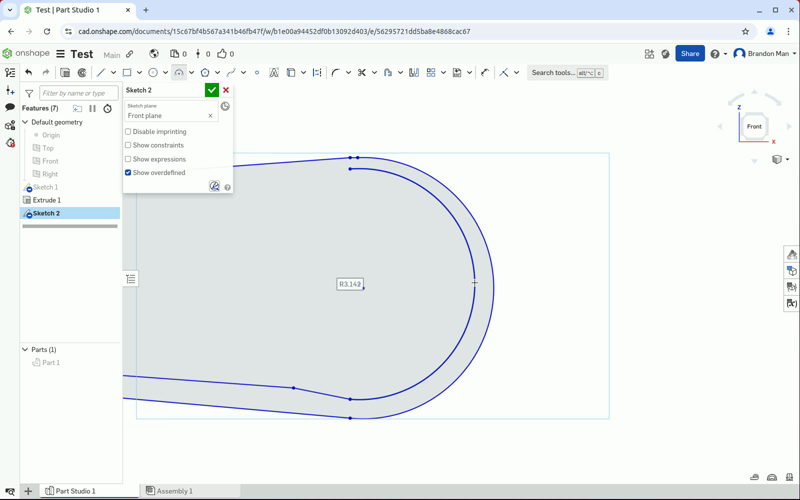
scroll(-6)
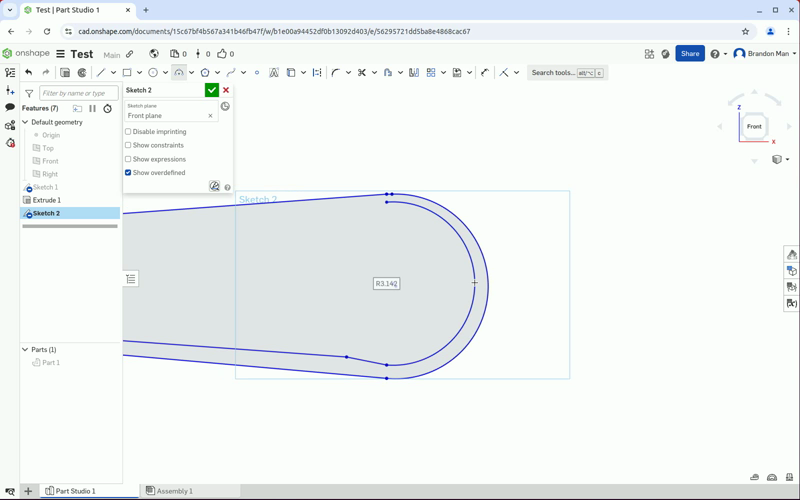
scroll(-6)
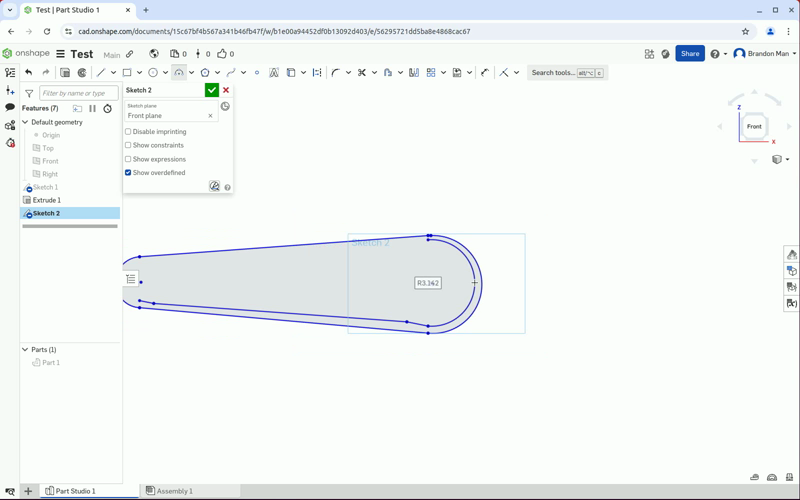
scroll(-6)
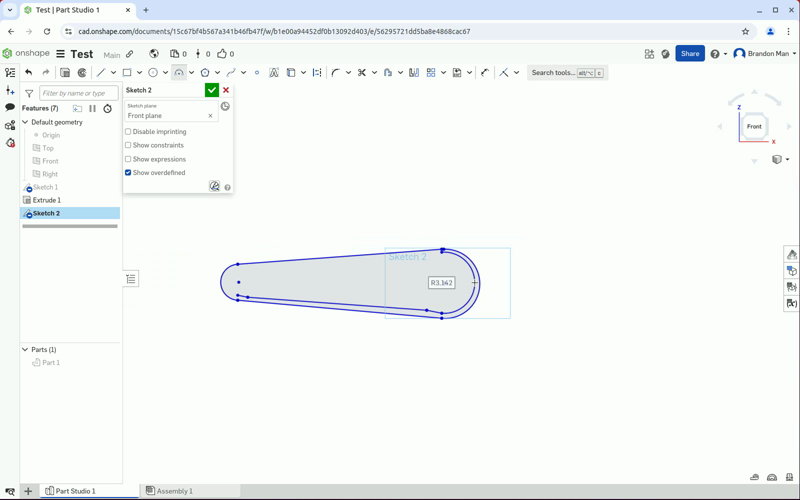
scroll(-6)
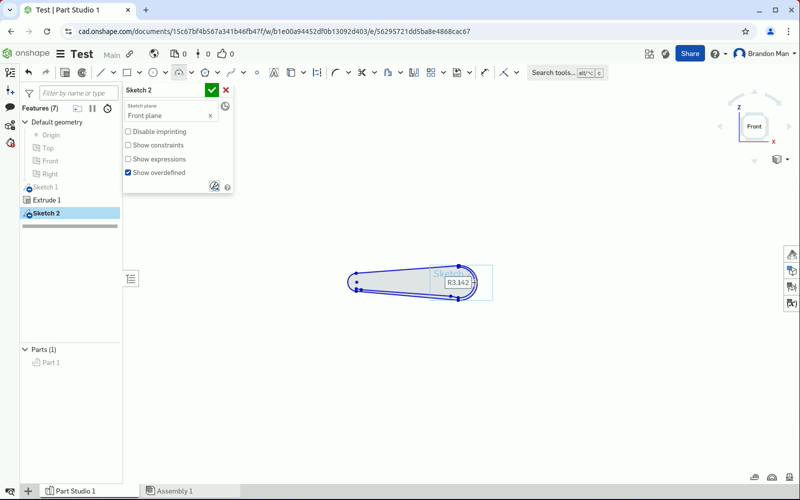
key_up(shift)
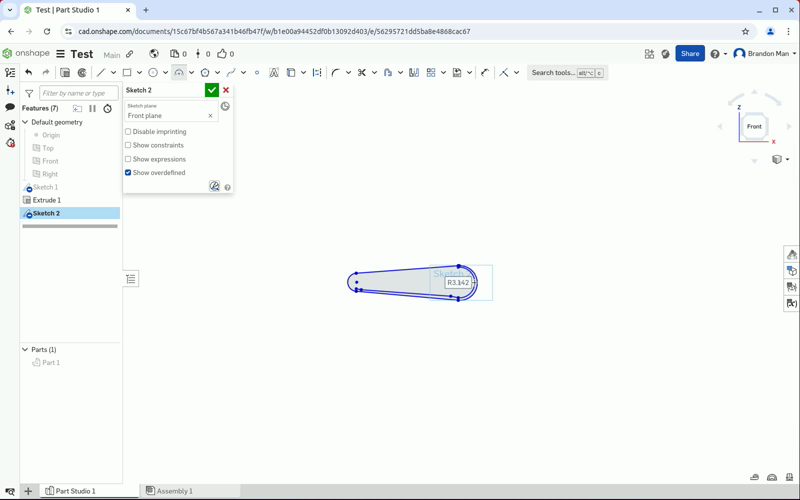
key(esc)
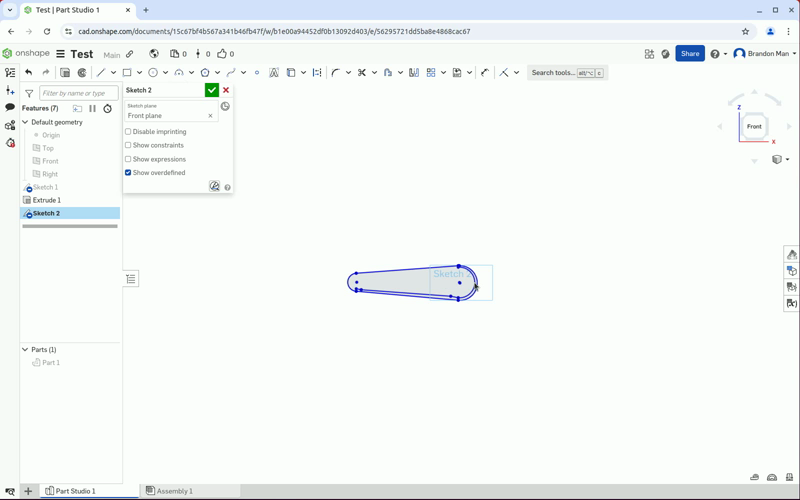
key(l)
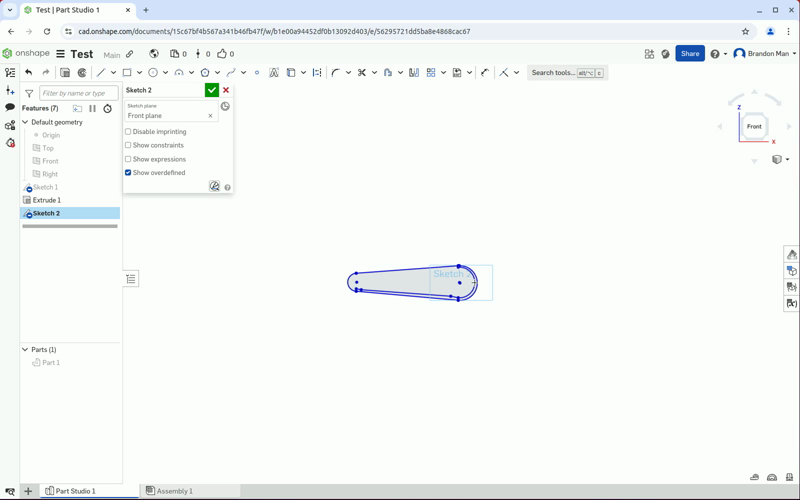
mouse_move(458, 267)
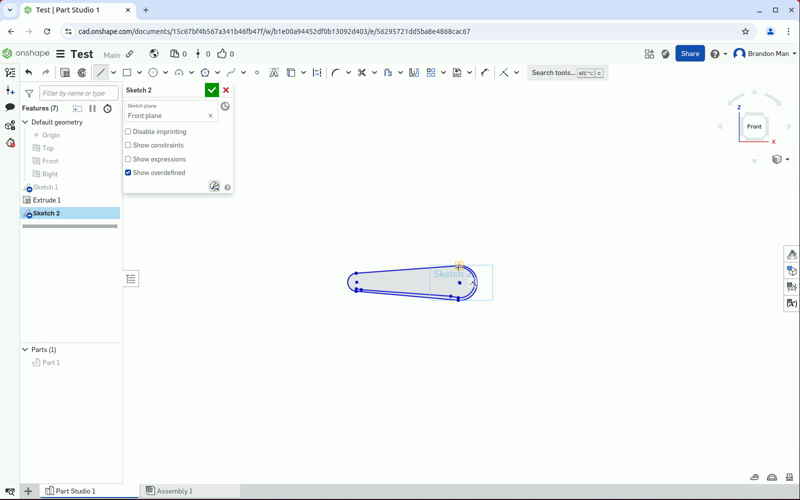
scroll(6)
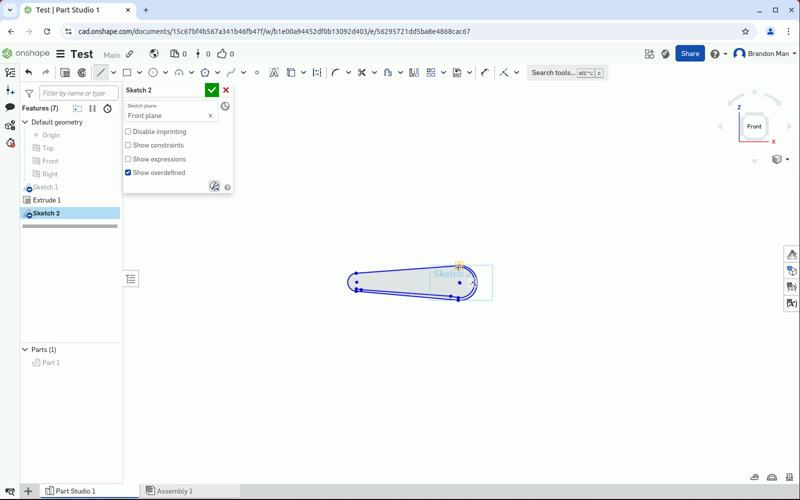
scroll(6)
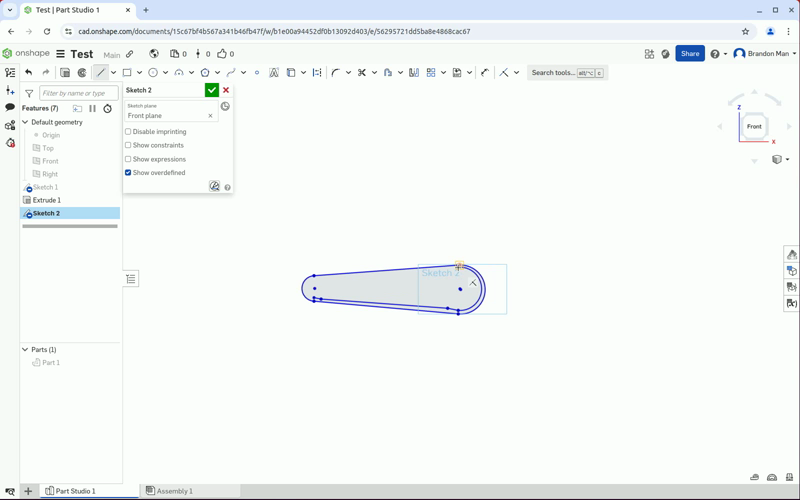
scroll(6)
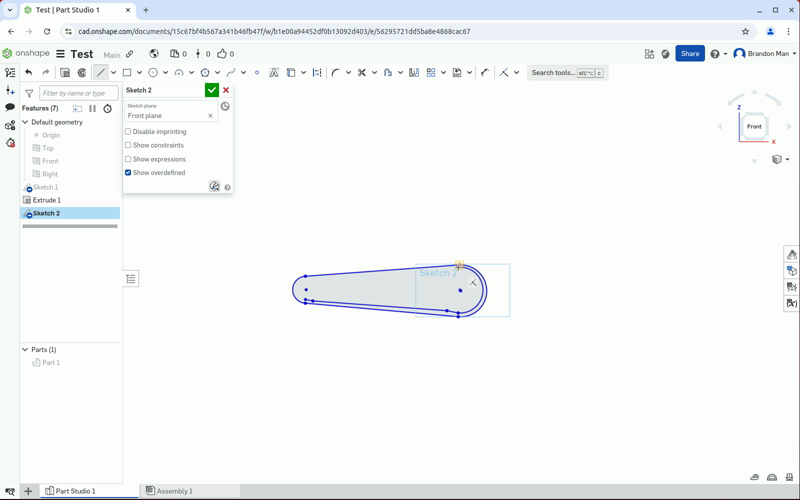
scroll(6)
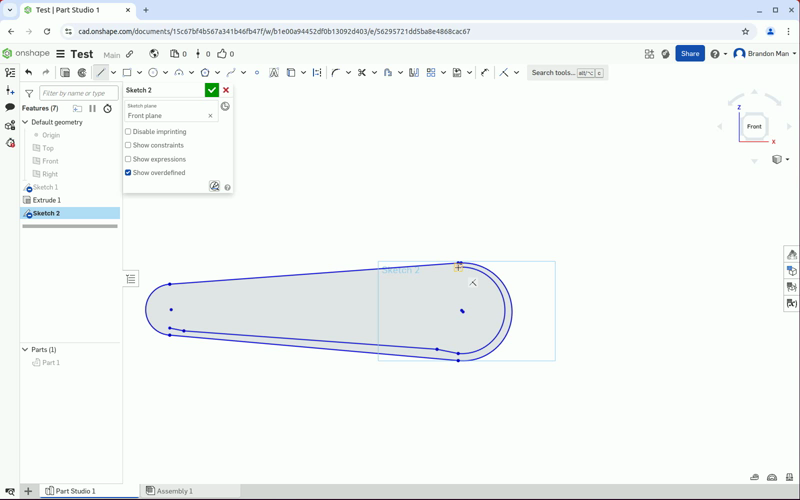
scroll(6)
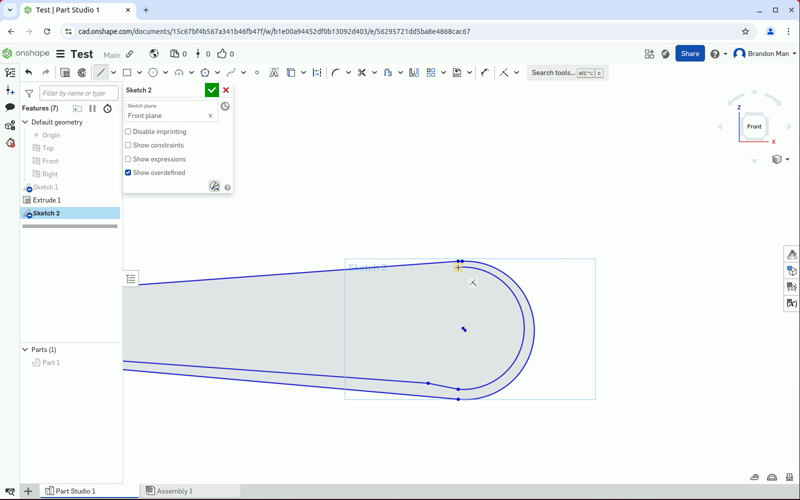
scroll(6)
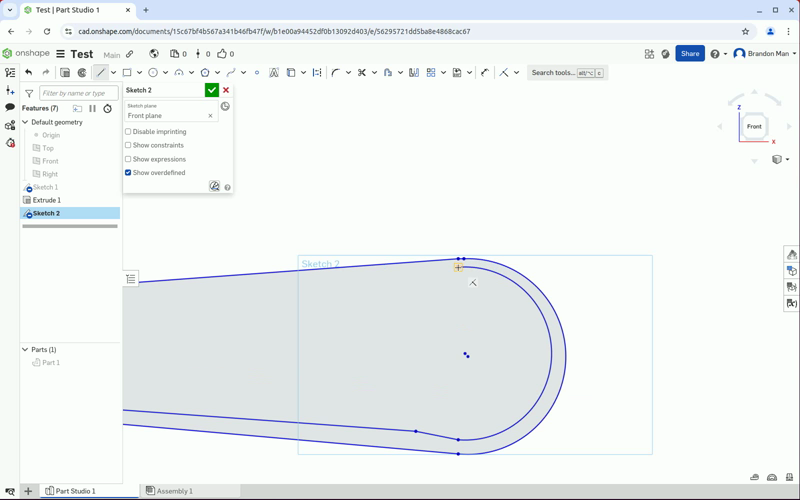
scroll(6)
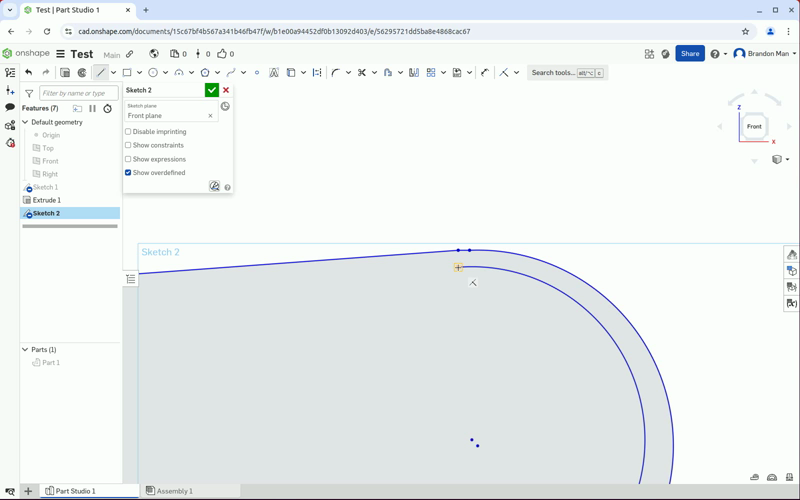
click(458, 267)
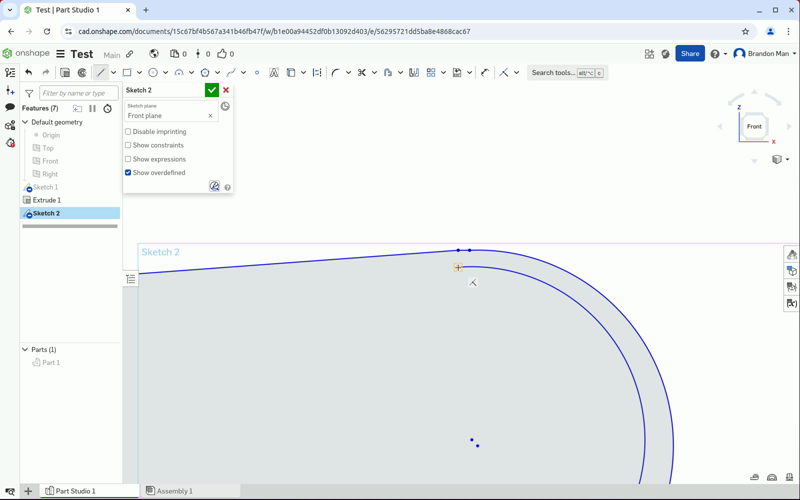
scroll(-6)
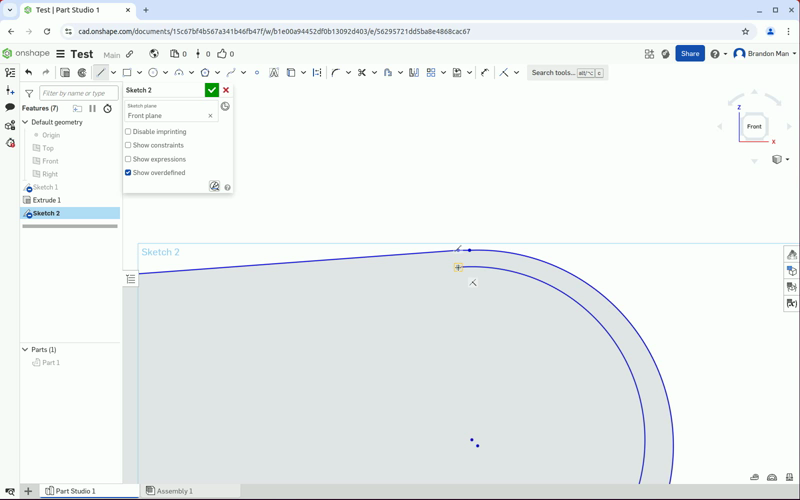
scroll(-6)
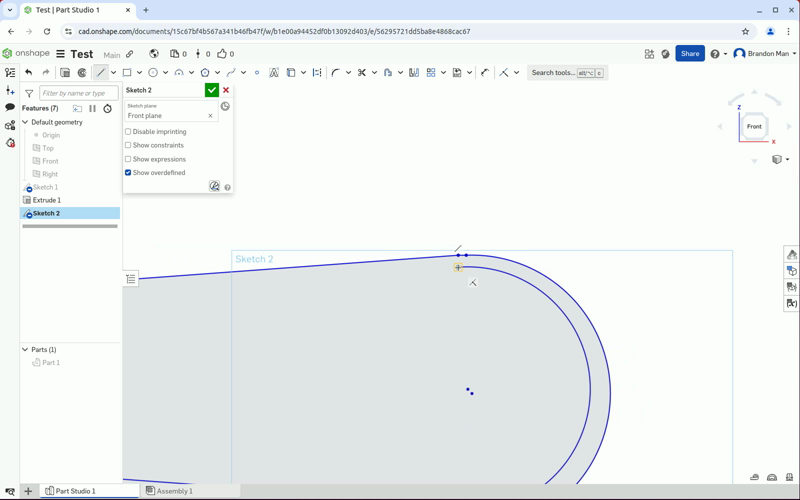
scroll(-6)
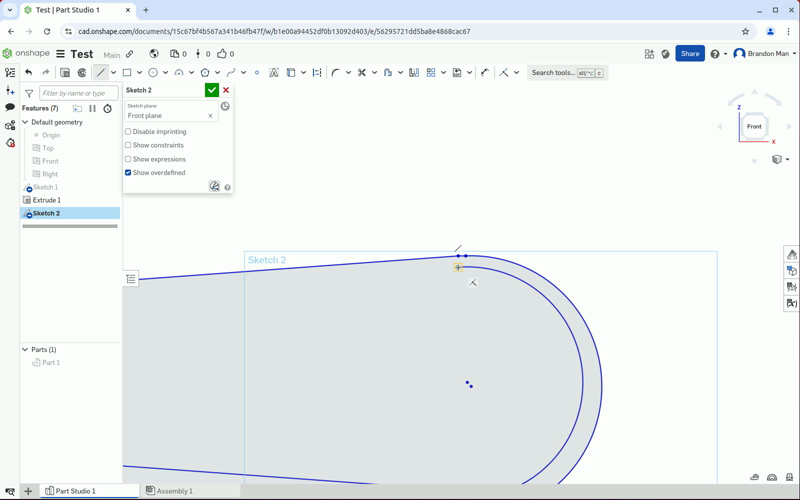
scroll(-6)
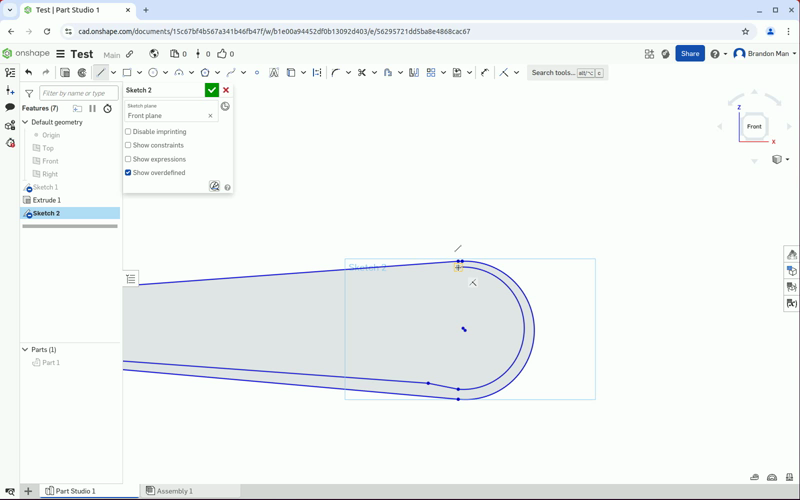
scroll(-6)
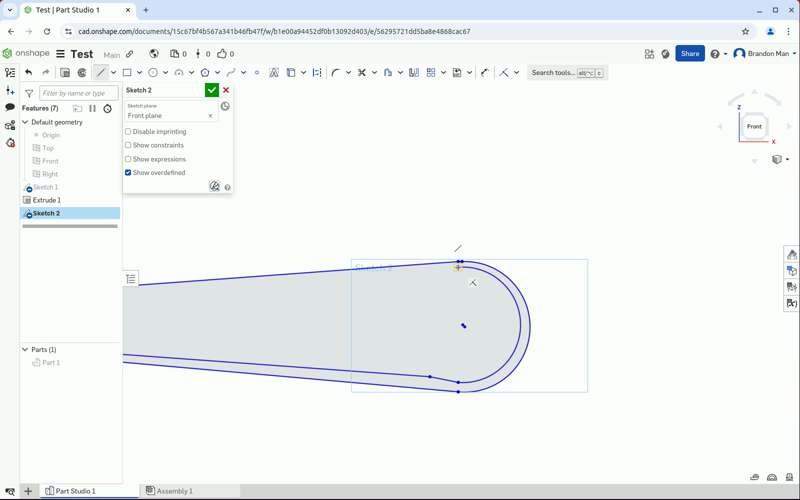
scroll(-6)
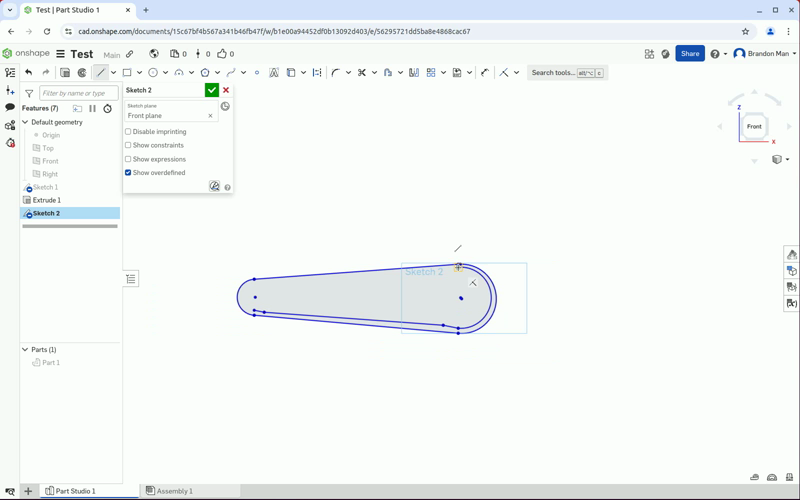
scroll(-6)
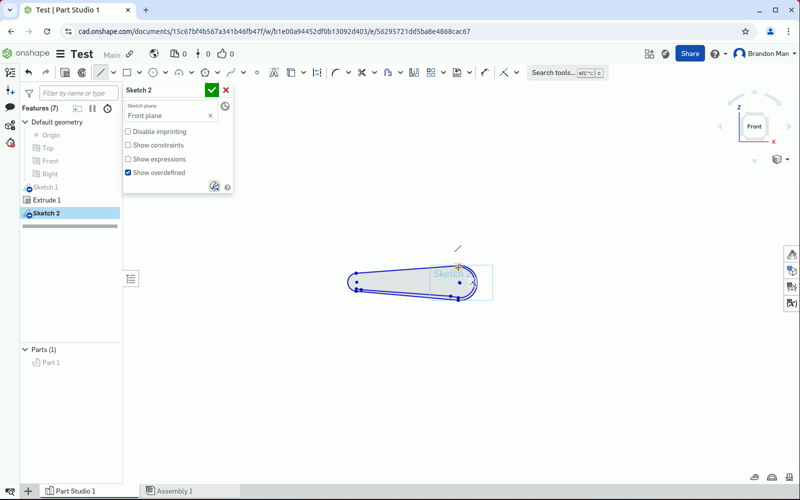
key_down(shift)
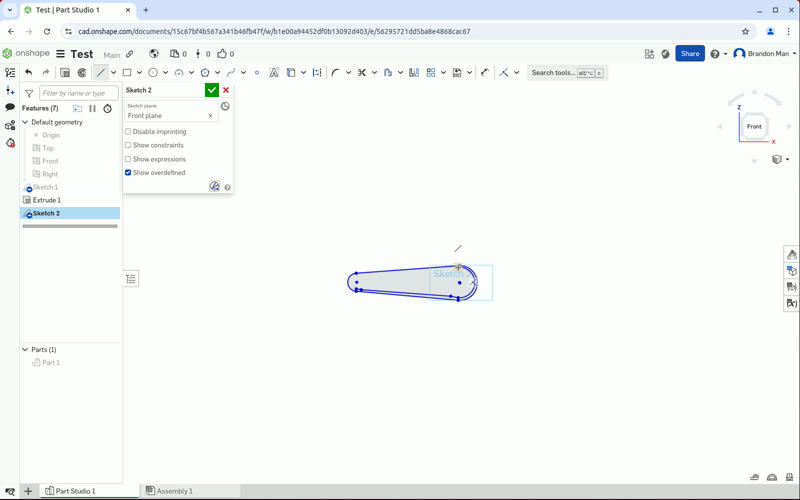
mouse_move(356, 276)
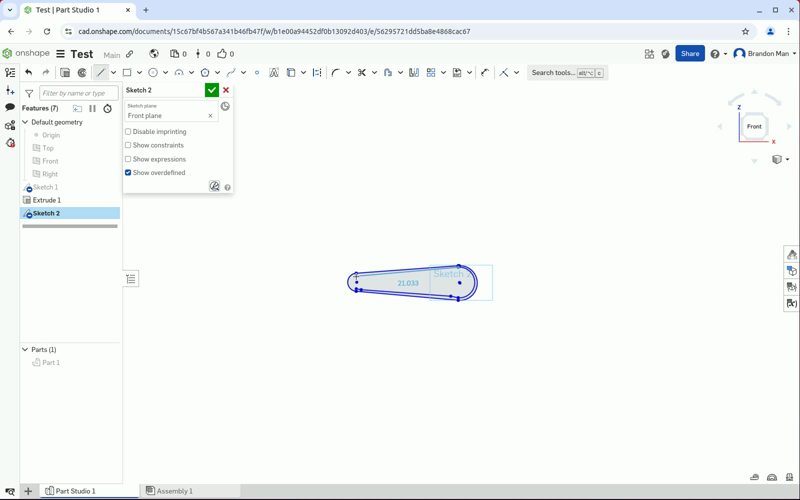
scroll(6)
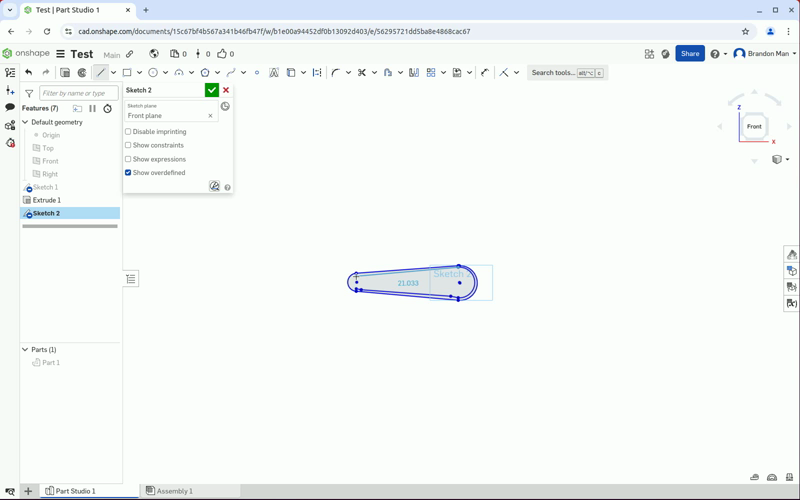
scroll(6)
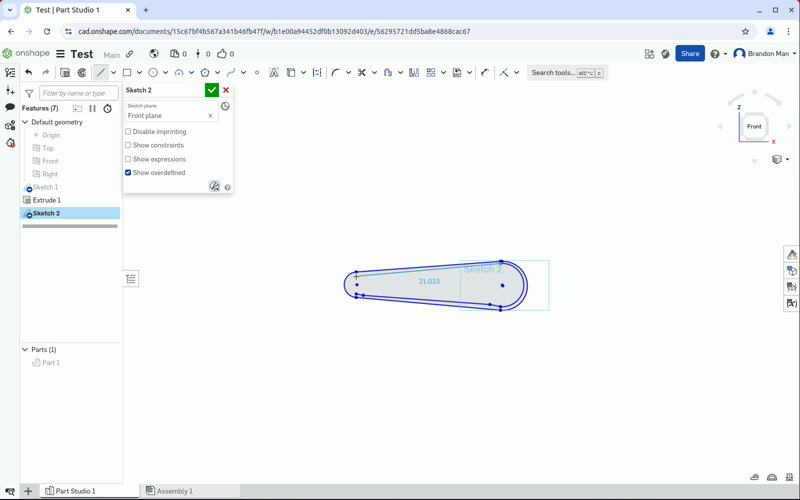
scroll(6)
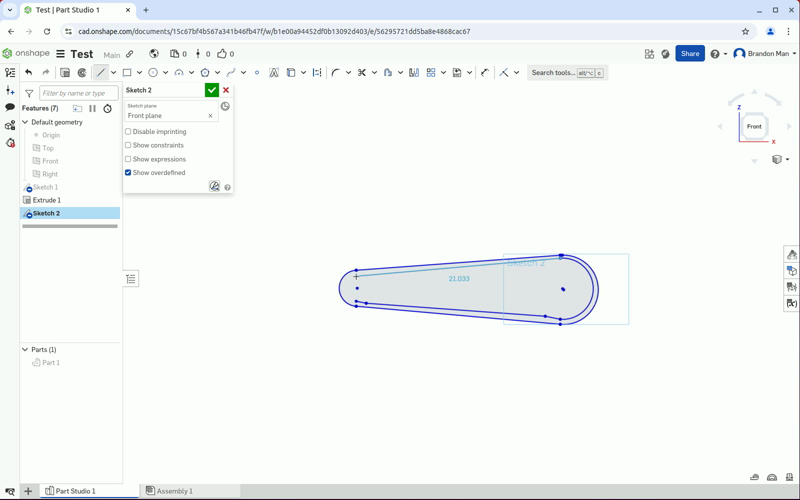
scroll(6)
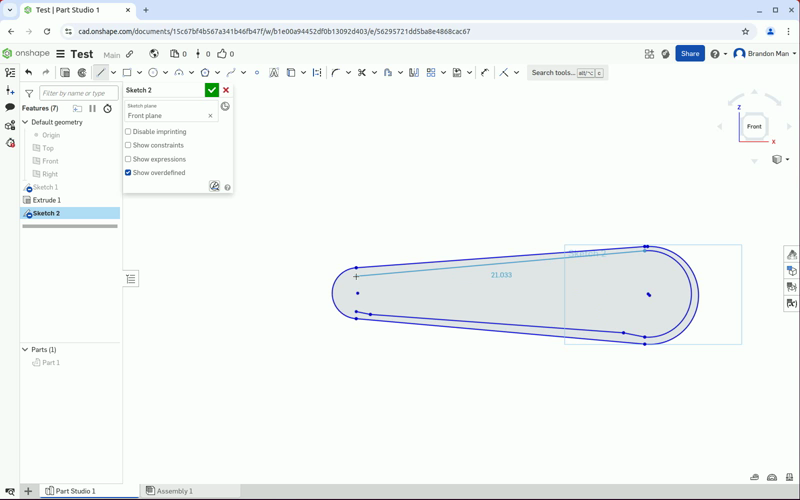
scroll(6)
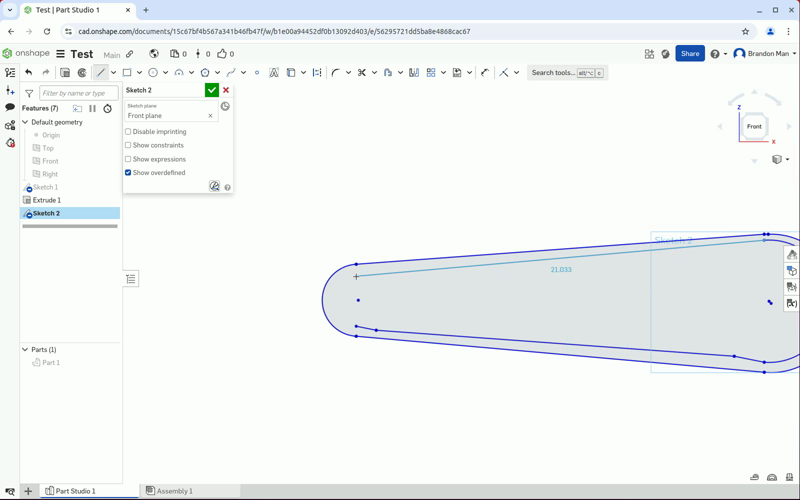
scroll(6)
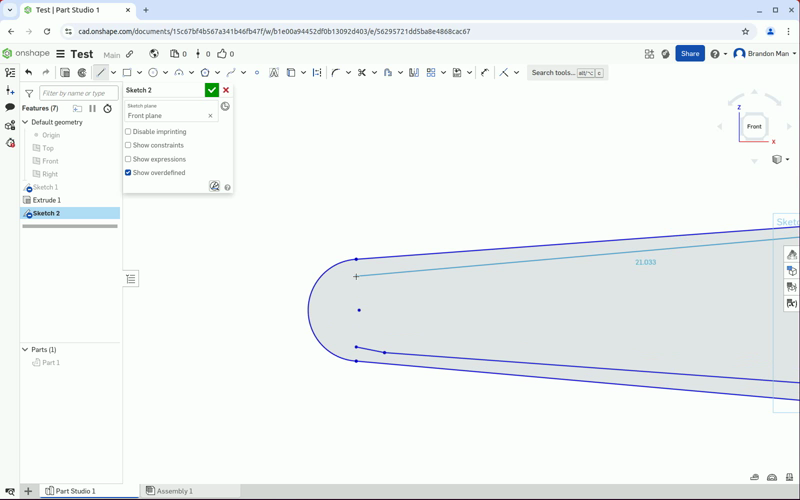
scroll(6)
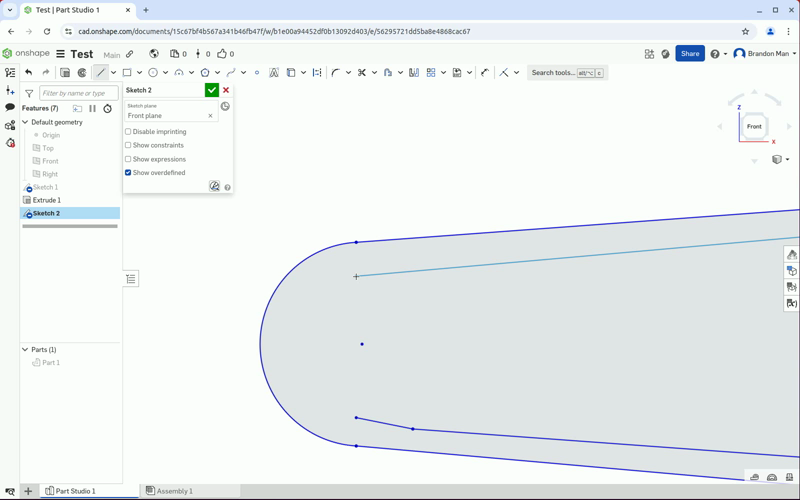
click(356, 276)
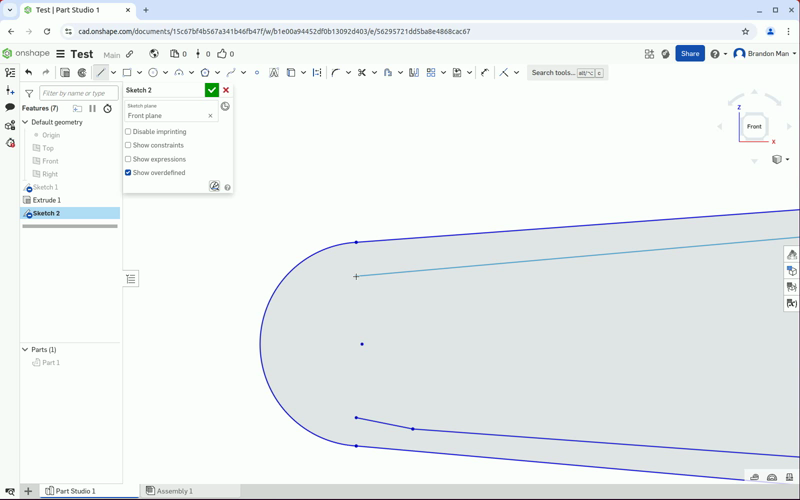
scroll(-6)
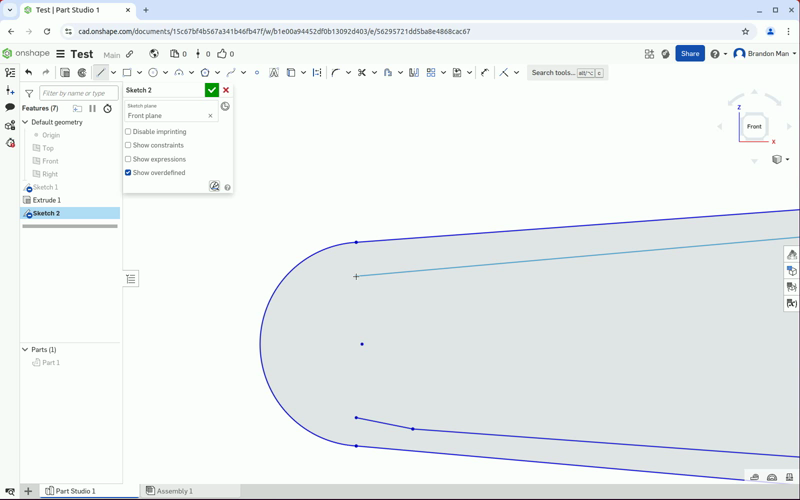
scroll(-6)
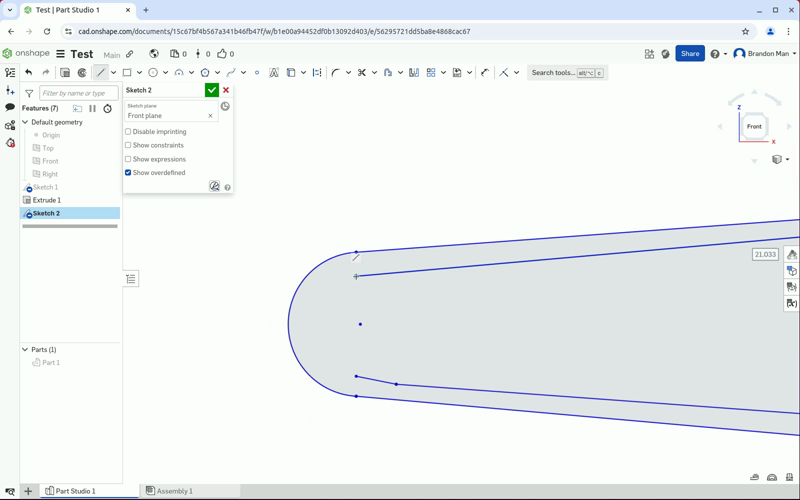
scroll(-6)
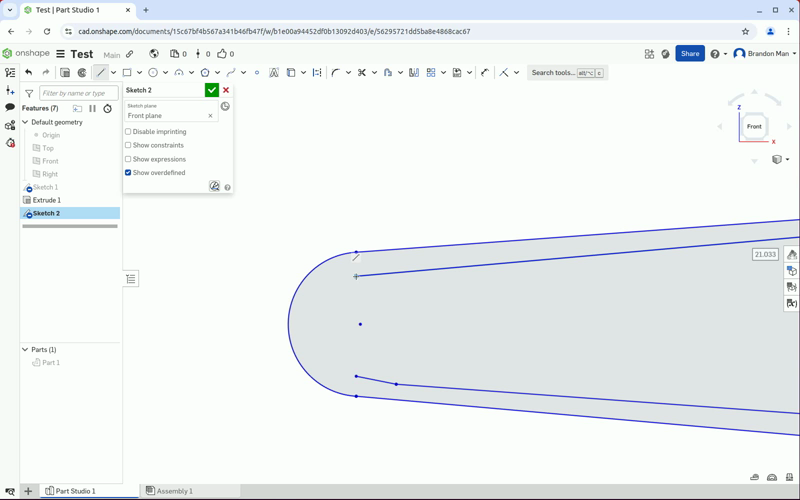
scroll(-6)
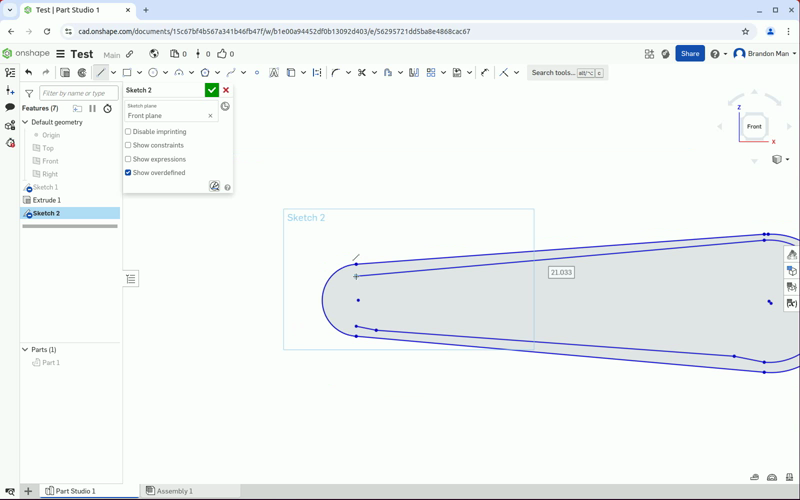
scroll(-6)
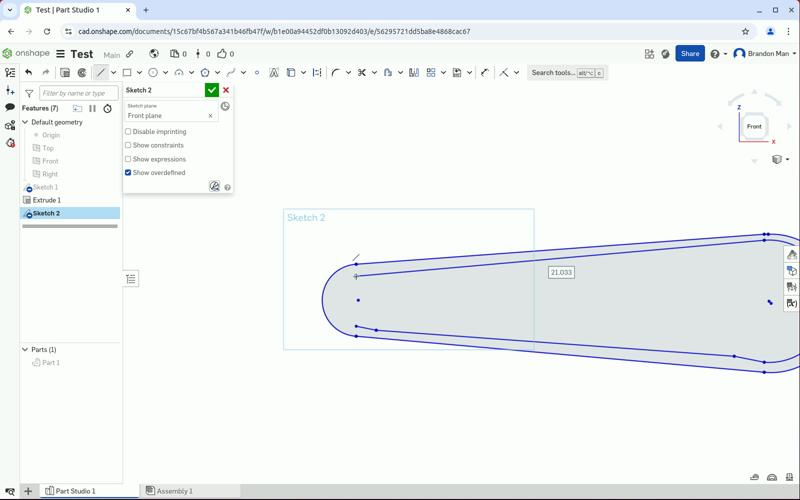
scroll(-6)
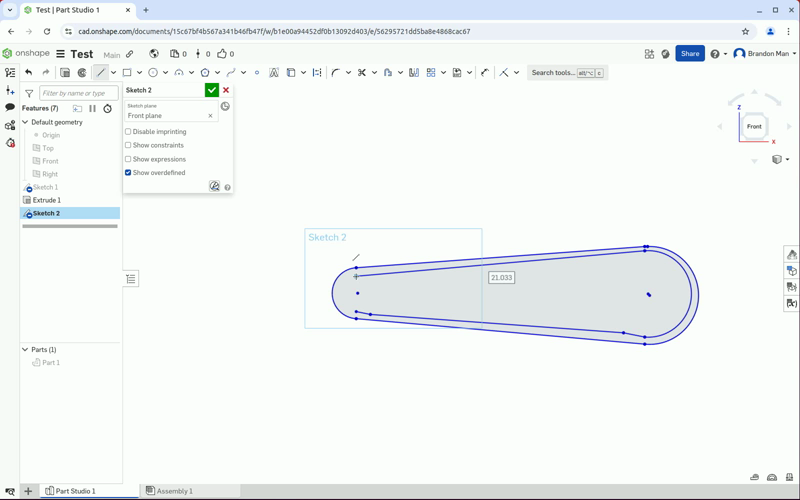
scroll(-6)
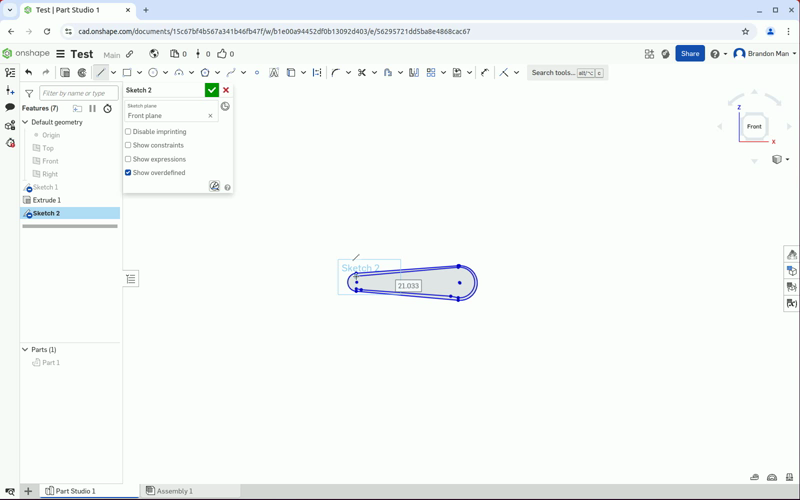
key_up(shift)
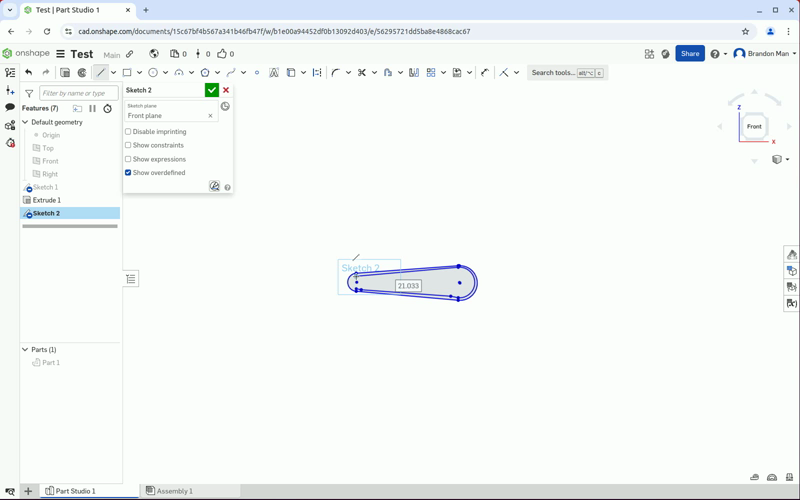
key(esc)
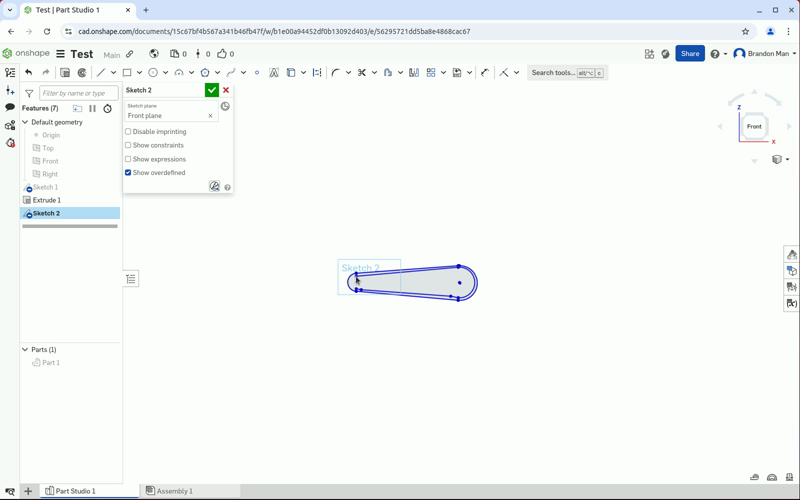
key(a)
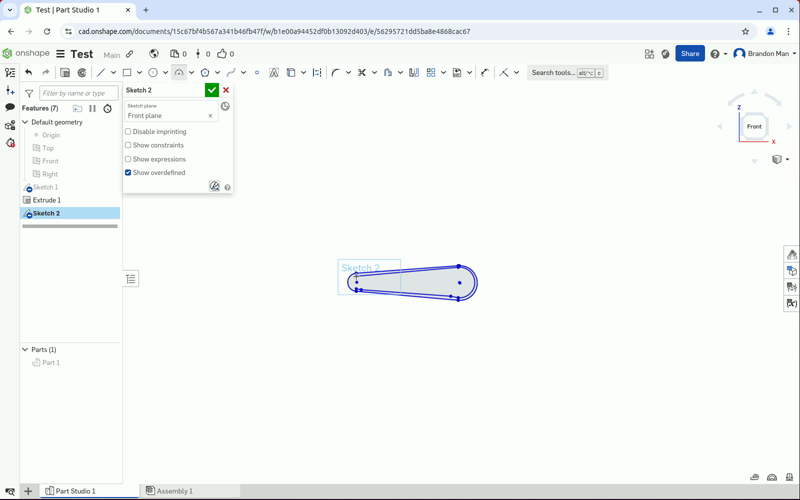
mouse_move(356, 276)
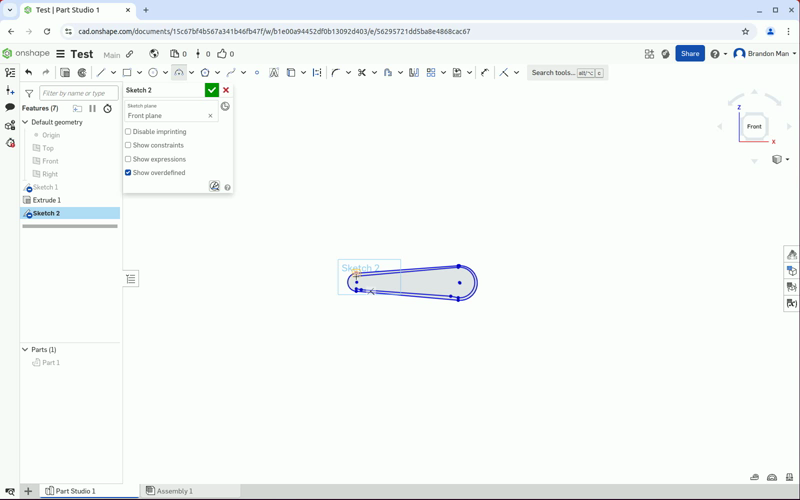
scroll(6)
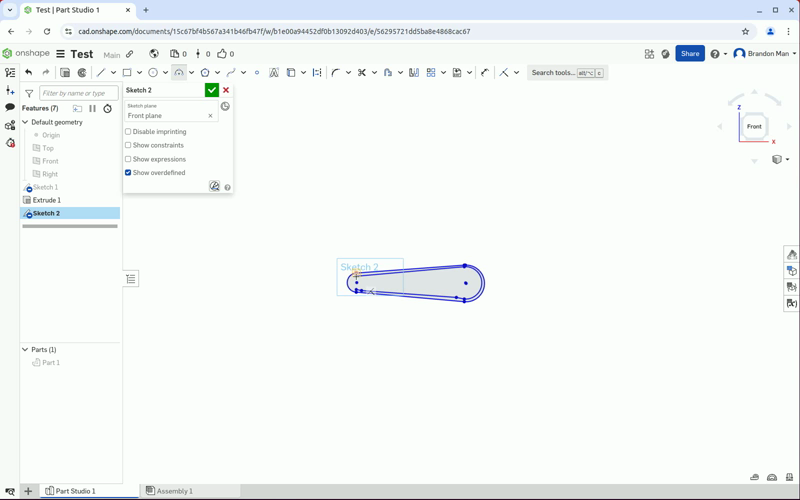
scroll(6)
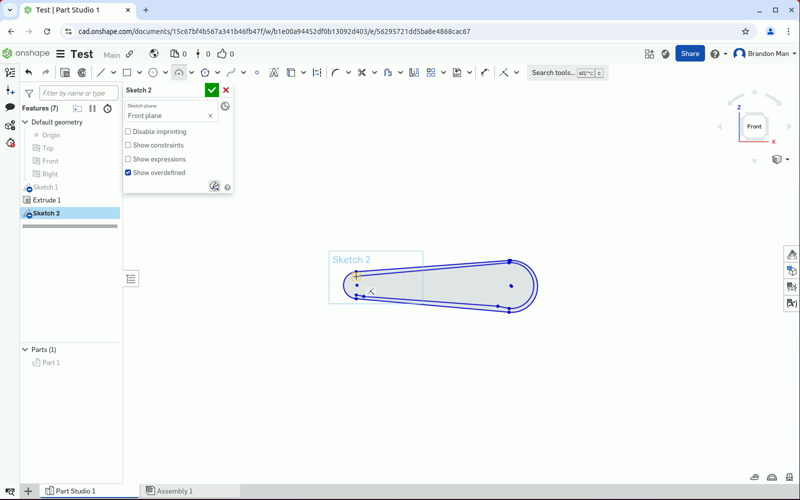
scroll(6)
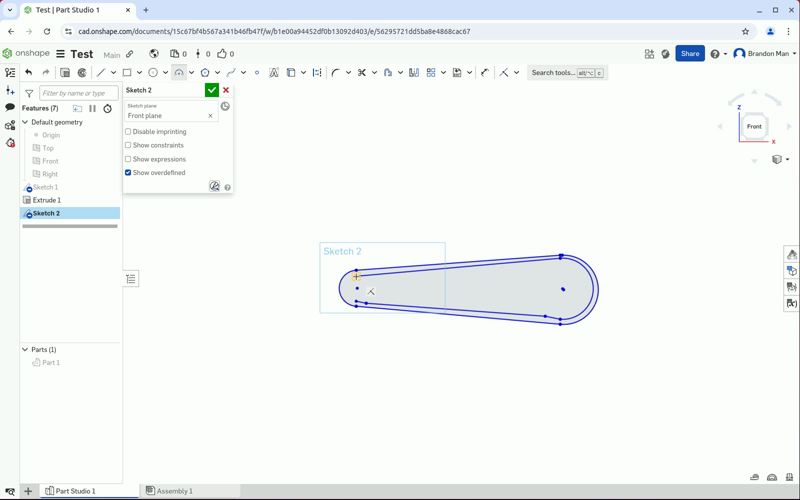
scroll(6)
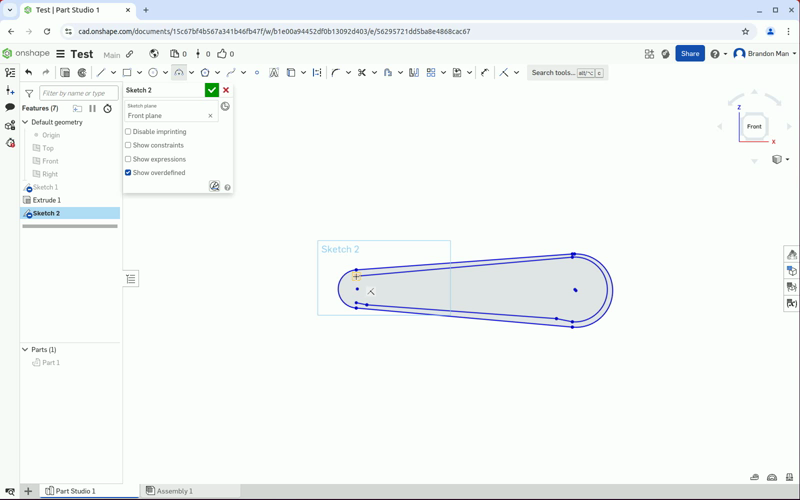
scroll(6)
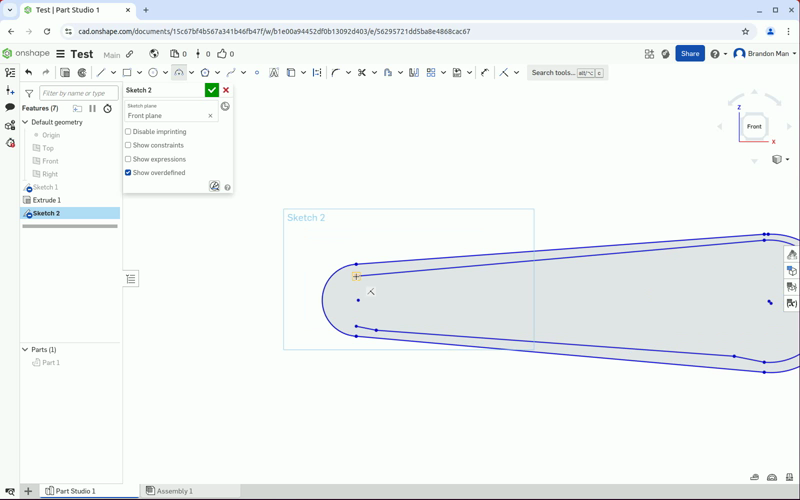
scroll(6)
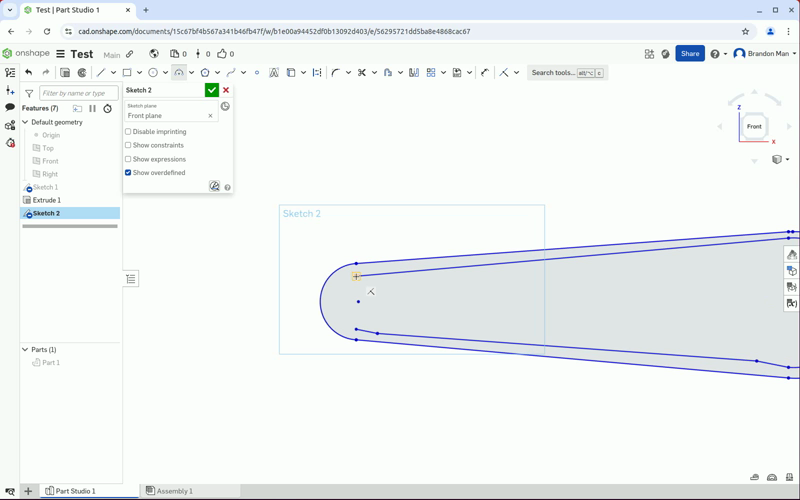
scroll(6)
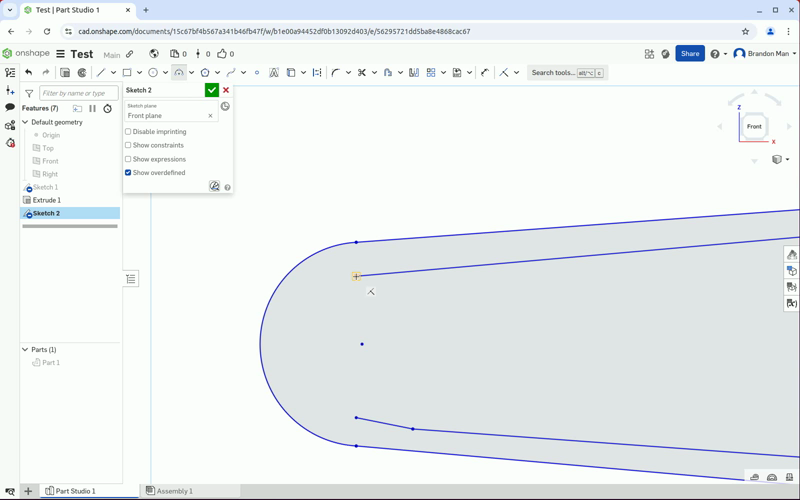
click(356, 276)
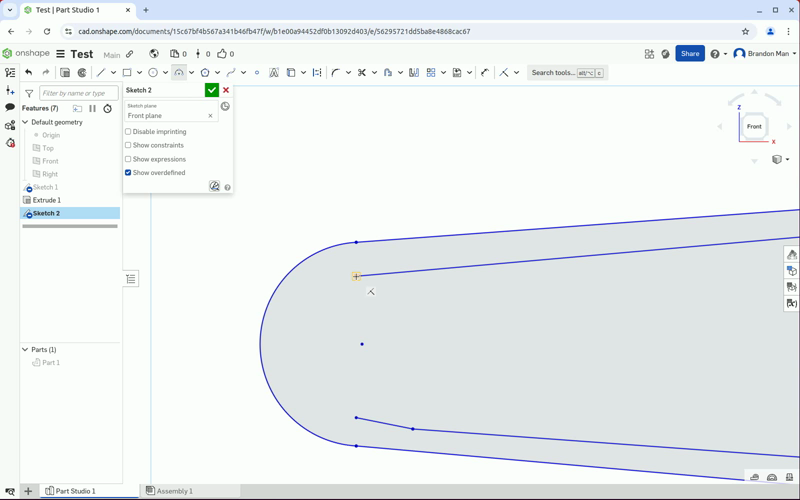
scroll(-6)
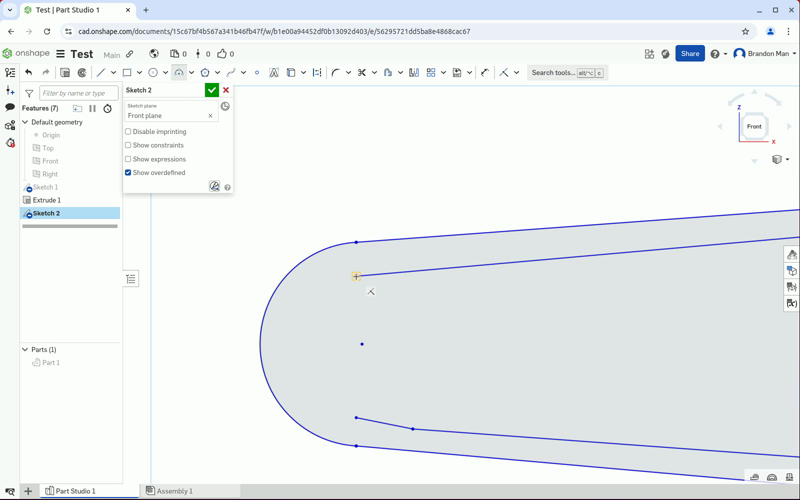
scroll(-6)
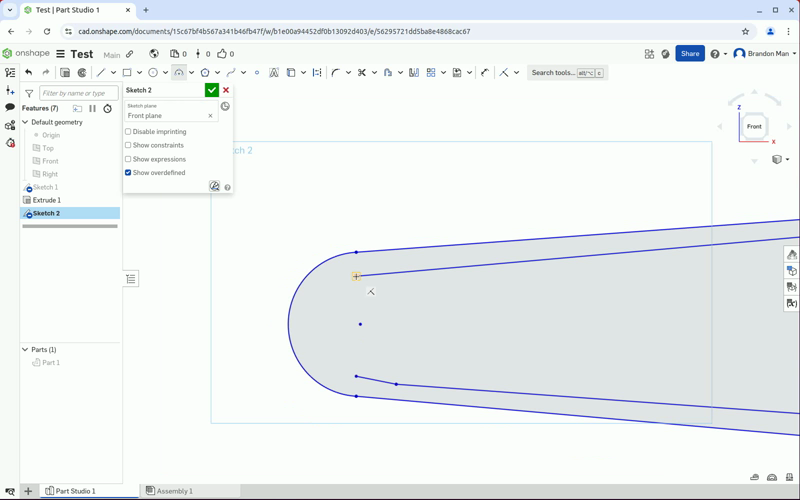
scroll(-6)
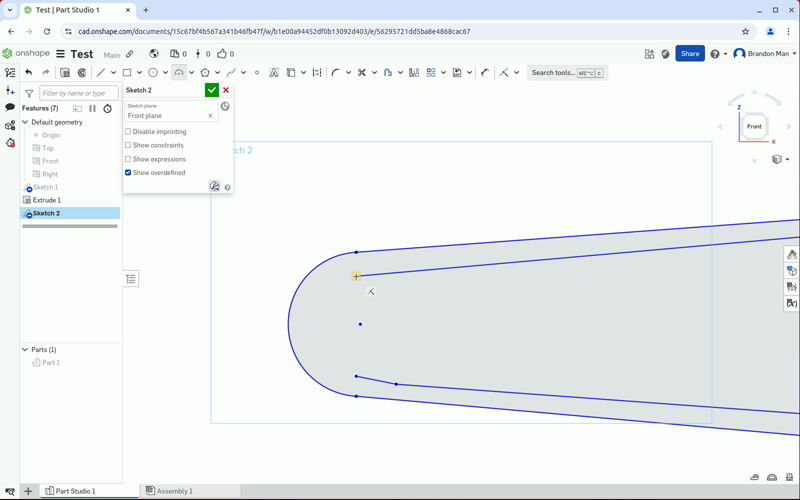
scroll(-6)
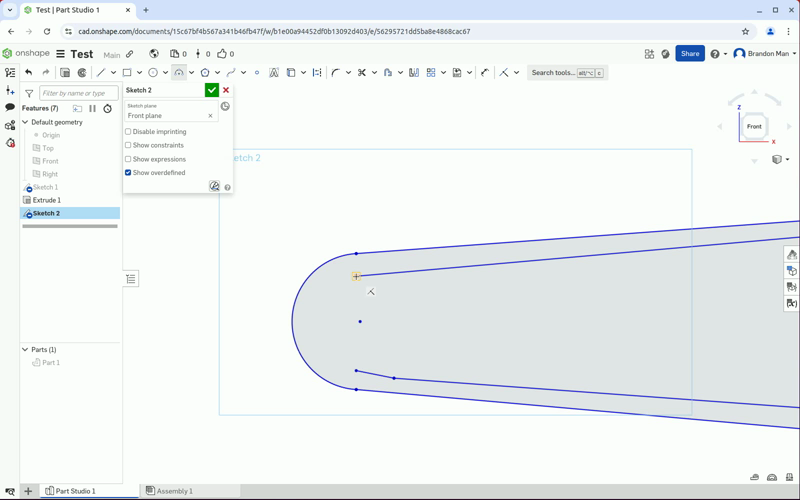
scroll(-6)
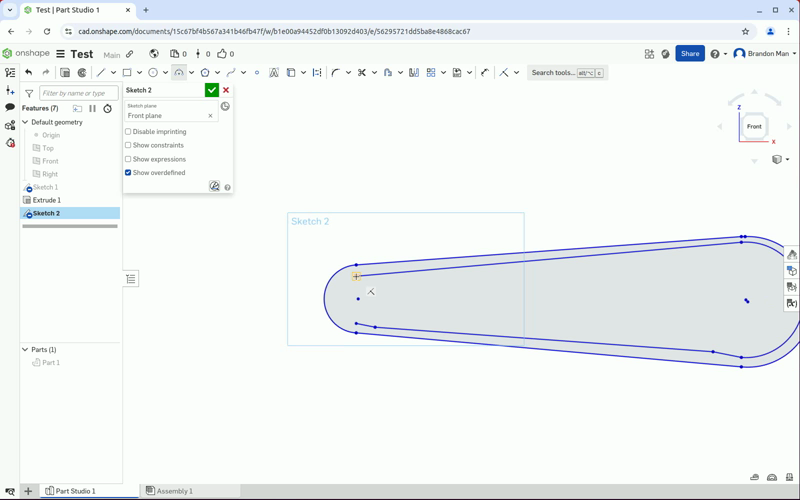
scroll(-6)
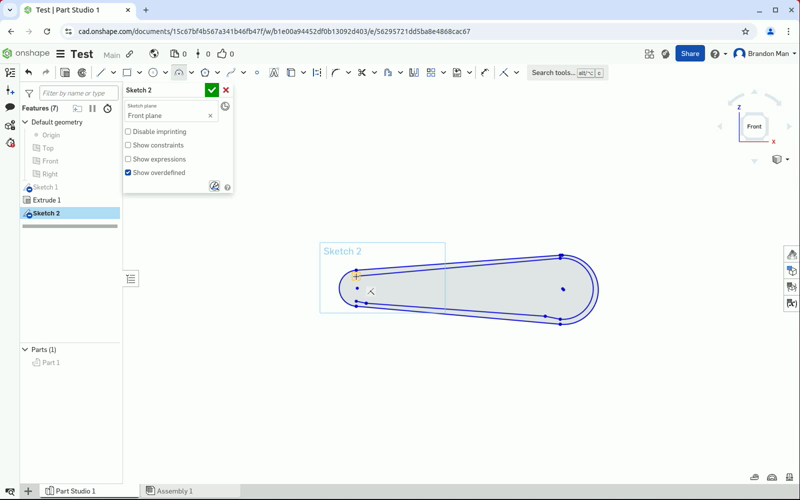
scroll(-6)
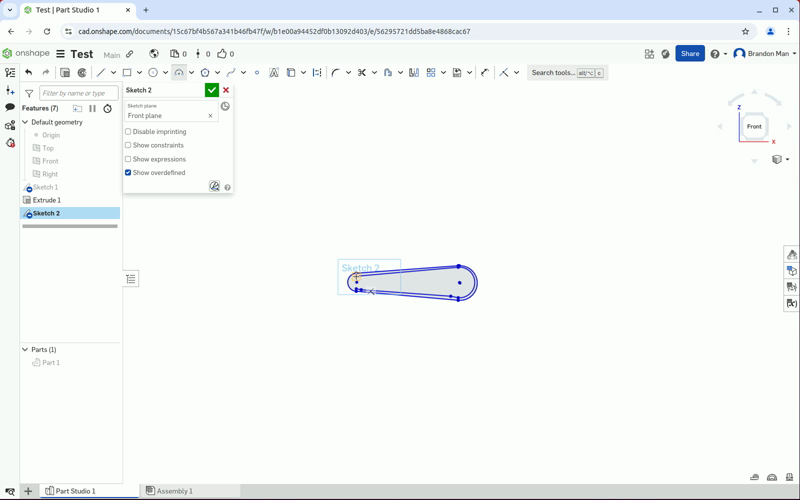
mouse_move(356, 288)
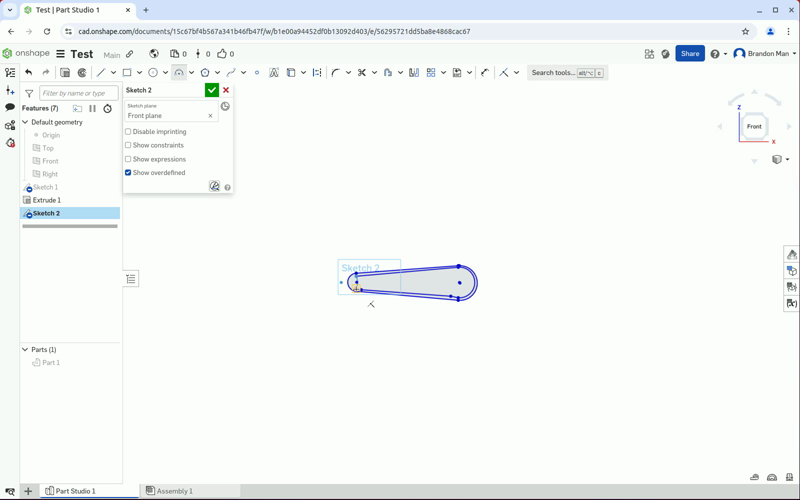
scroll(6)
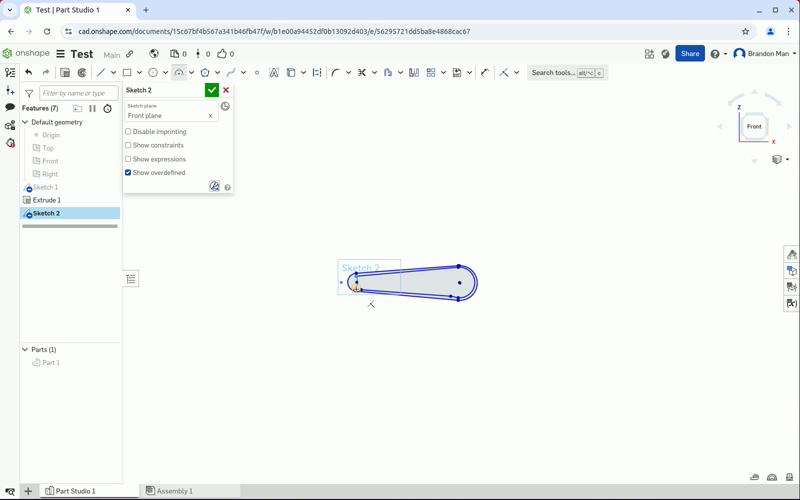
scroll(6)
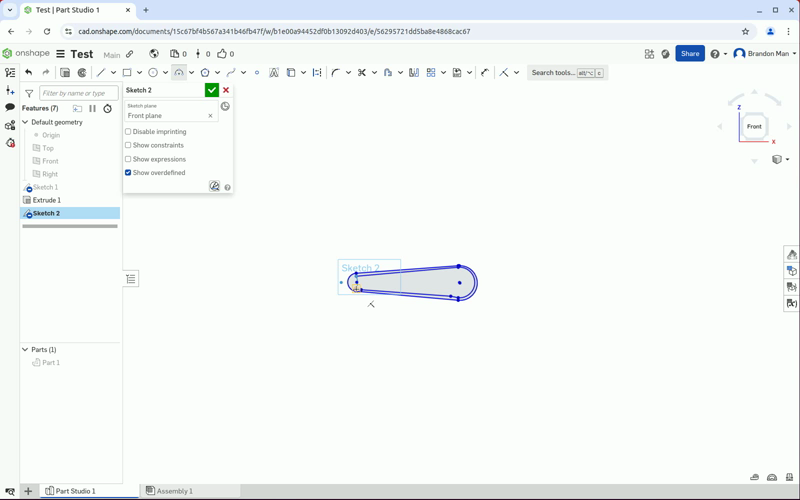
scroll(6)
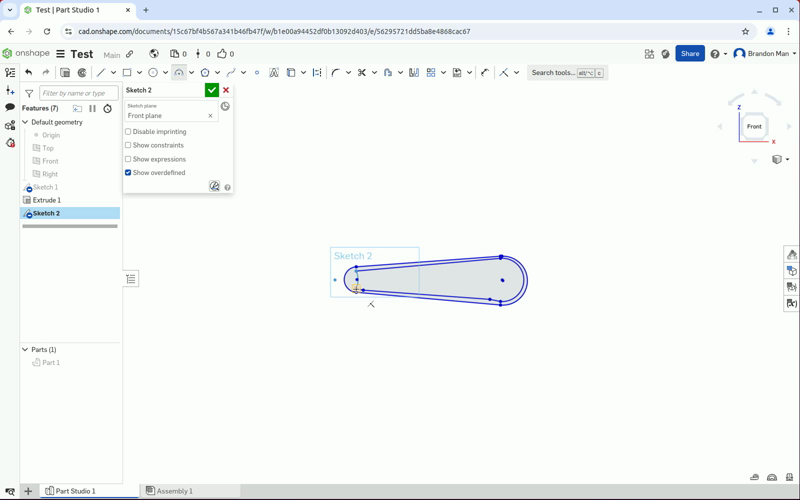
scroll(6)
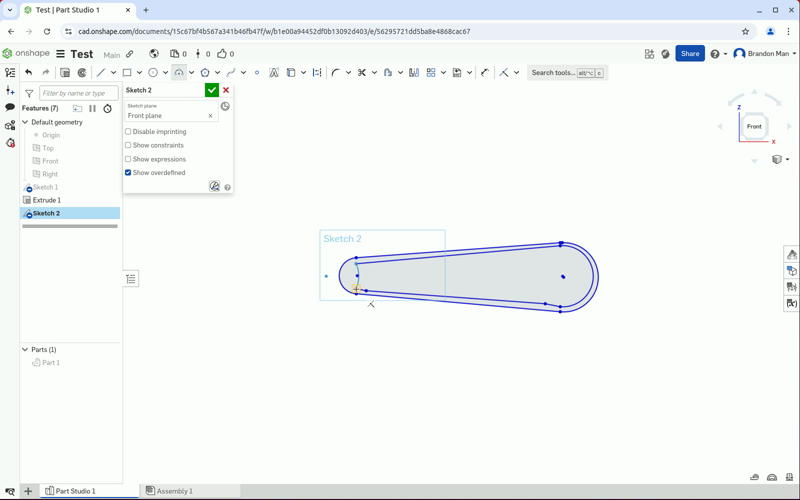
scroll(6)
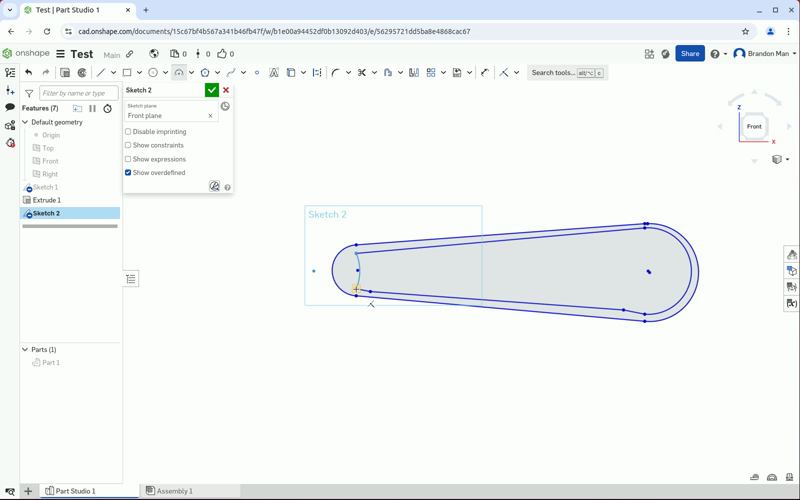
scroll(6)
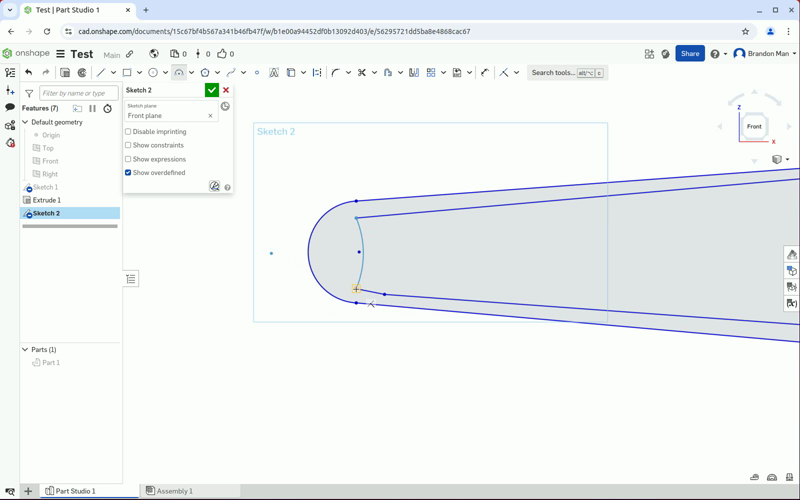
scroll(6)
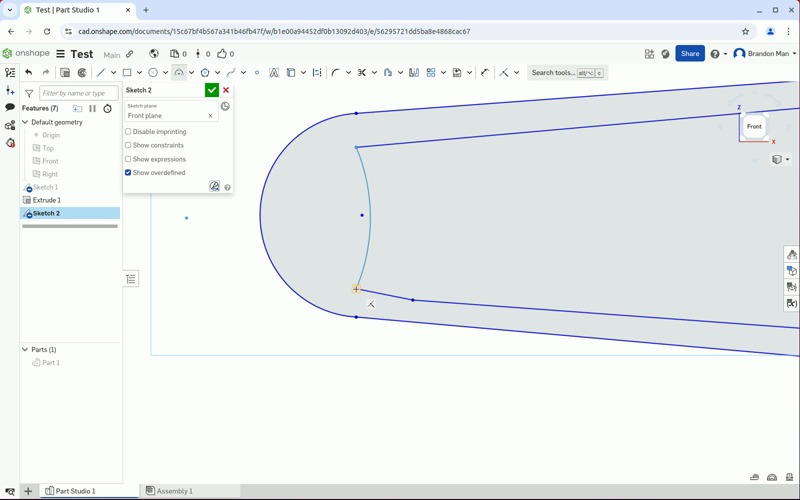
click(356, 288)
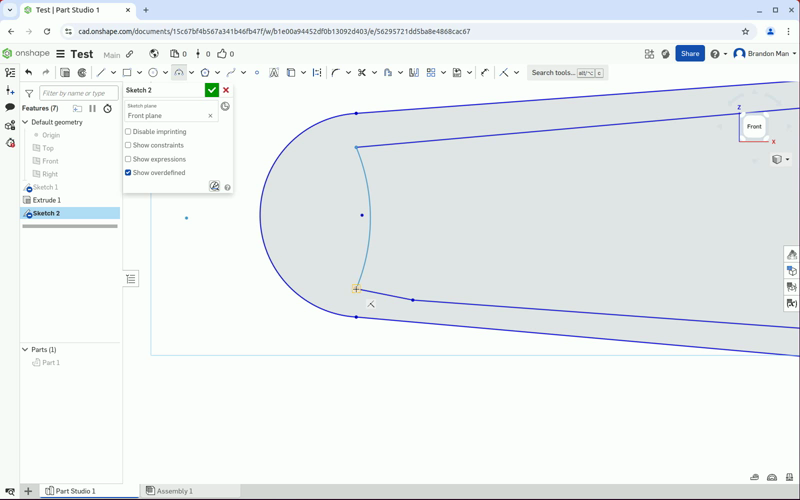
scroll(-6)
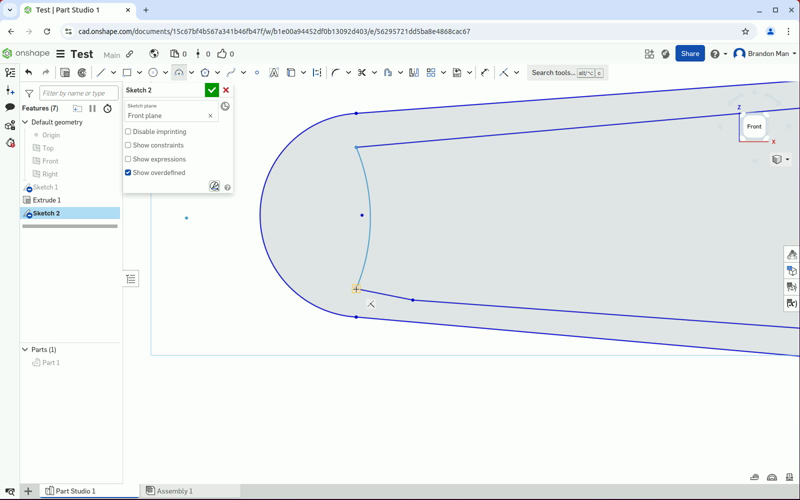
scroll(-6)
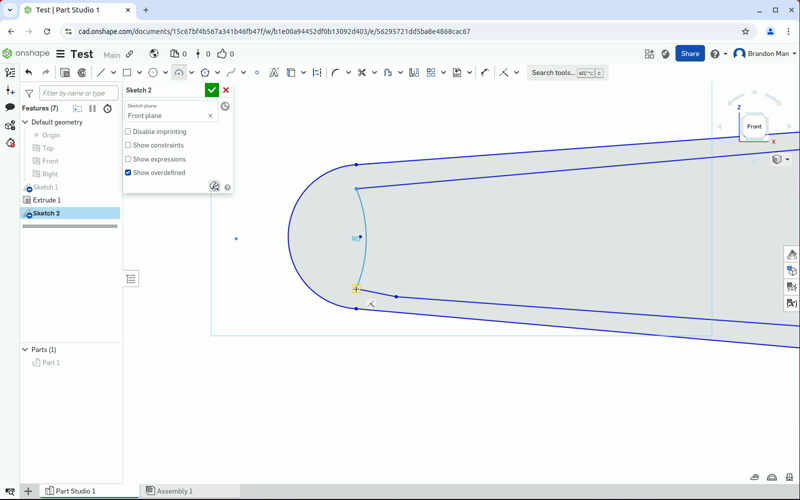
scroll(-6)
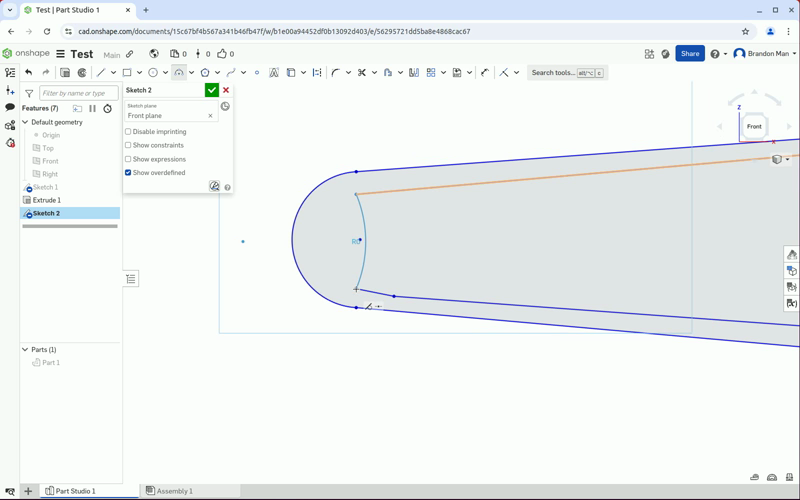
scroll(-6)
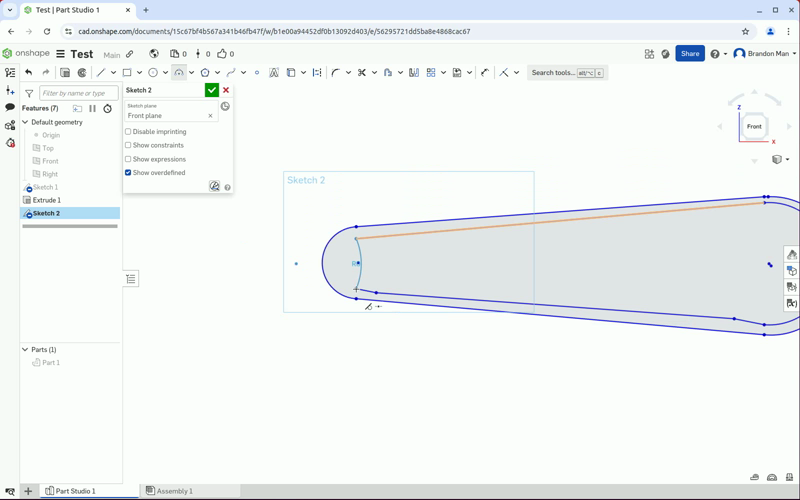
scroll(-6)
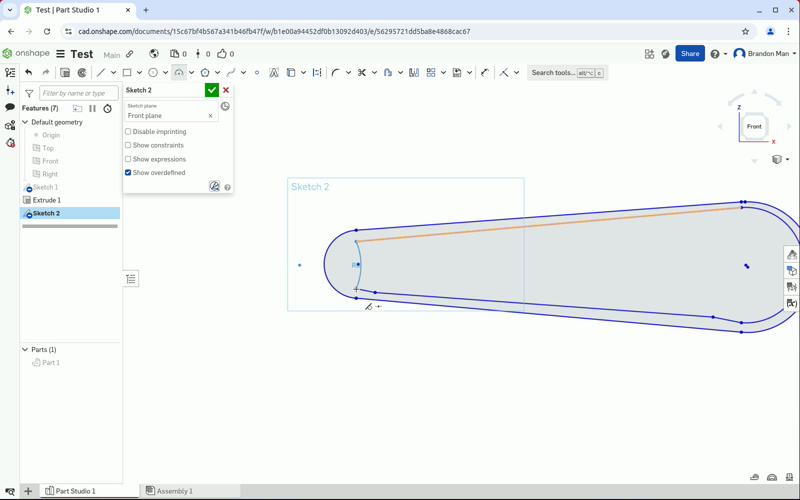
scroll(-6)
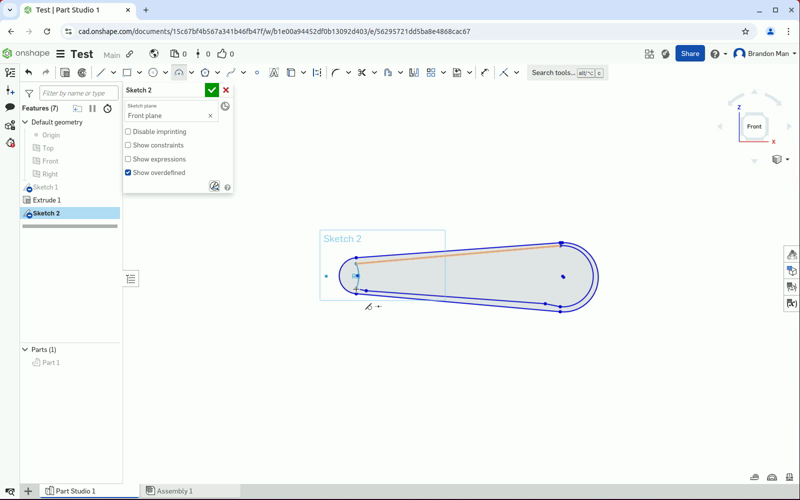
scroll(-6)
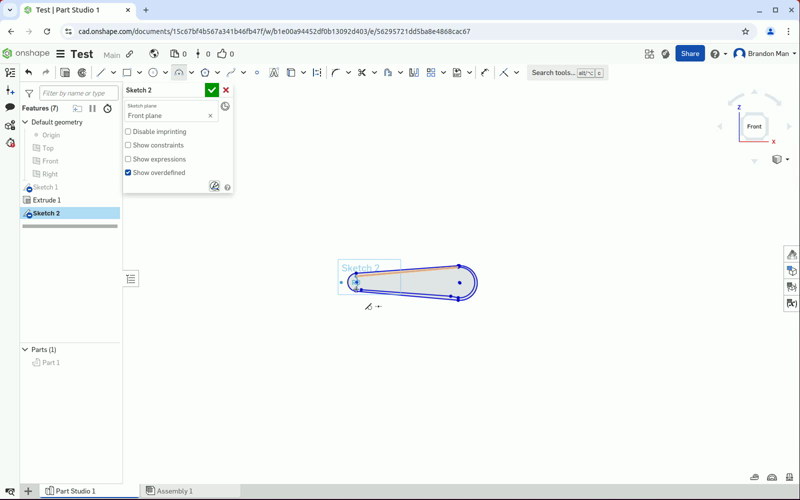
key_down(shift)
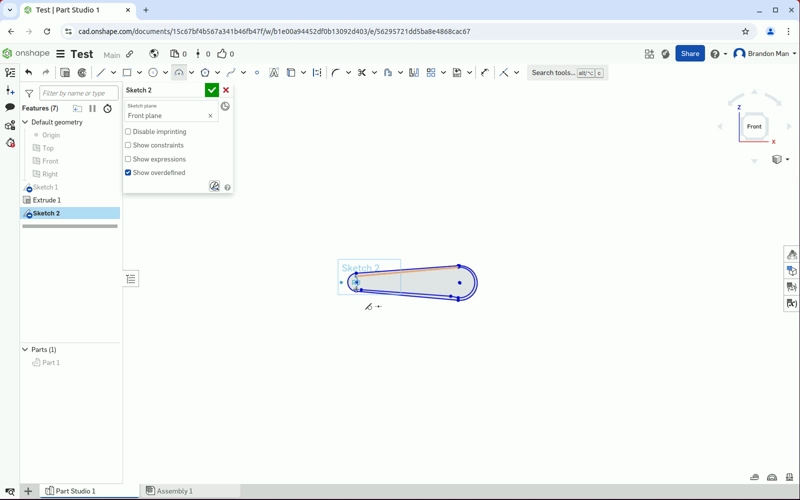
mouse_move(350, 282)
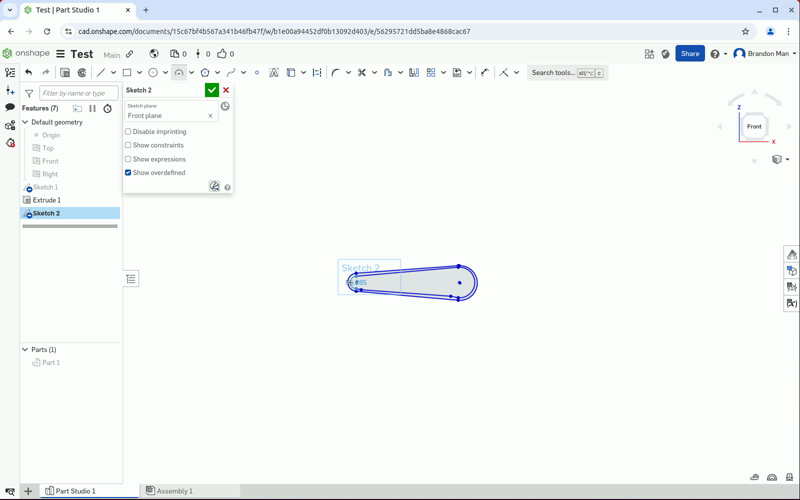
scroll(6)
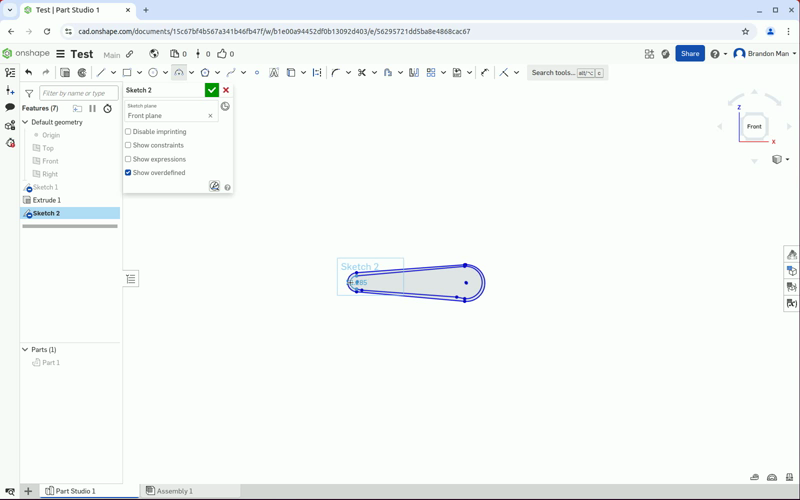
scroll(6)
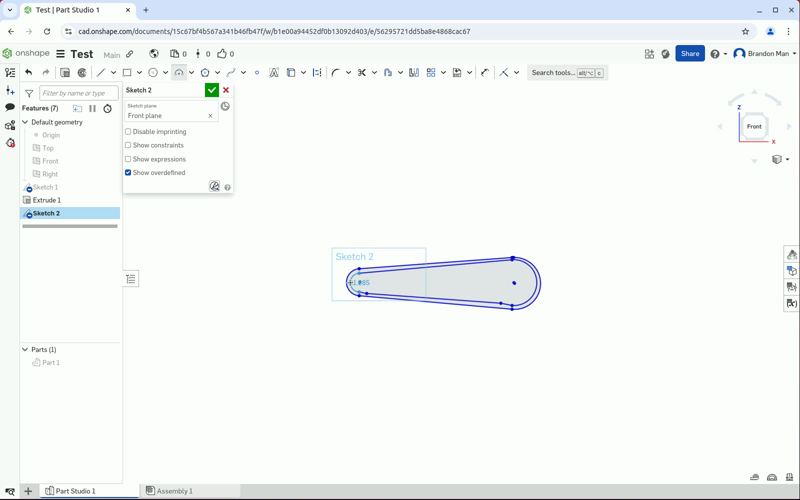
scroll(6)
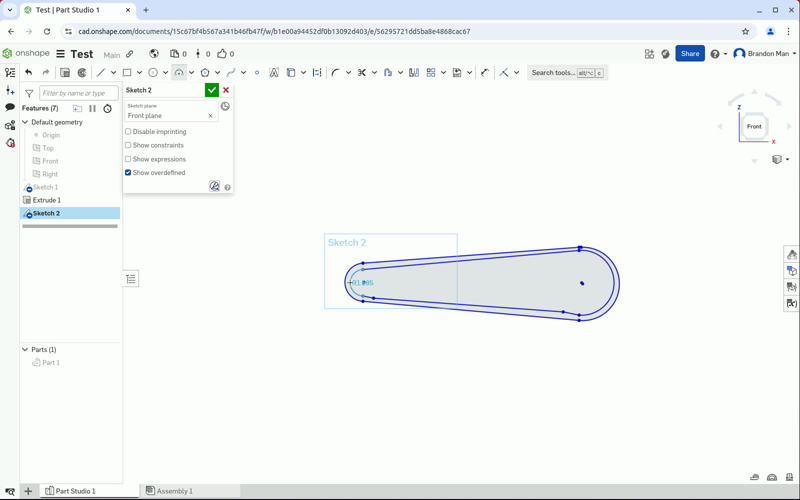
scroll(6)
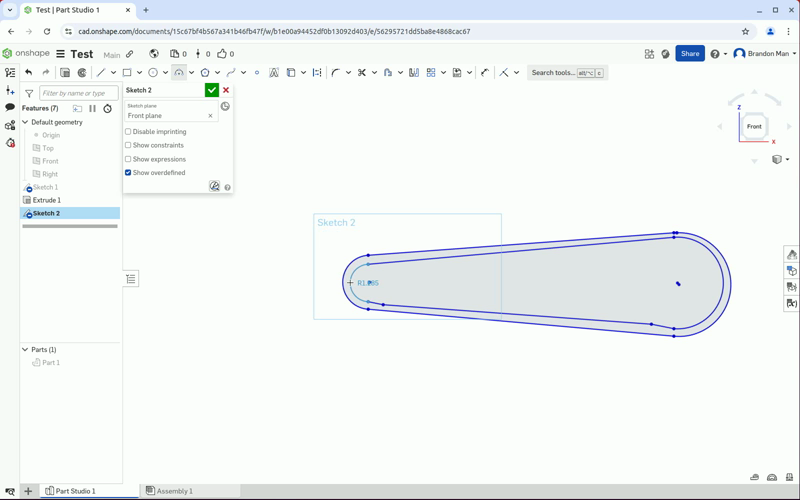
scroll(6)
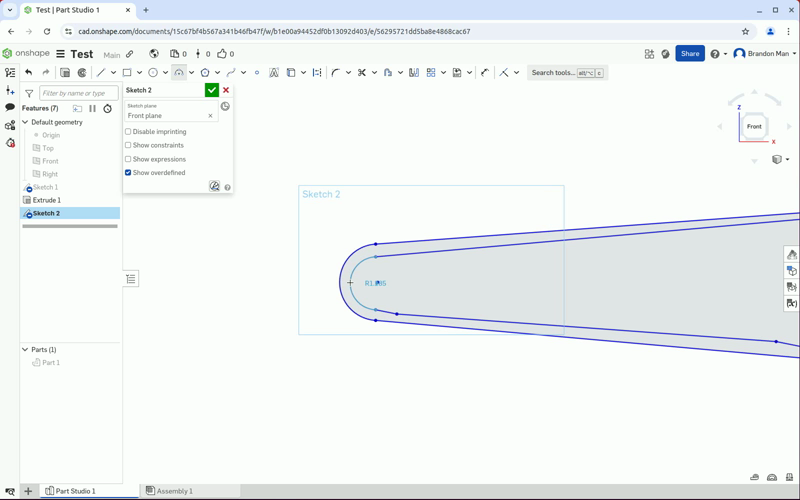
scroll(6)
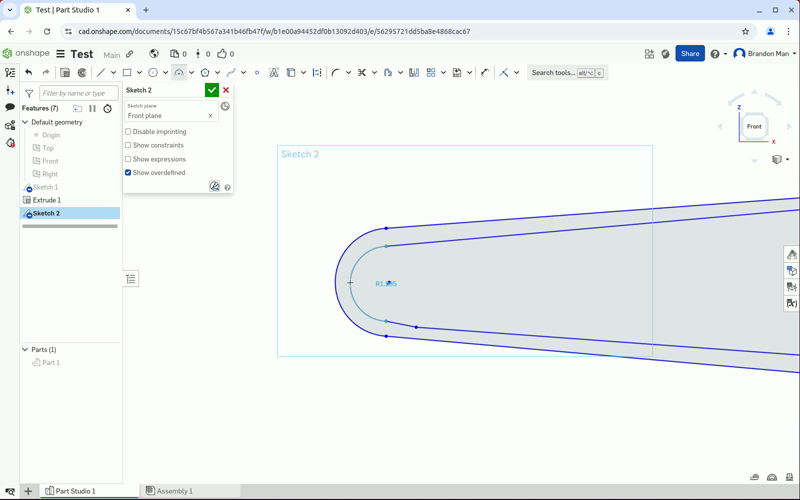
scroll(6)
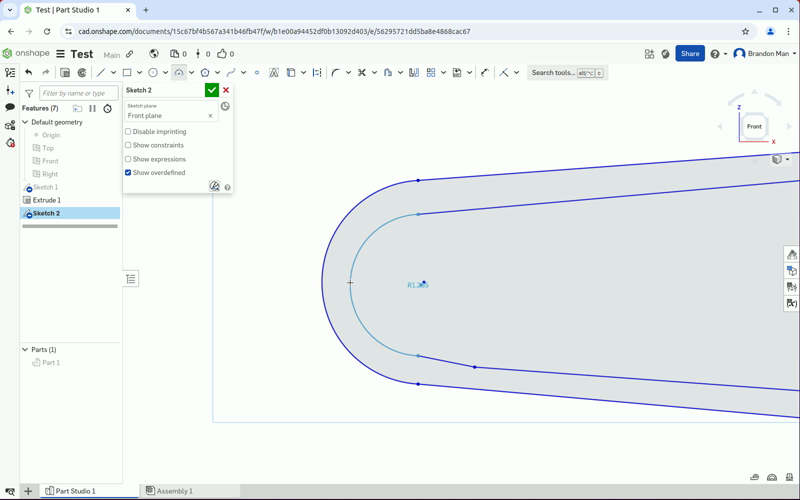
click(350, 282)
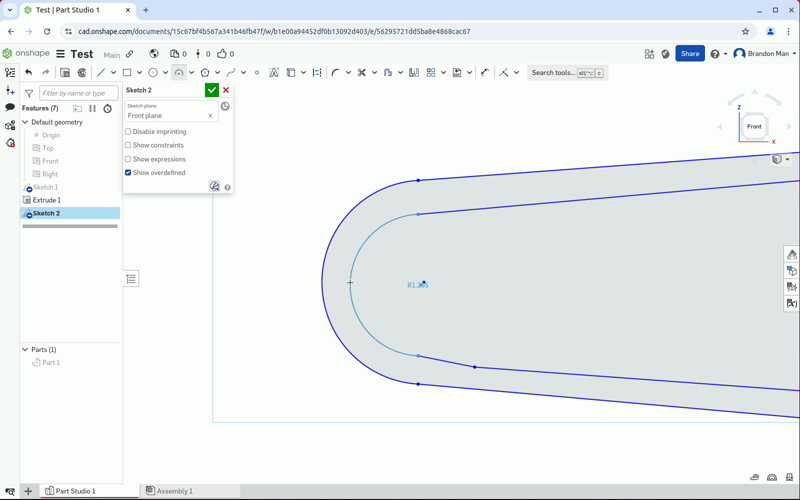
scroll(-6)
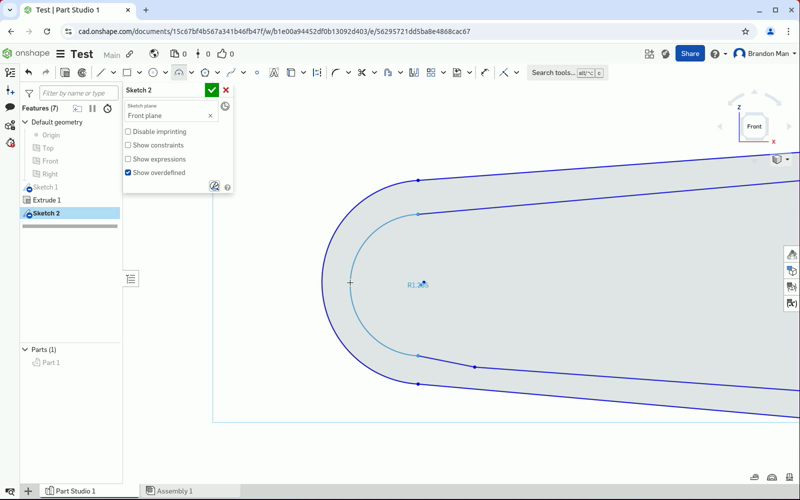
scroll(-6)
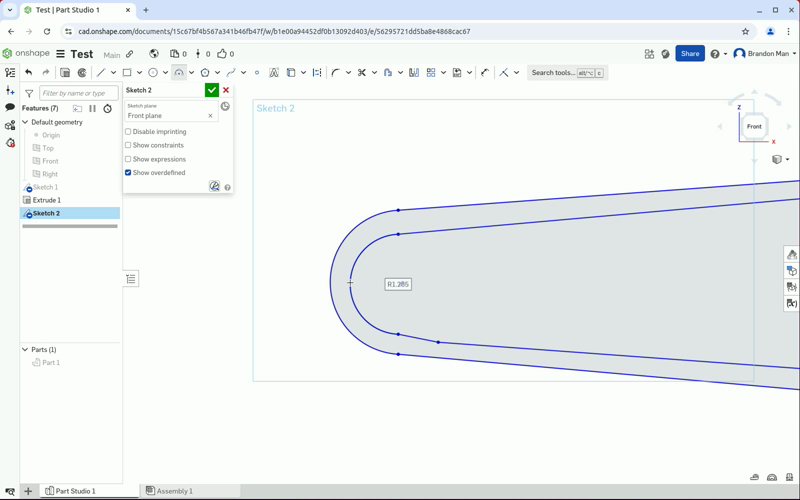
scroll(-6)
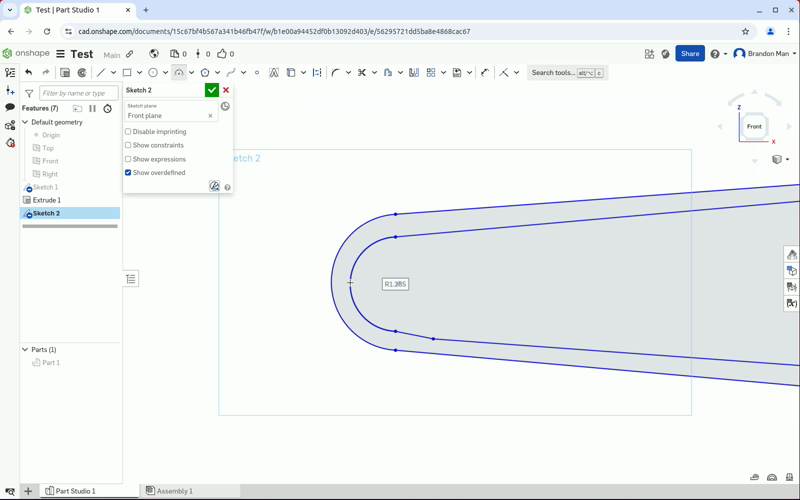
scroll(-6)
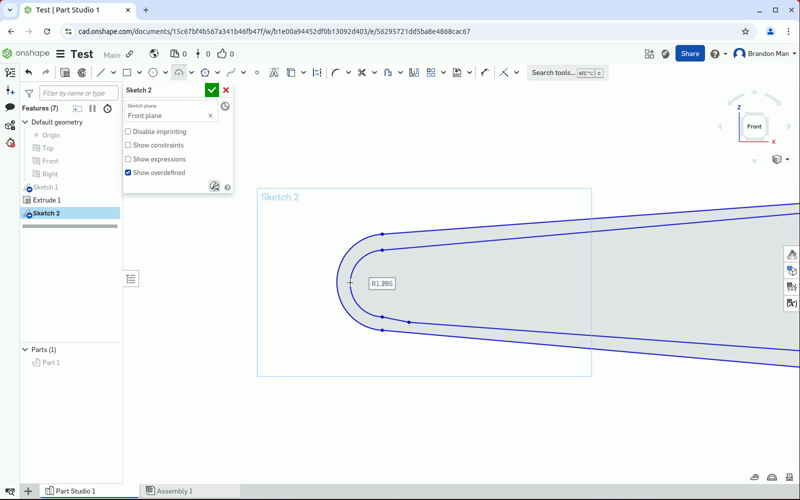
scroll(-6)
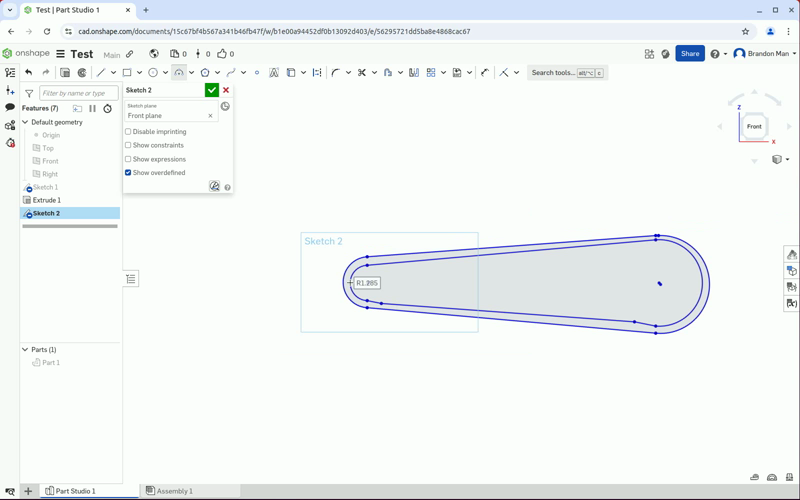
scroll(-6)
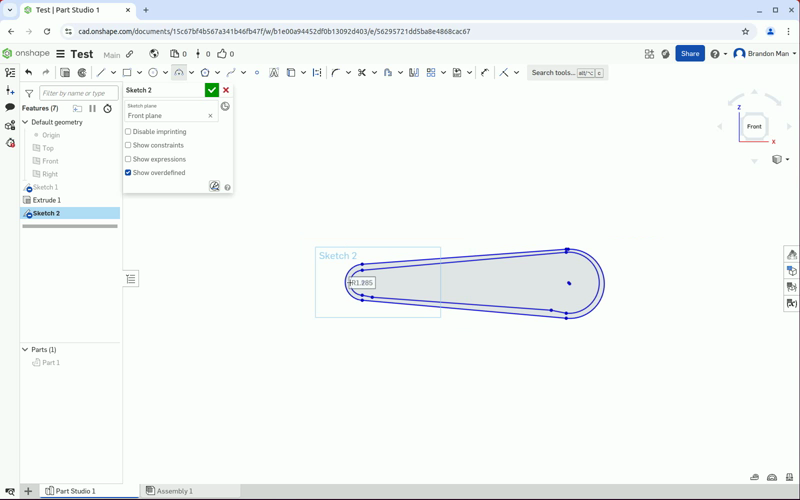
scroll(-6)
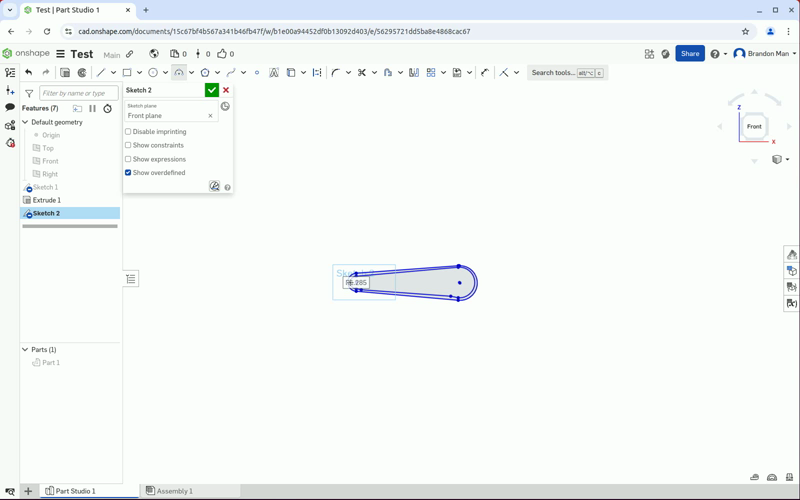
key_up(shift)
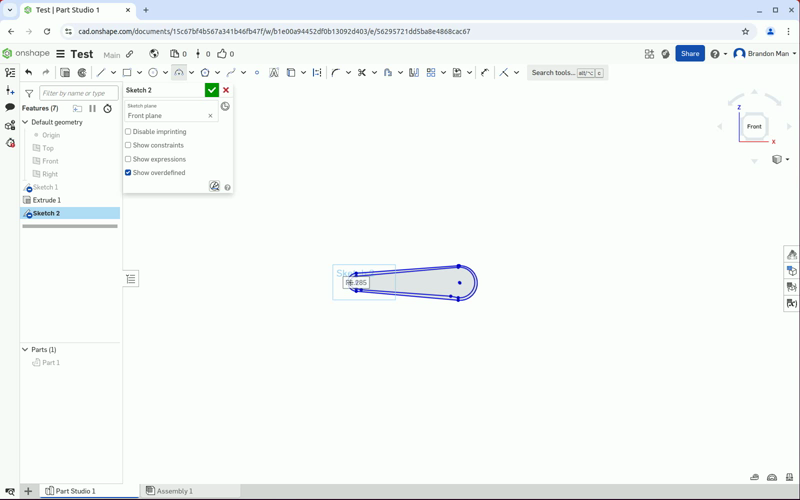
key(esc)
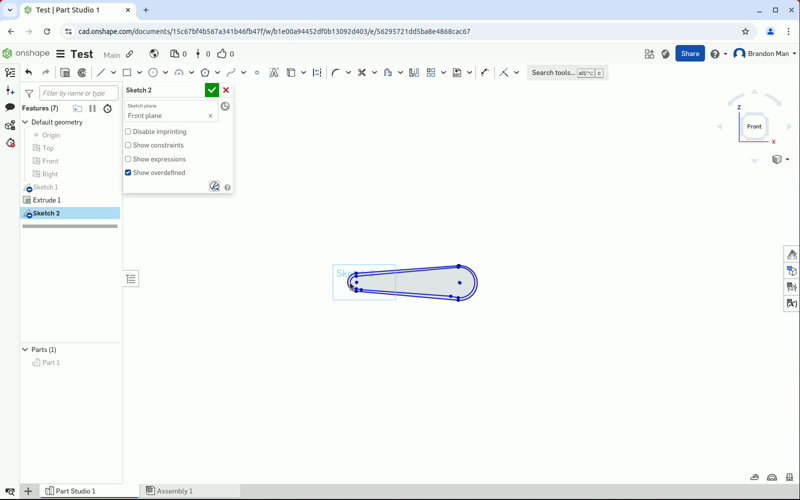
mouse_move(428, 268)
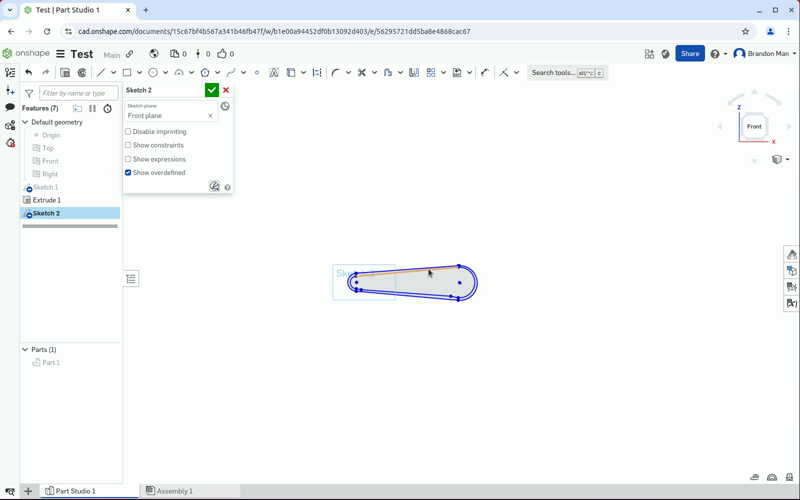
scroll(6)
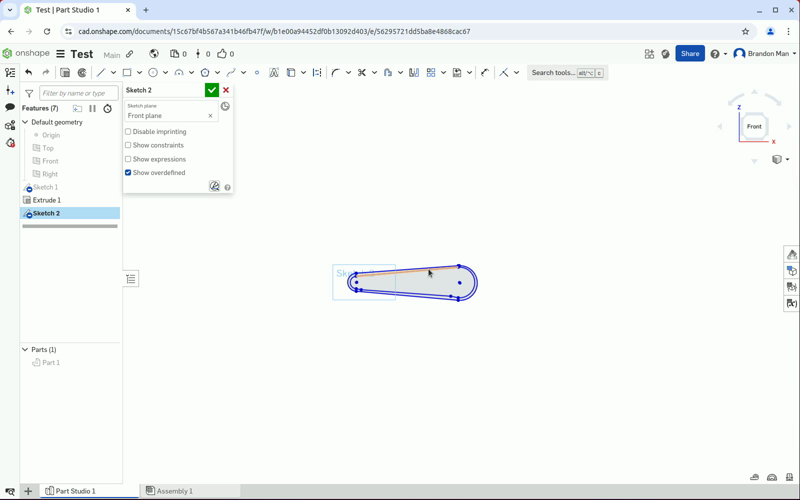
scroll(6)
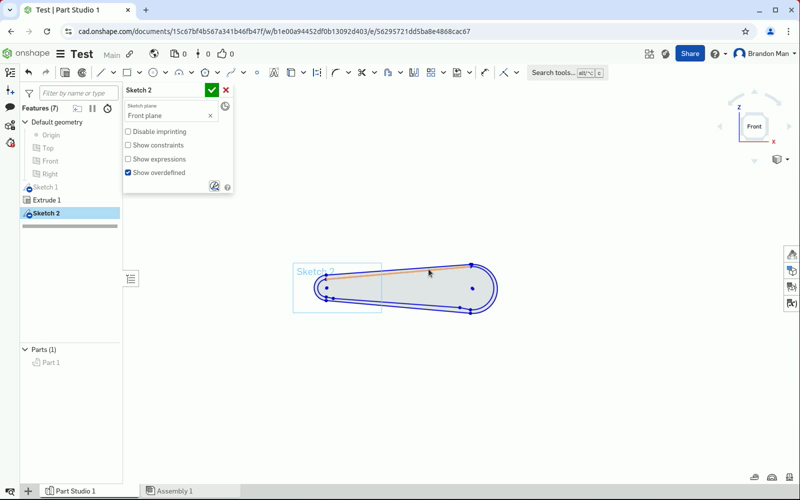
scroll(6)
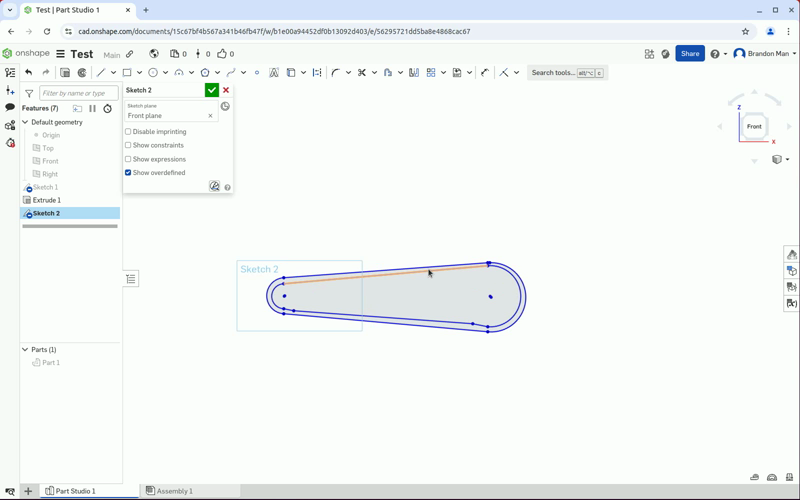
scroll(6)
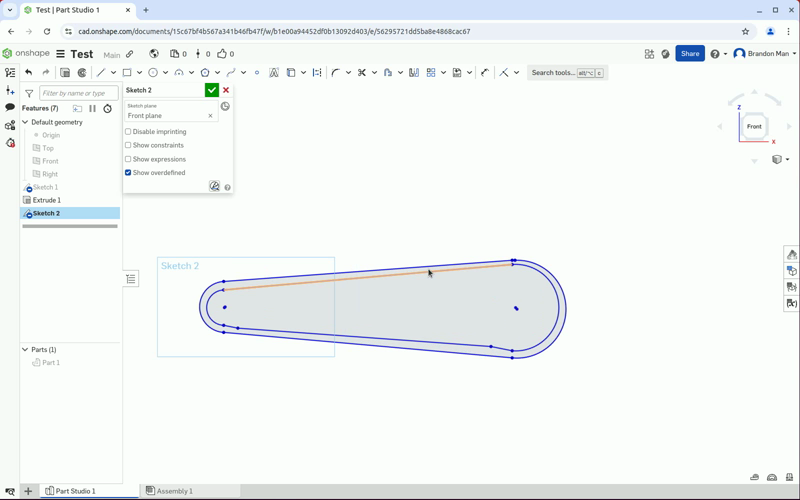
scroll(6)
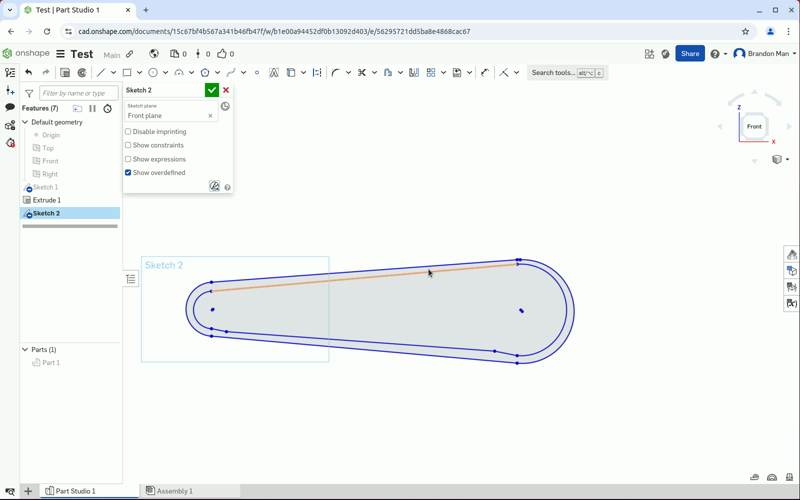
scroll(6)
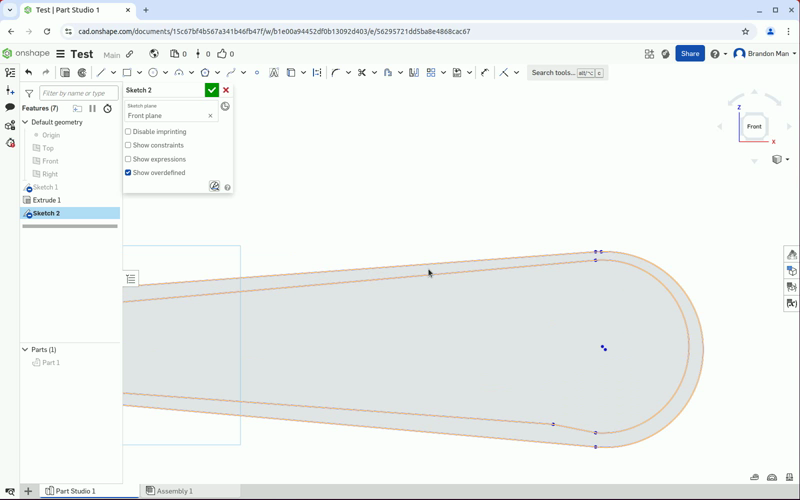
scroll(6)
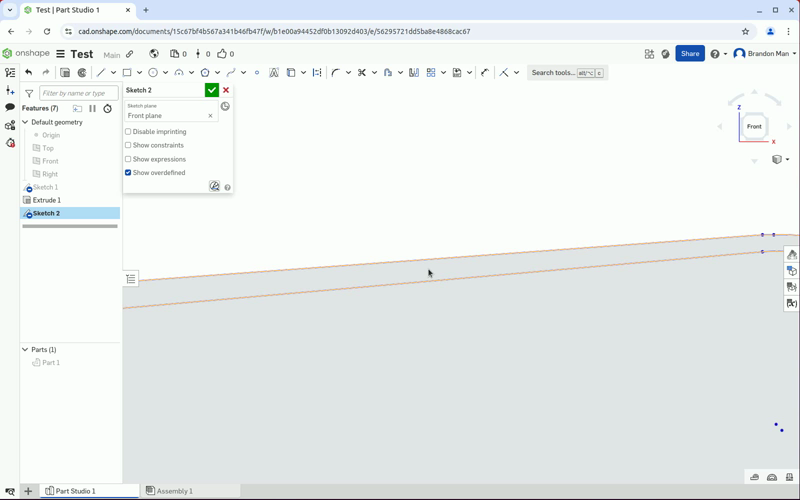
click(428, 268)
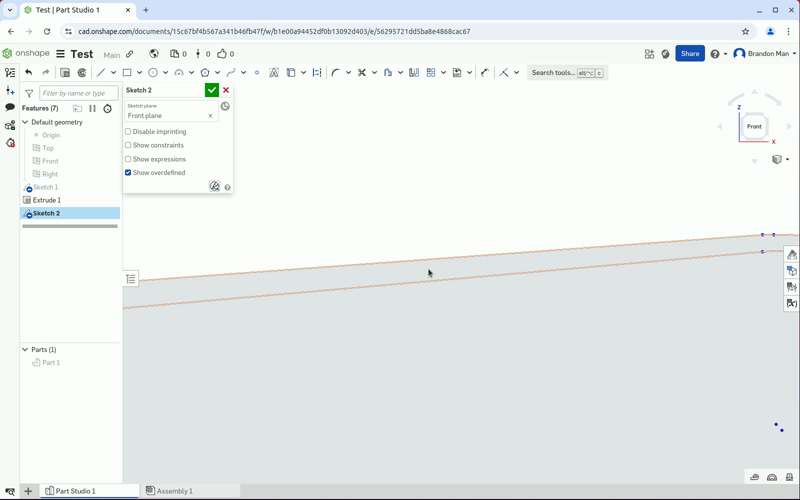
scroll(-6)
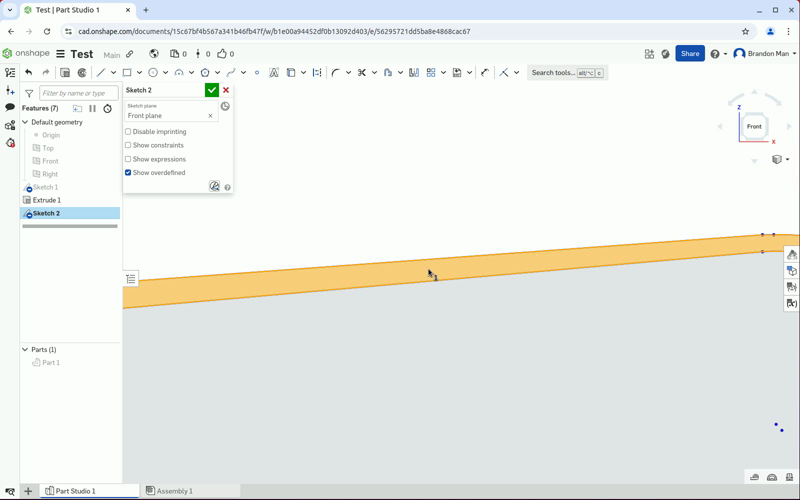
scroll(-6)
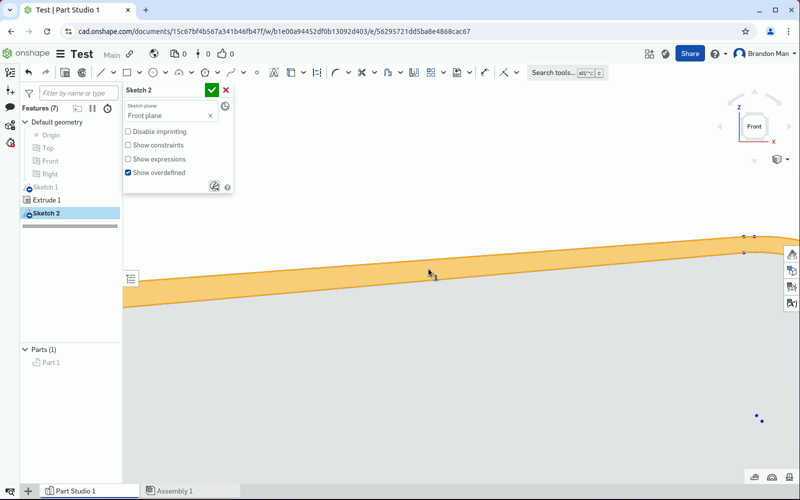
scroll(-6)
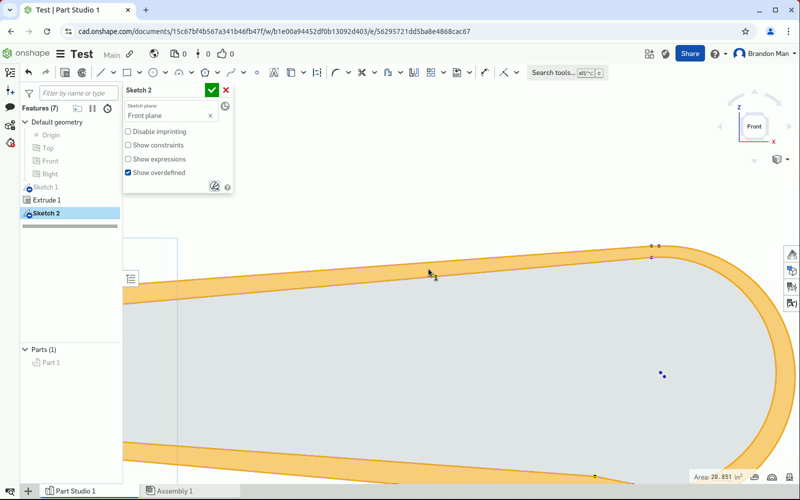
scroll(-6)
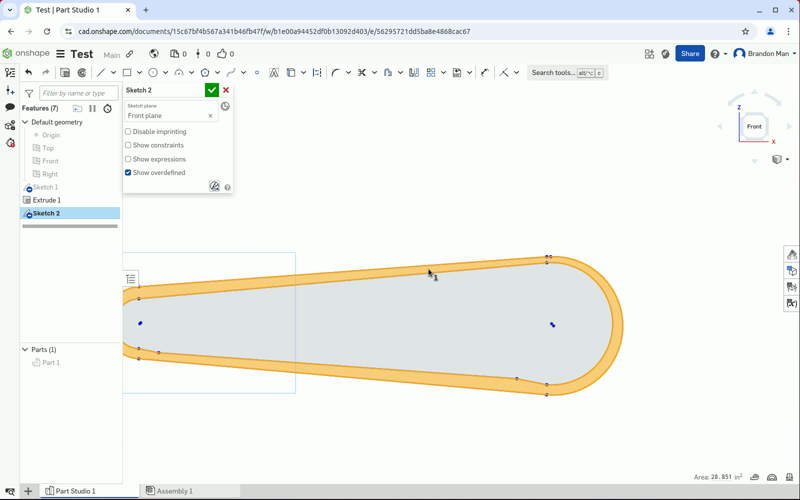
scroll(-6)
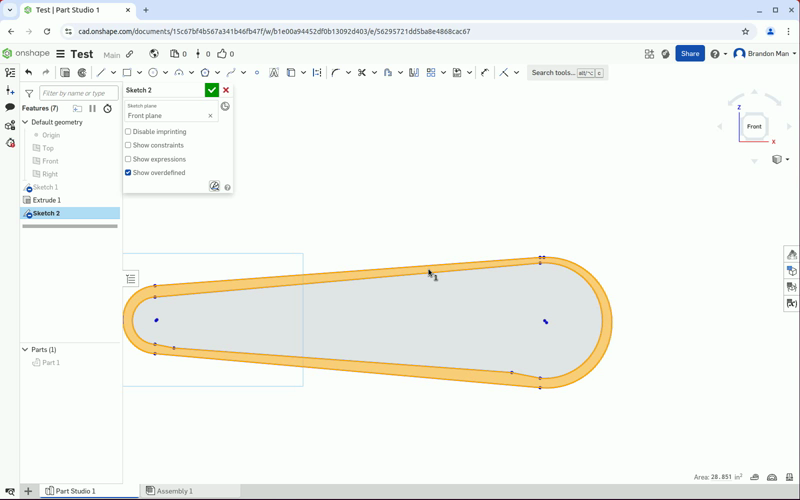
scroll(-6)
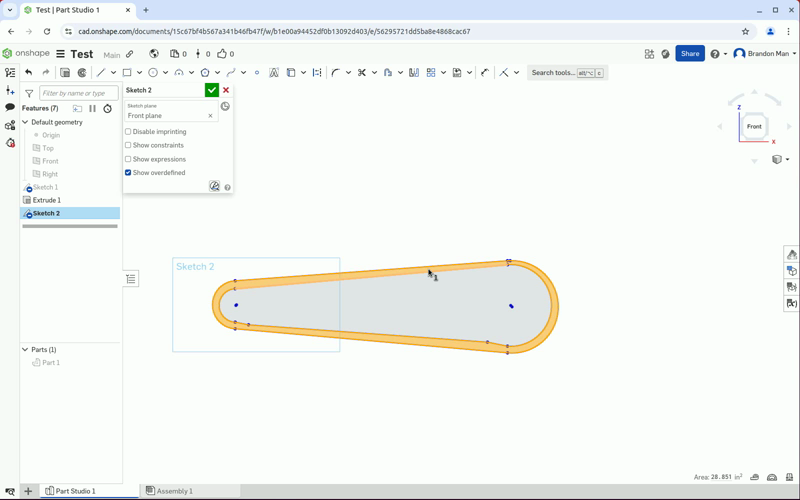
scroll(-6)
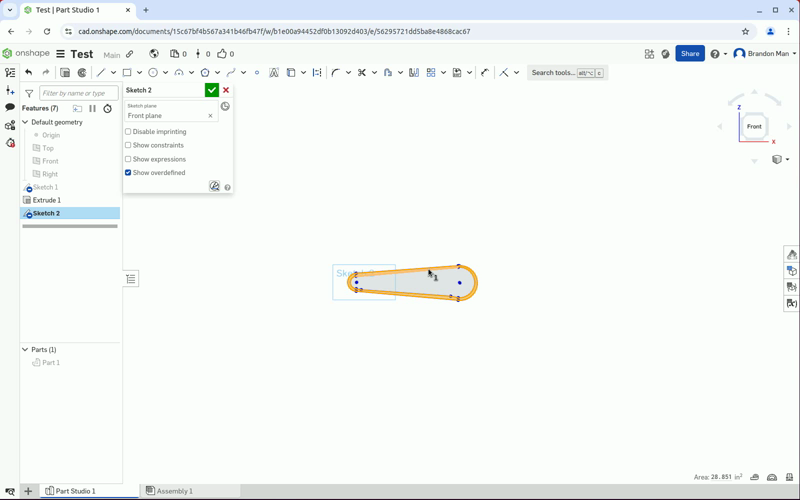
mouse_move(73, 352)
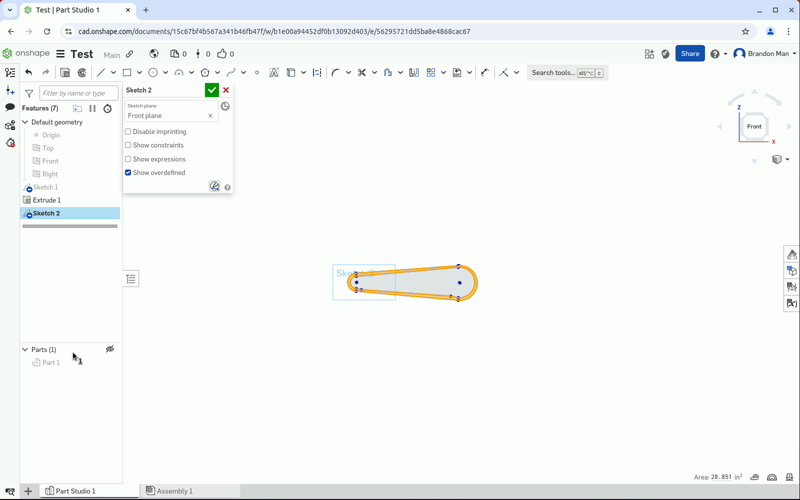
key(shift+y)
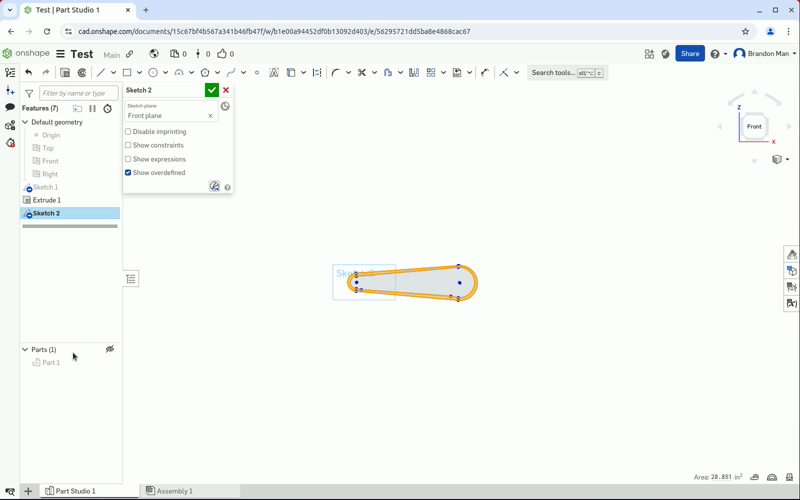
key(shift+e)
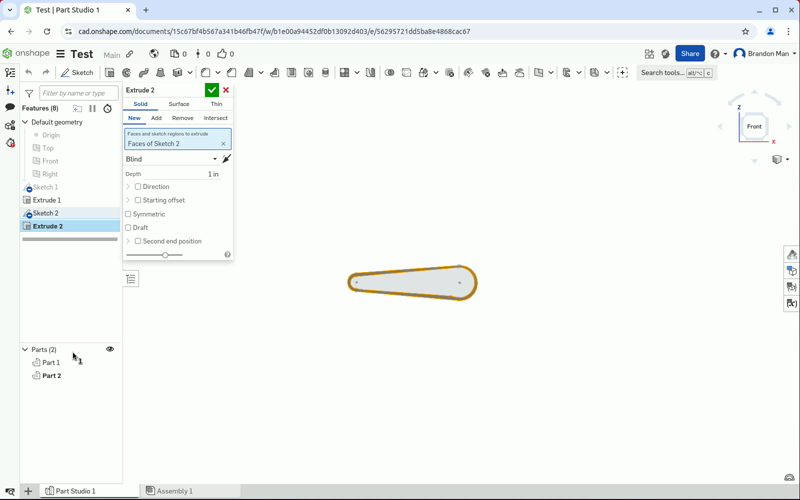
mouse_move(143, 106)
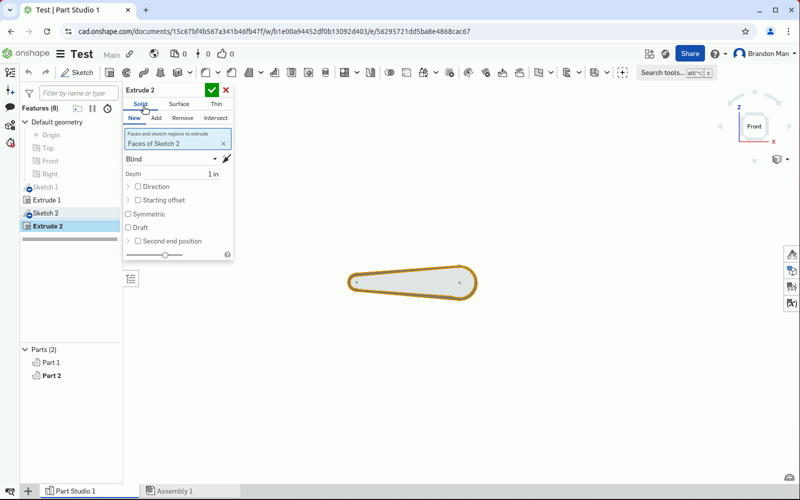
click(143, 106)
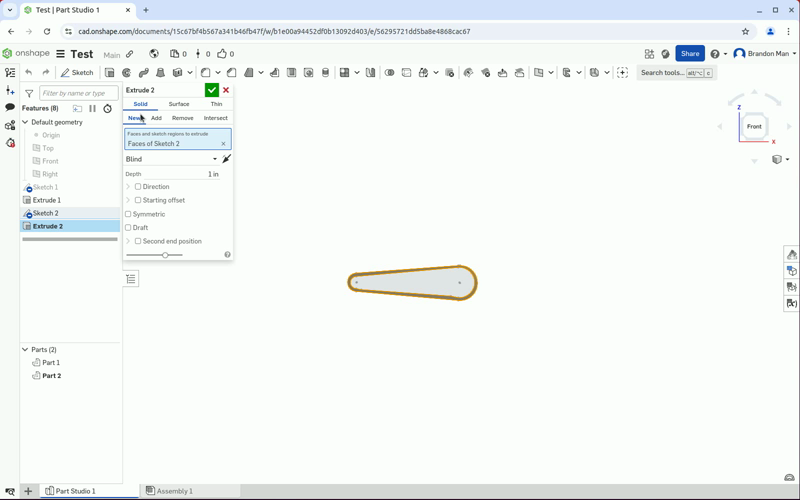
mouse_move(137, 120)
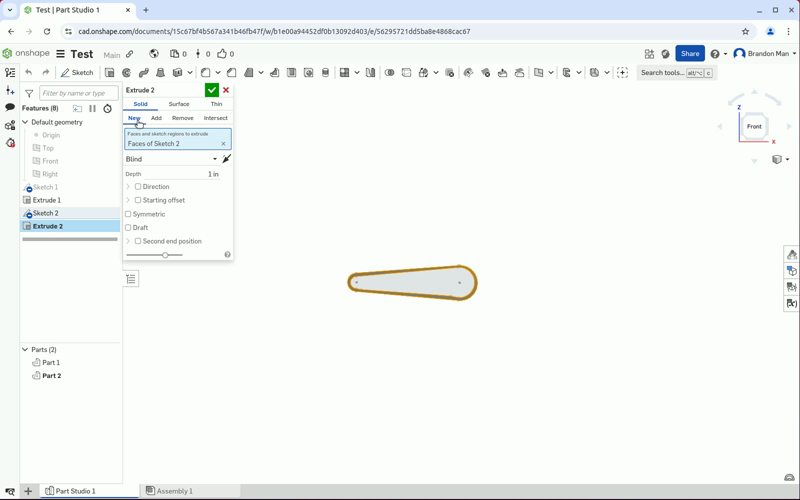
click(137, 120)
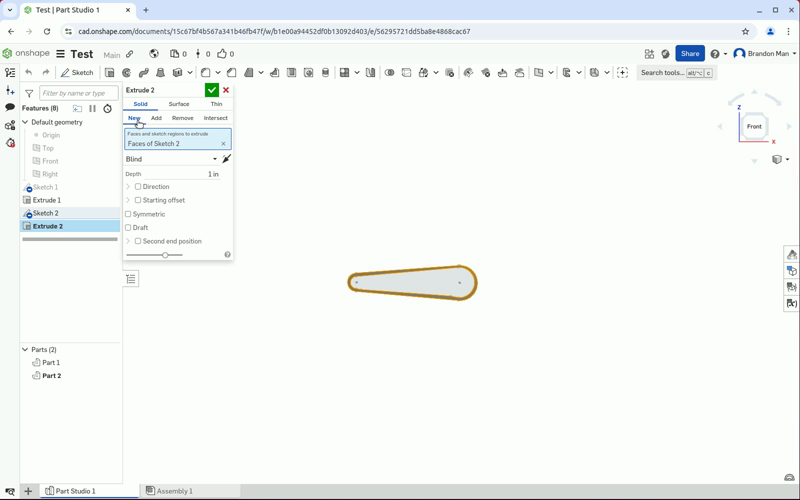
key(tab, 4)
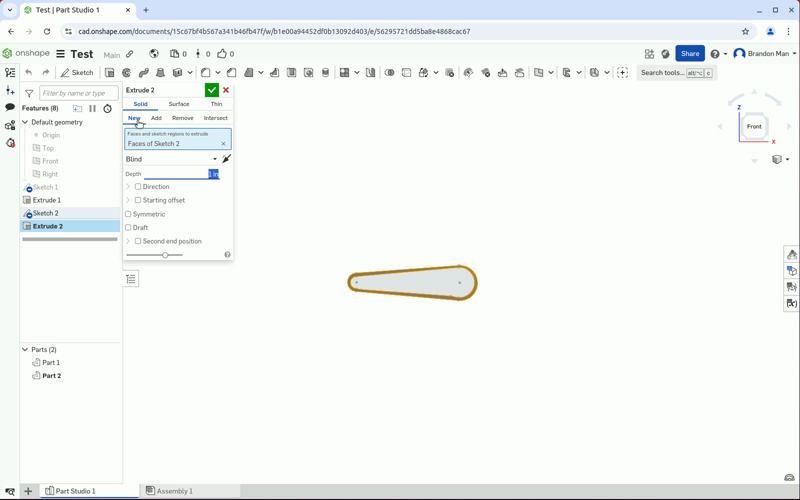
text(1.685)
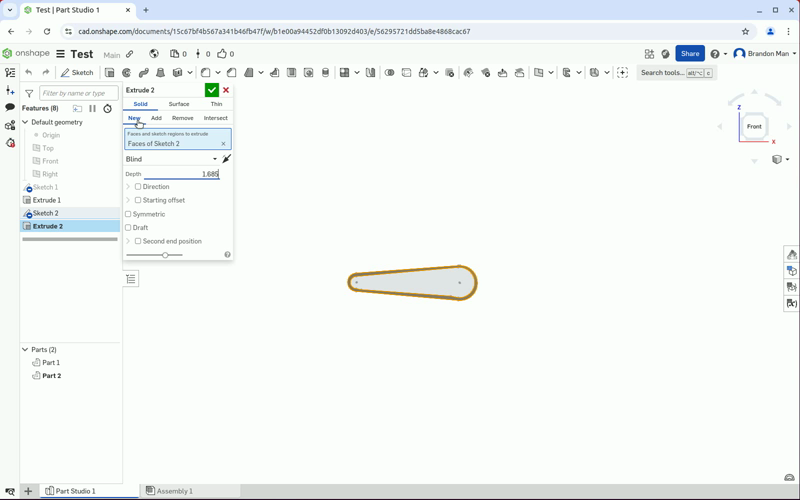
key(enter)
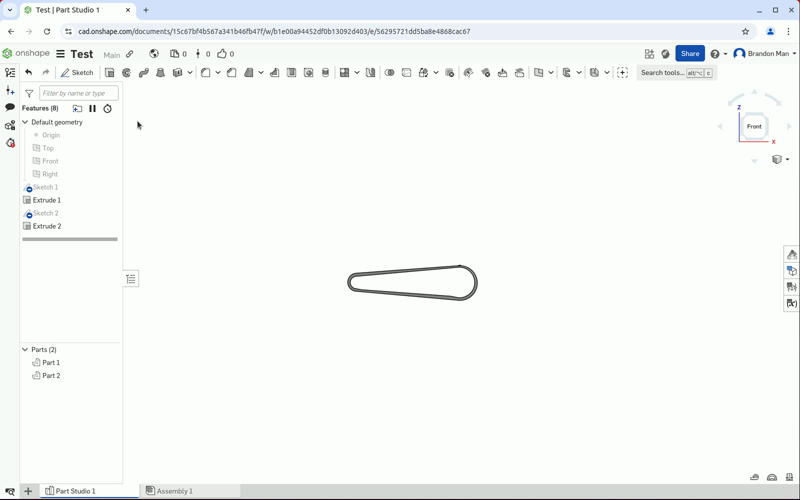
key(shift+h)
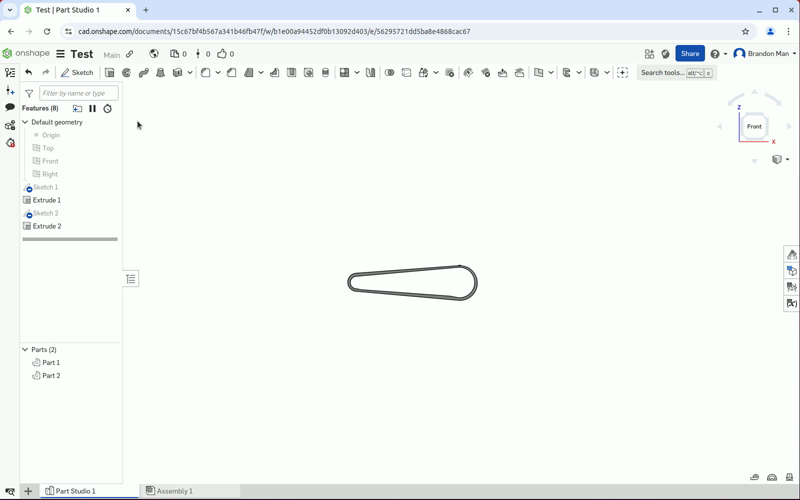
key(shift+h)
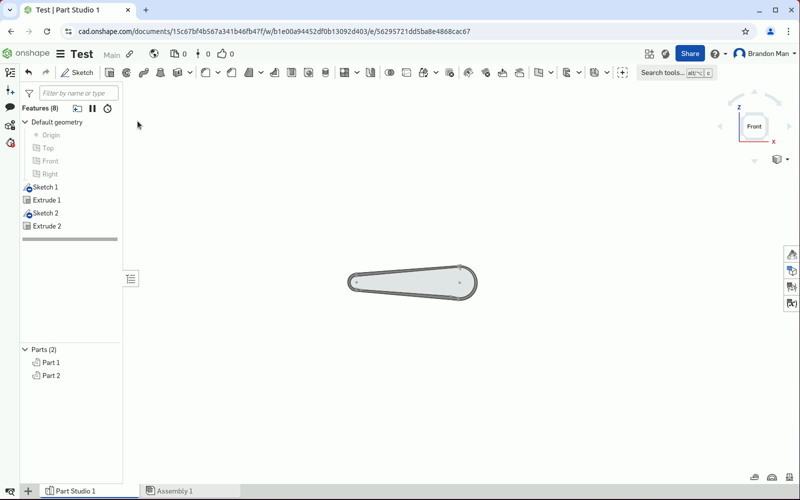
key(shift+7)
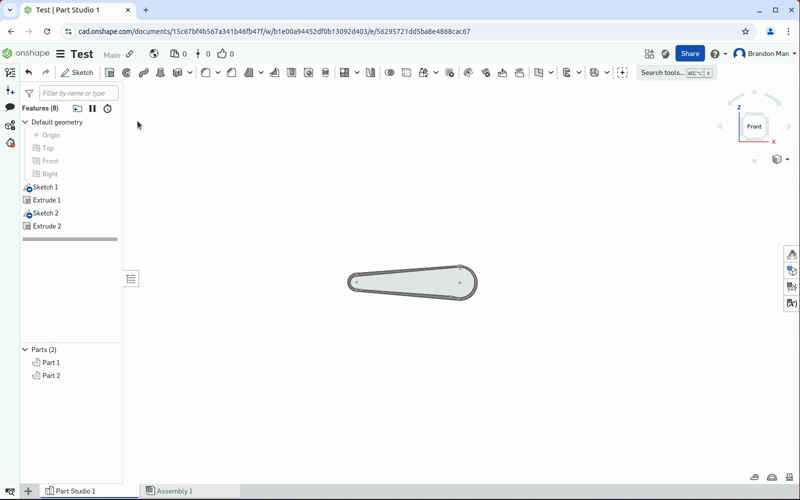
key(left, 2)
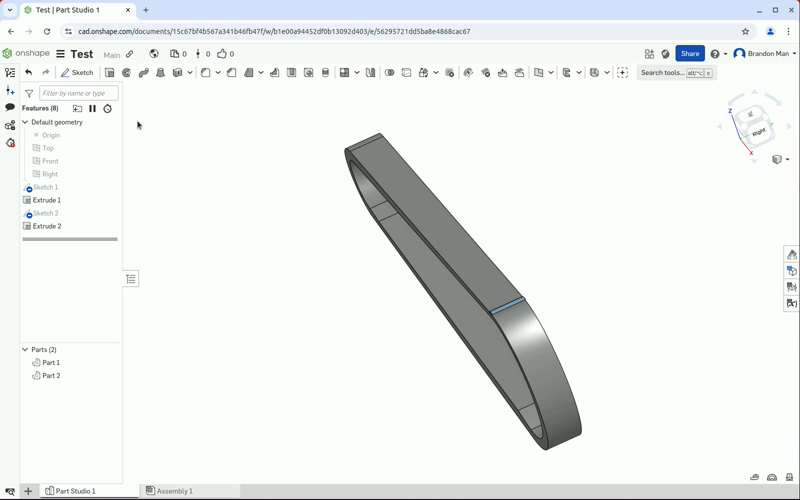
key(down, 2)
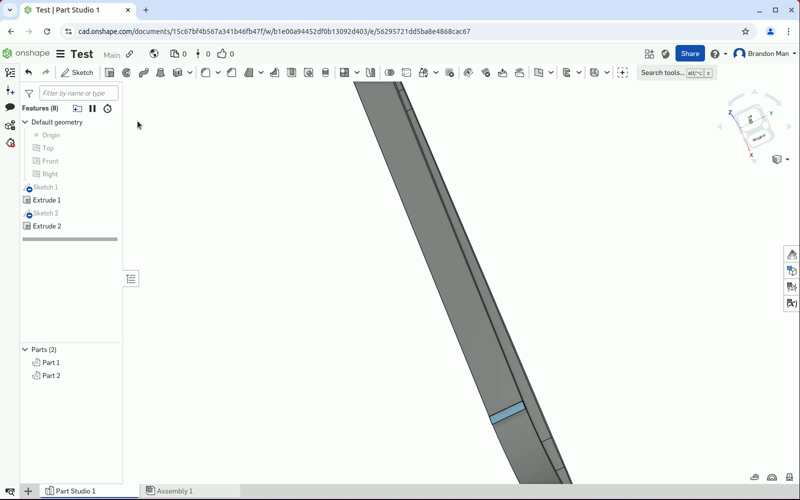
key(up, 2)
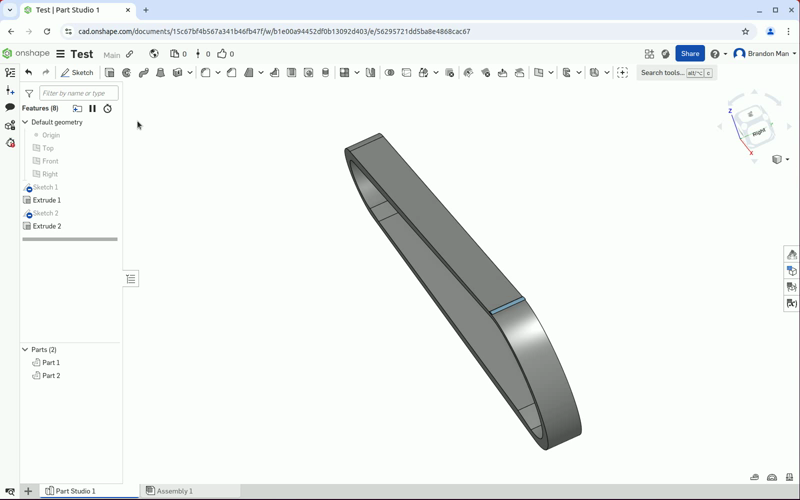
key(right, 2)
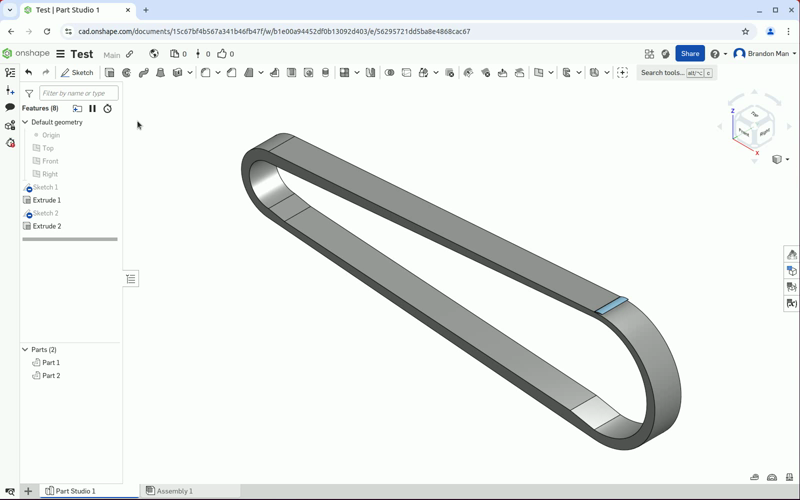
mouse_move(73, 189)
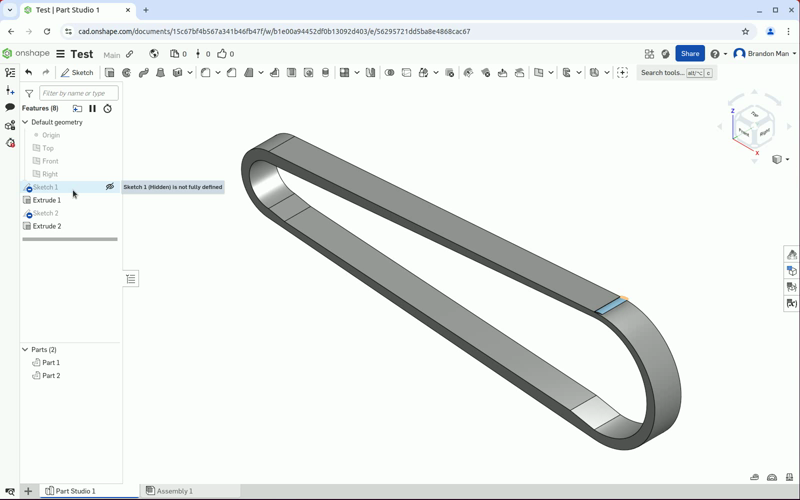
click(73, 189)